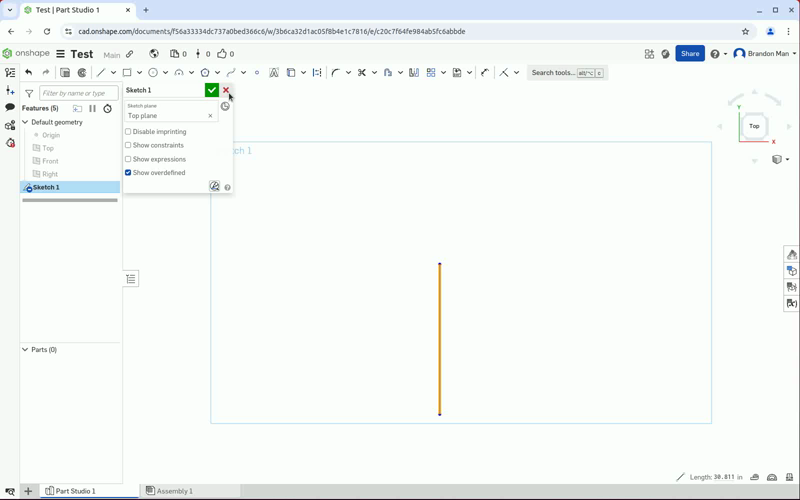
key(shift+h)
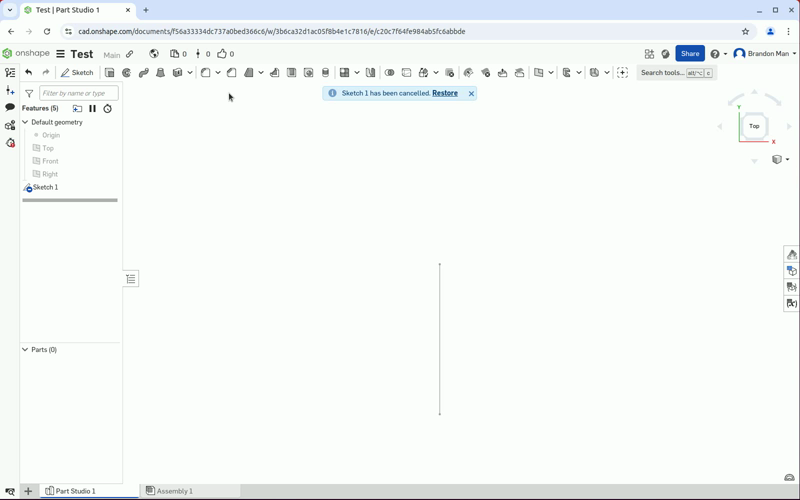
mouse_move(73, 352)
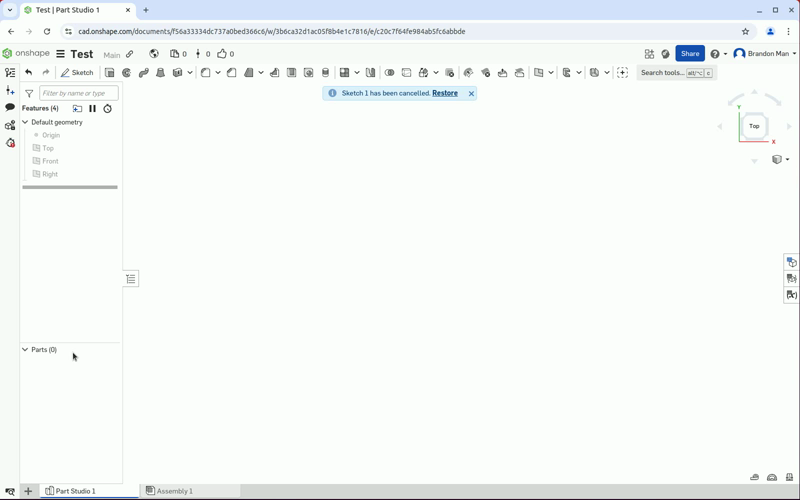
key(y)
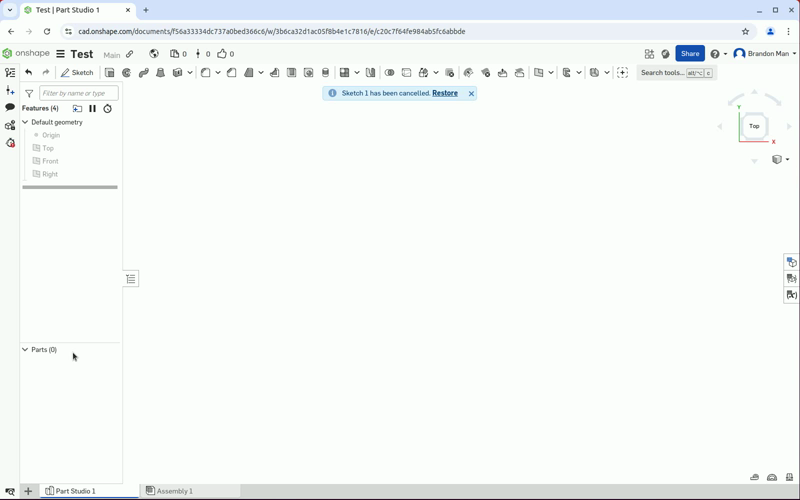
key(shift+p)
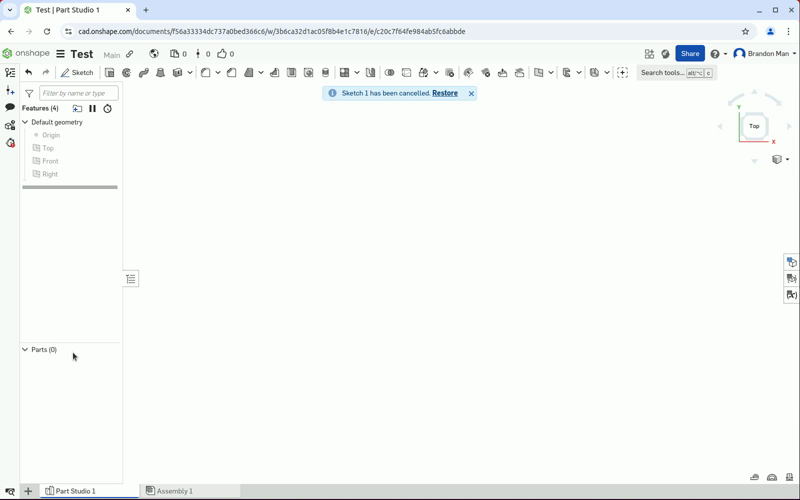
key(space)
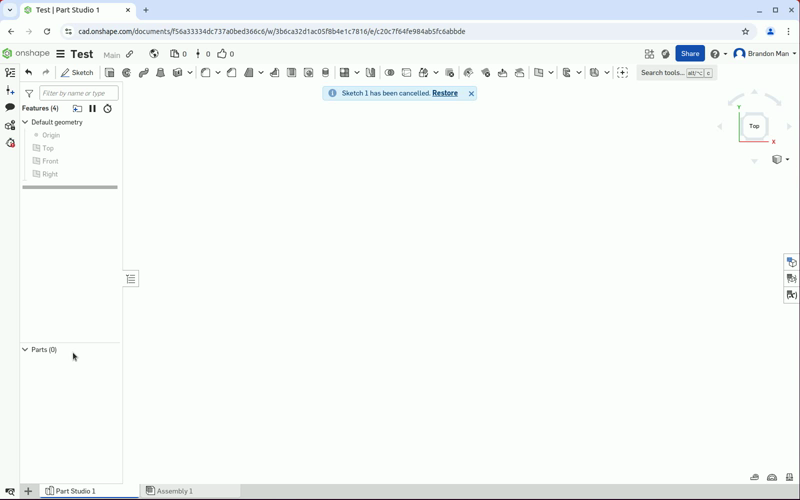
key_down(shift)
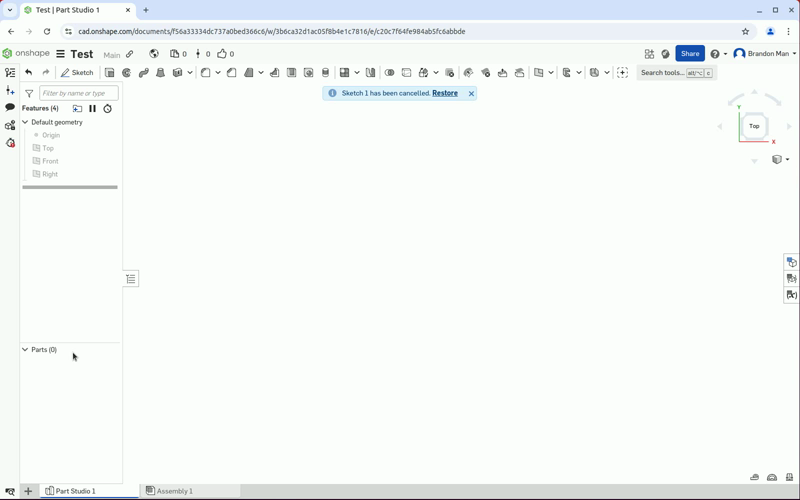
key(up)
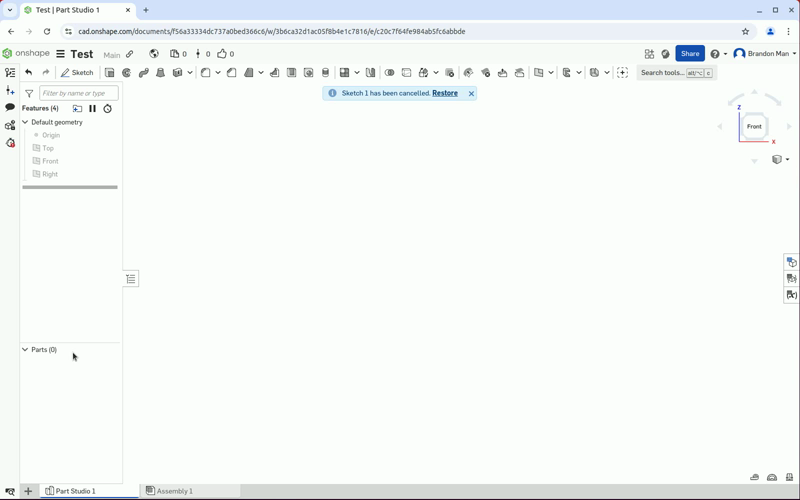
key_up(shift)
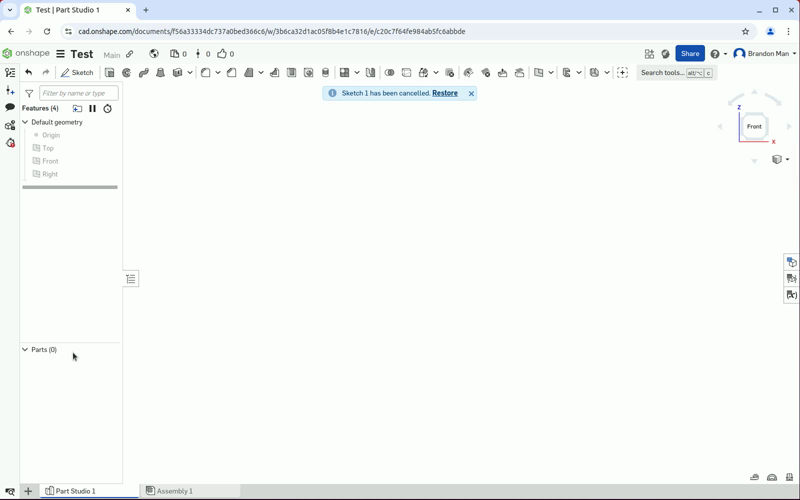
mouse_move(73, 352)
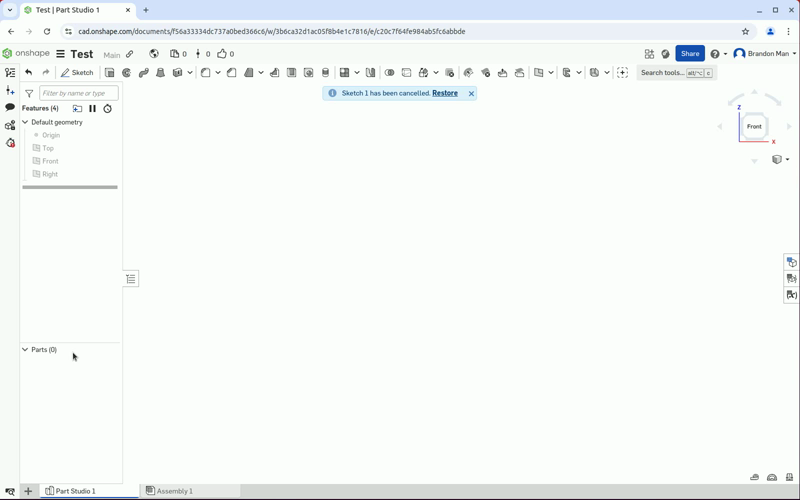
key(shift+y)
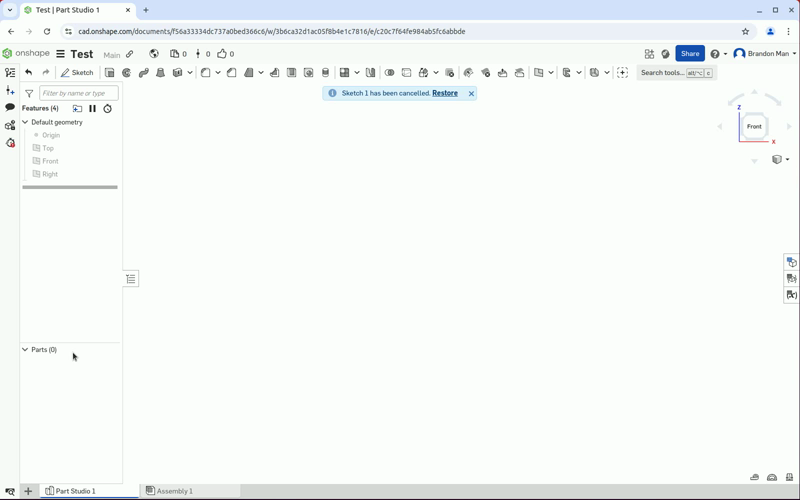
key(shift+s)
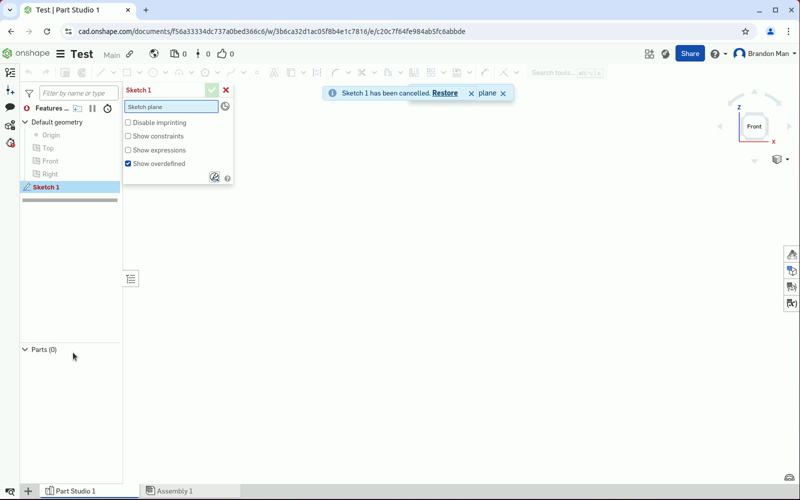
mouse_move(73, 163)
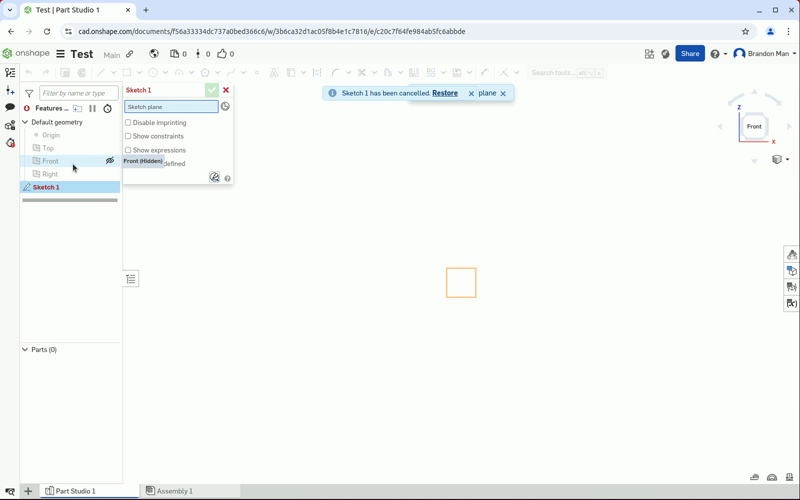
click(73, 163)
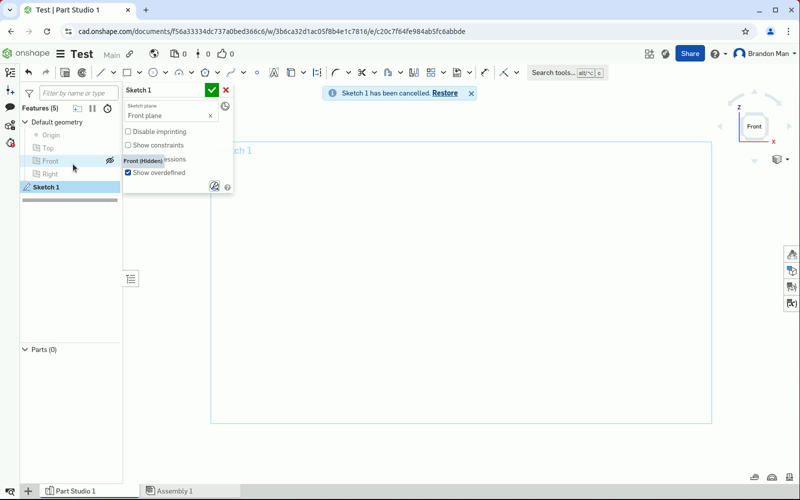
mouse_move(73, 352)
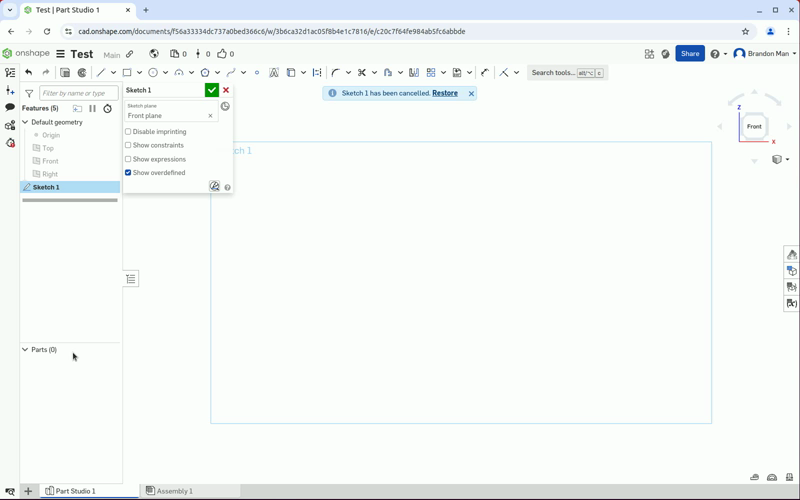
key(y)
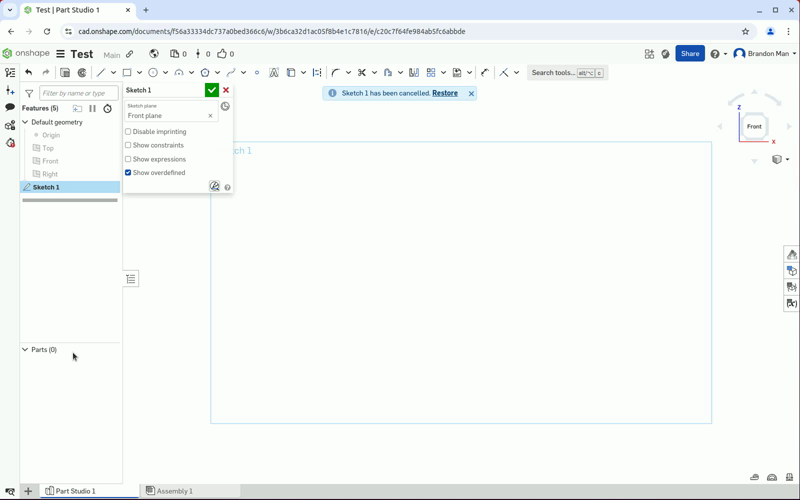
key(l)
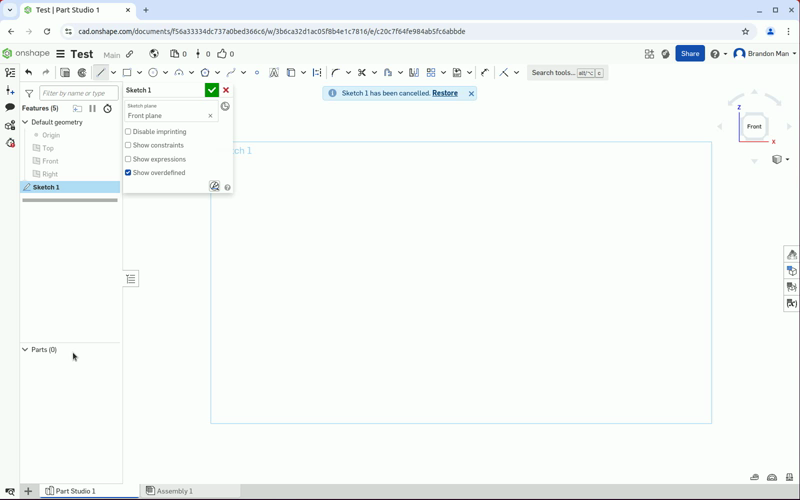
key_down(shift)
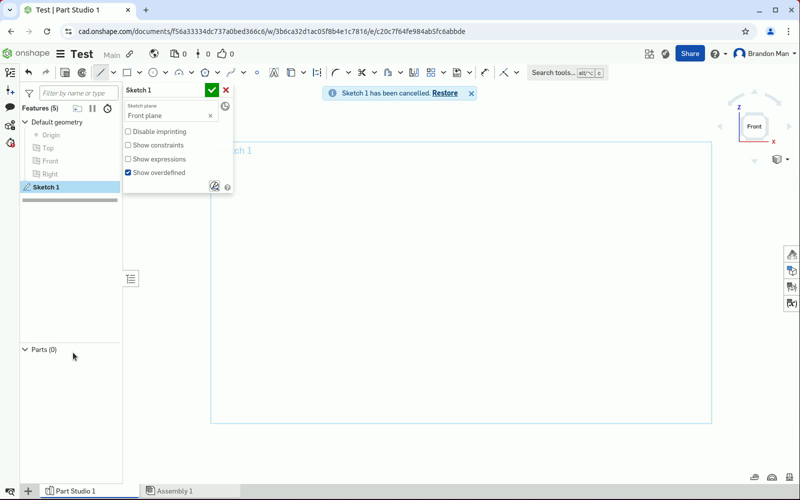
mouse_move(477, 319)
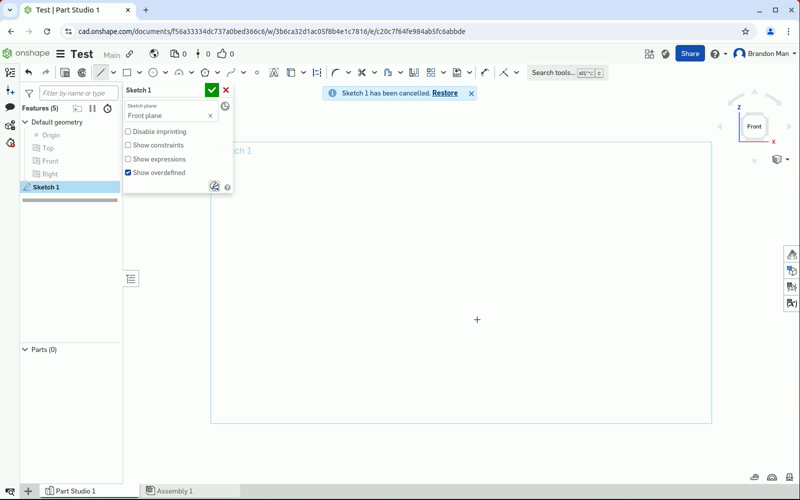
click(477, 319)
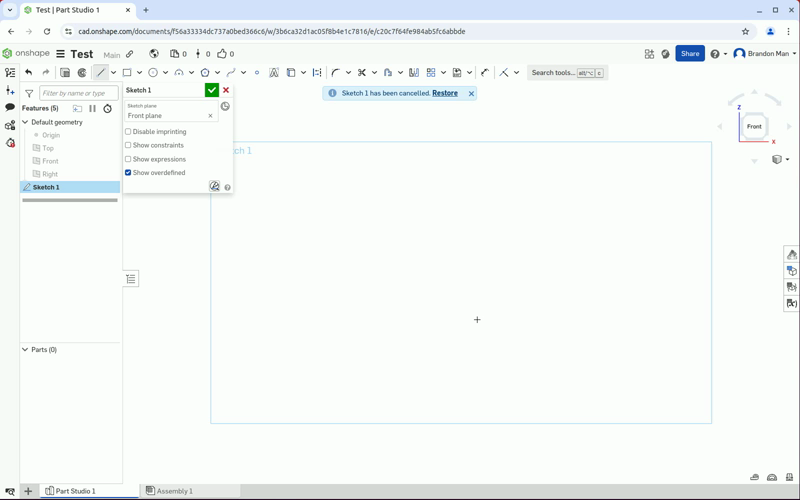
key_up(shift)
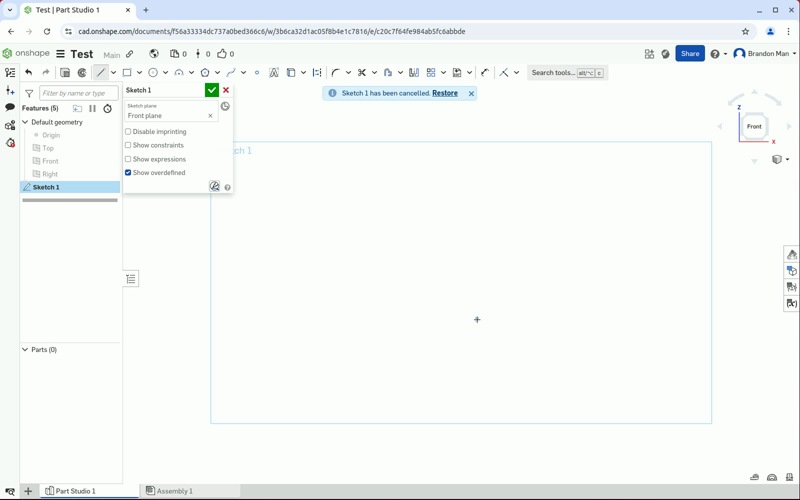
key_down(shift)
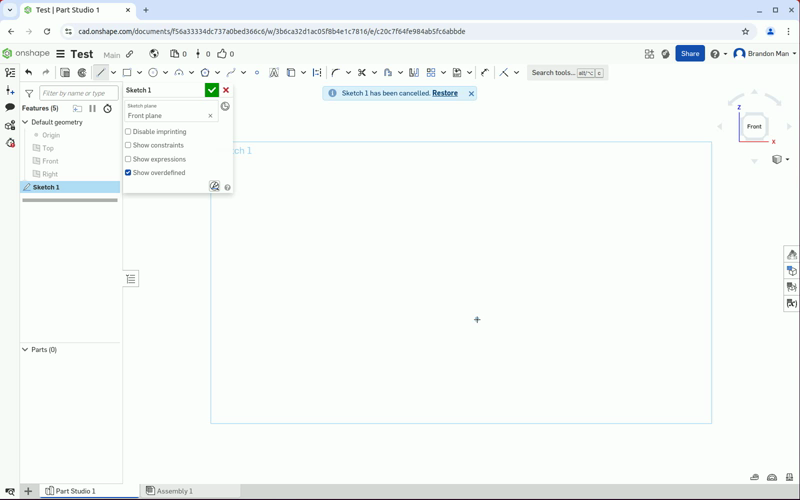
mouse_move(557, 302)
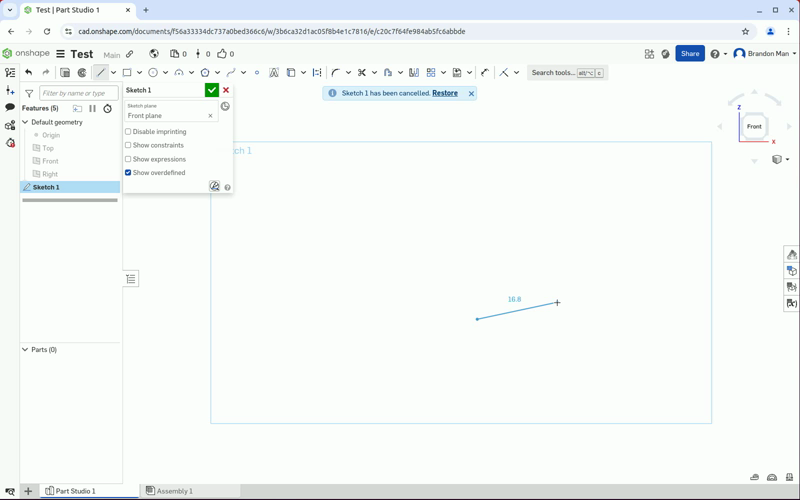
click(557, 302)
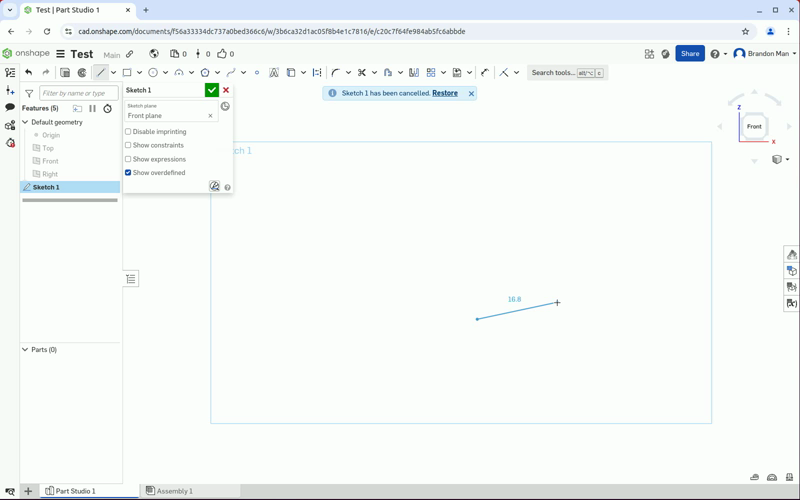
key_up(shift)
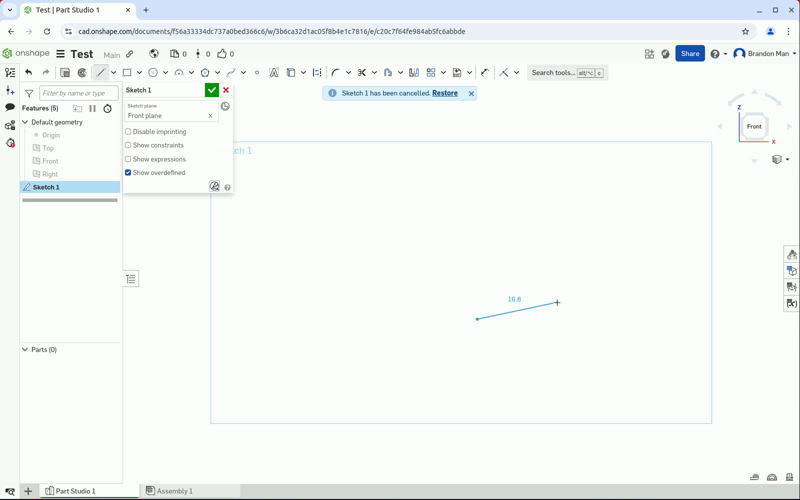
key(esc)
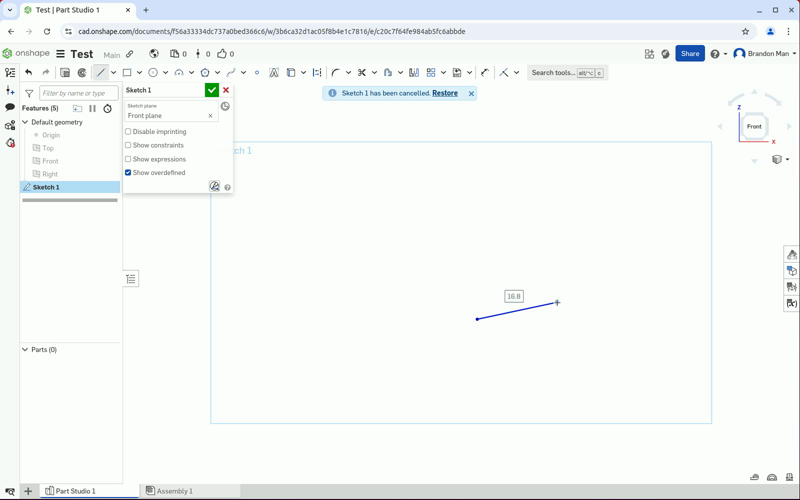
key(a)
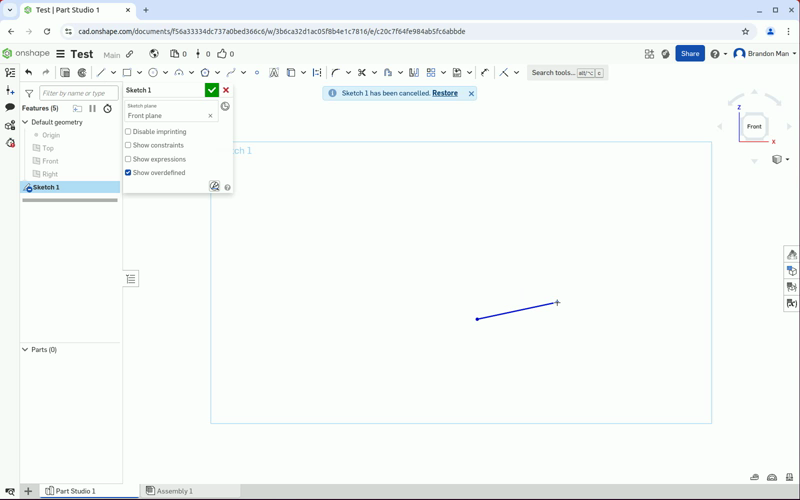
mouse_move(557, 302)
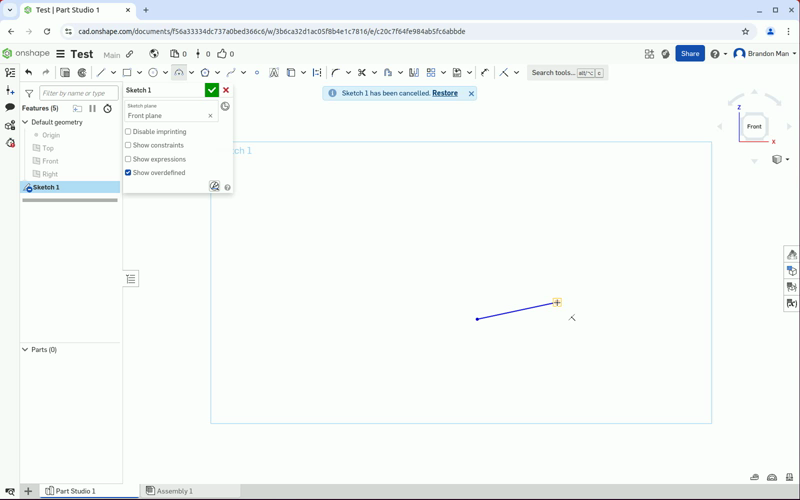
click(557, 302)
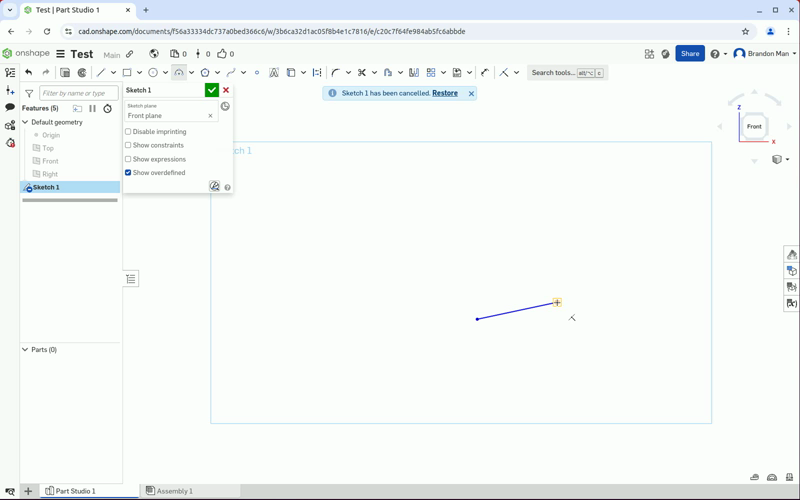
key_down(shift)
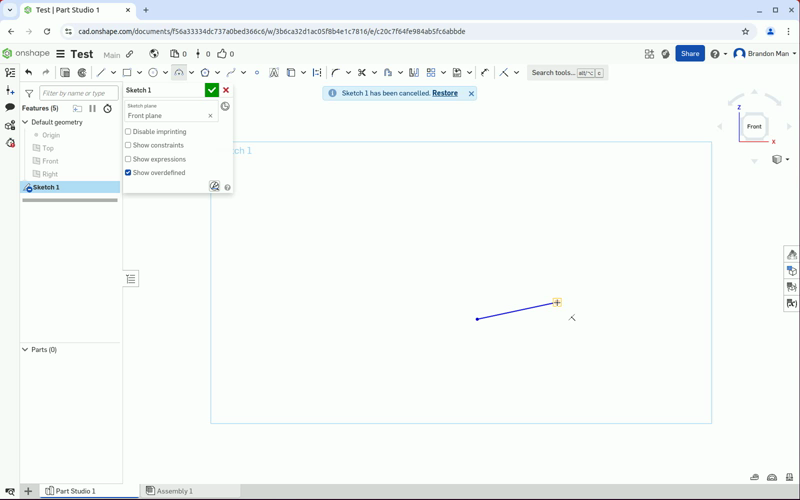
mouse_move(557, 261)
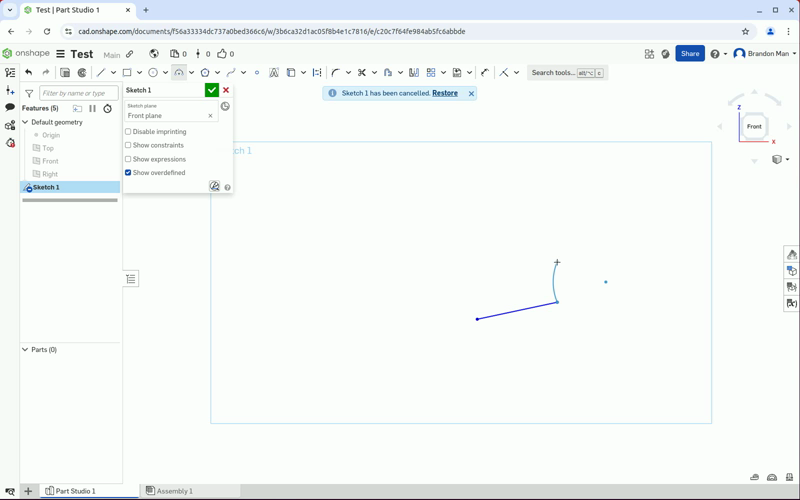
click(557, 261)
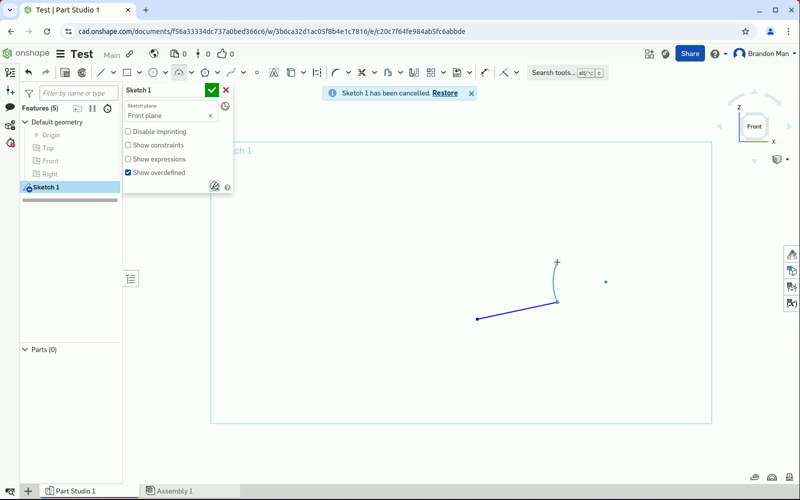
mouse_move(532, 282)
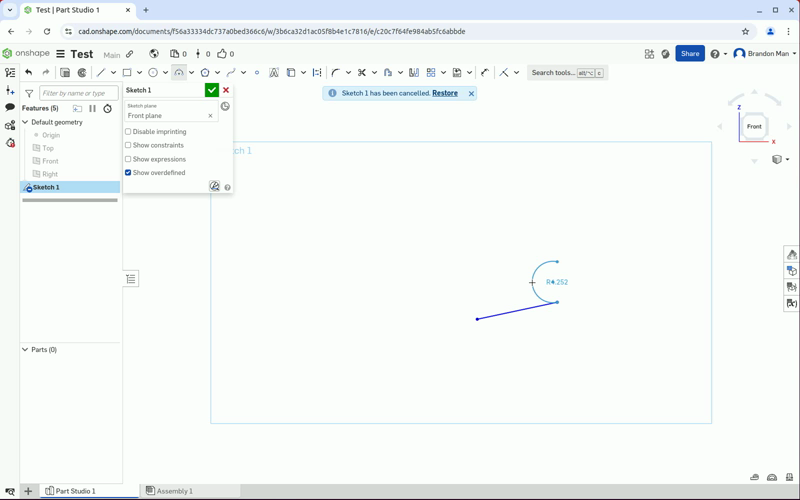
click(532, 282)
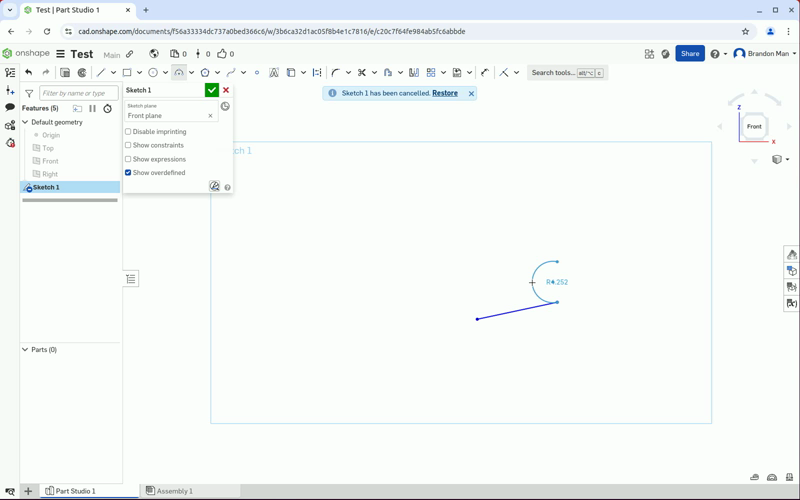
key_up(shift)
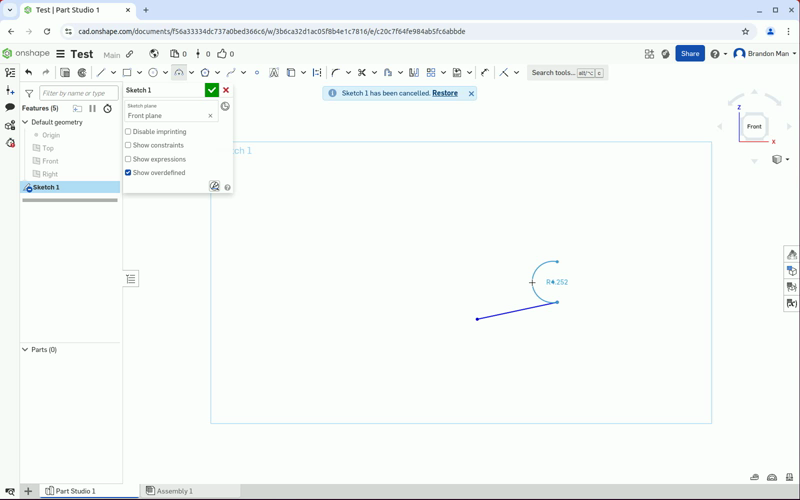
key(esc)
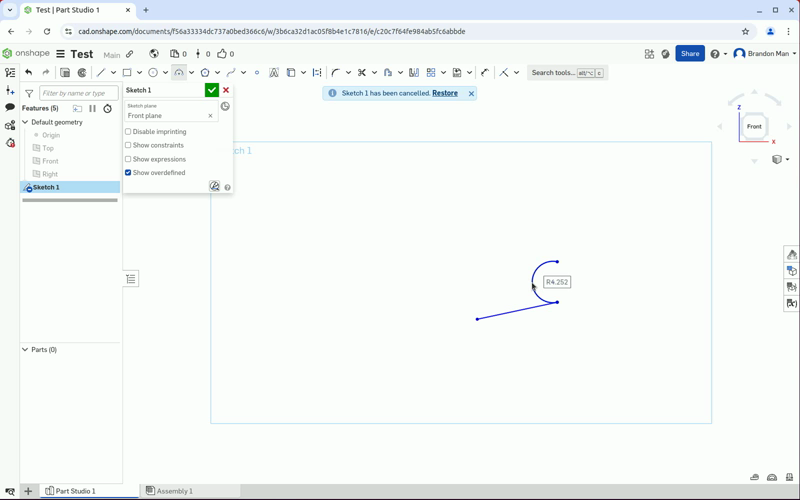
key(l)
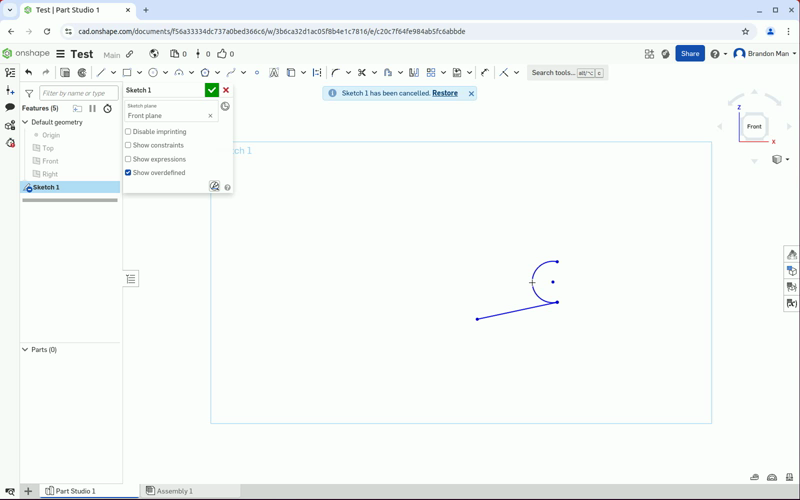
mouse_move(557, 261)
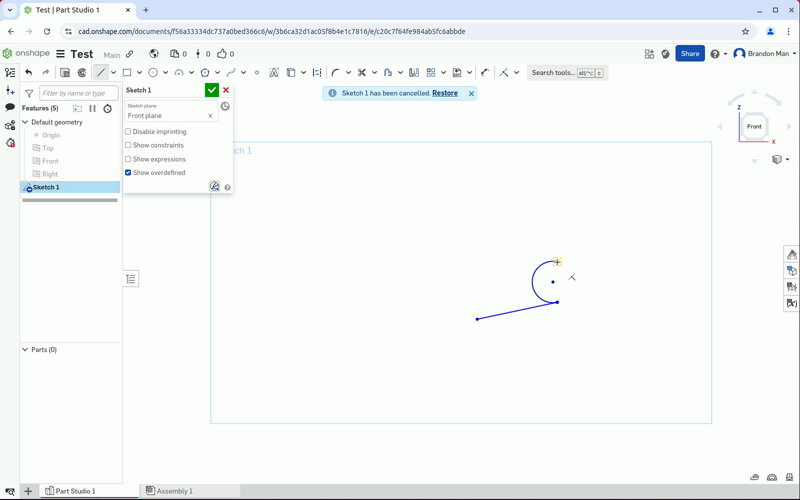
click(557, 261)
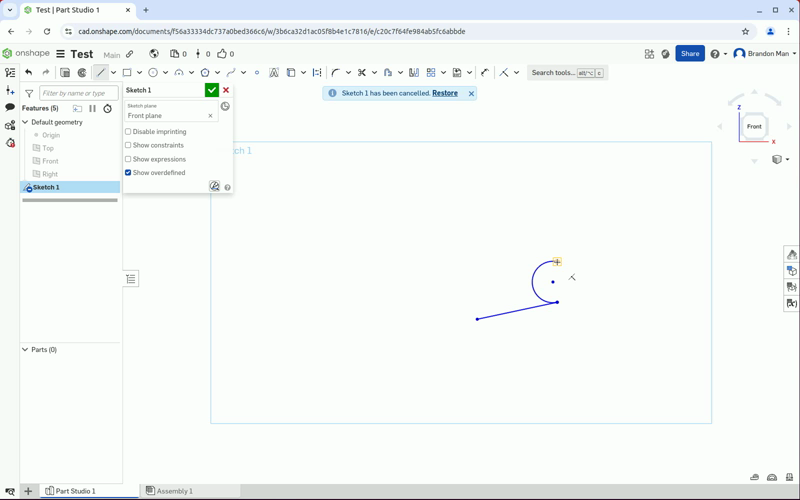
key_down(shift)
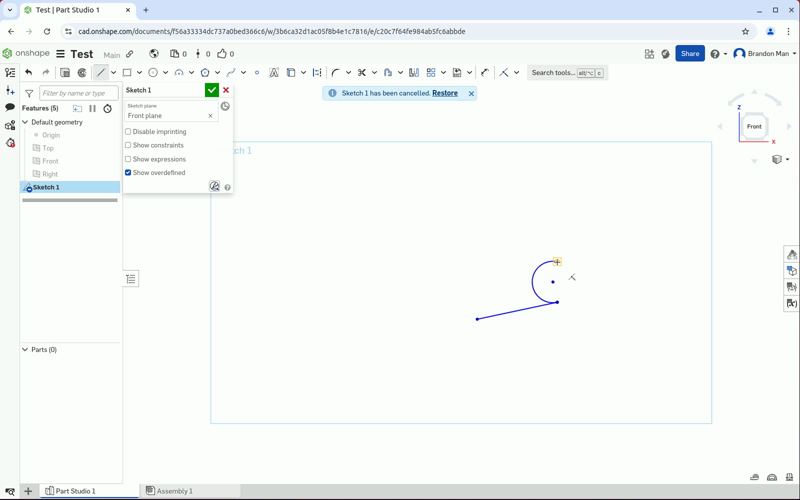
mouse_move(477, 245)
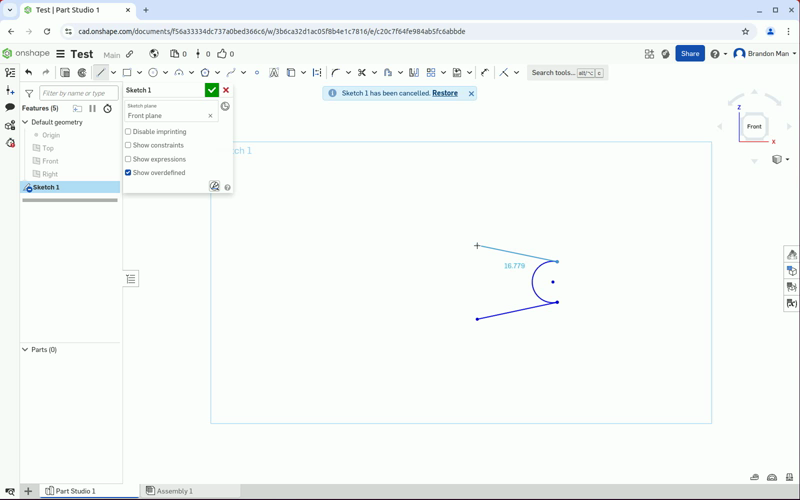
click(477, 245)
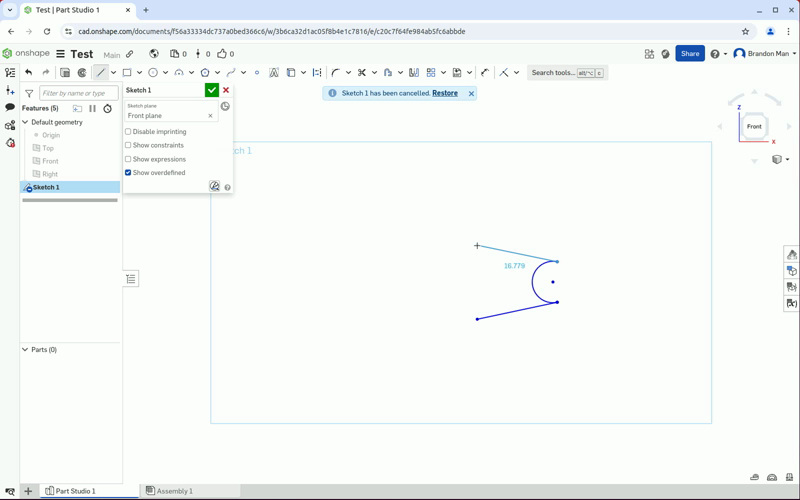
key_up(shift)
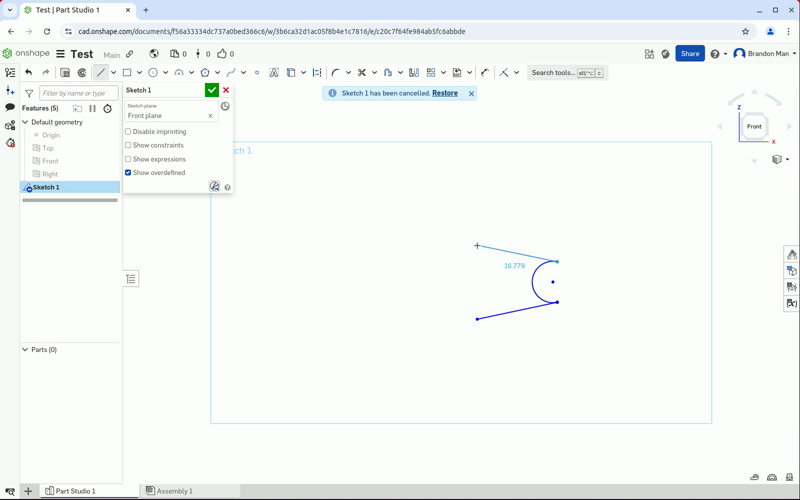
key(esc)
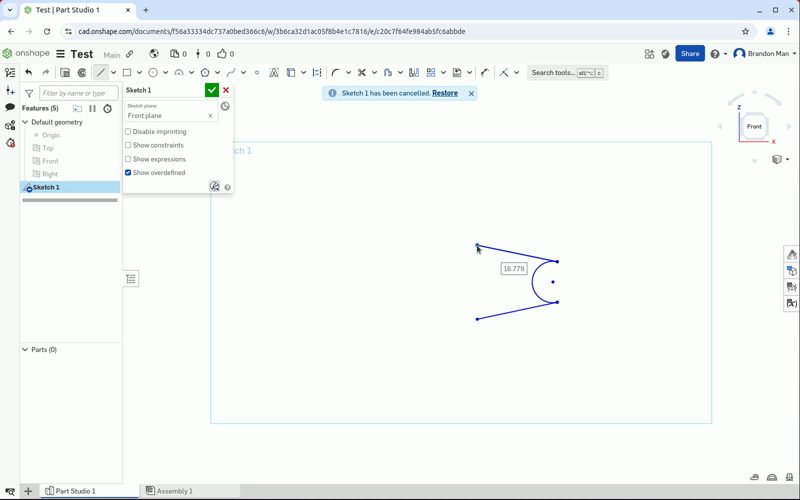
key(a)
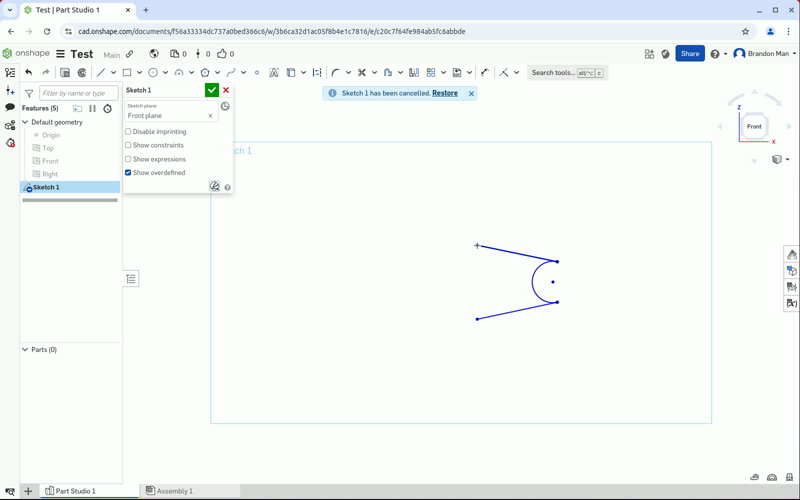
mouse_move(477, 245)
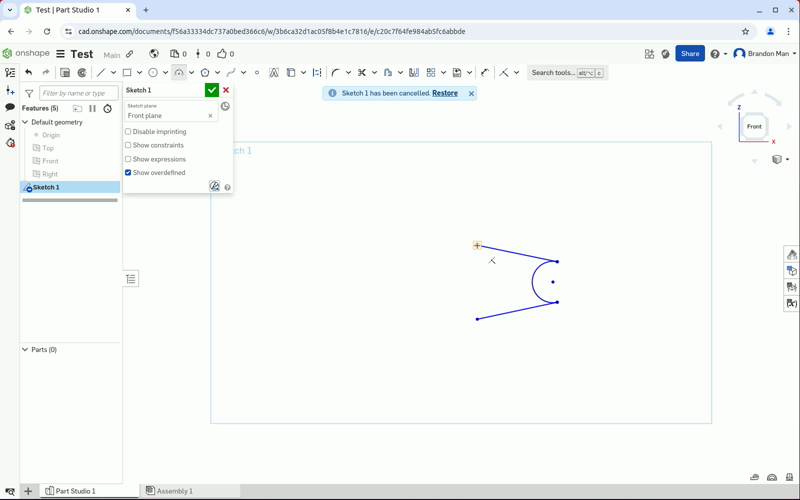
click(477, 245)
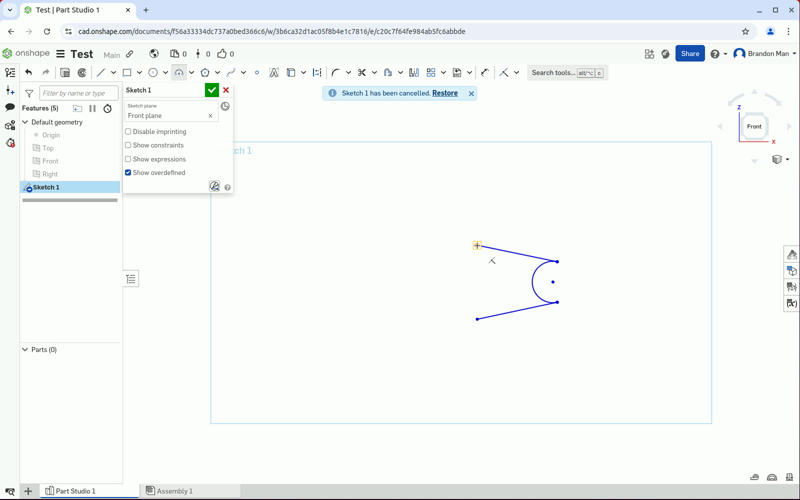
mouse_move(477, 319)
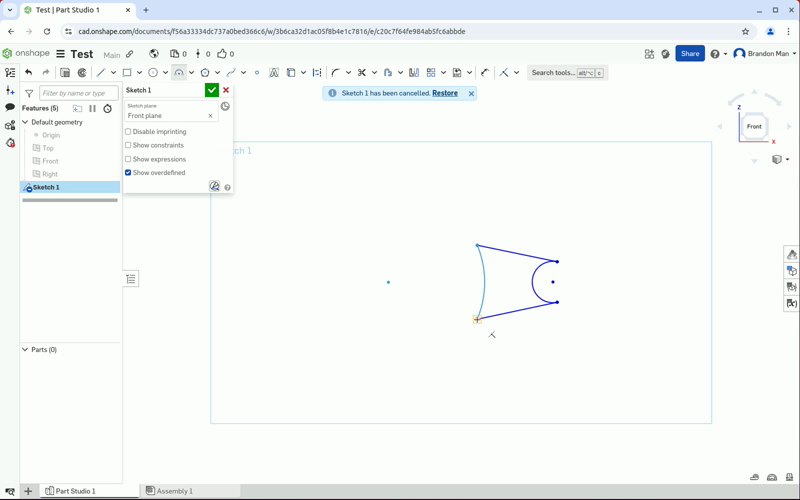
click(477, 319)
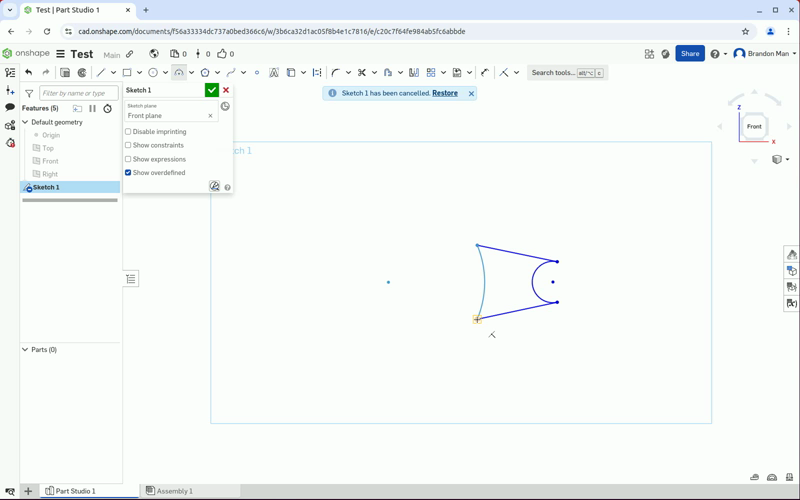
key_down(shift)
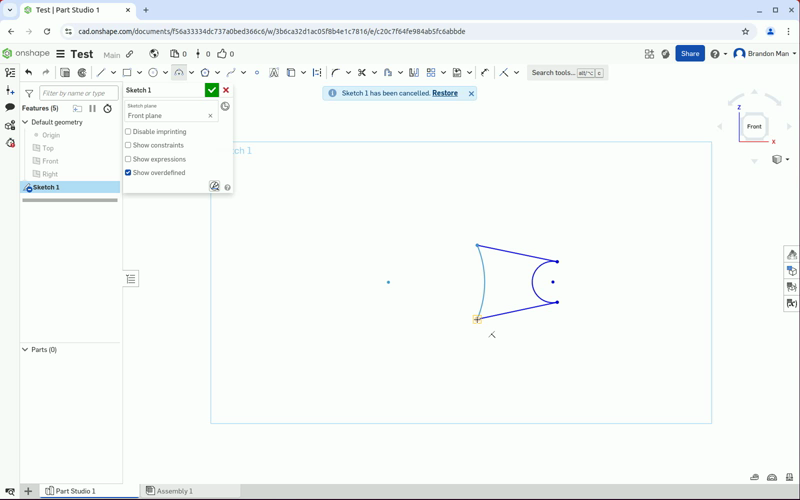
mouse_move(501, 282)
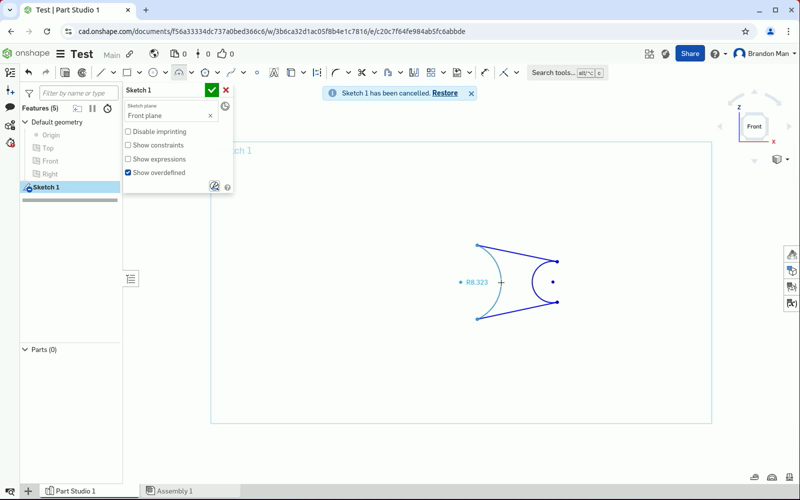
click(501, 282)
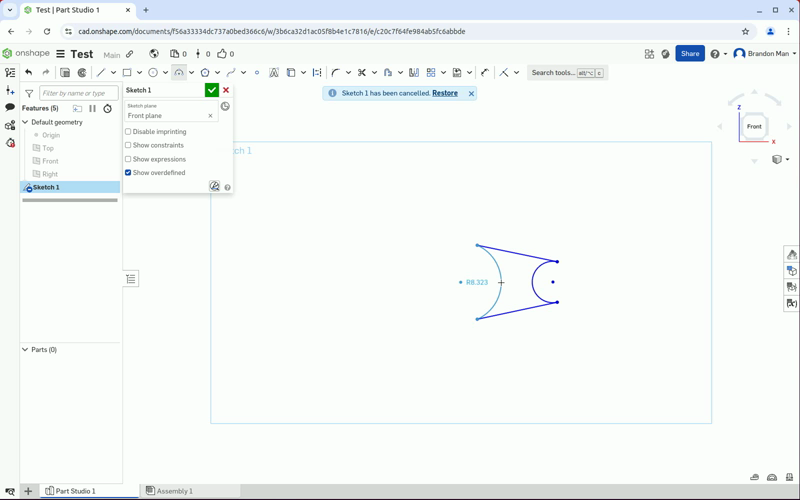
key_up(shift)
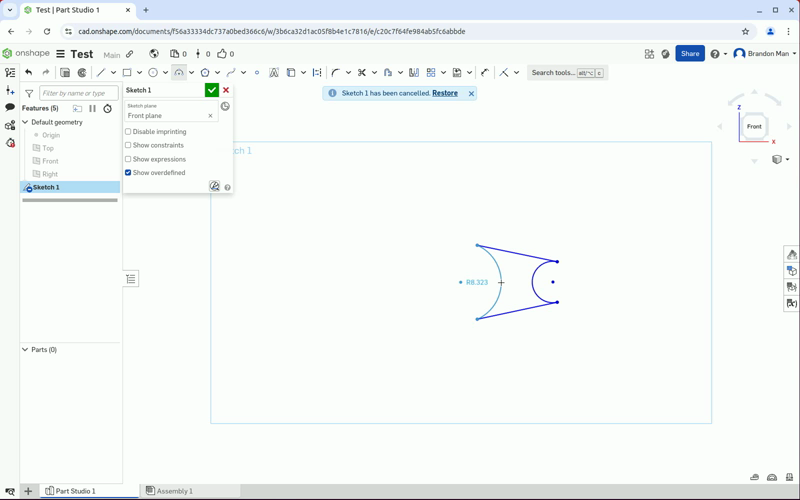
key(esc)
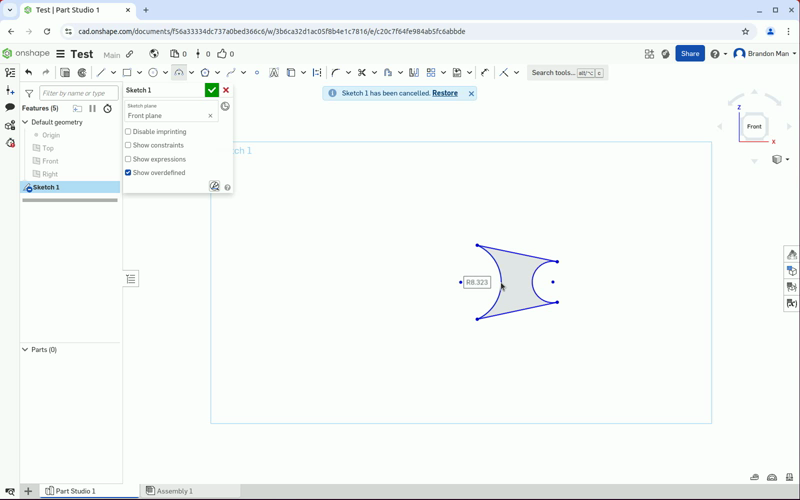
mouse_move(506, 301)
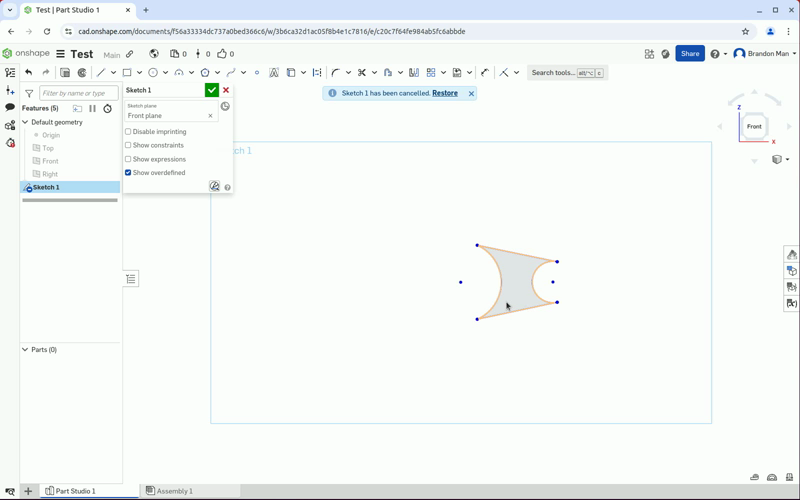
click(506, 301)
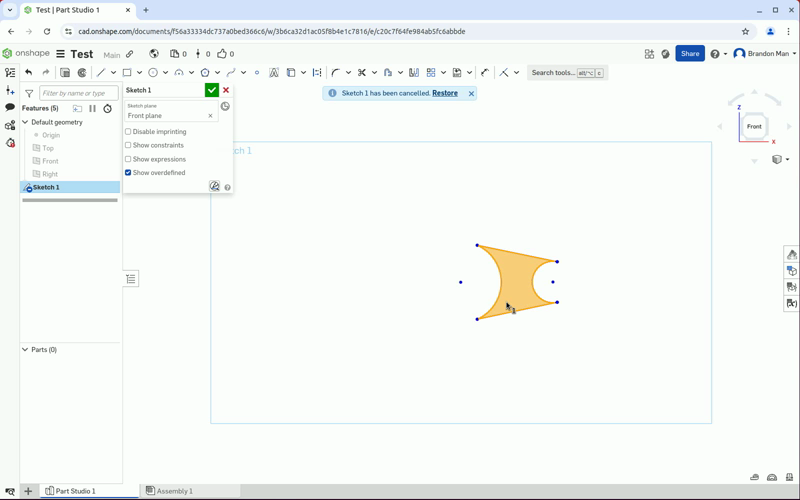
mouse_move(73, 352)
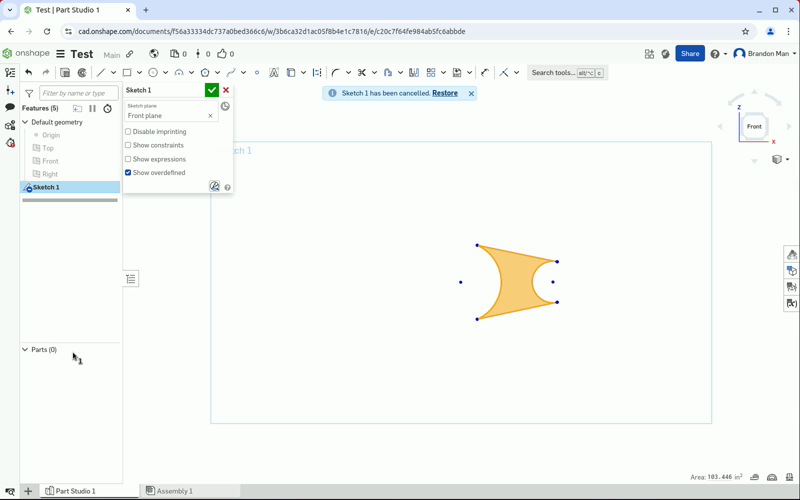
key(shift+y)
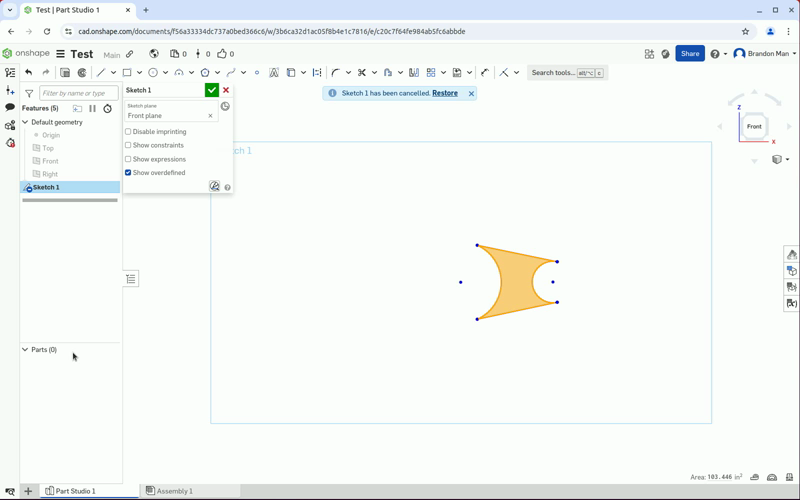
key(shift+e)
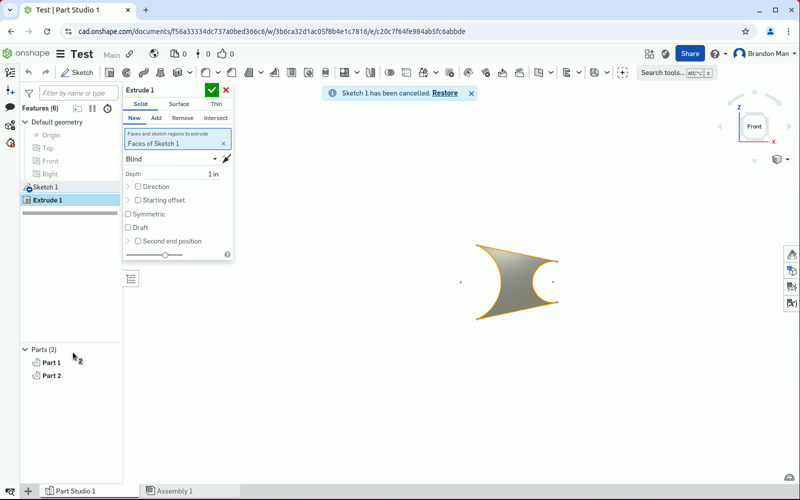
mouse_move(143, 106)
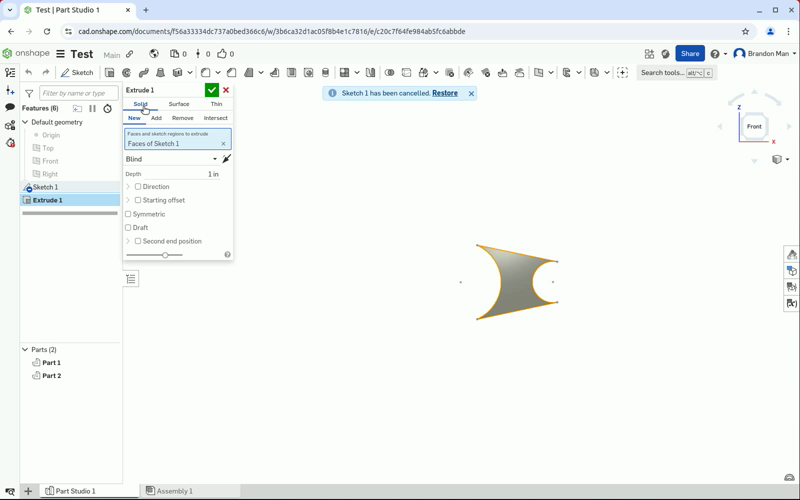
click(143, 106)
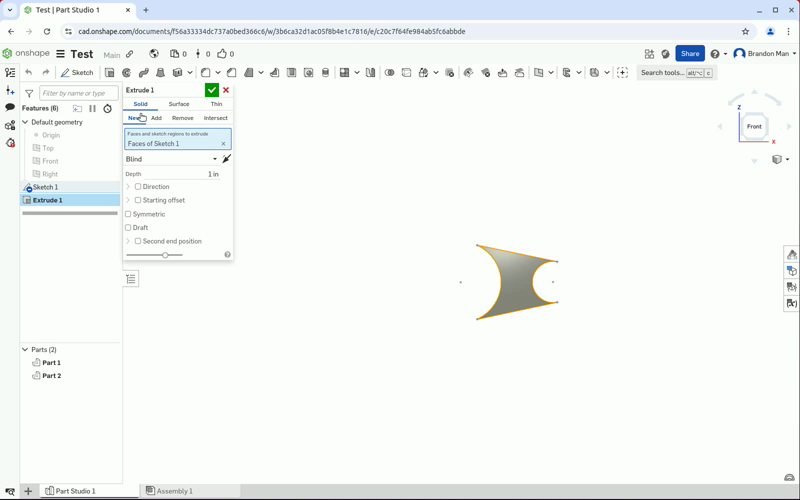
mouse_move(137, 120)
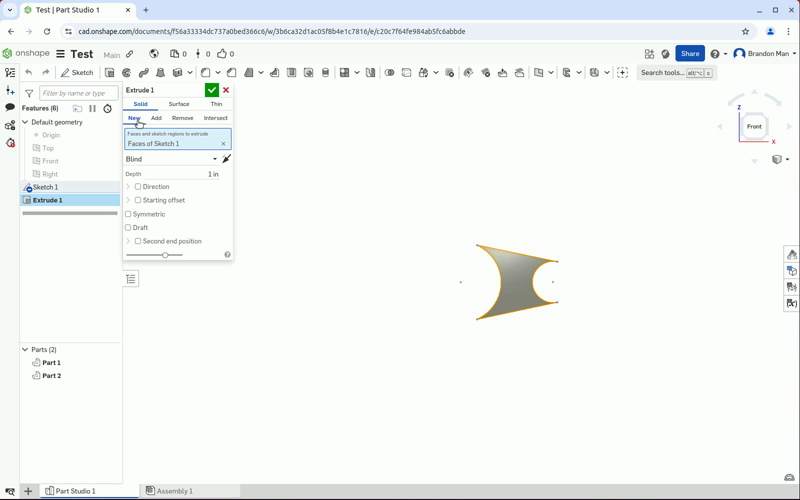
click(137, 120)
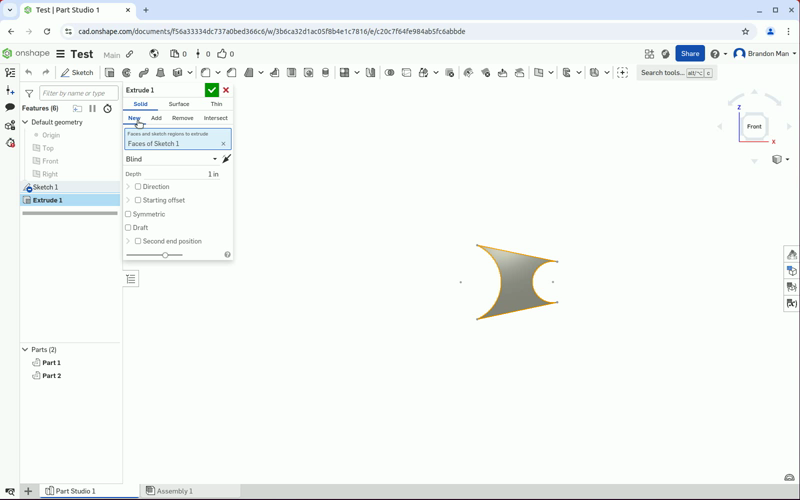
key(tab, 4)
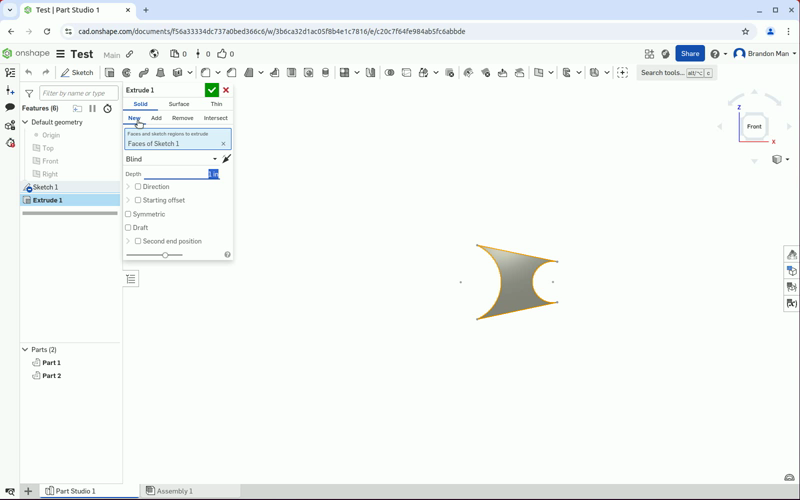
text(4.092)
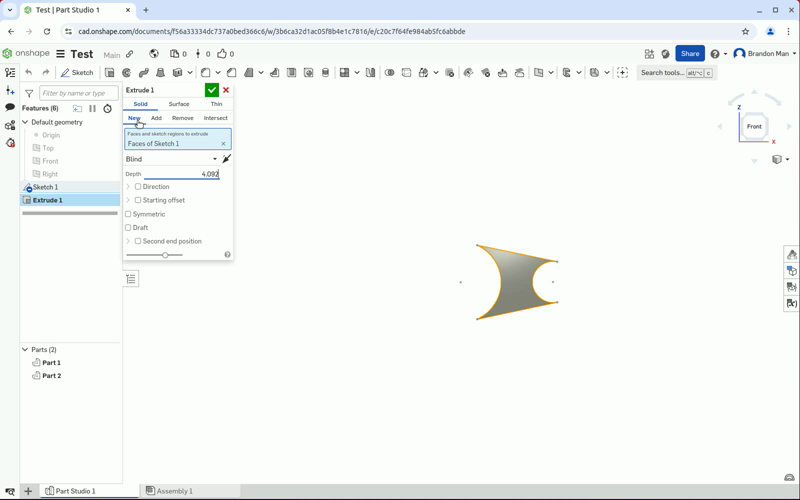
key(enter)
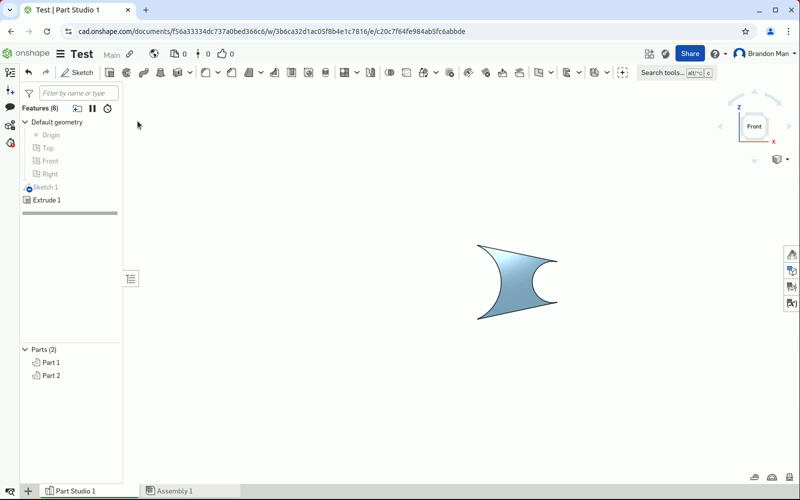
key(shift+h)
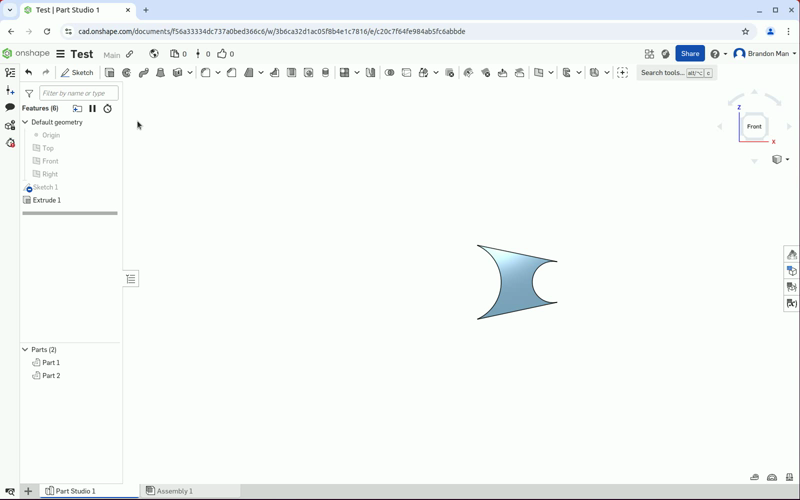
key(shift+h)
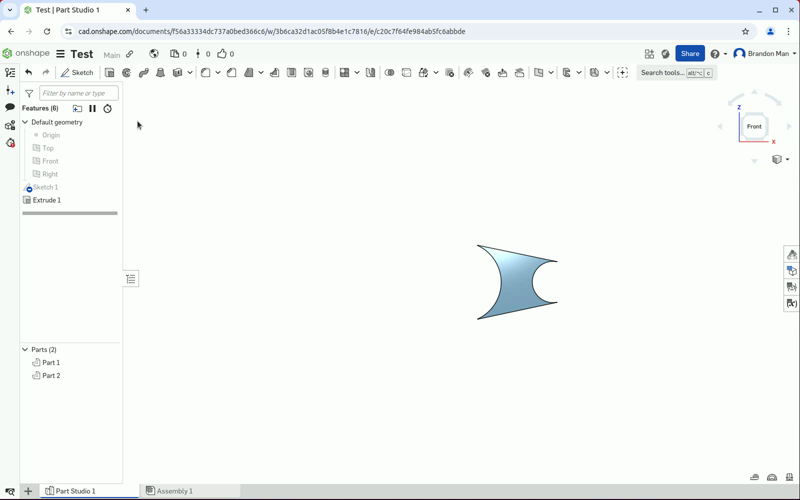
mouse_move(73, 189)
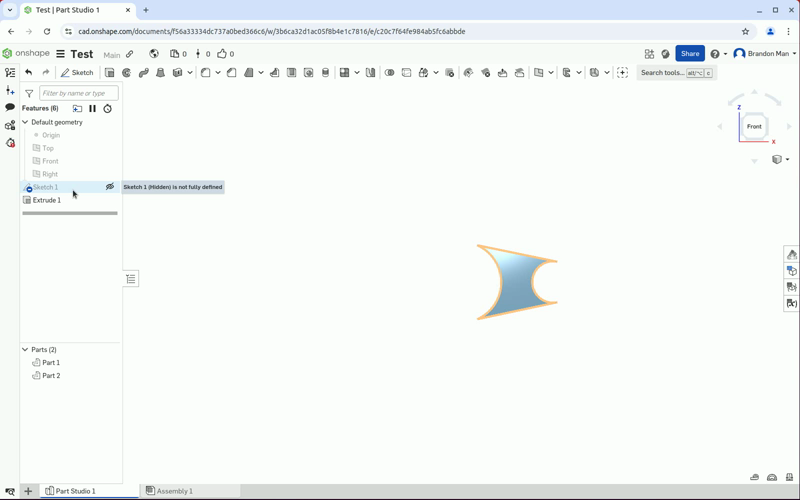
click(73, 189)
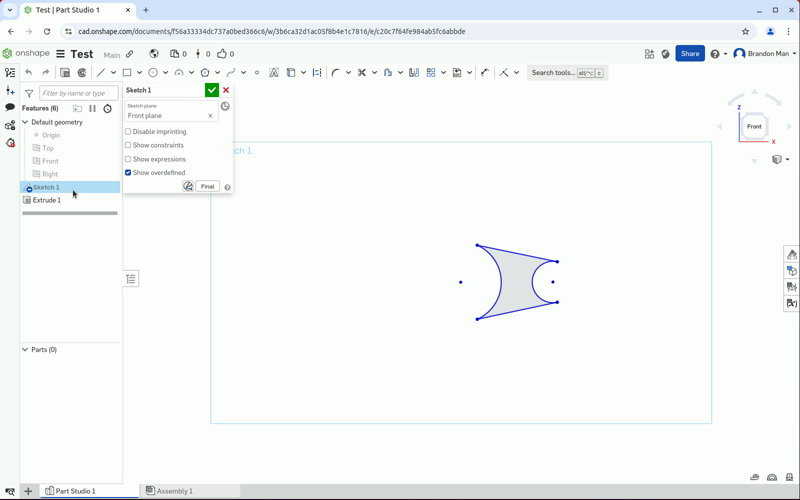
mouse_move(229, 92)
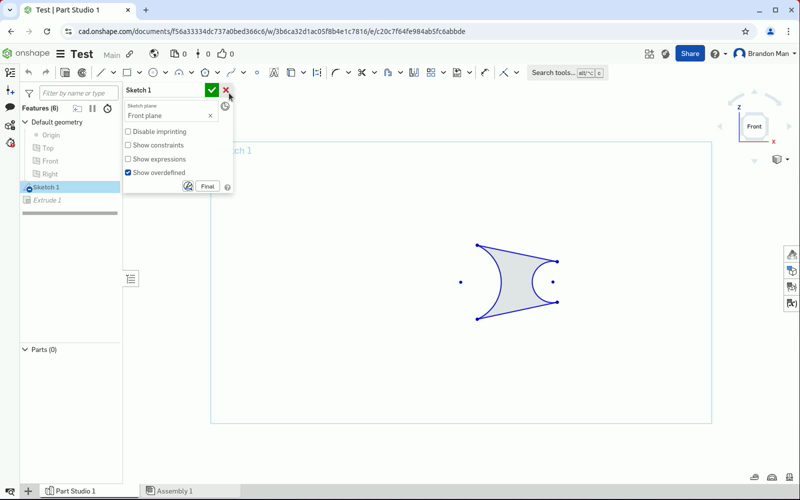
click(229, 92)
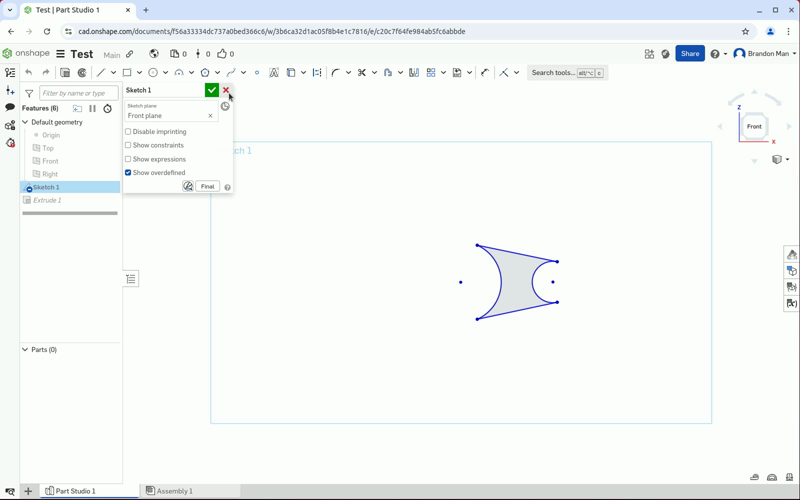
key(shift+s)
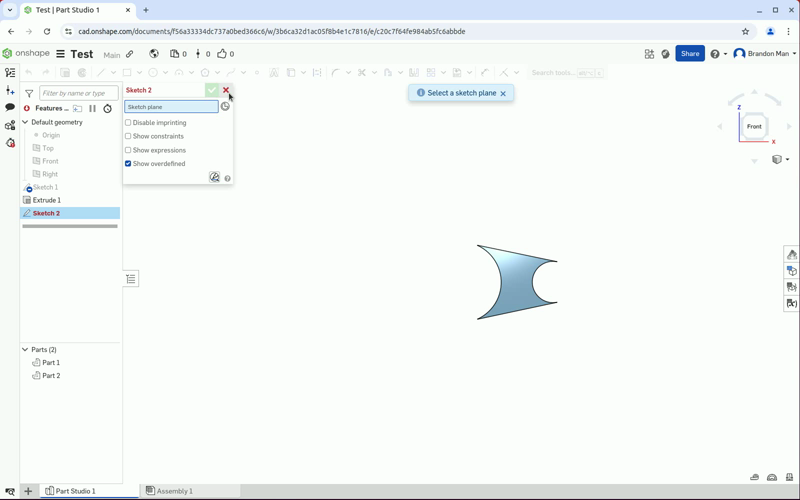
mouse_move(73, 163)
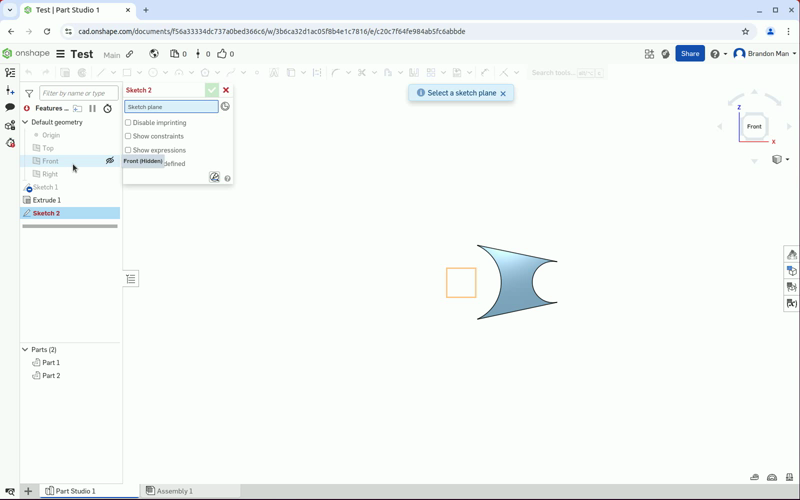
click(73, 163)
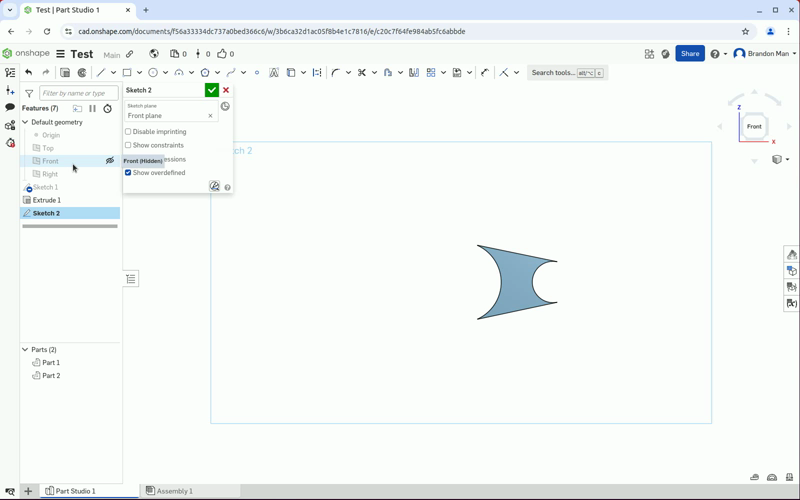
mouse_move(73, 352)
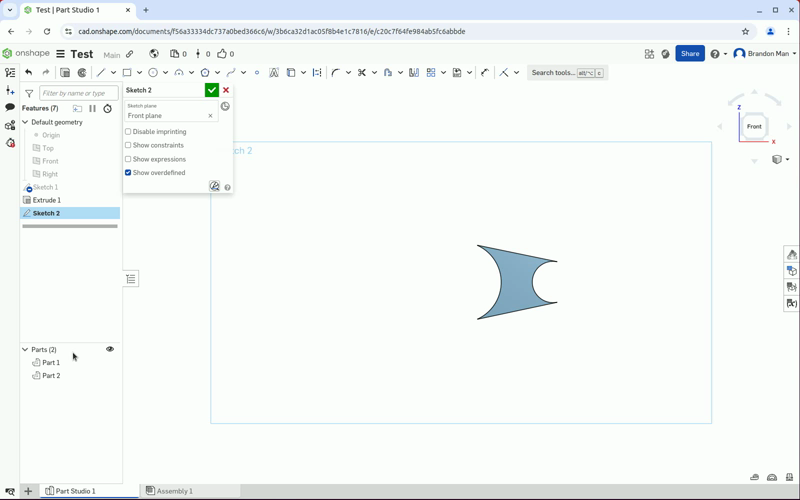
key(y)
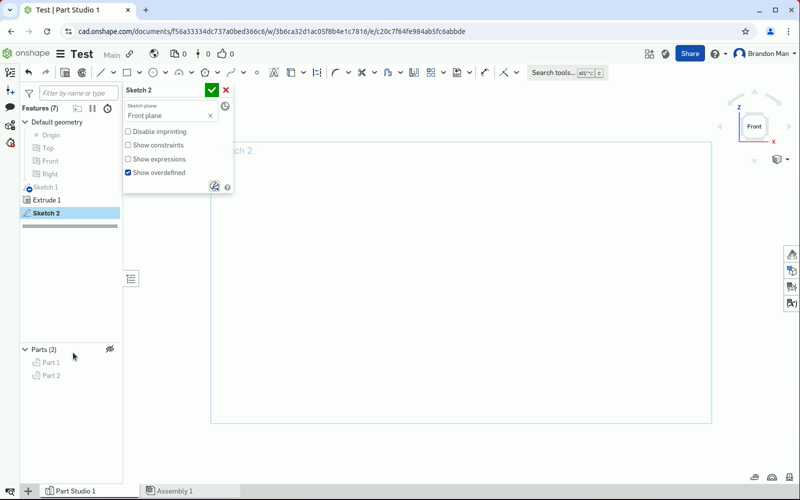
key(l)
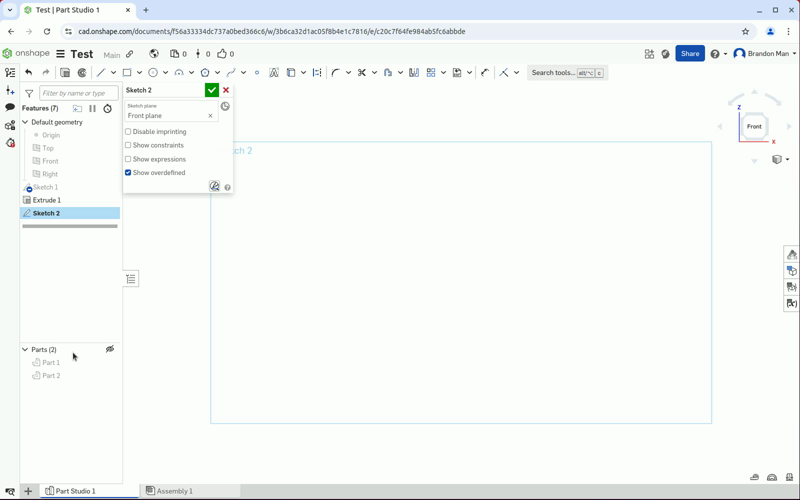
key_down(shift)
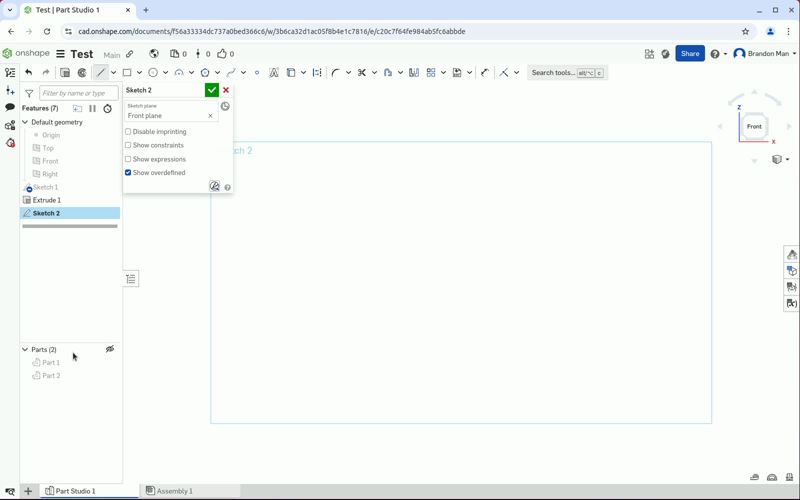
mouse_move(460, 322)
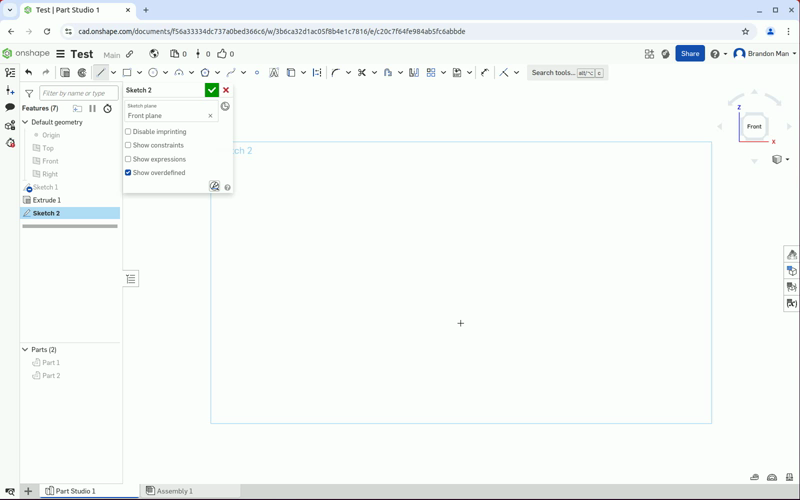
click(460, 322)
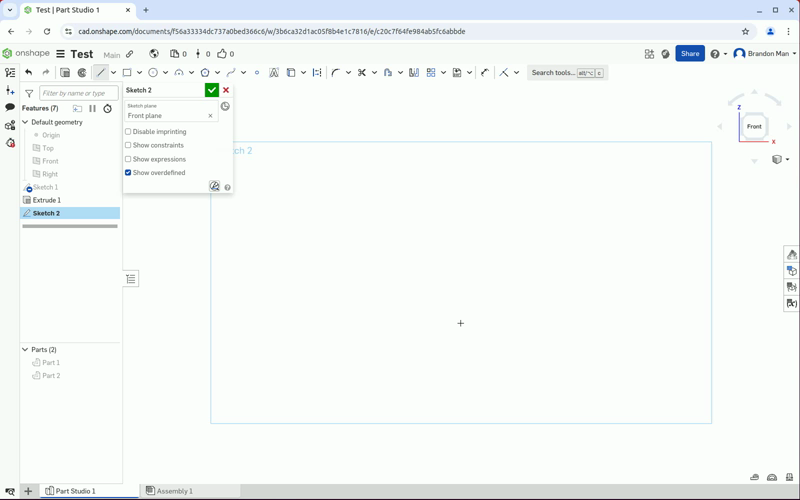
key_up(shift)
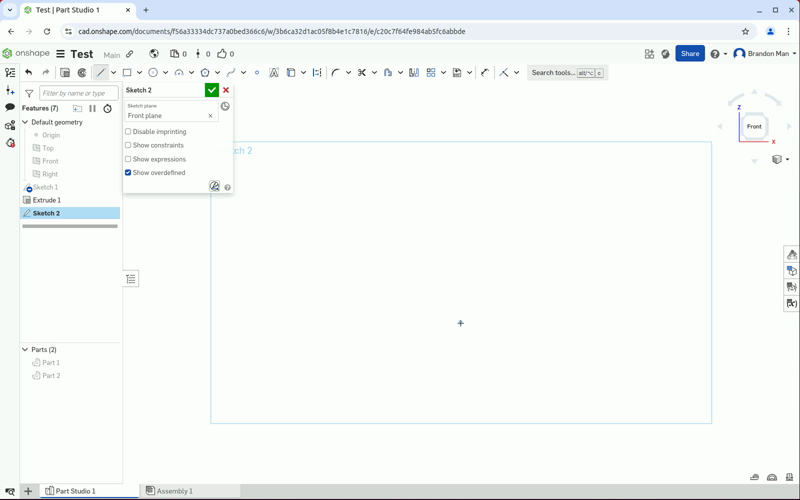
key_down(shift)
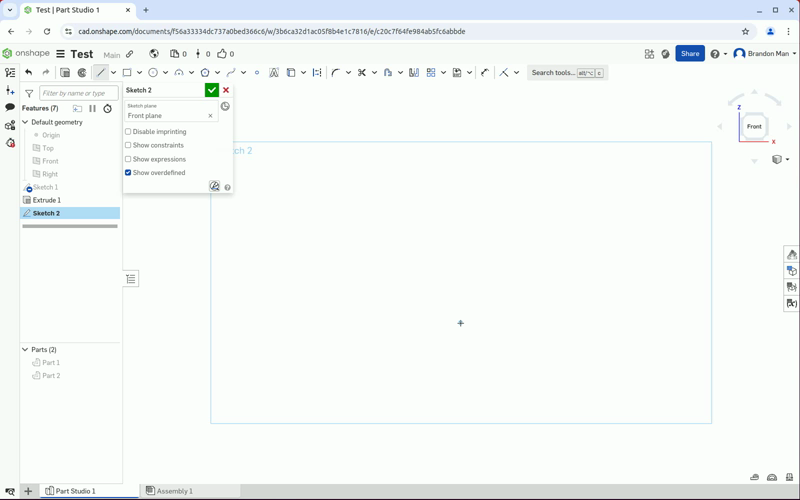
mouse_move(490, 322)
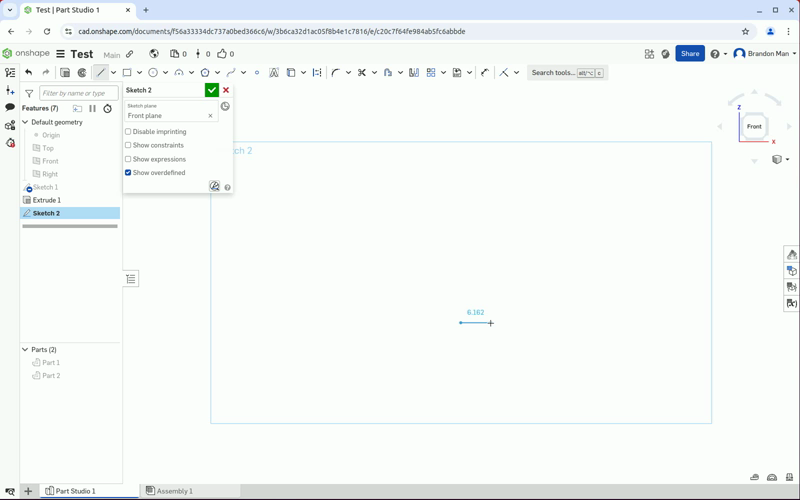
mouse_move(477, 319)
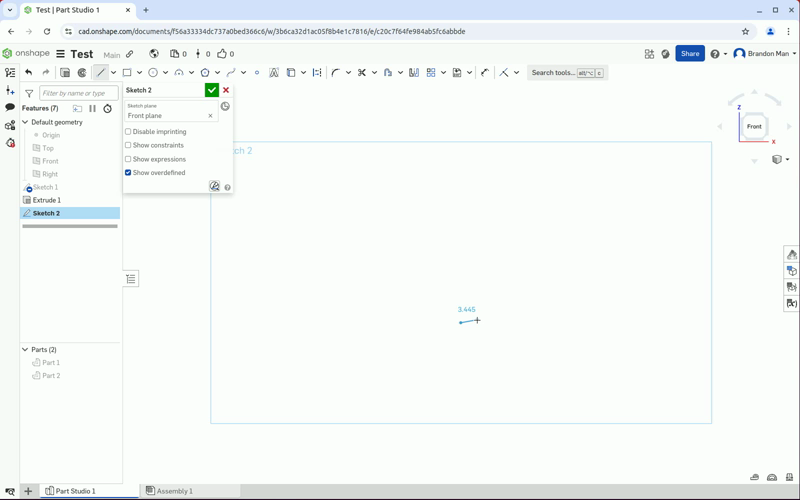
click(477, 319)
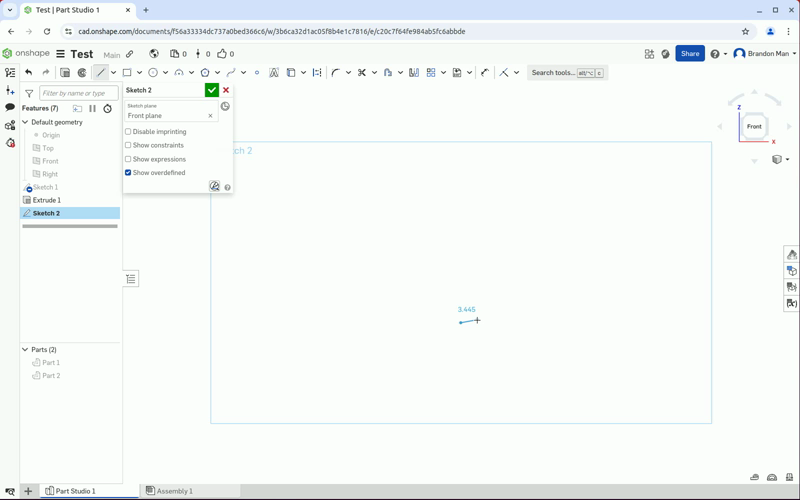
key_up(shift)
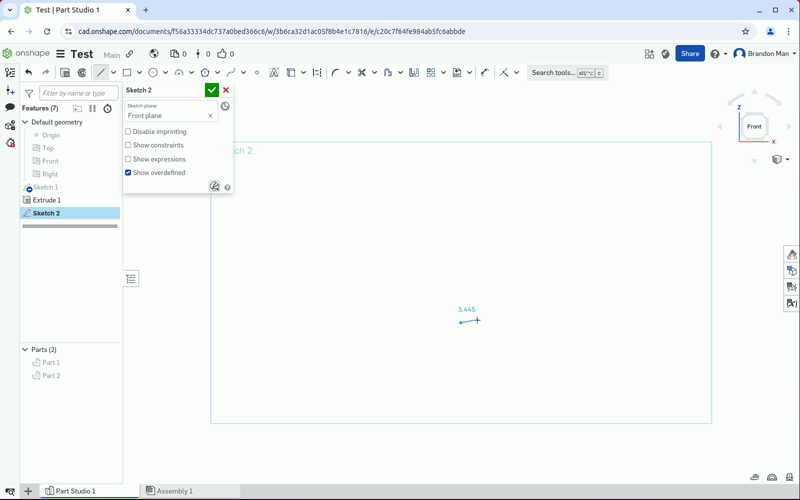
key(esc)
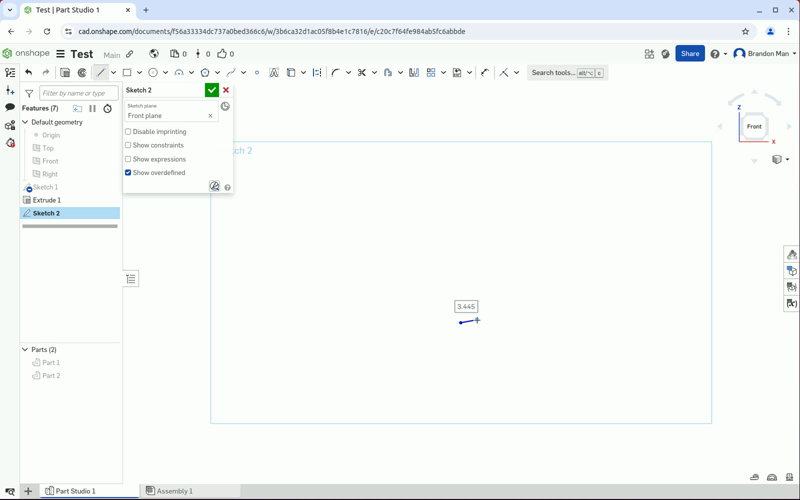
key(a)
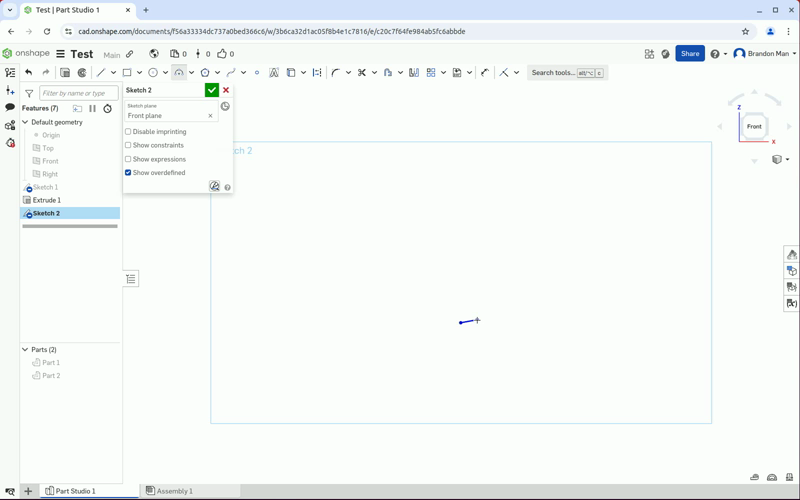
mouse_move(477, 319)
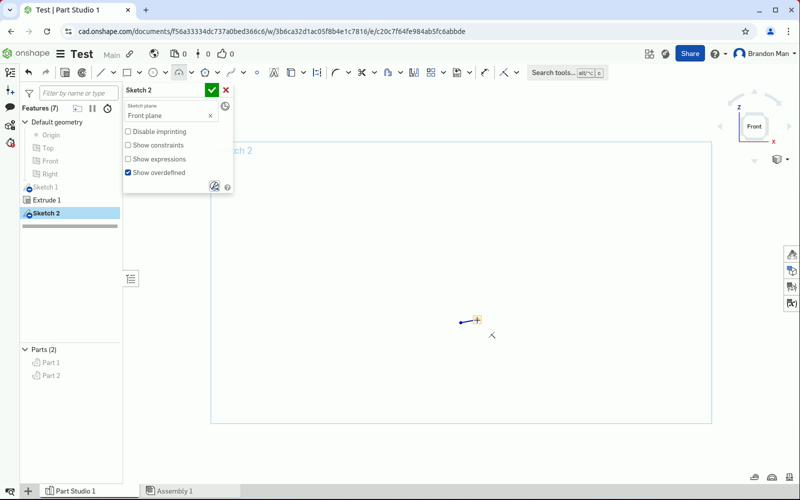
click(477, 319)
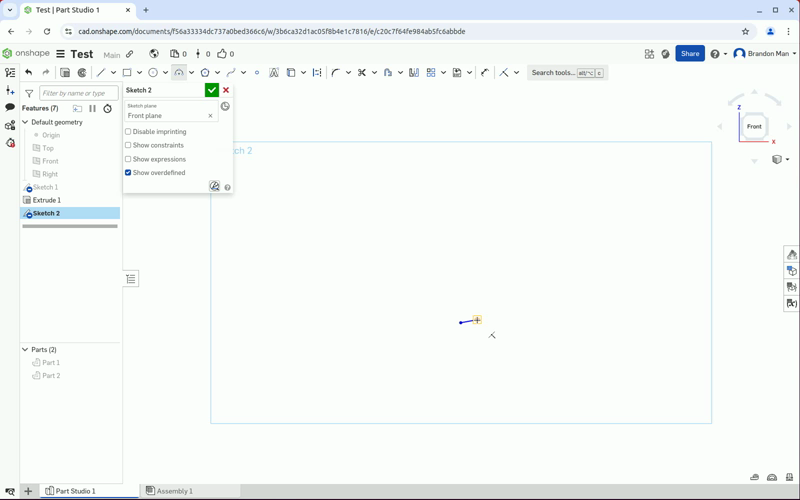
key_down(shift)
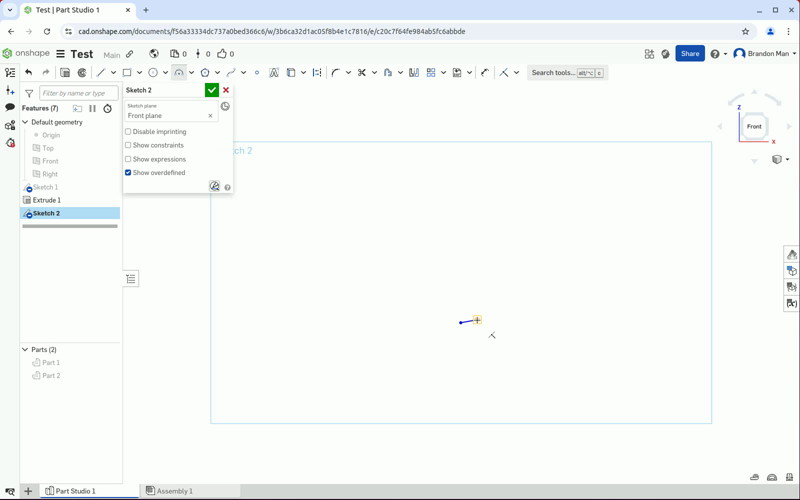
mouse_move(477, 245)
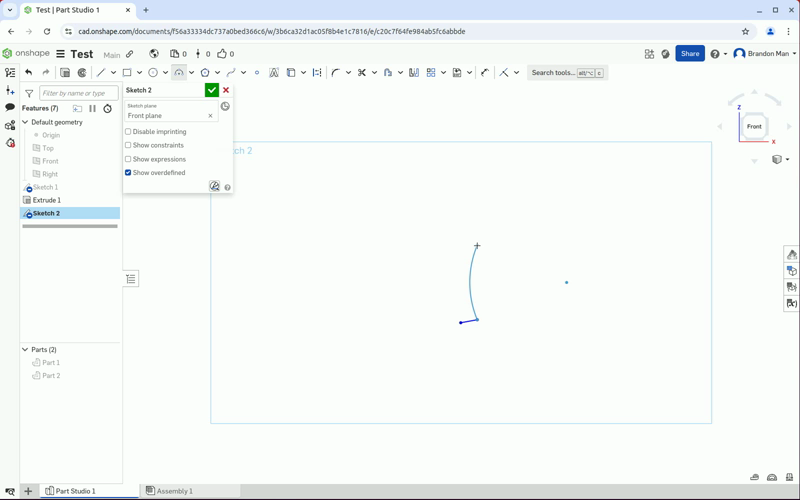
click(477, 245)
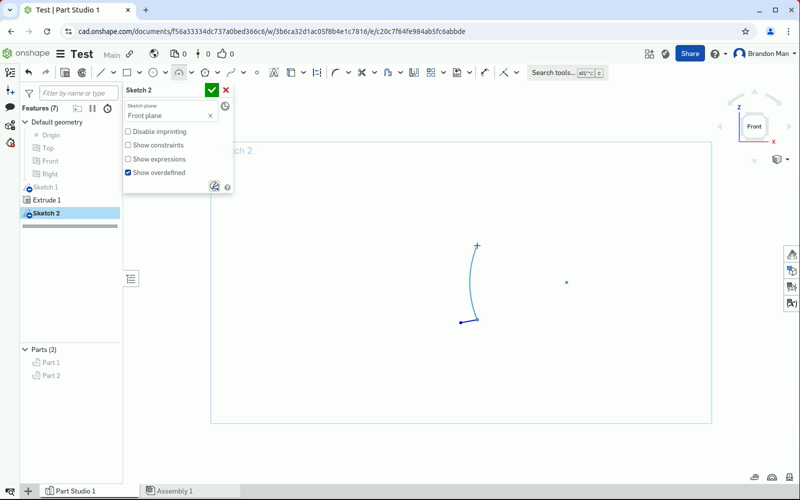
mouse_move(501, 282)
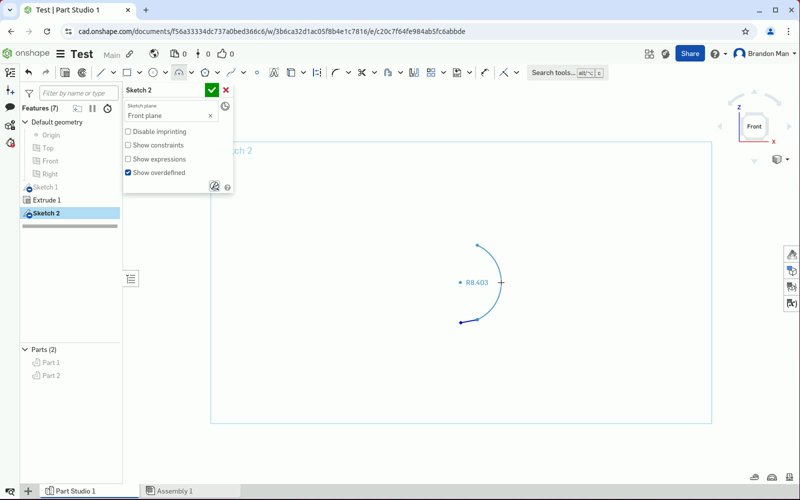
click(501, 282)
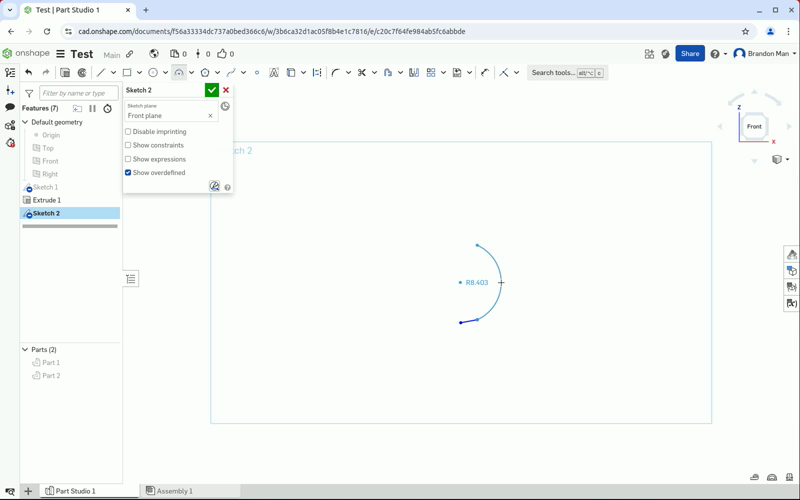
key_up(shift)
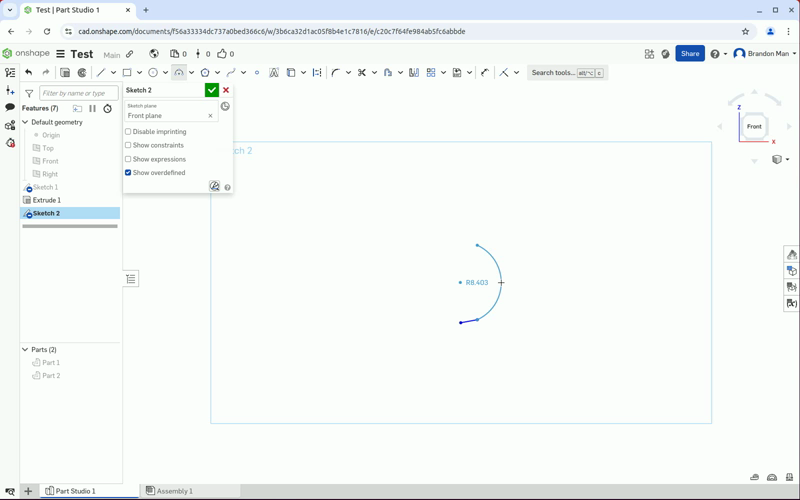
key(esc)
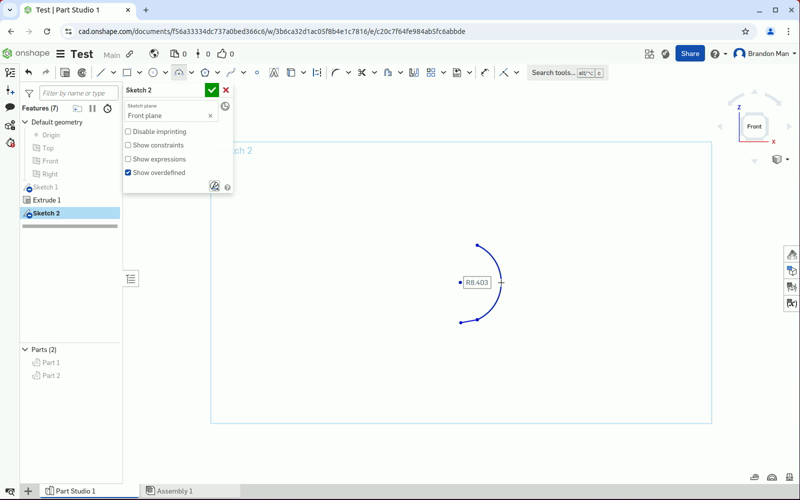
key(l)
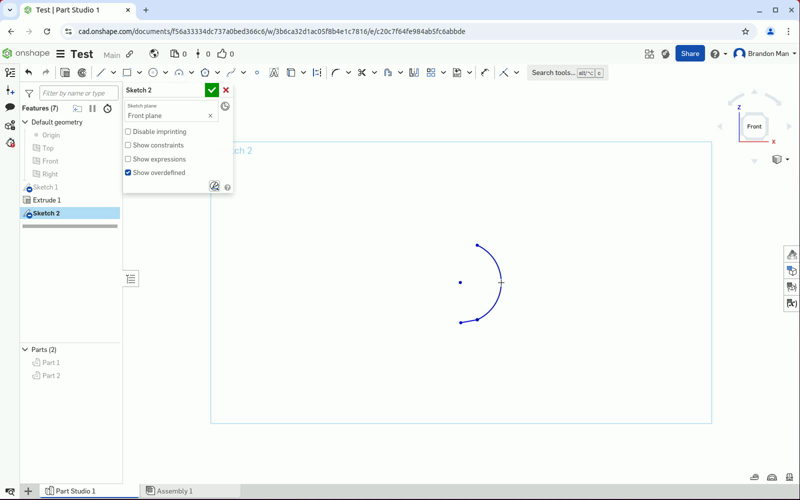
mouse_move(477, 245)
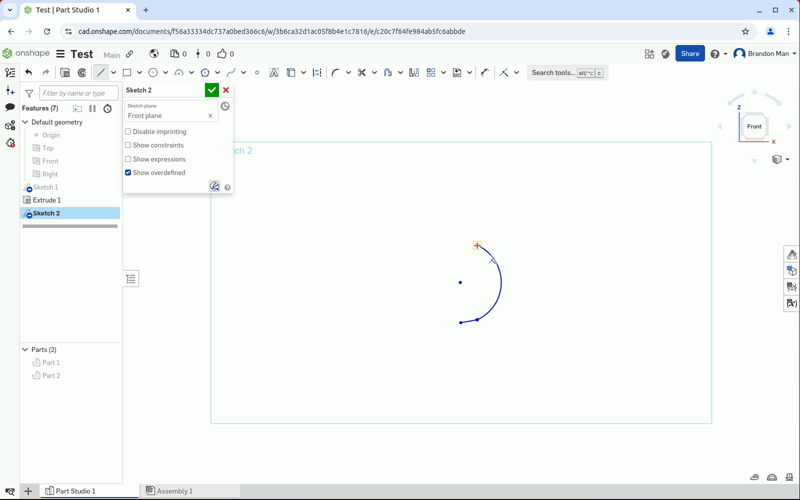
click(477, 245)
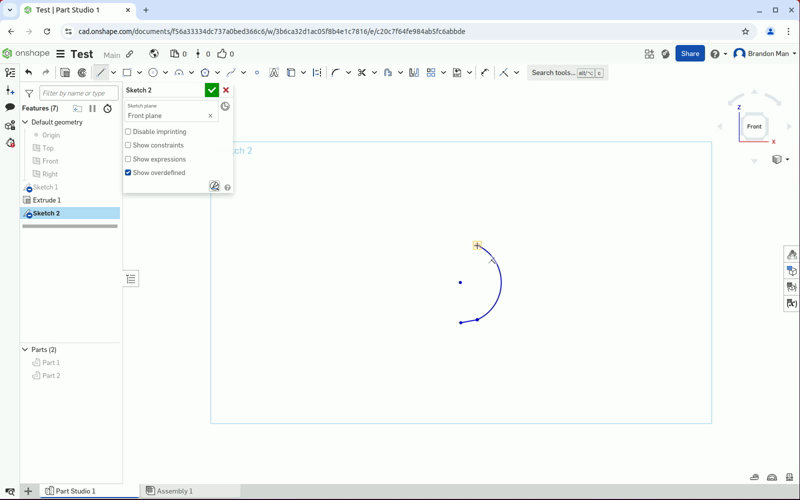
key_down(shift)
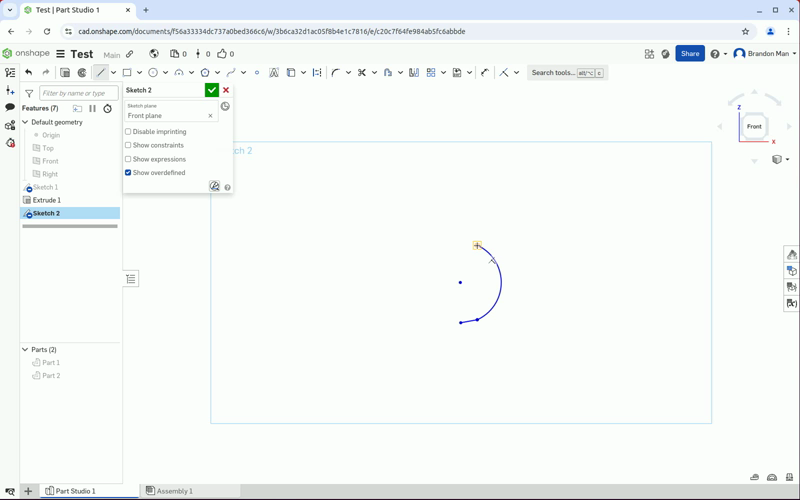
mouse_move(507, 245)
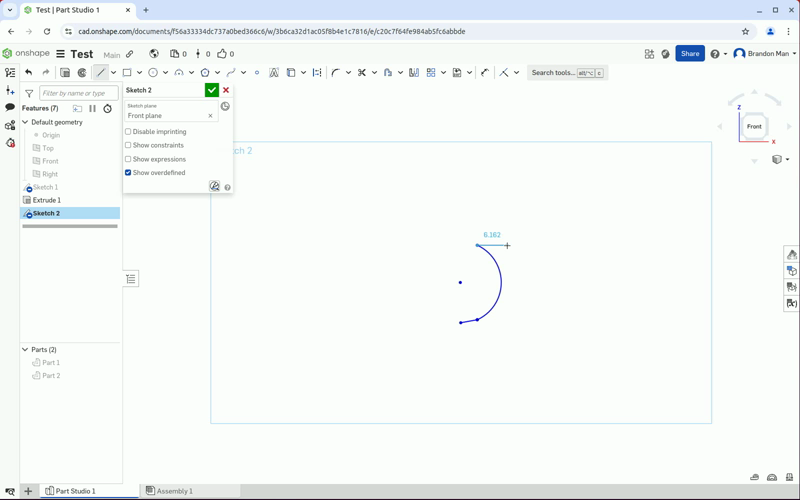
mouse_move(460, 241)
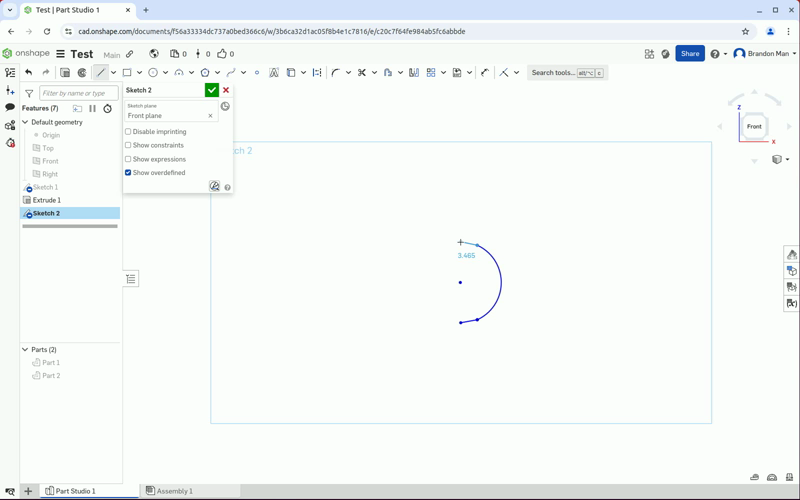
click(460, 241)
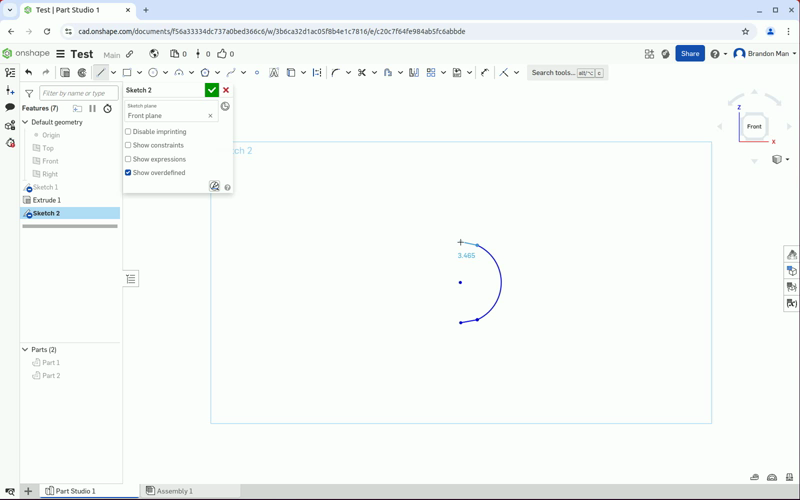
key_up(shift)
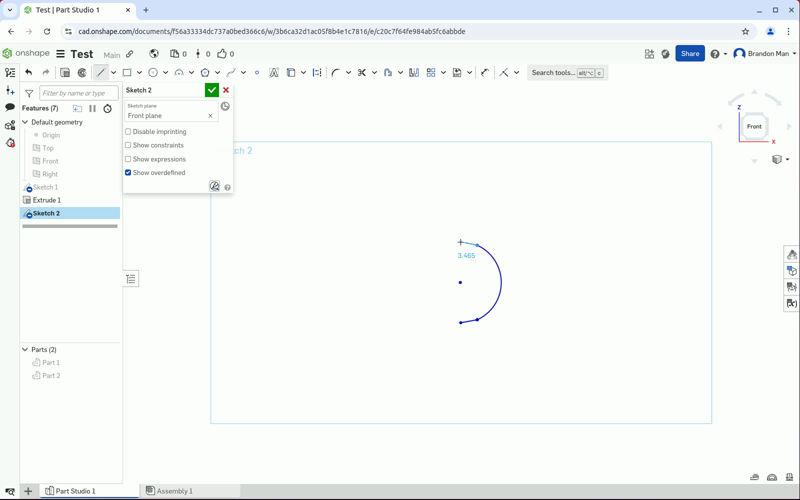
key(esc)
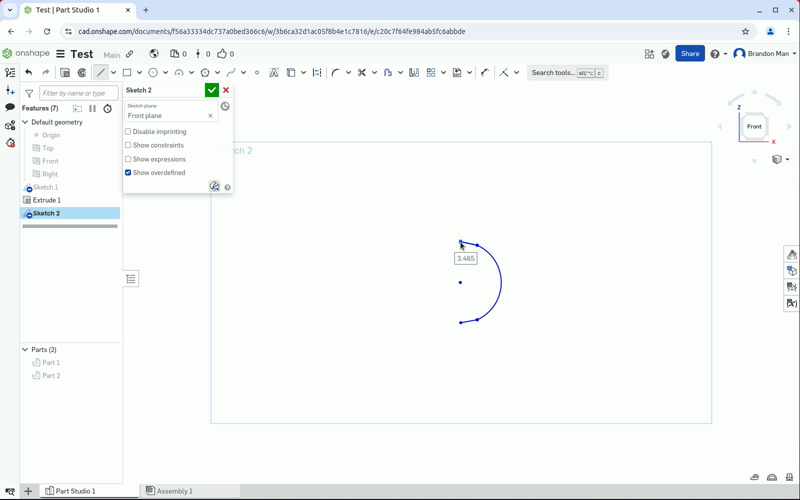
key(a)
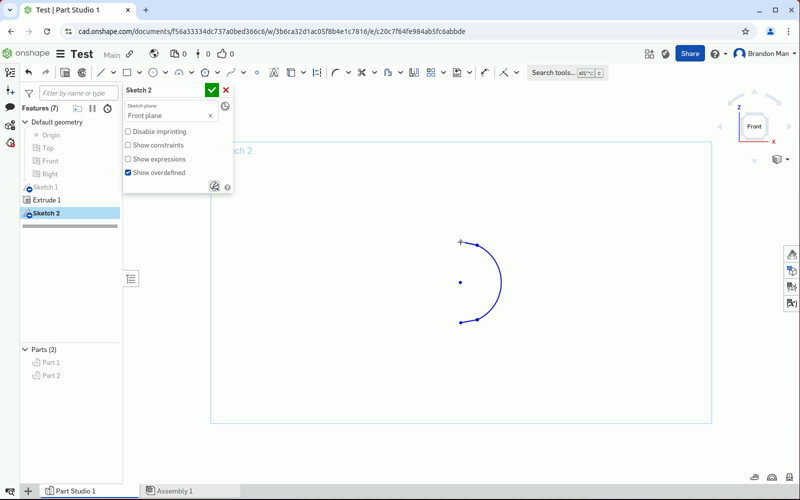
mouse_move(460, 241)
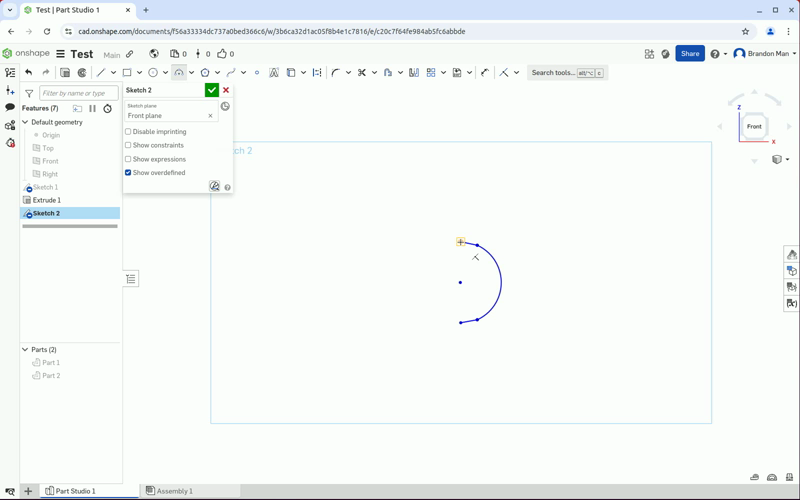
click(460, 241)
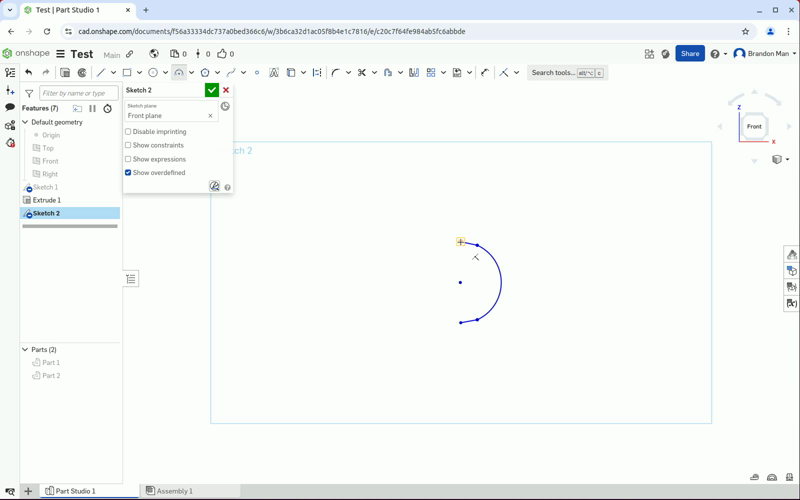
mouse_move(460, 322)
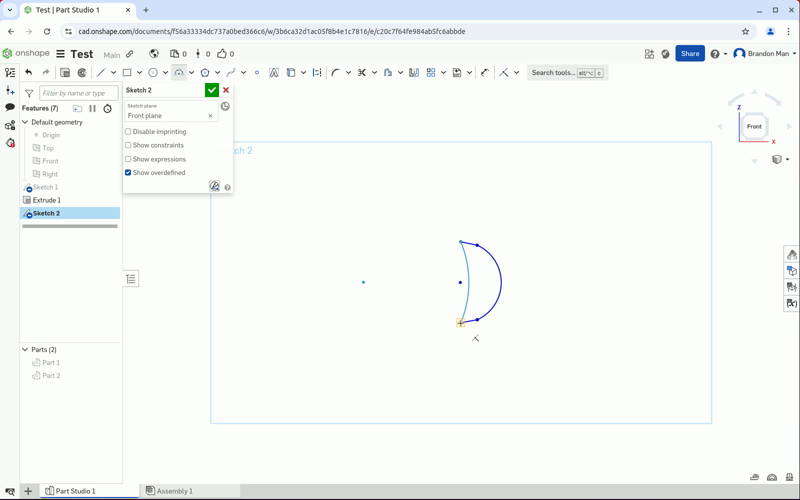
click(460, 322)
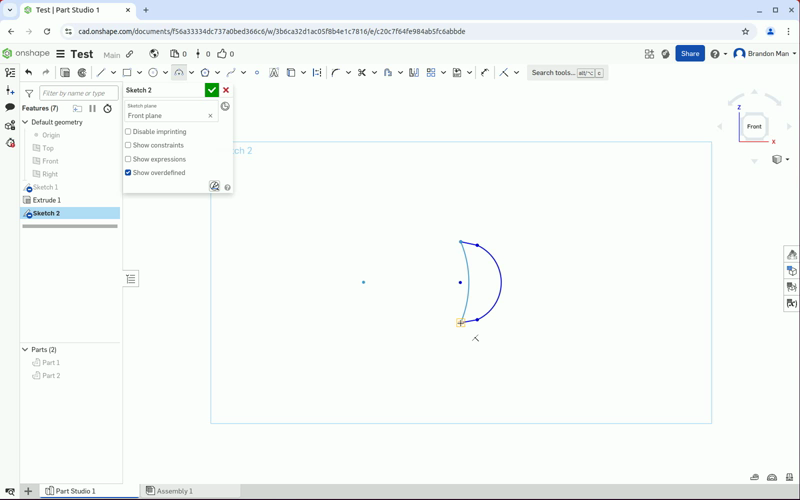
key_down(shift)
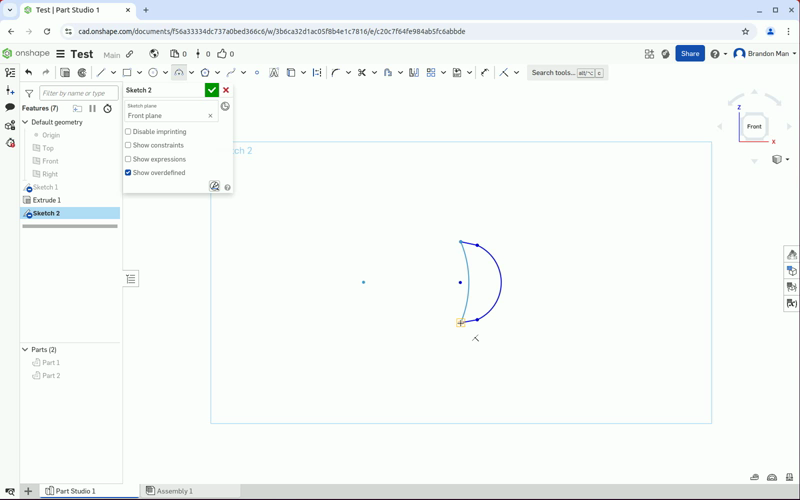
mouse_move(420, 282)
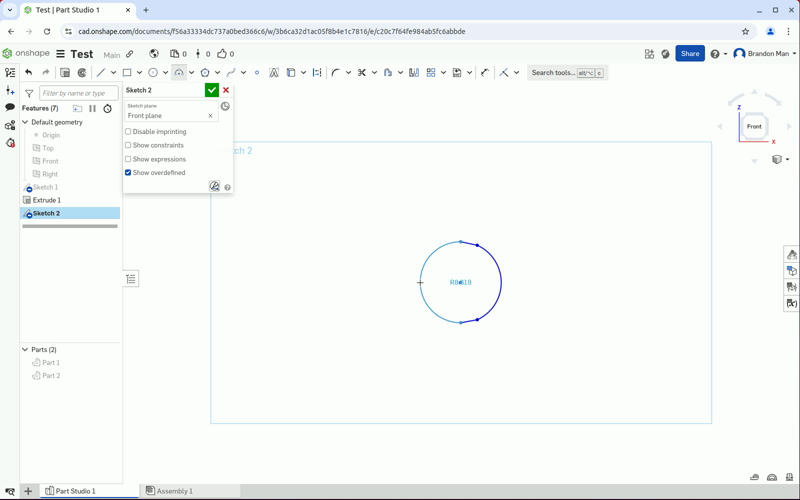
click(420, 282)
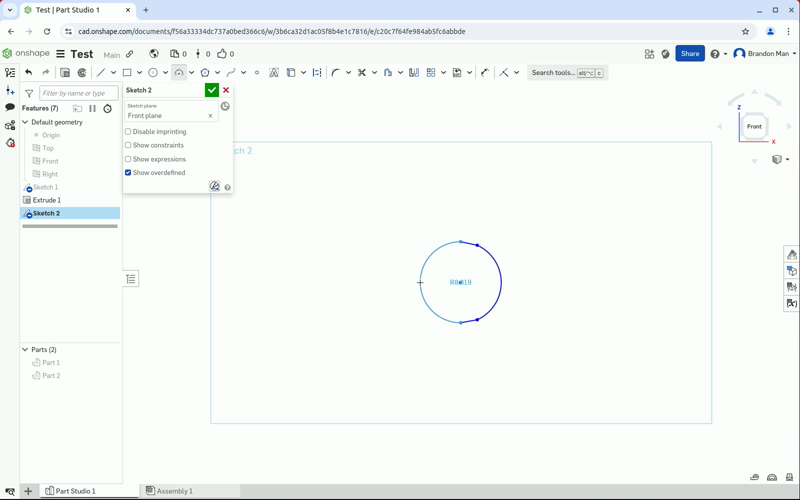
key_up(shift)
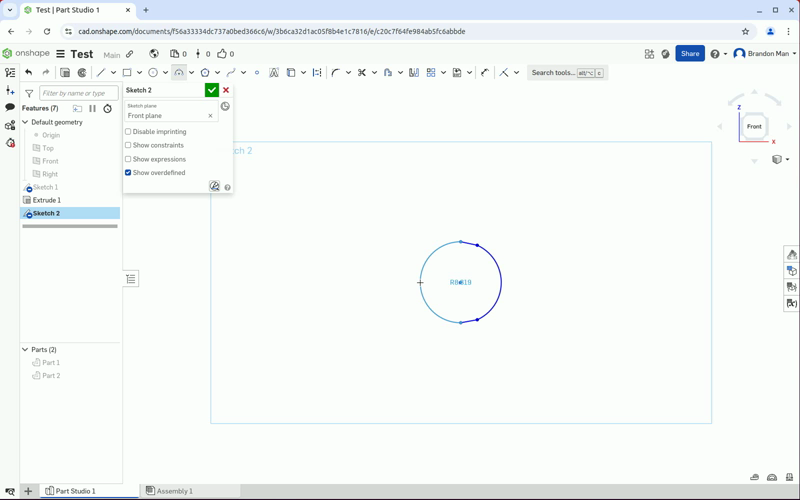
key(esc)
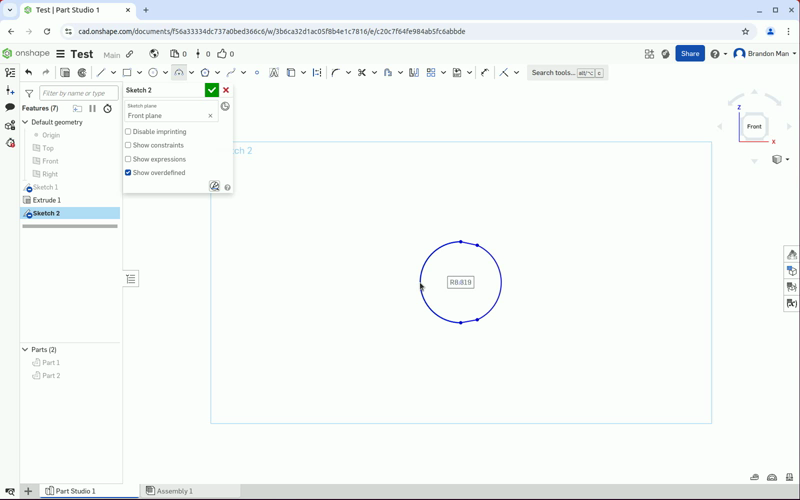
key(l)
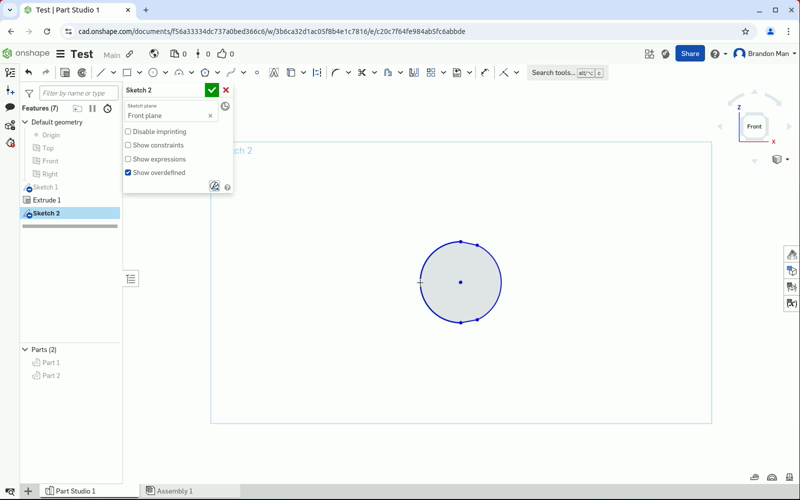
key_down(shift)
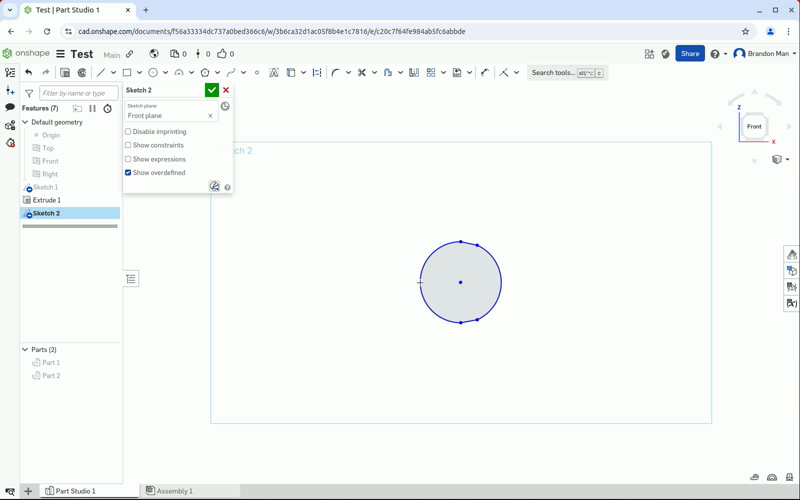
mouse_move(428, 291)
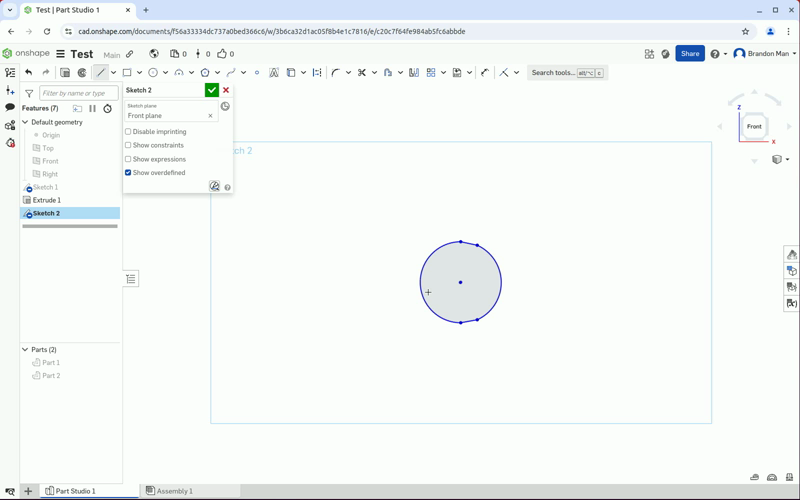
click(428, 291)
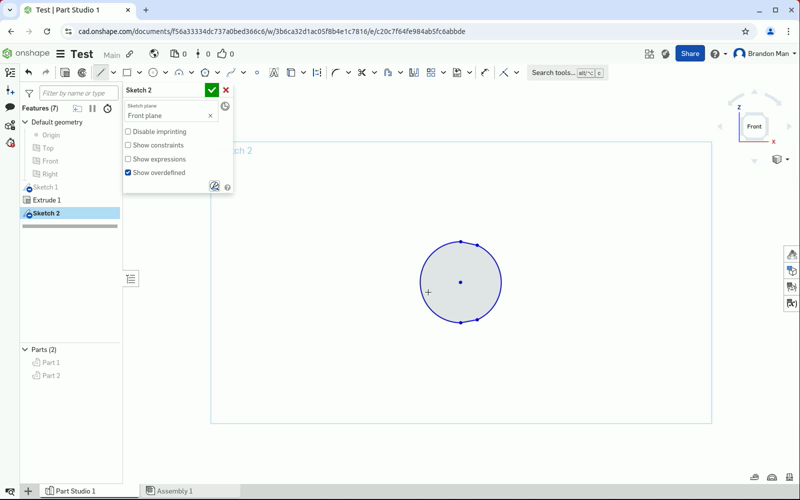
key_up(shift)
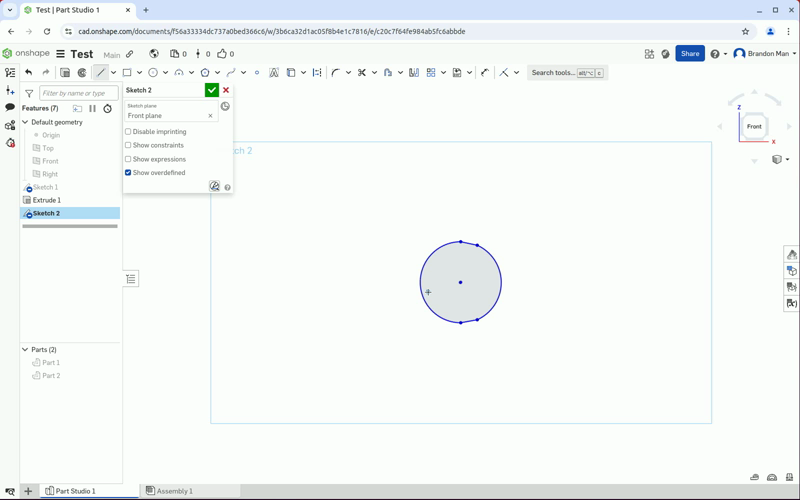
key_down(shift)
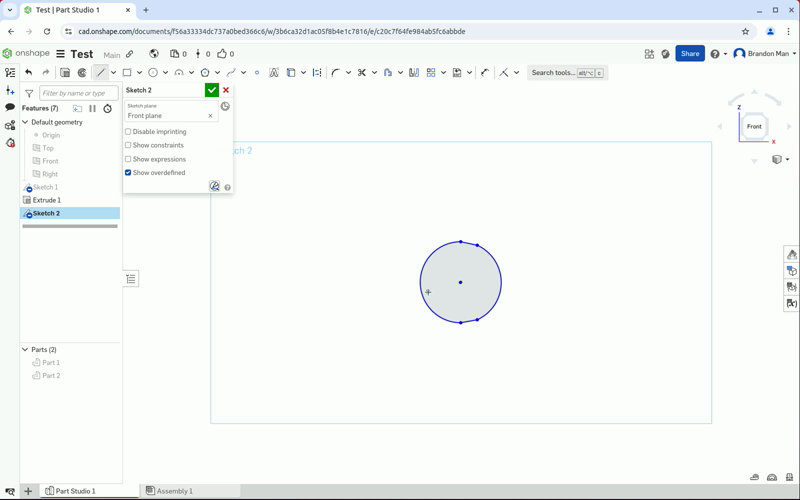
mouse_move(458, 291)
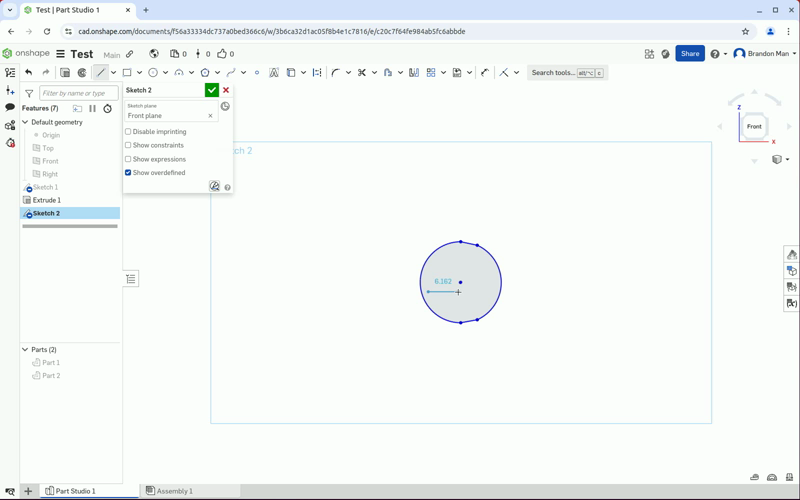
mouse_move(437, 291)
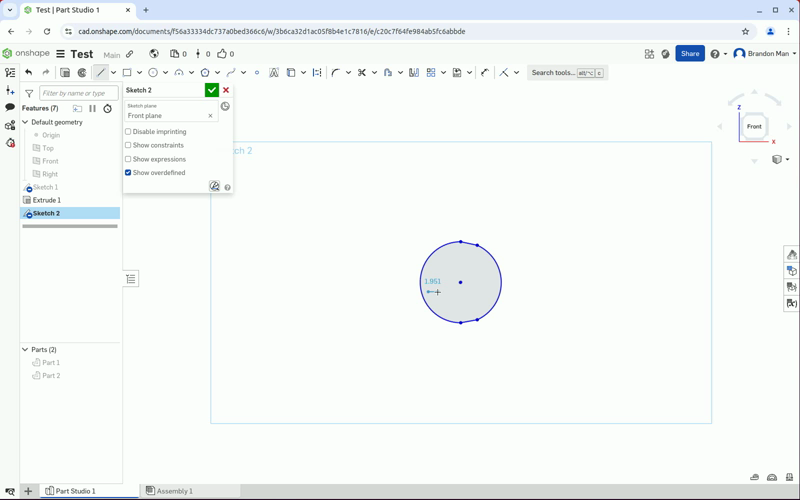
click(437, 291)
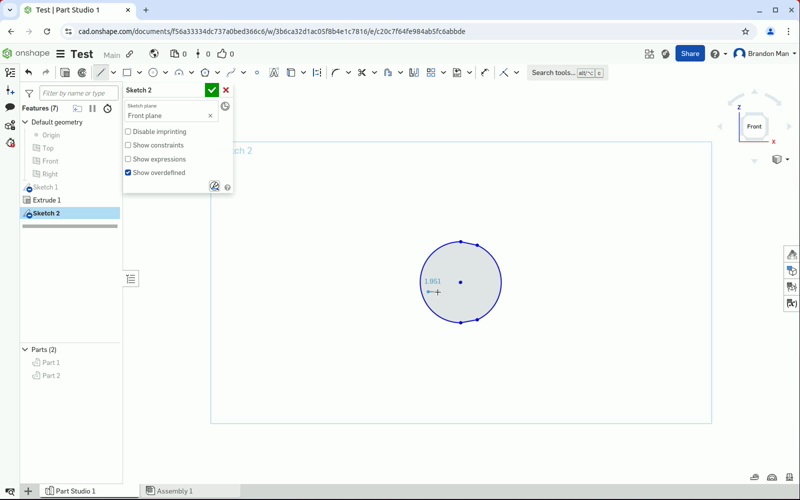
key_up(shift)
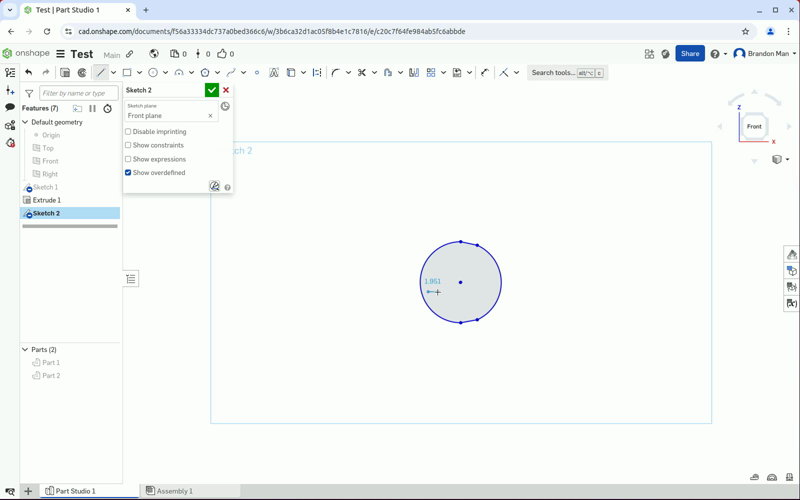
key(esc)
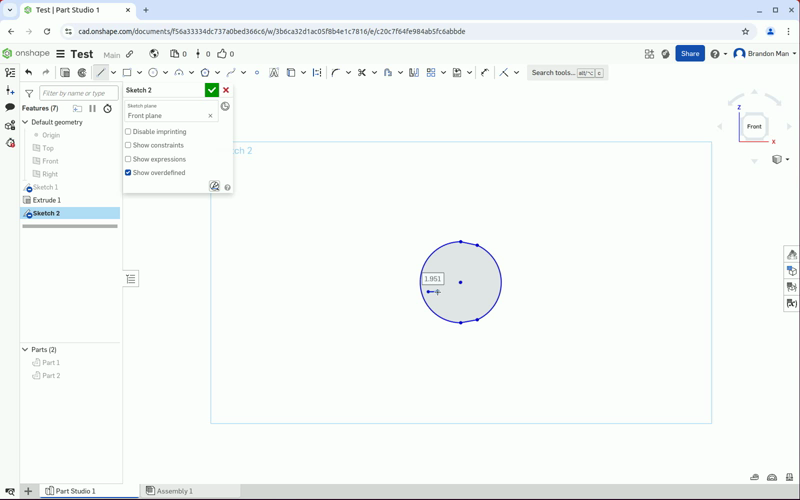
key(a)
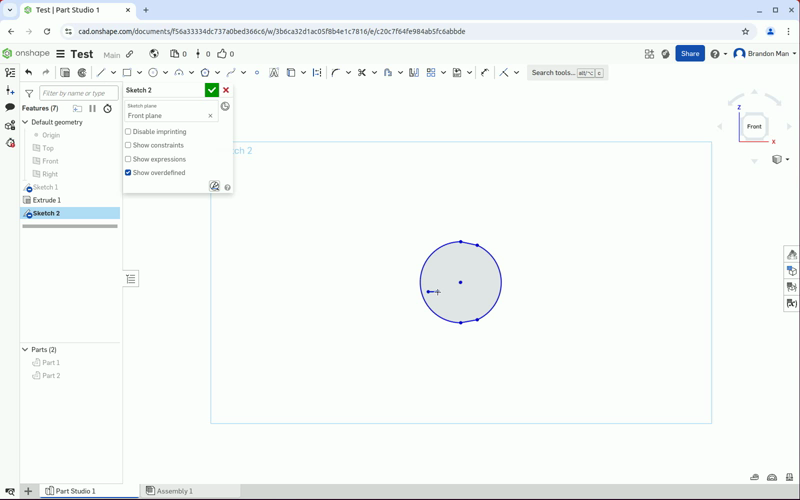
mouse_move(437, 291)
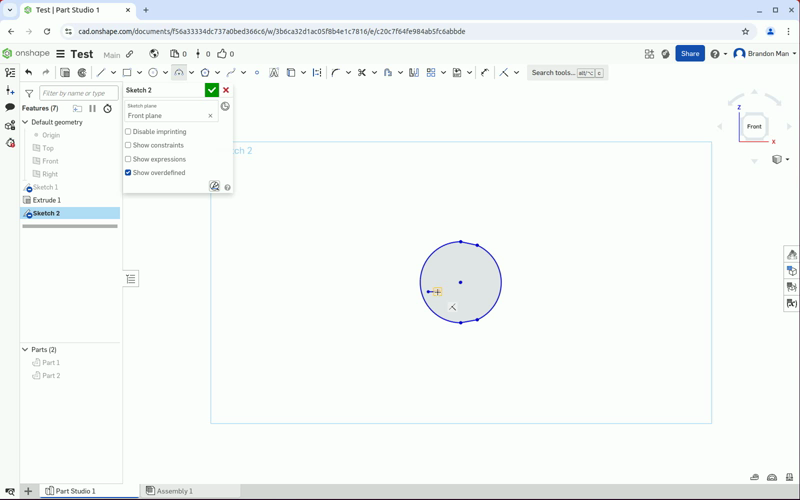
click(437, 291)
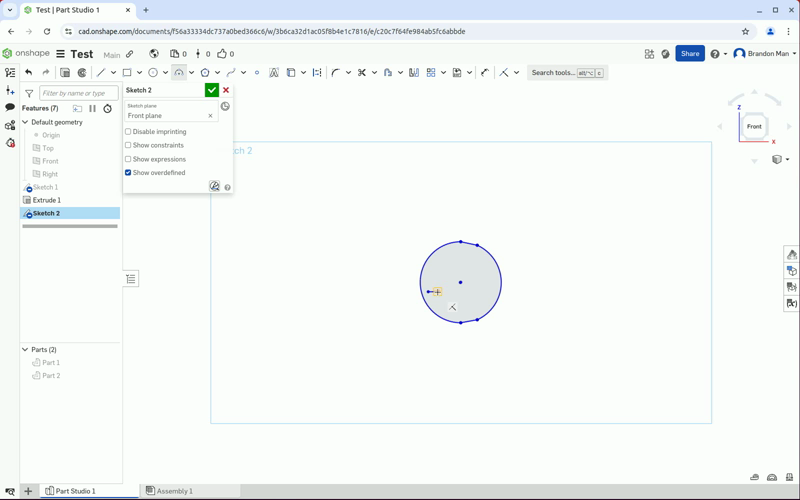
key_down(shift)
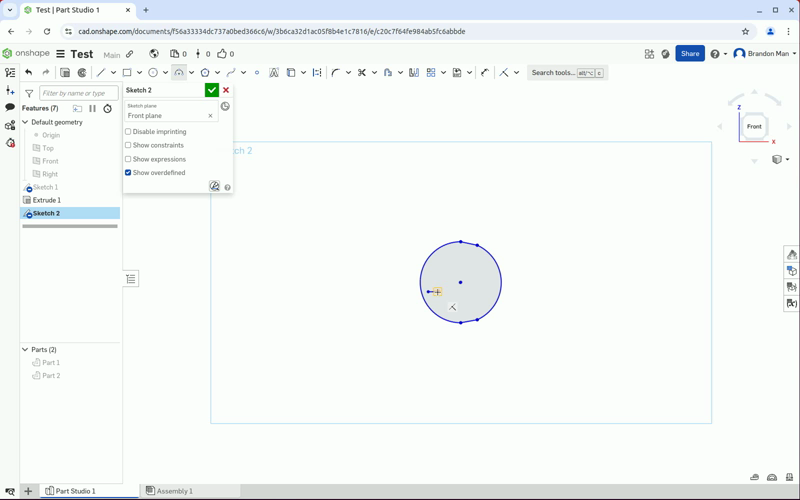
mouse_move(483, 291)
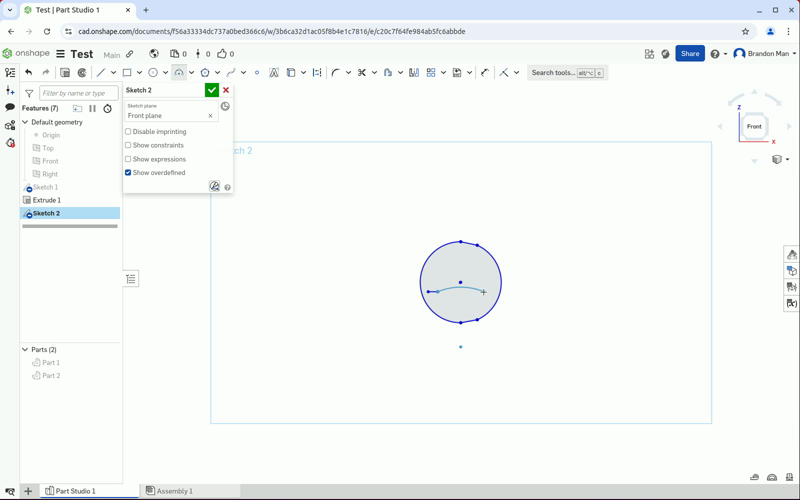
click(483, 291)
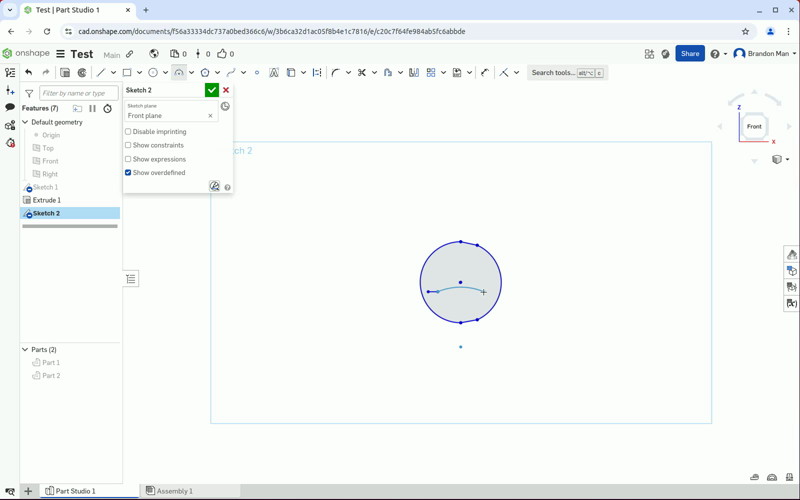
mouse_move(460, 306)
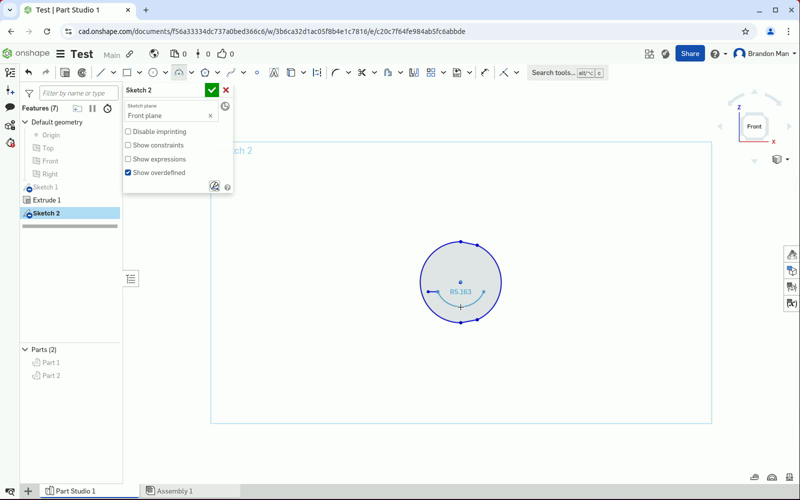
click(460, 306)
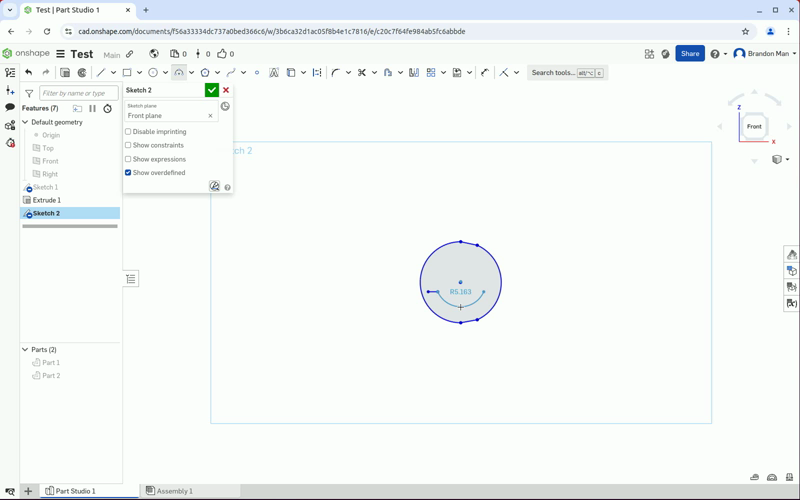
key_up(shift)
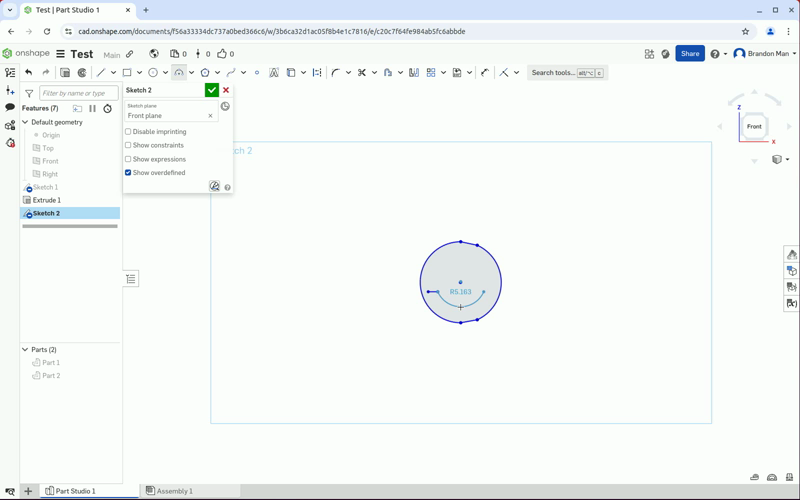
key(esc)
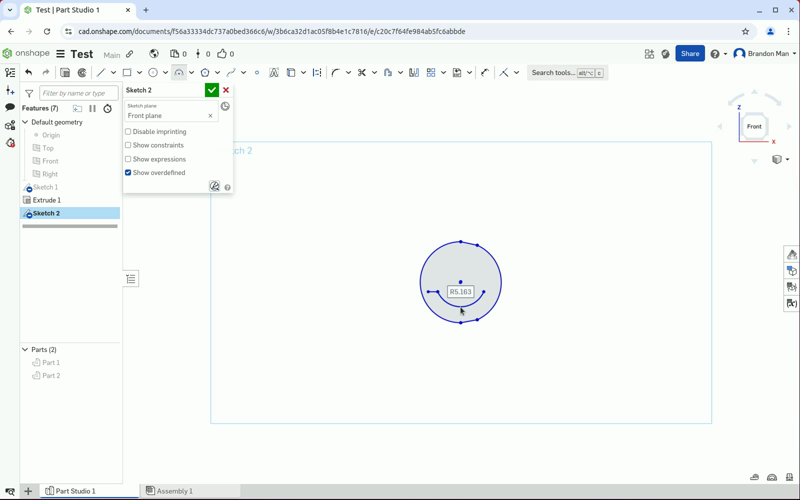
key(l)
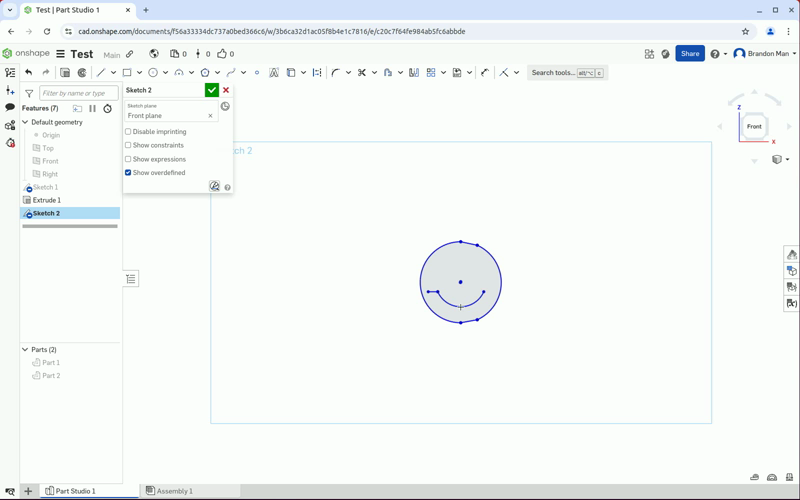
mouse_move(483, 291)
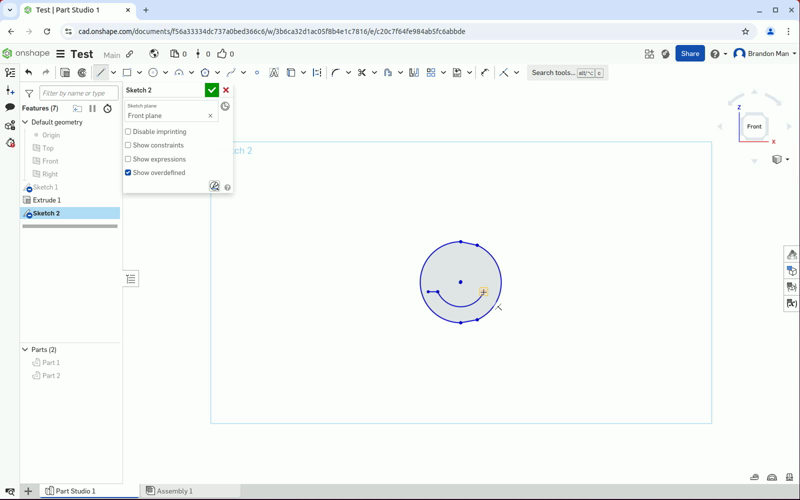
click(483, 291)
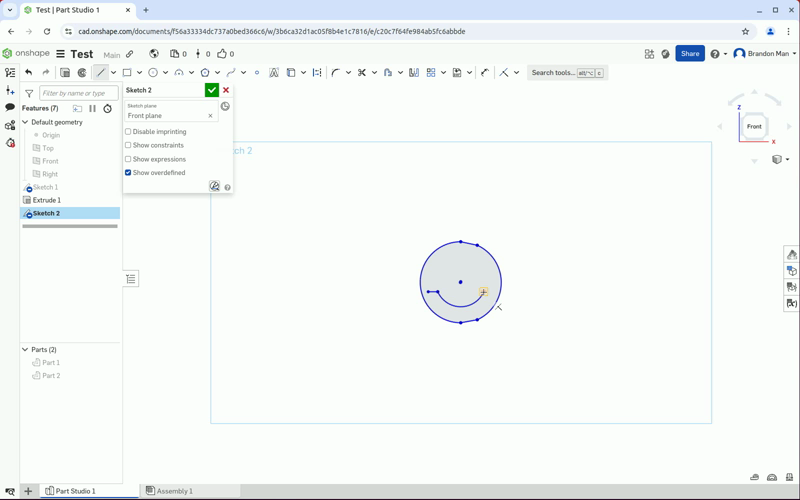
key_down(shift)
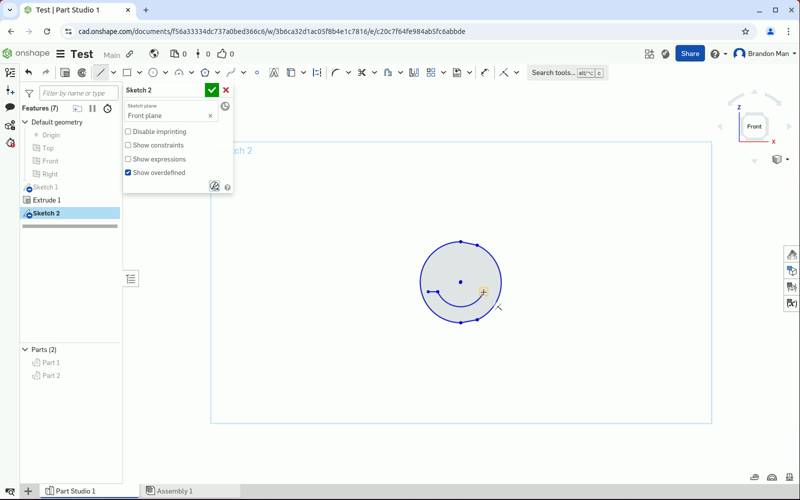
mouse_move(513, 291)
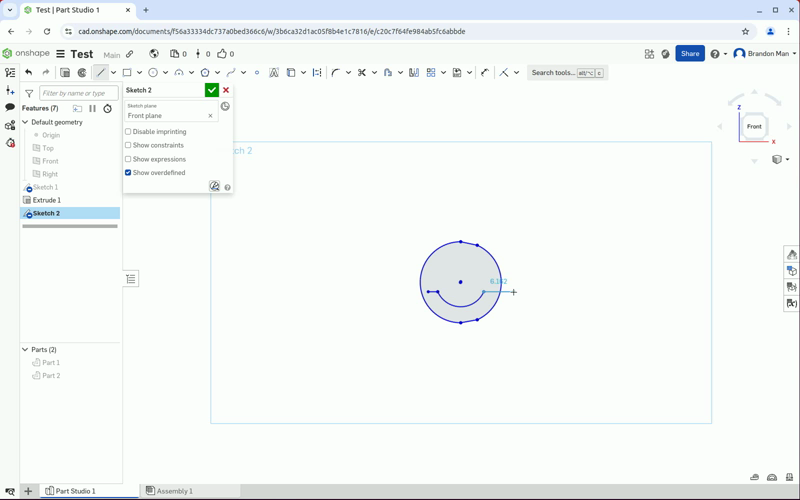
mouse_move(493, 291)
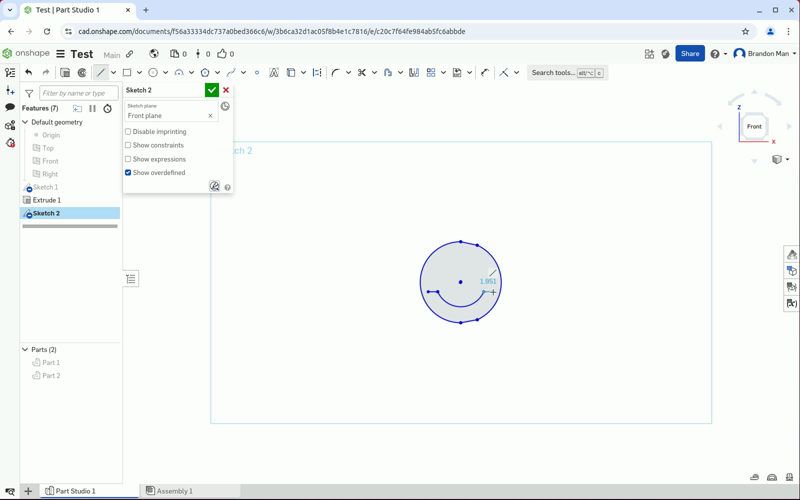
click(493, 291)
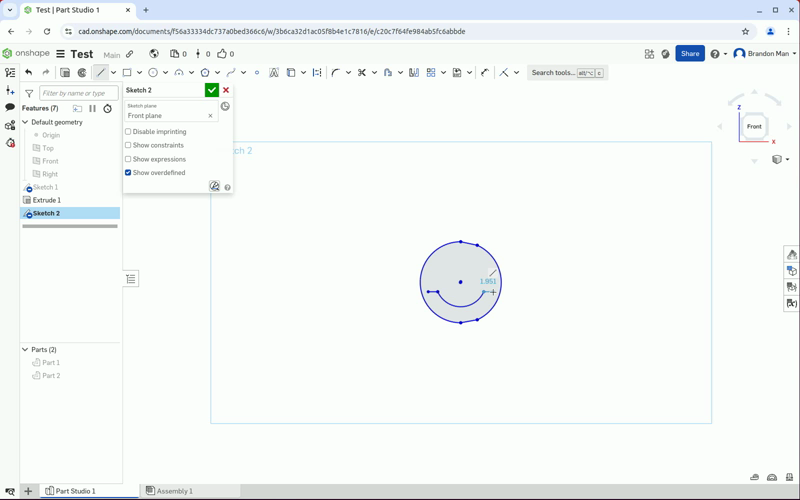
key_up(shift)
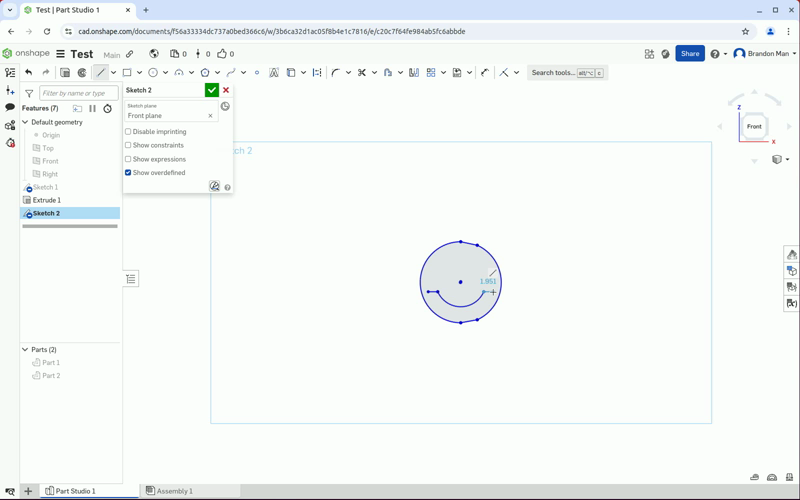
key_down(shift)
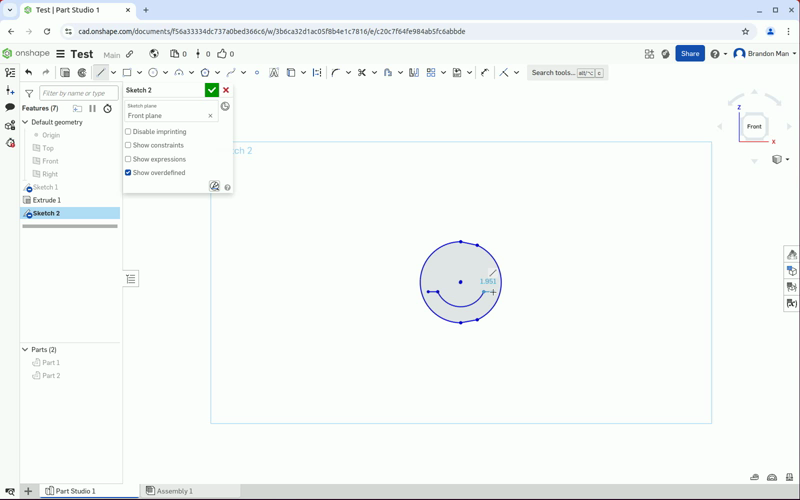
mouse_move(523, 291)
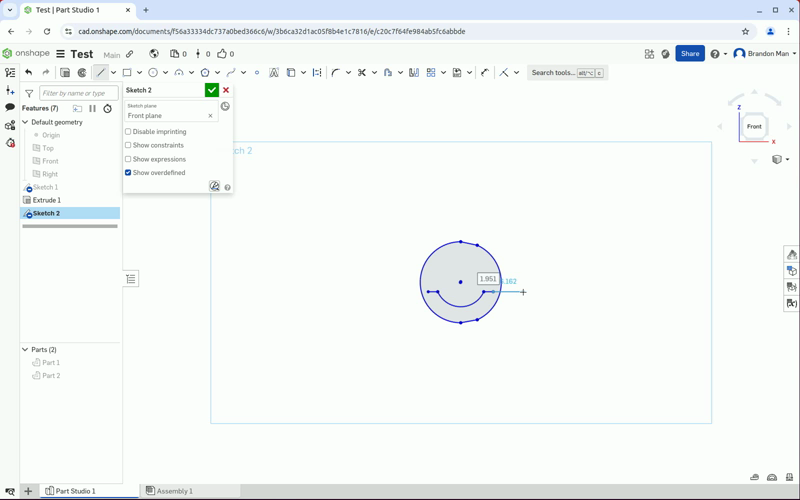
mouse_move(493, 272)
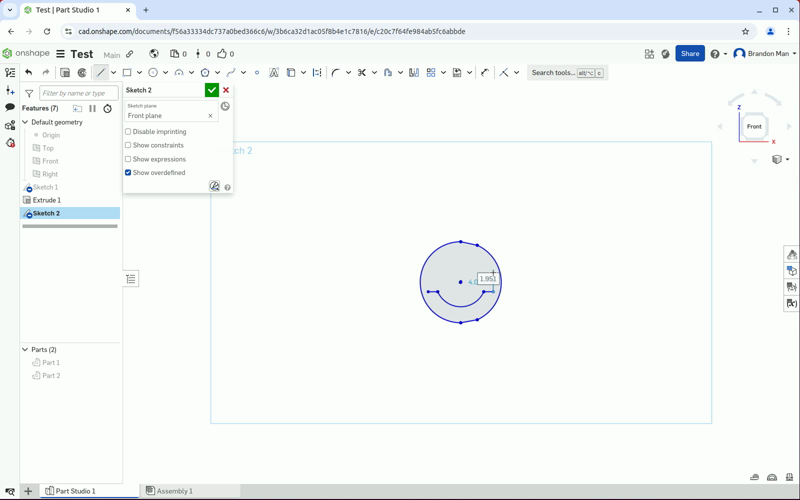
click(493, 272)
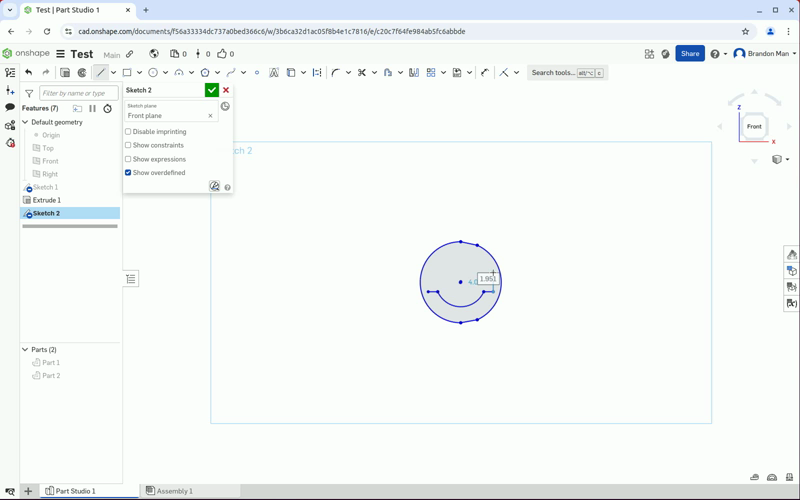
key_up(shift)
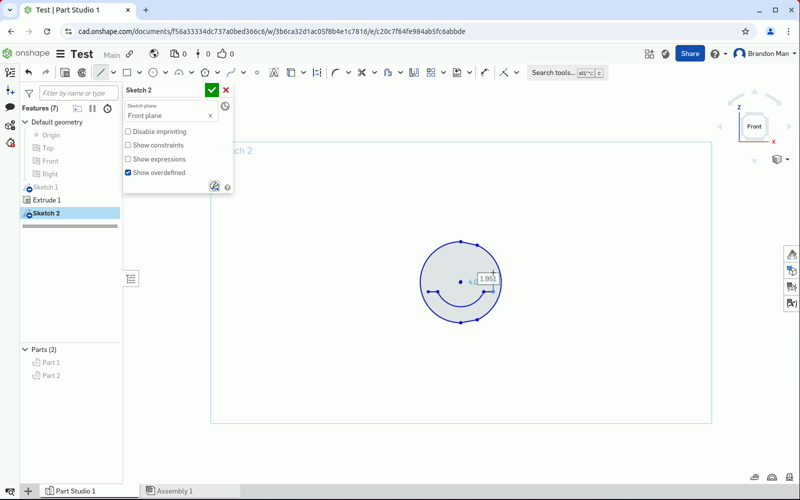
key_down(shift)
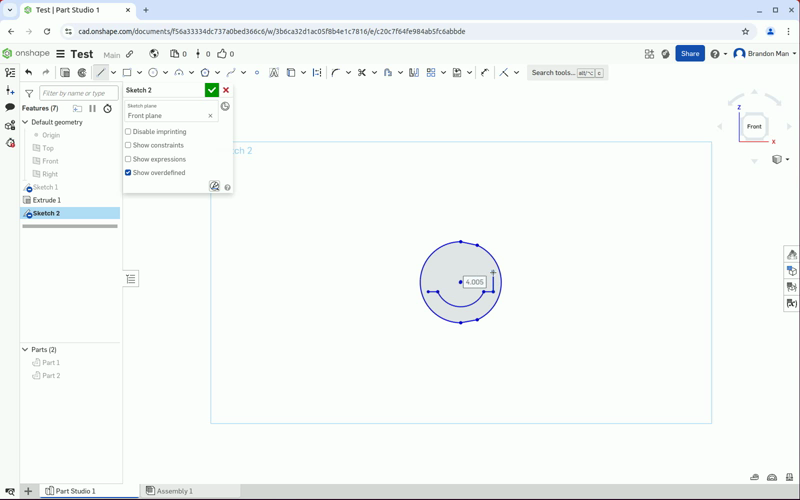
mouse_move(523, 272)
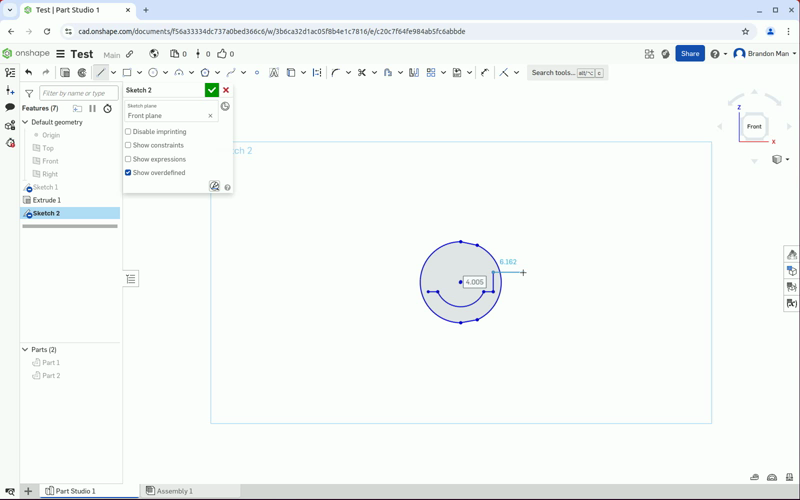
mouse_move(483, 272)
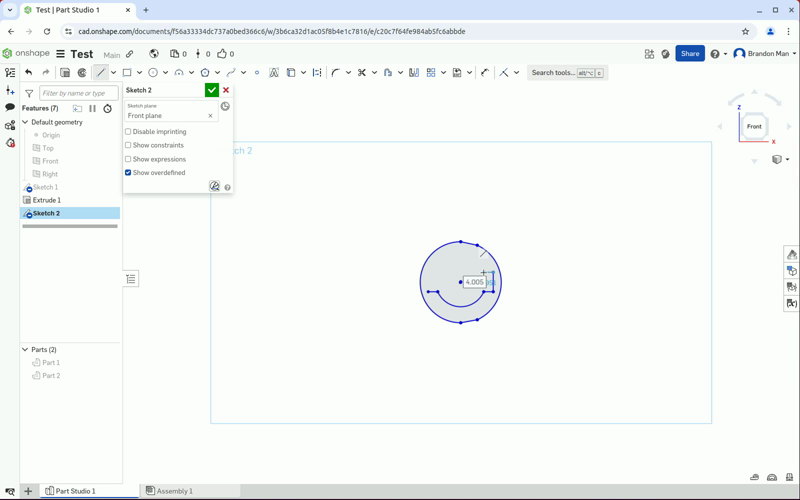
click(483, 272)
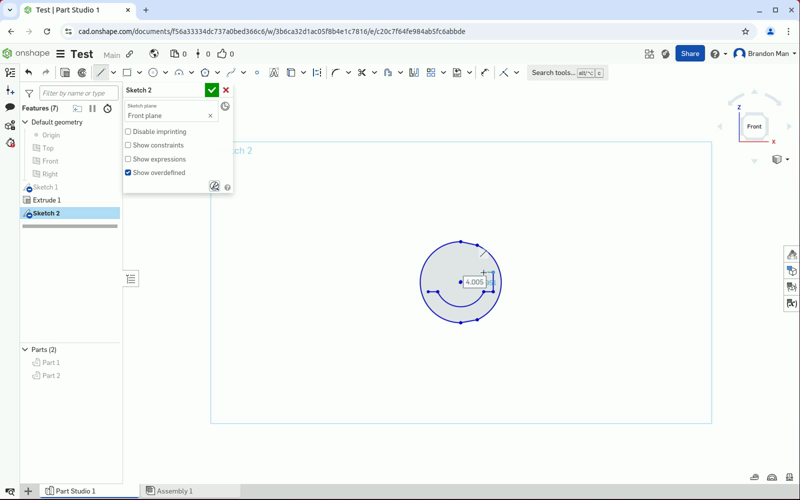
key_up(shift)
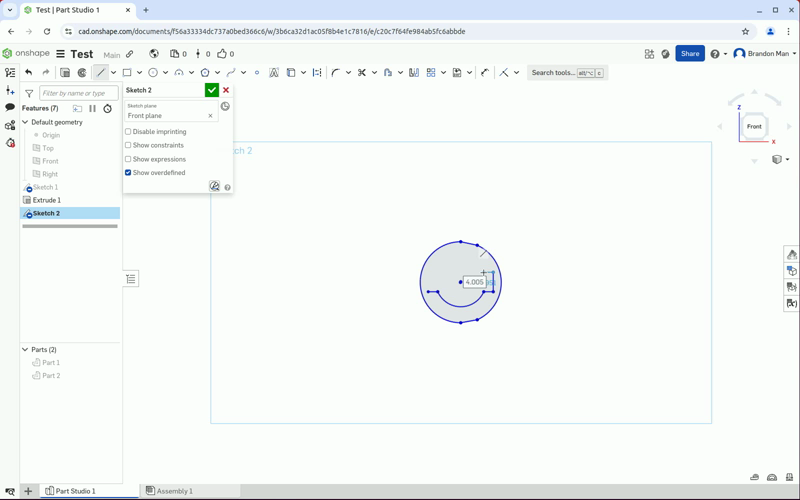
key(esc)
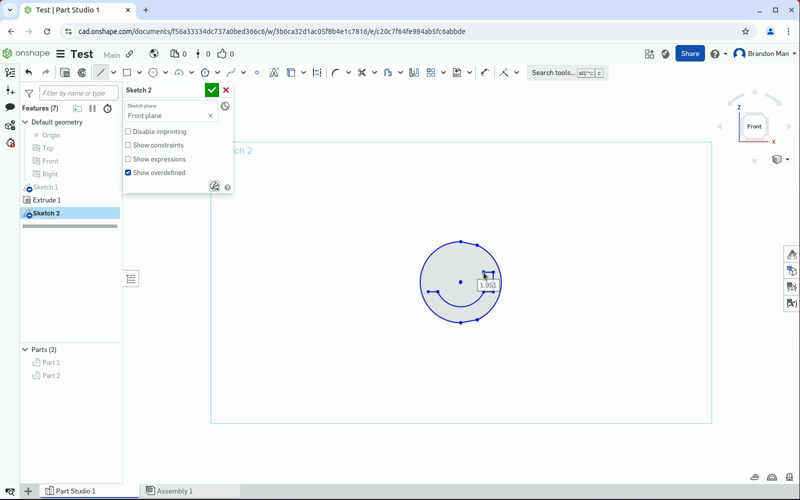
key(a)
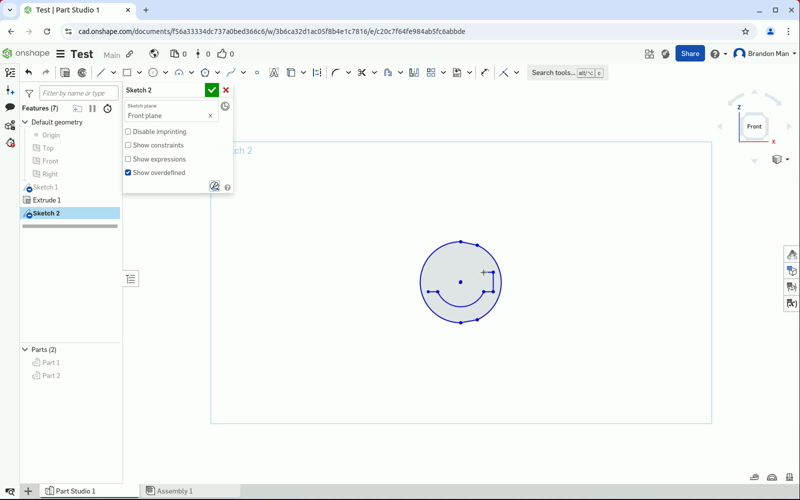
mouse_move(483, 272)
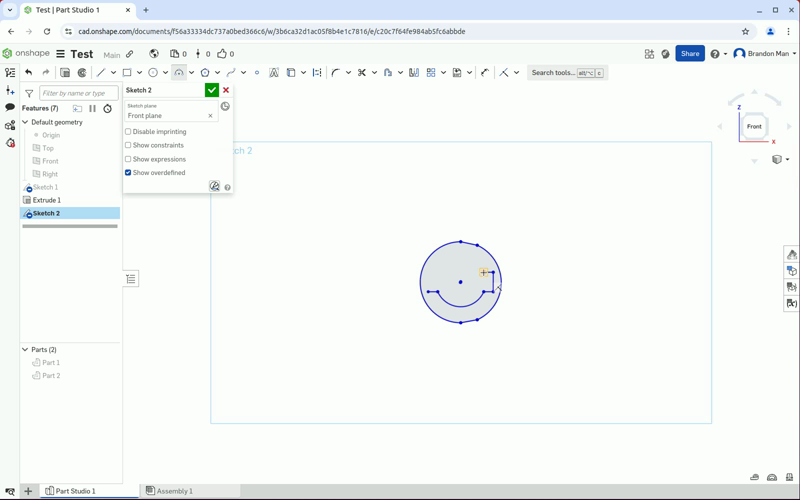
click(483, 272)
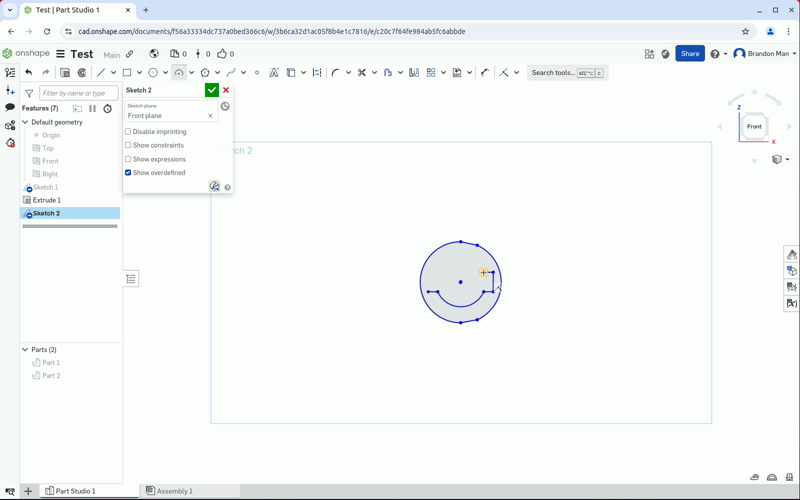
key_down(shift)
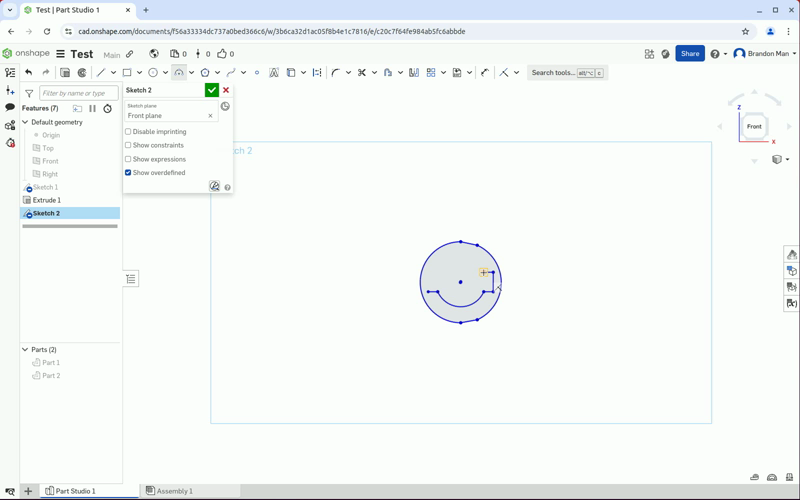
mouse_move(437, 272)
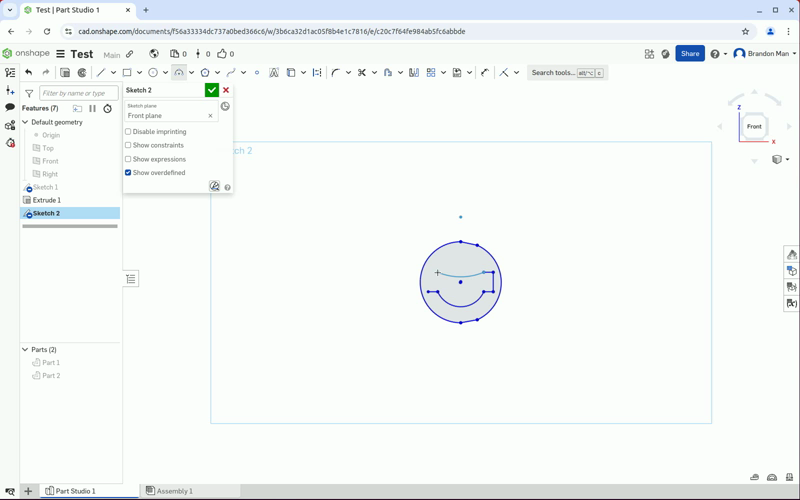
click(437, 272)
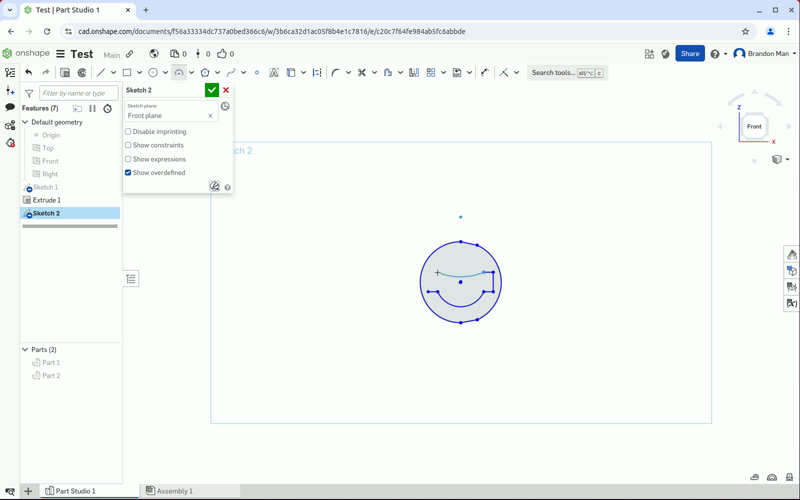
mouse_move(460, 257)
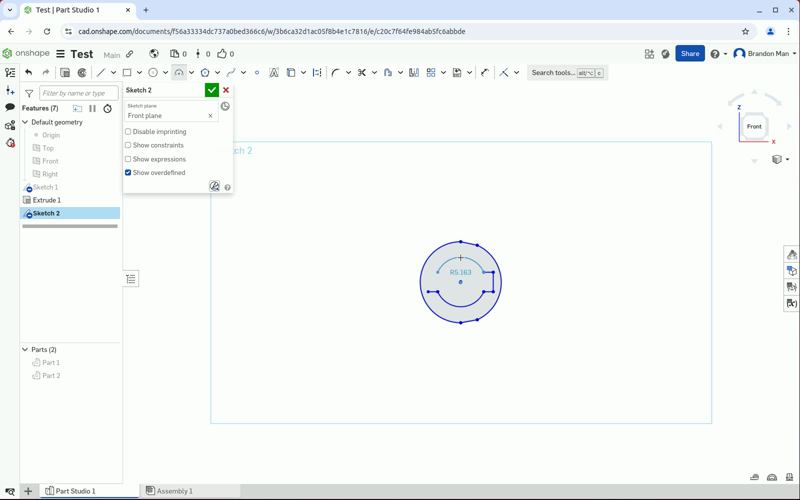
click(460, 257)
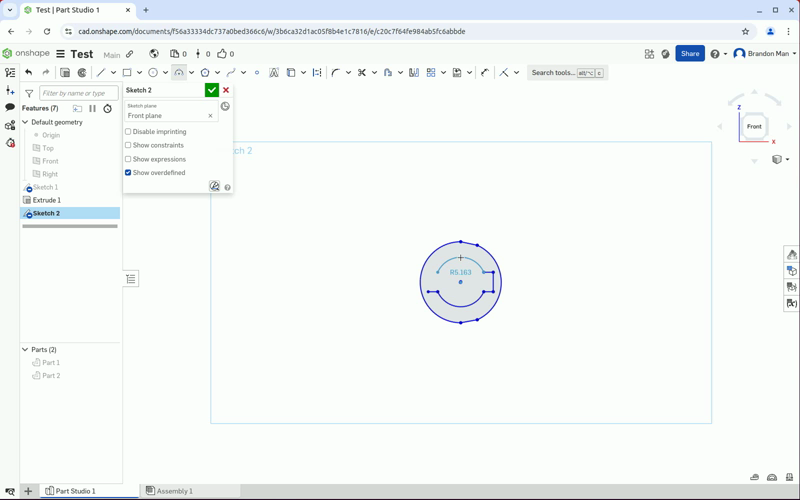
key_up(shift)
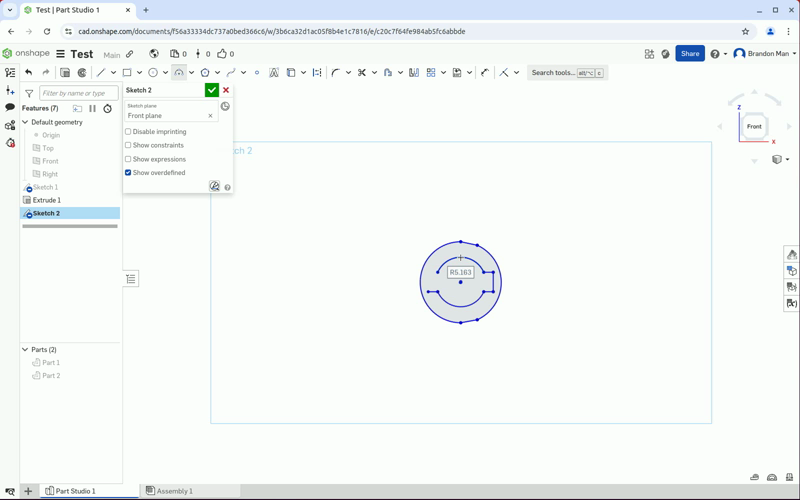
key(esc)
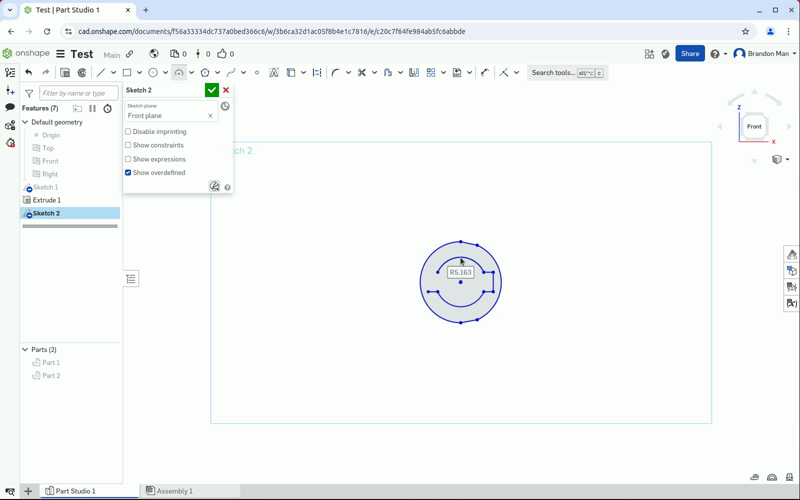
key(l)
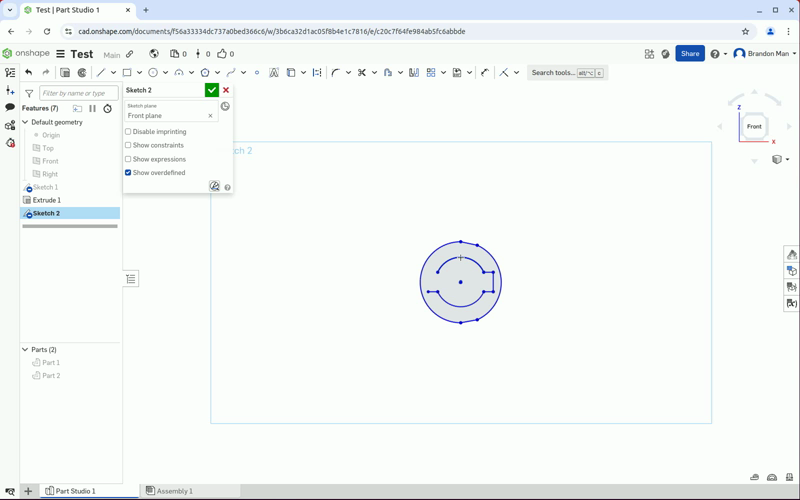
mouse_move(437, 272)
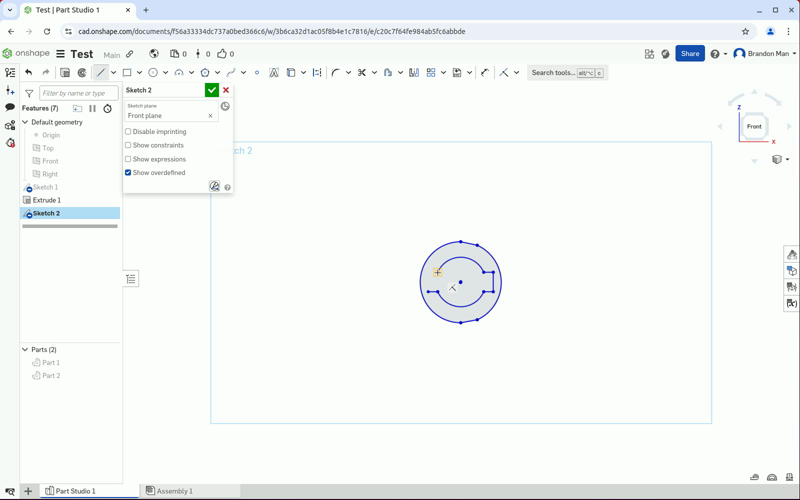
click(437, 272)
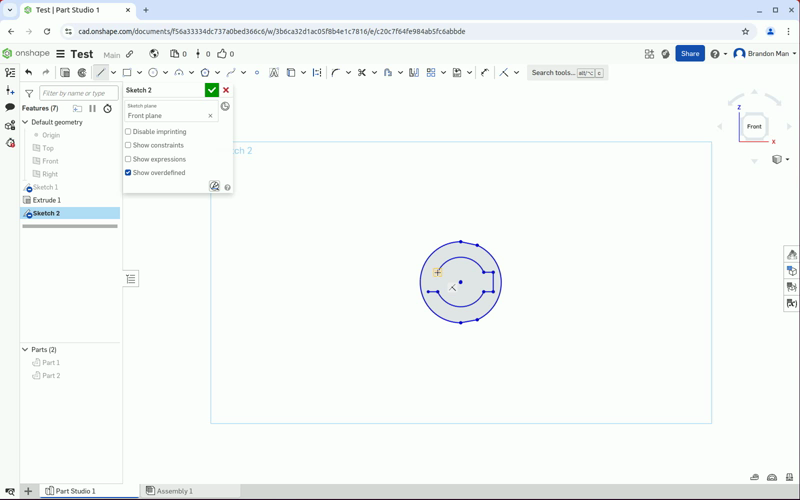
key_down(shift)
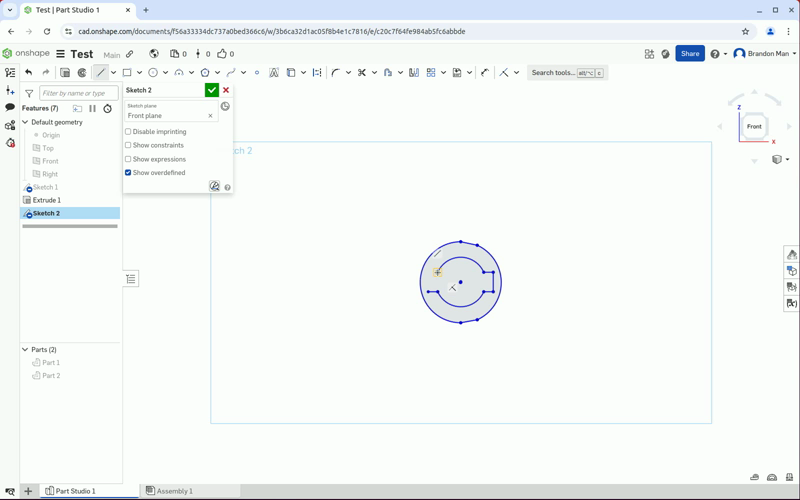
mouse_move(467, 272)
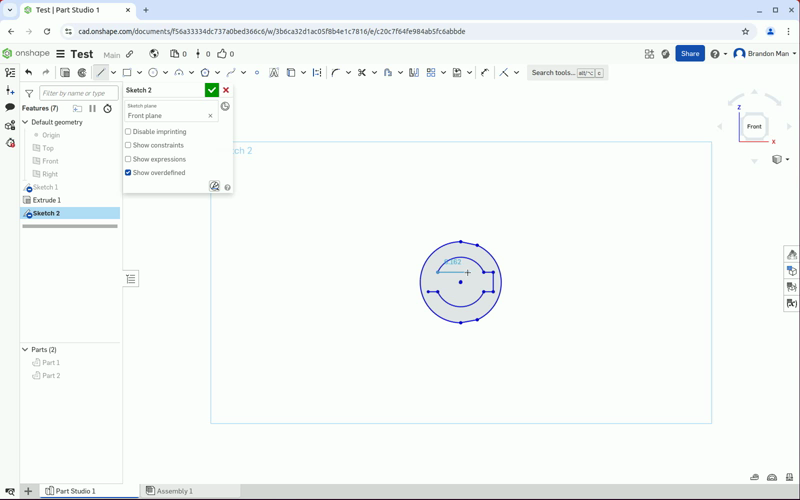
mouse_move(428, 272)
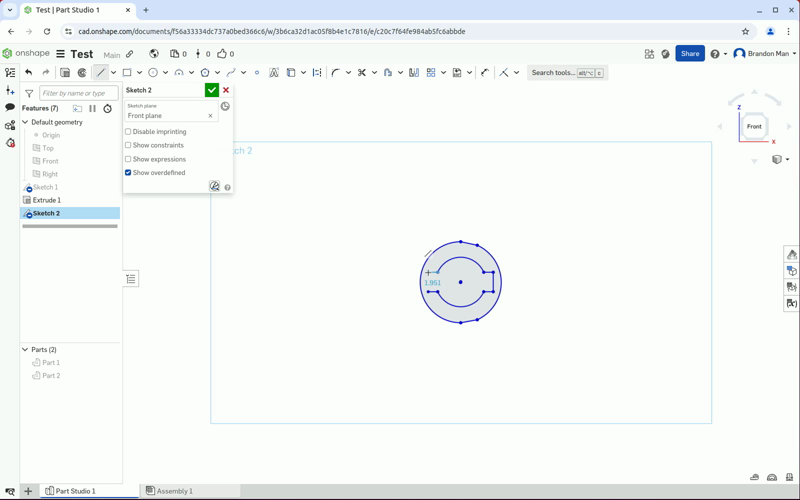
click(428, 272)
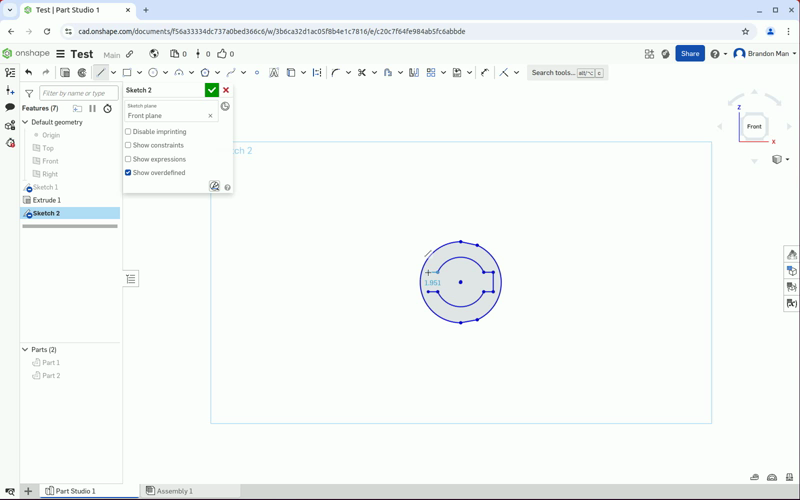
key_up(shift)
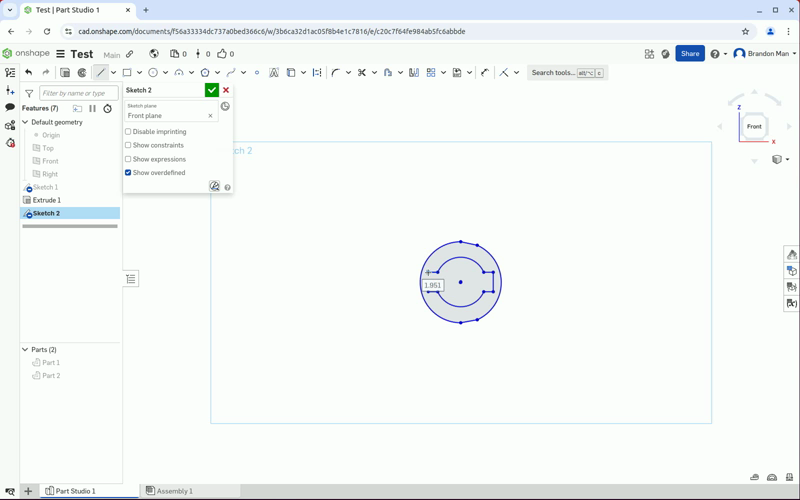
mouse_move(458, 272)
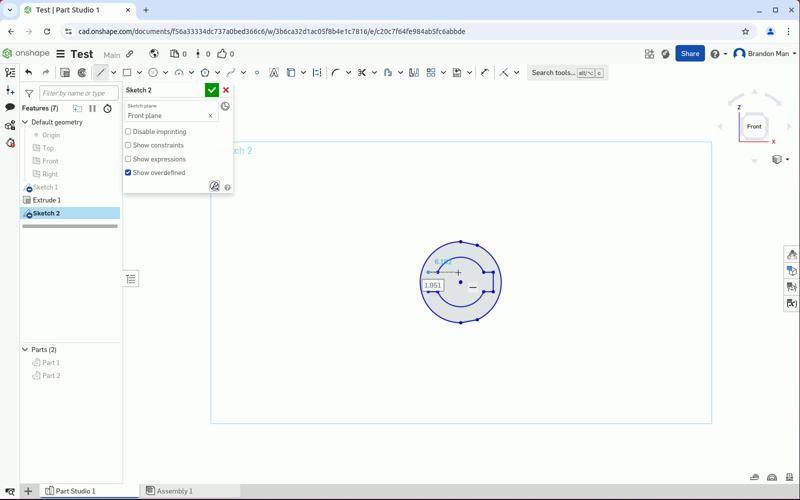
key_down(shift)
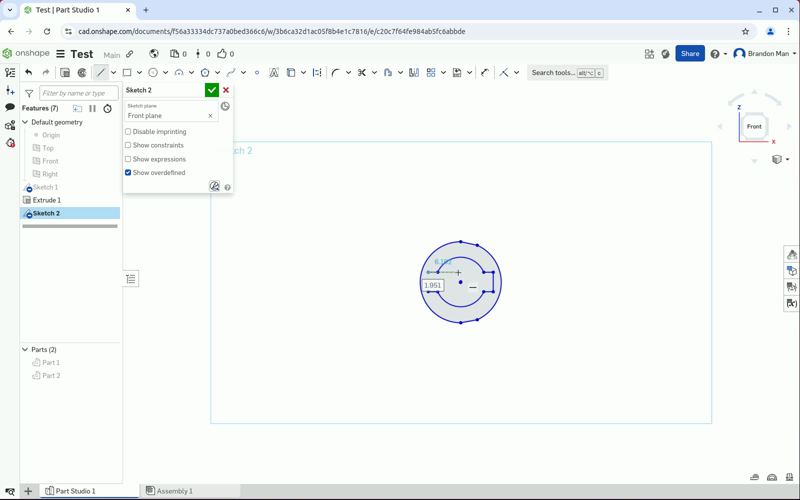
mouse_move(428, 291)
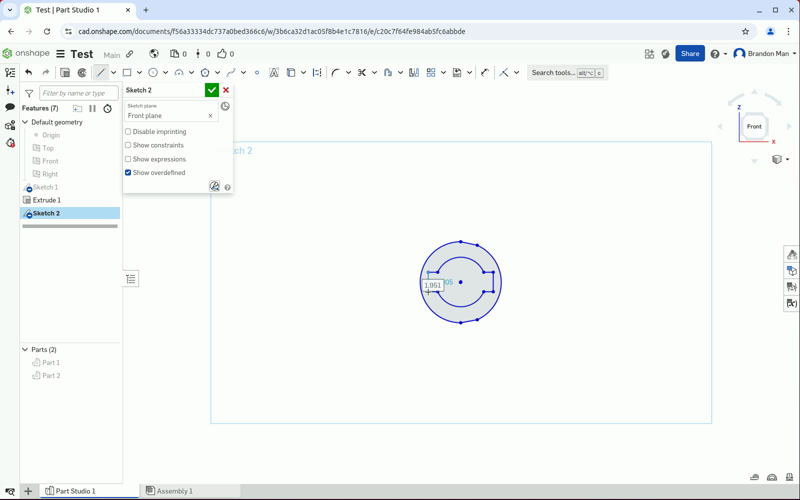
key_up(shift)
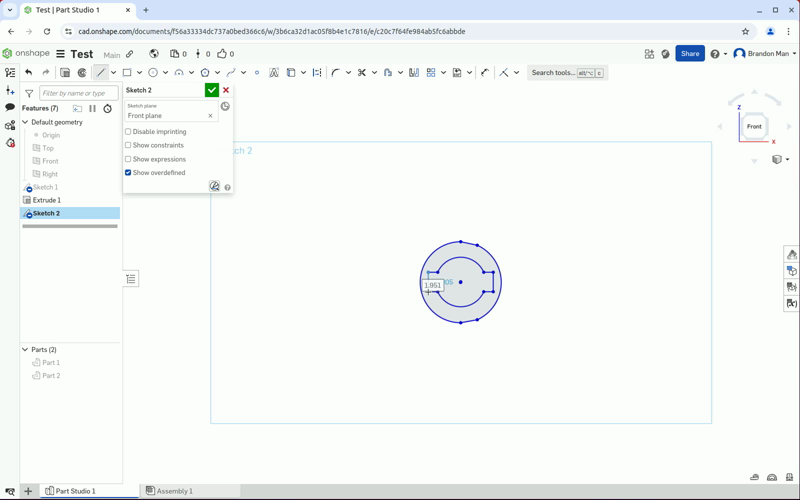
click(428, 291)
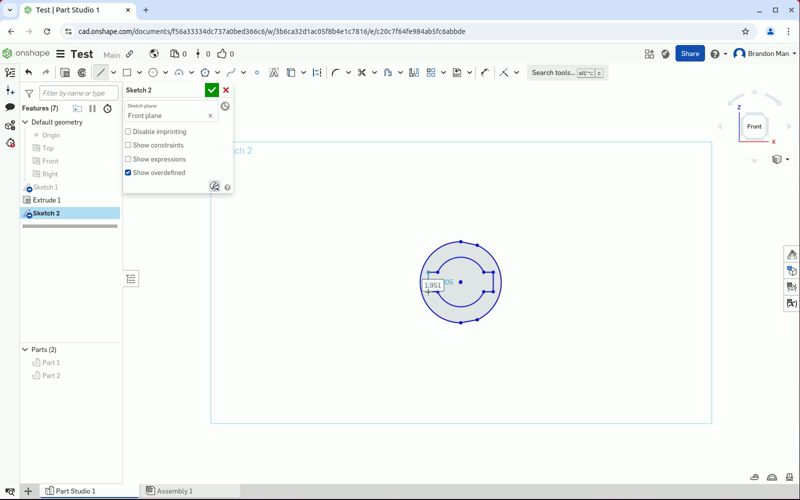
key(esc)
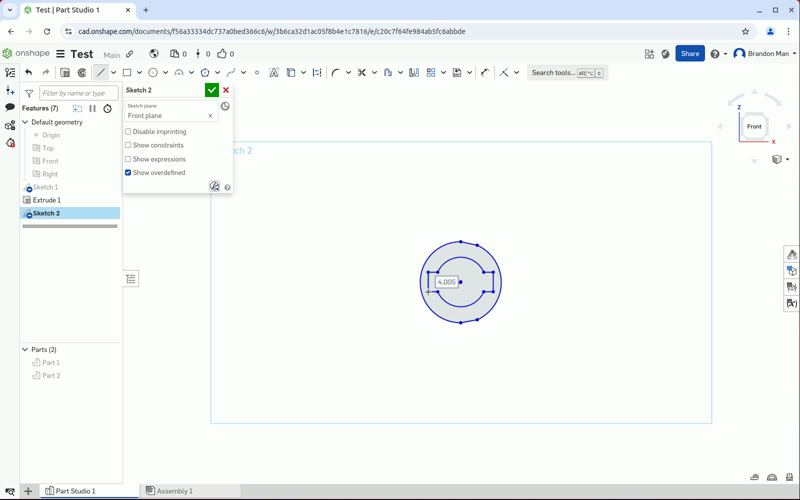
mouse_move(485, 269)
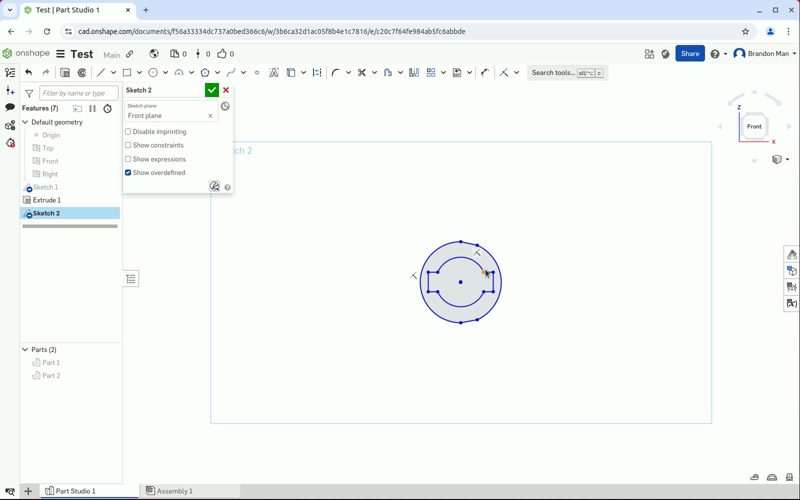
click(485, 269)
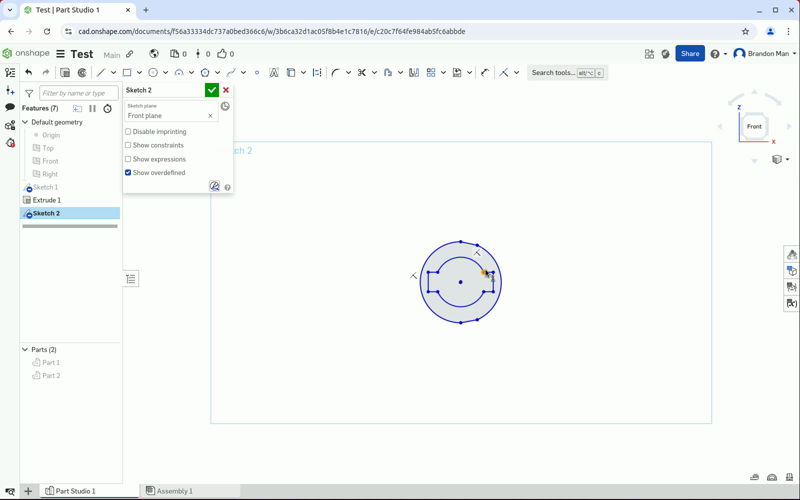
mouse_move(73, 352)
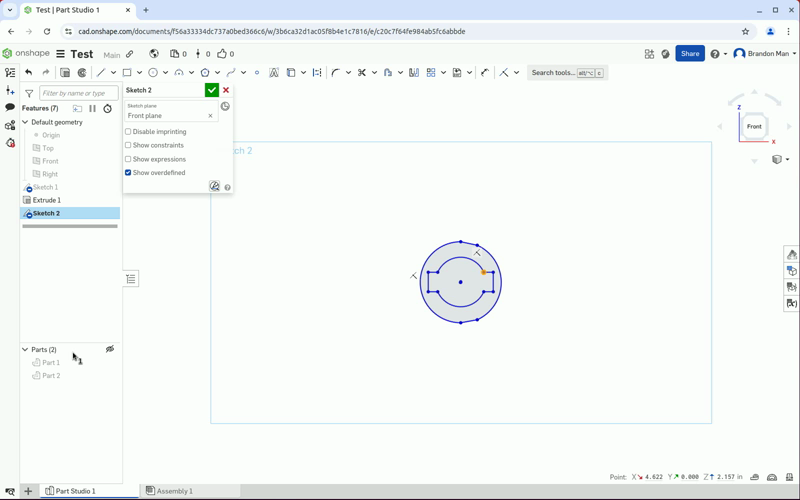
key(shift+y)
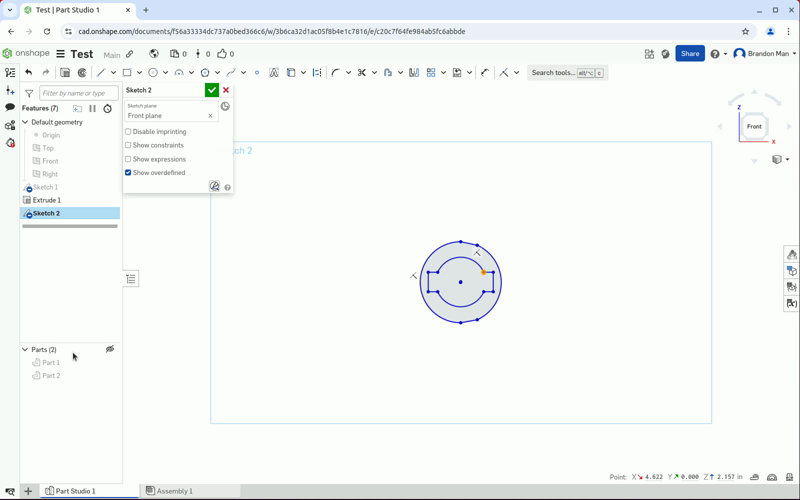
key(shift+e)
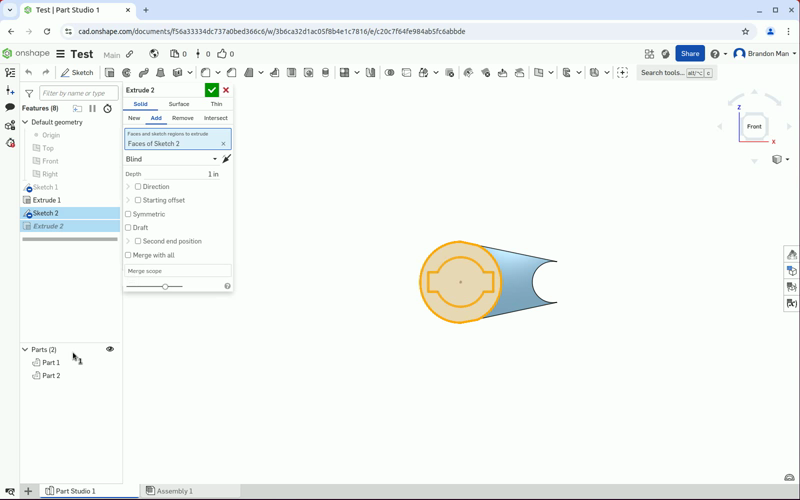
mouse_move(143, 106)
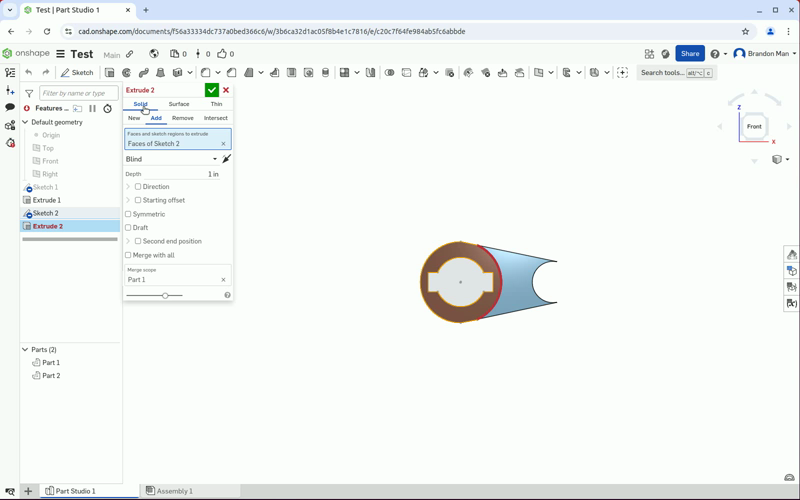
click(143, 106)
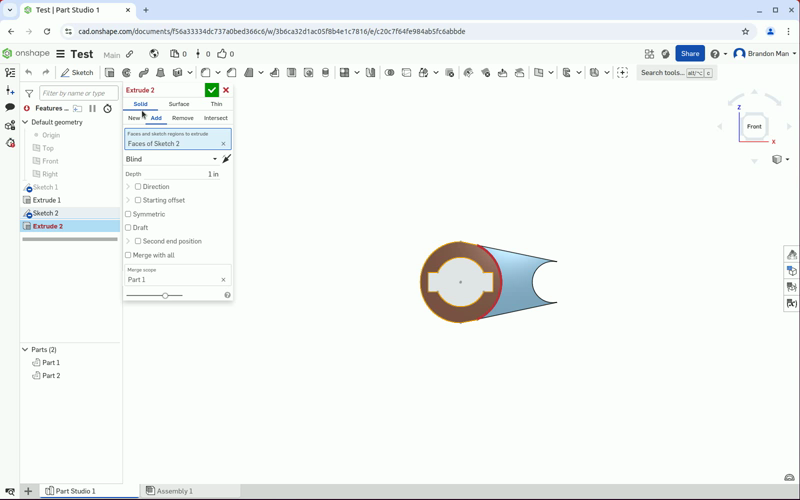
mouse_move(137, 120)
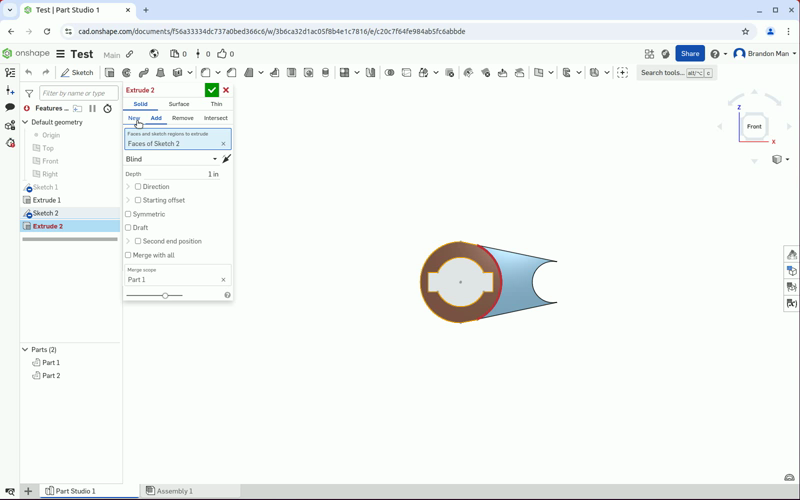
click(137, 120)
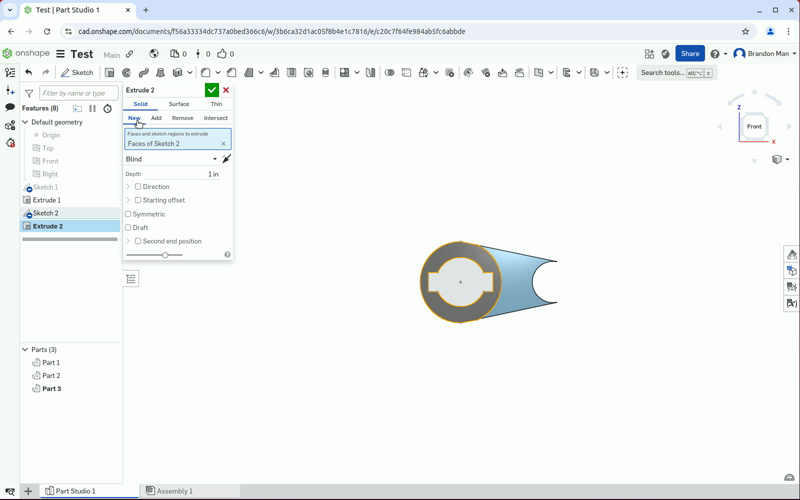
key(tab, 4)
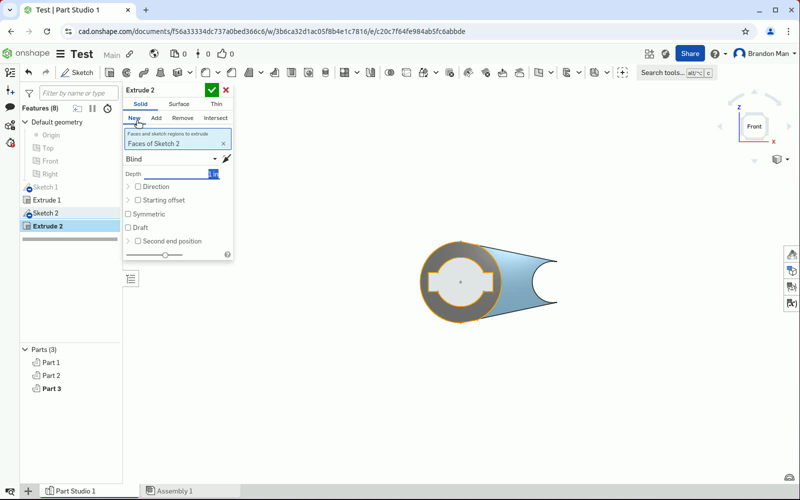
text(4.092)
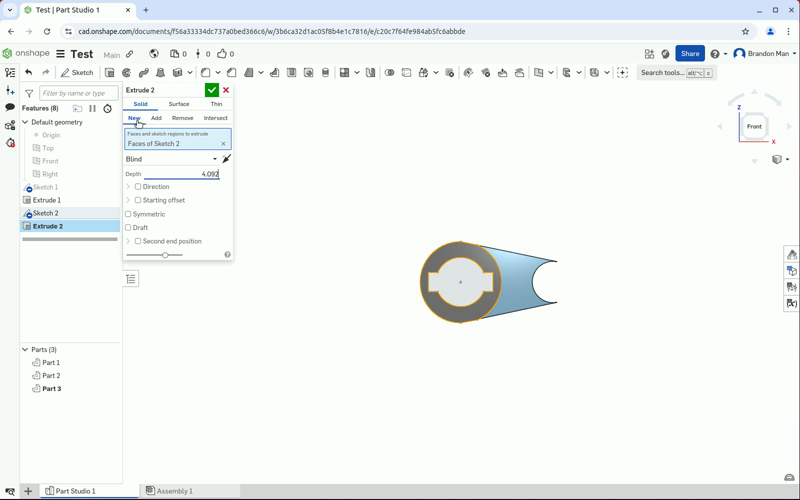
key(enter)
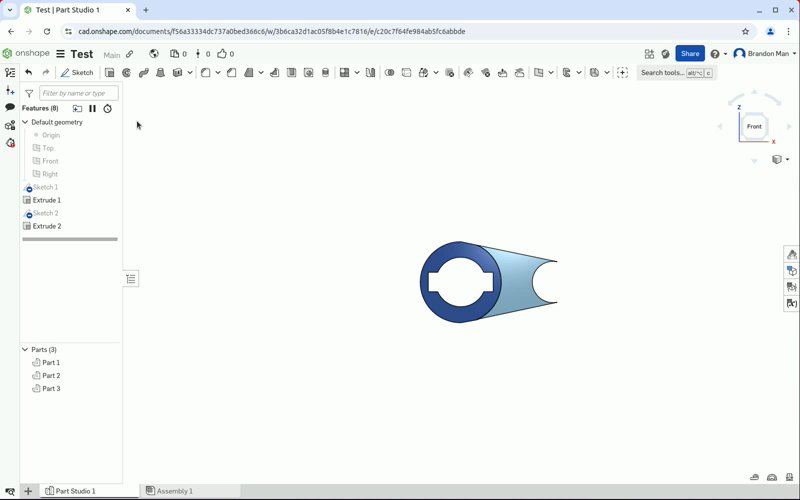
key(shift+h)
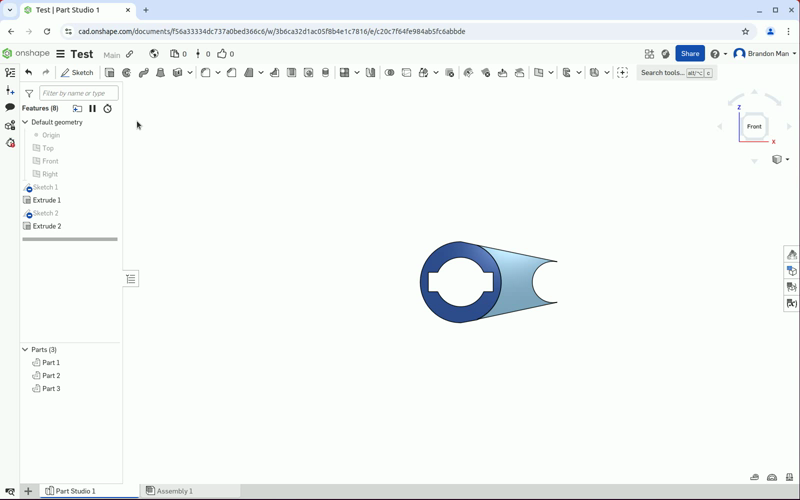
key(shift+h)
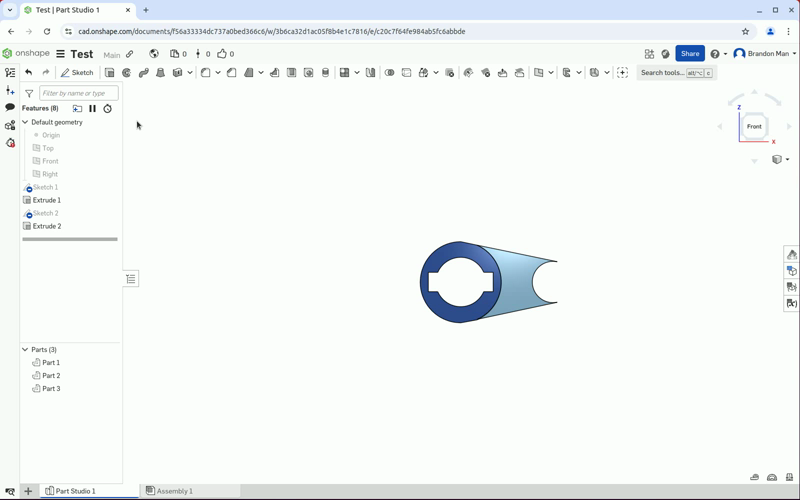
mouse_move(73, 189)
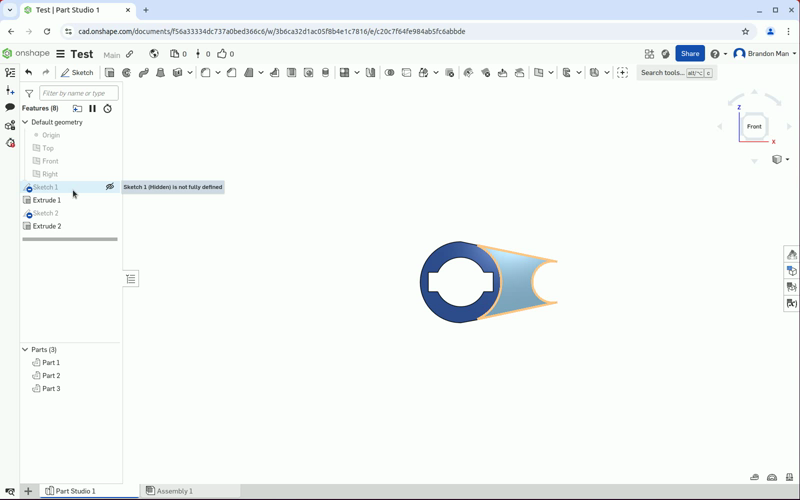
click(73, 189)
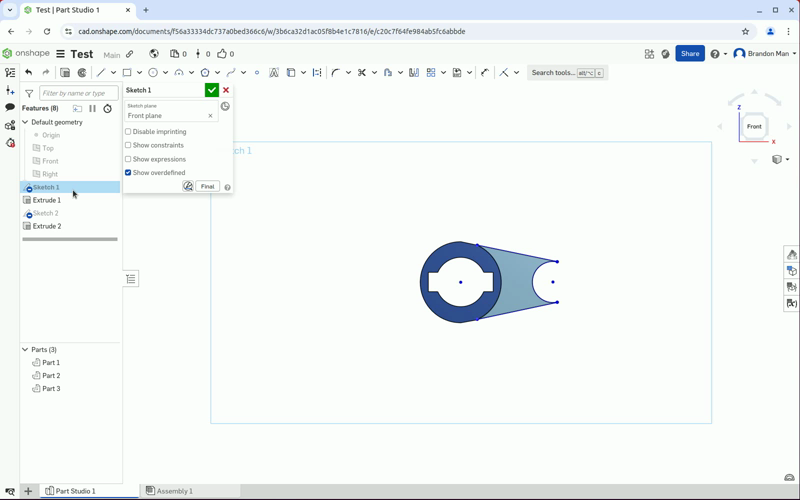
mouse_move(229, 92)
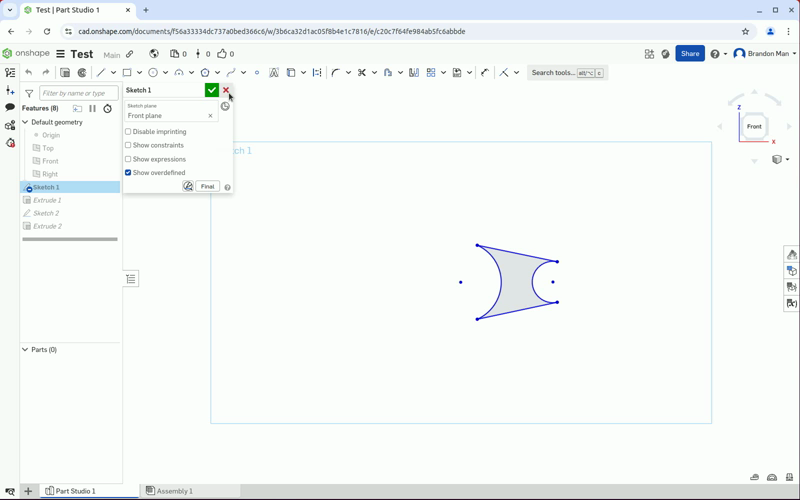
click(229, 92)
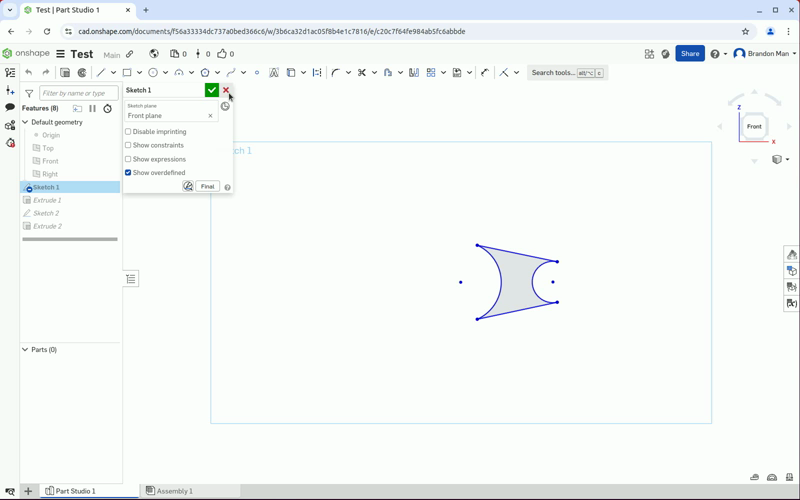
key(shift+s)
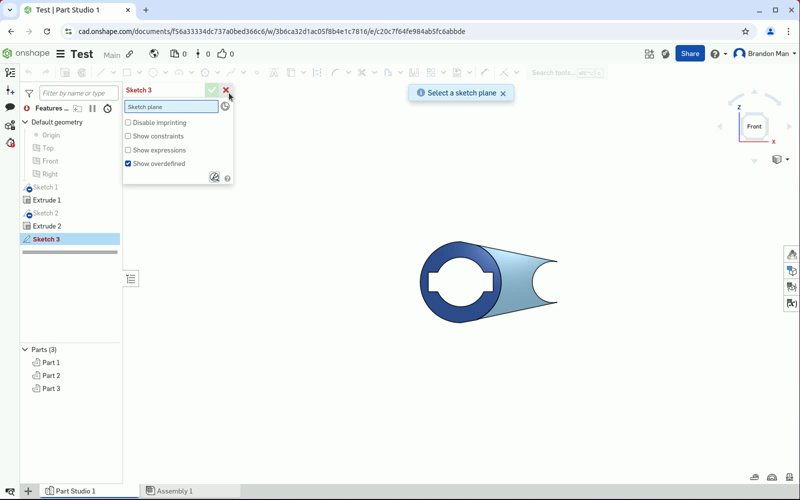
mouse_move(73, 163)
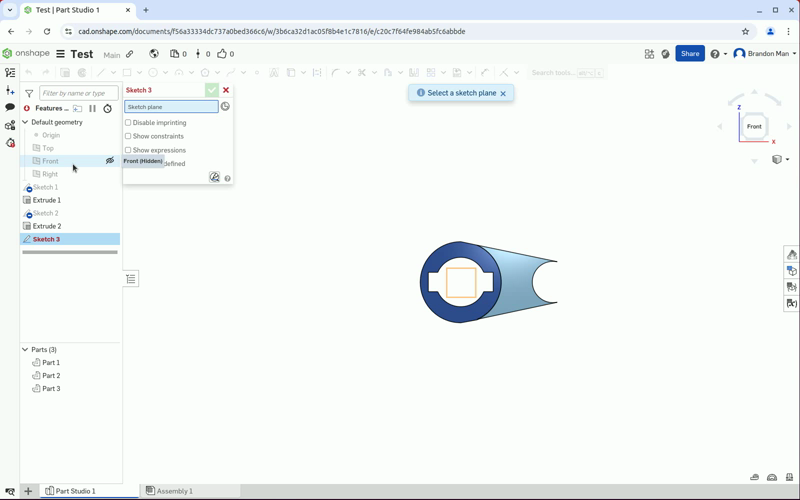
click(73, 163)
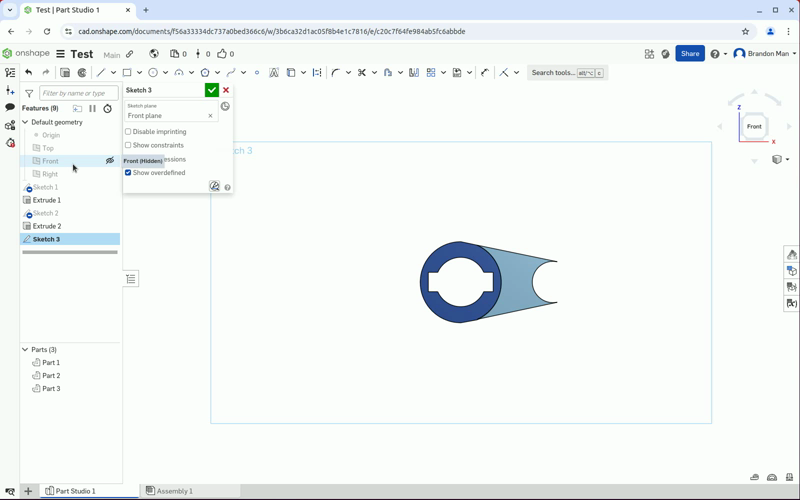
mouse_move(73, 352)
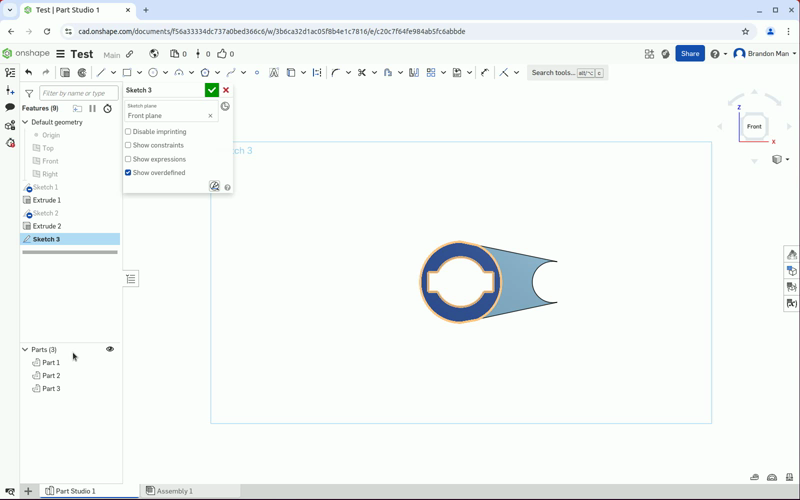
key(y)
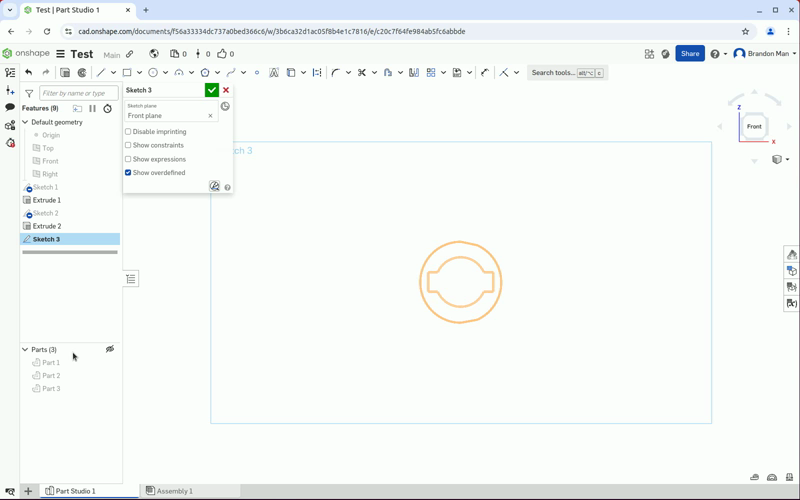
key(l)
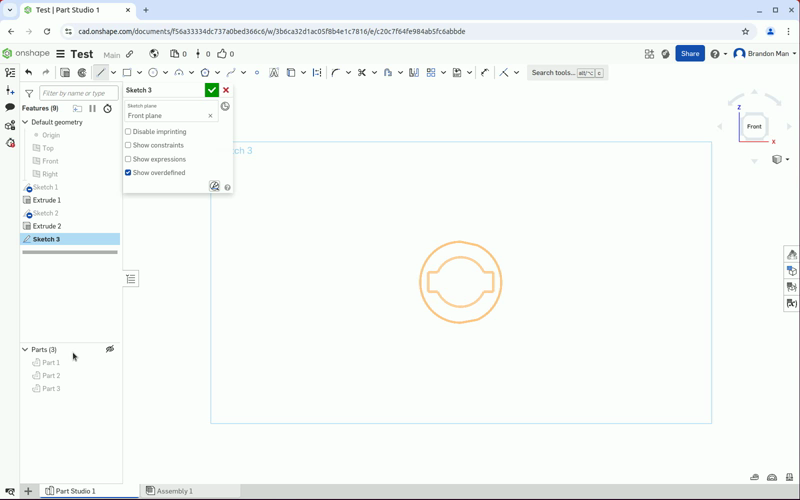
key_down(shift)
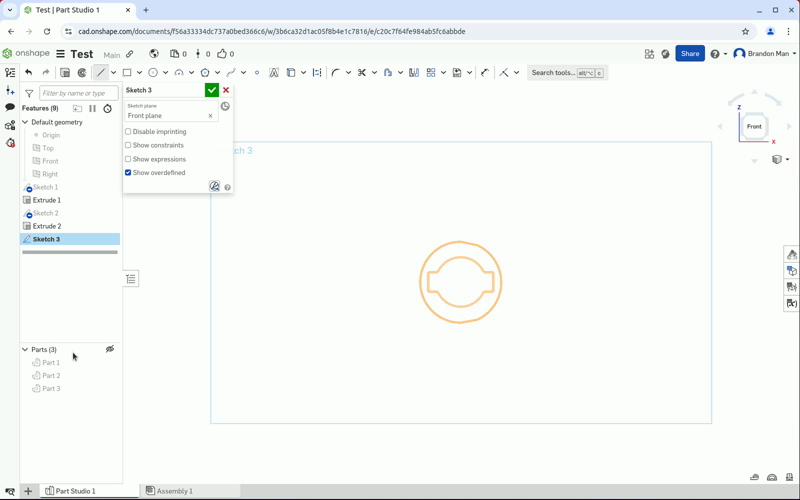
mouse_move(427, 292)
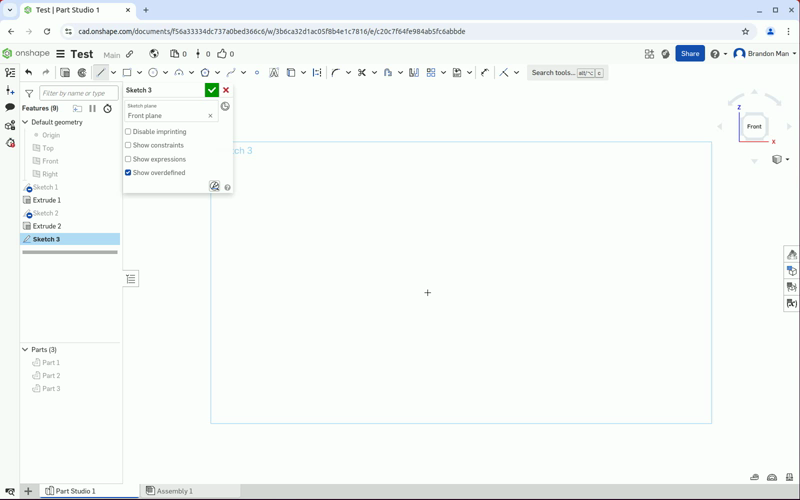
click(427, 292)
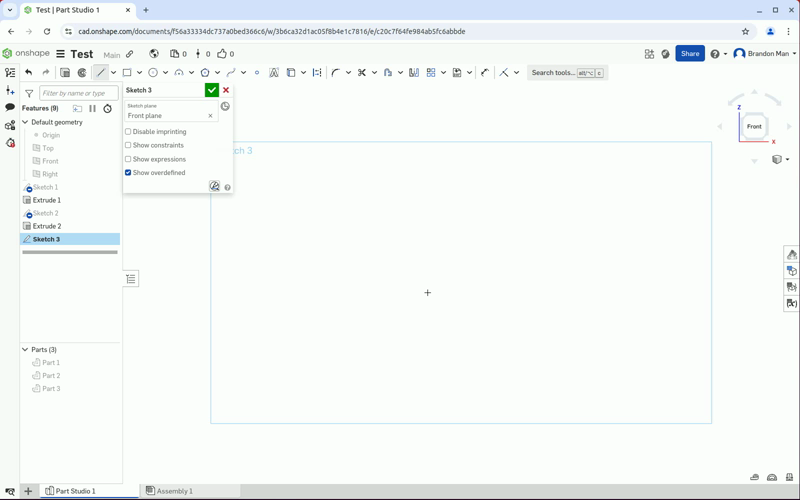
key_up(shift)
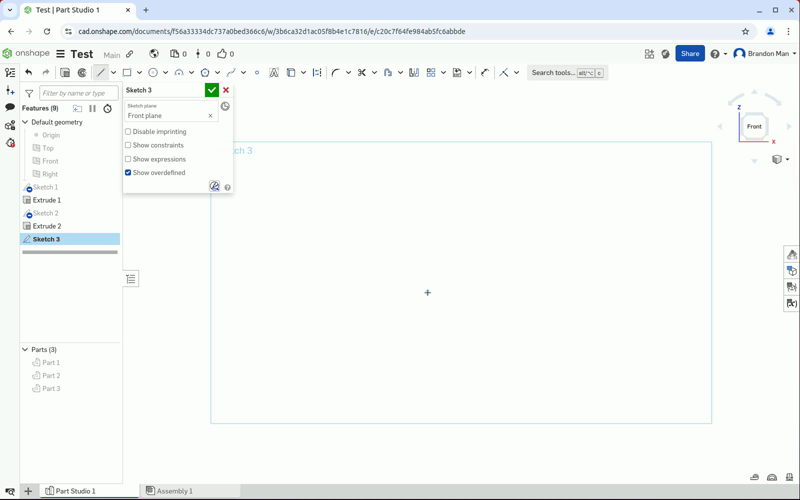
key_down(shift)
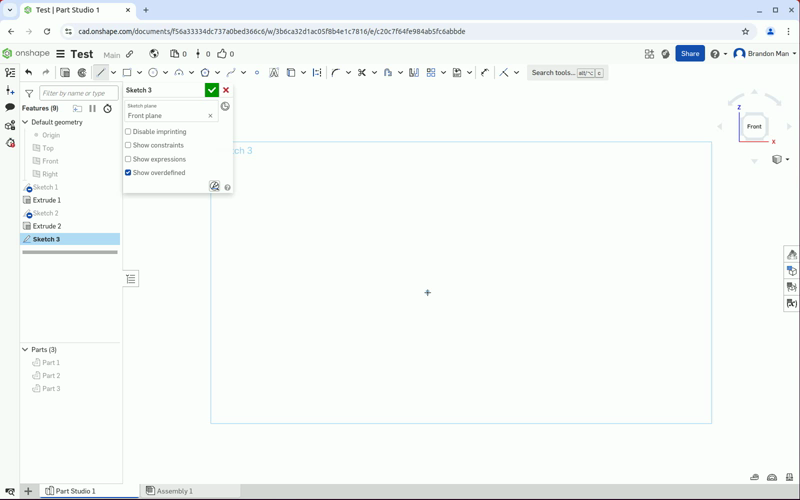
mouse_move(457, 292)
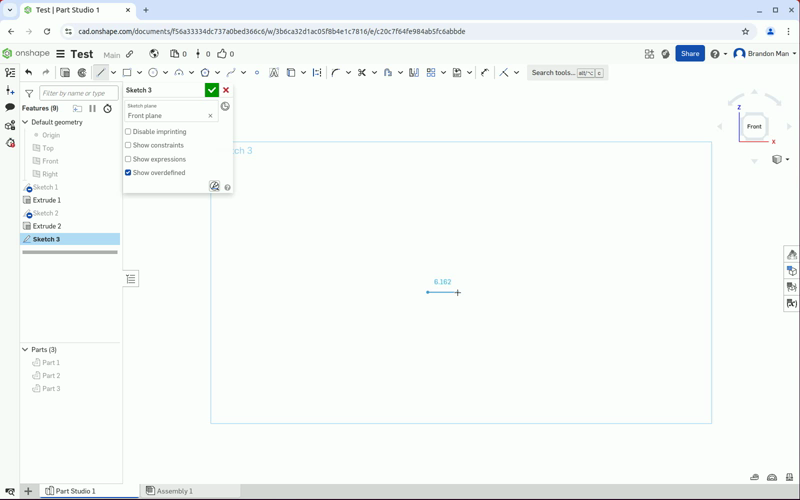
mouse_move(438, 292)
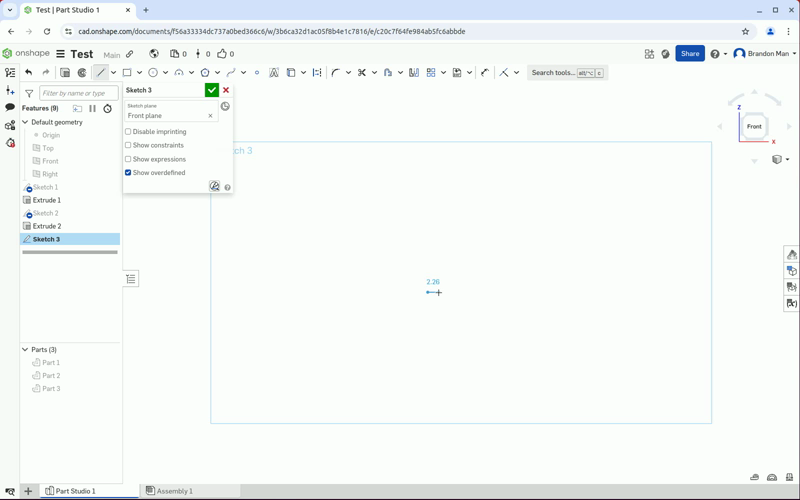
click(438, 292)
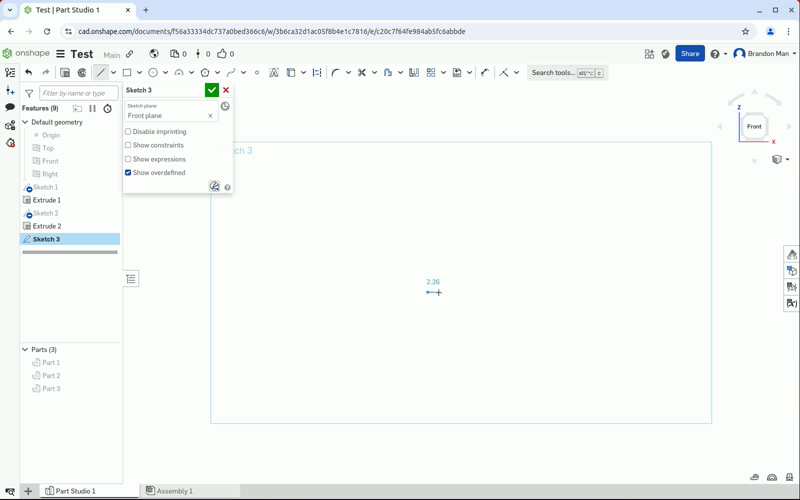
key_up(shift)
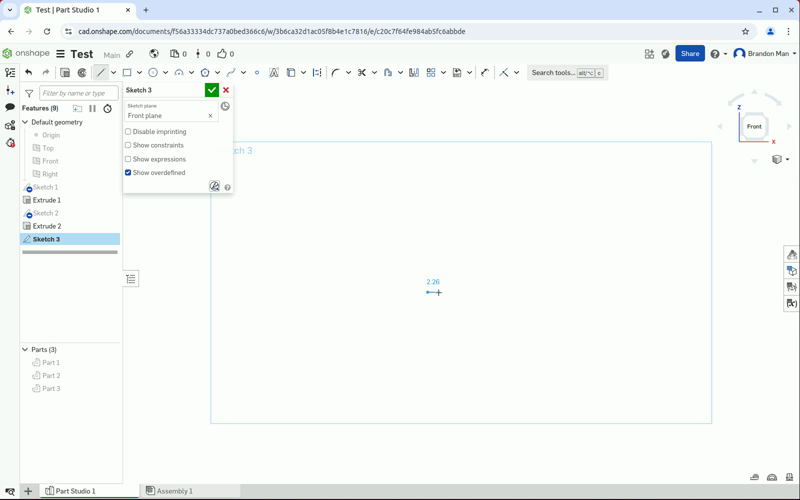
key(esc)
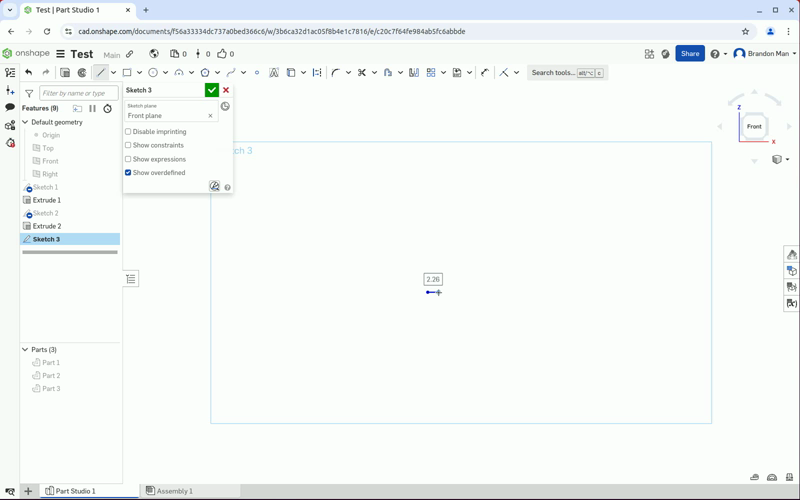
key(a)
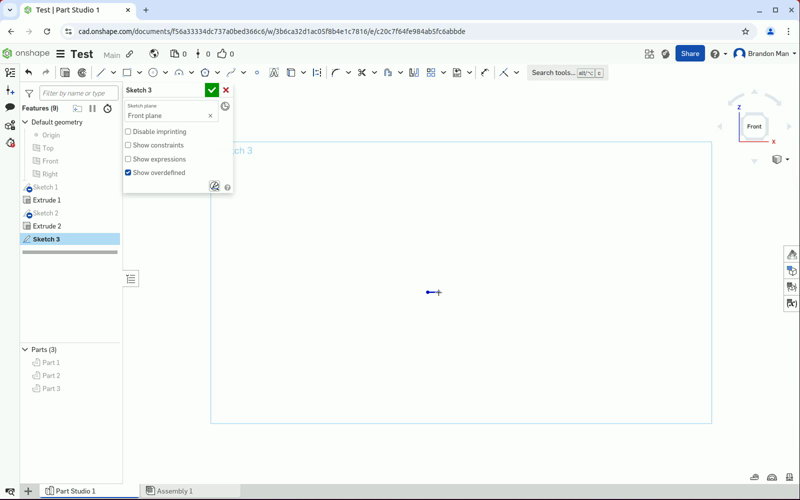
mouse_move(438, 292)
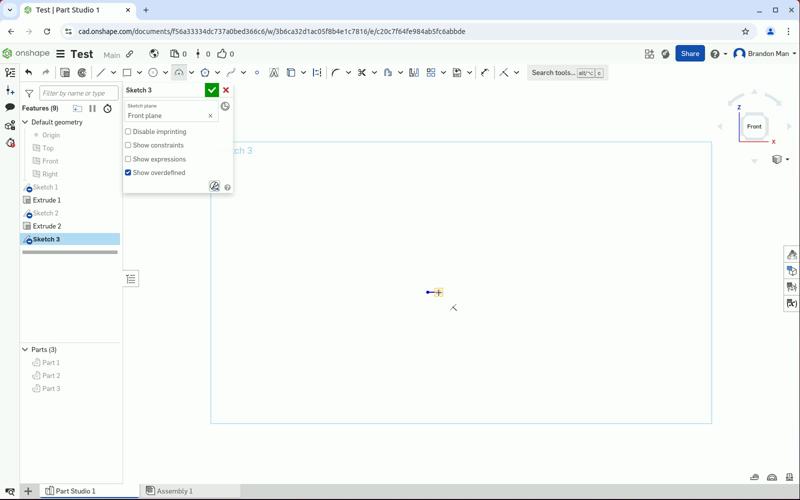
click(438, 292)
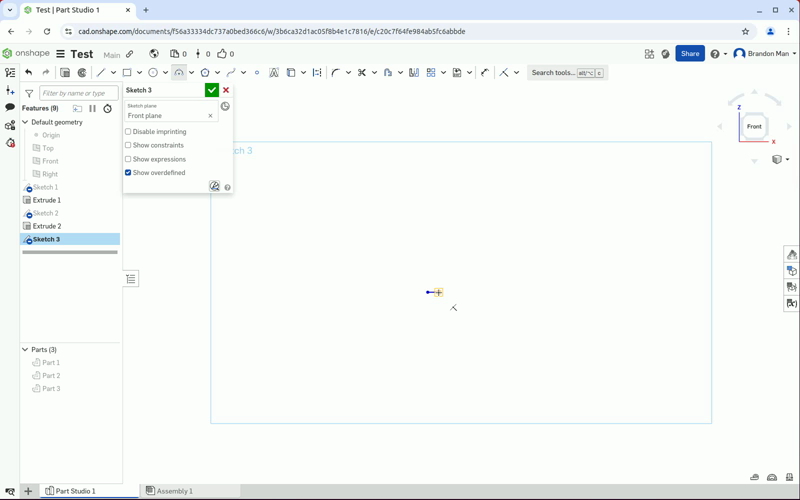
key_down(shift)
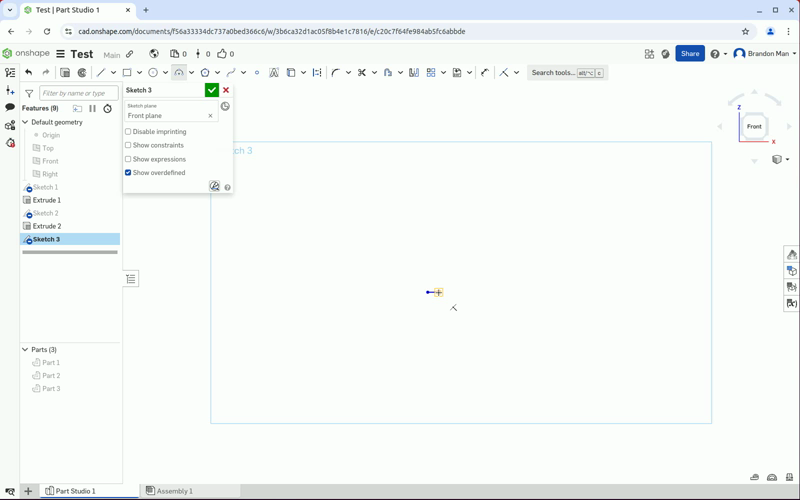
mouse_move(438, 271)
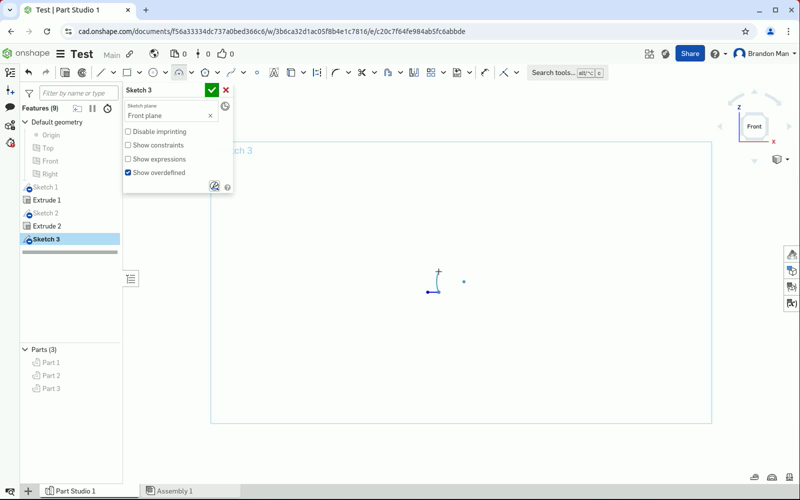
click(438, 271)
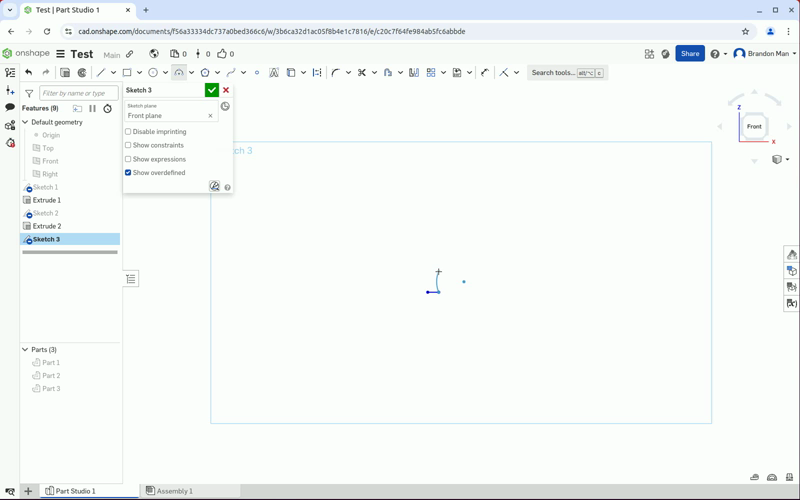
mouse_move(436, 281)
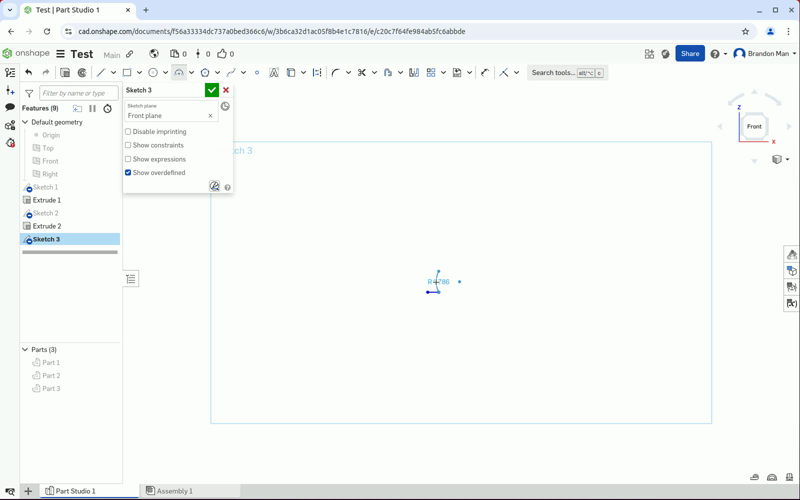
click(436, 281)
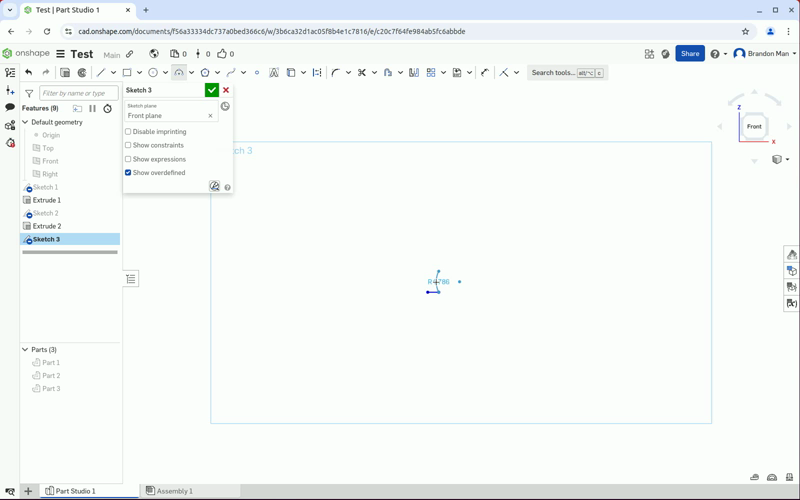
key_up(shift)
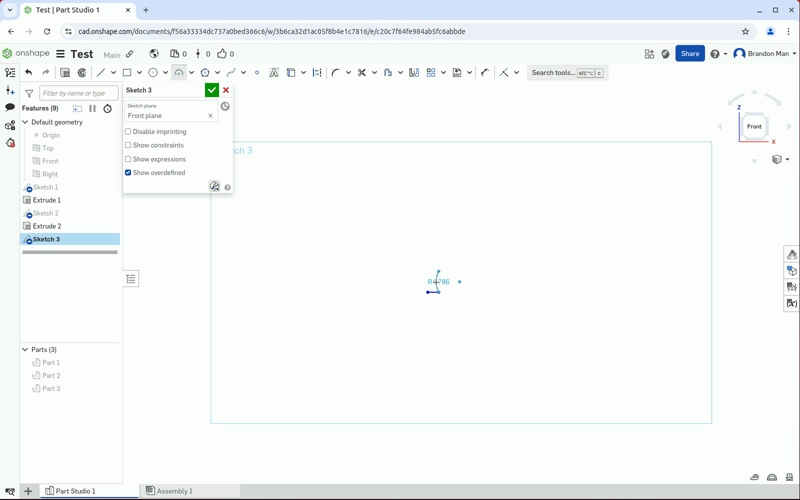
key(esc)
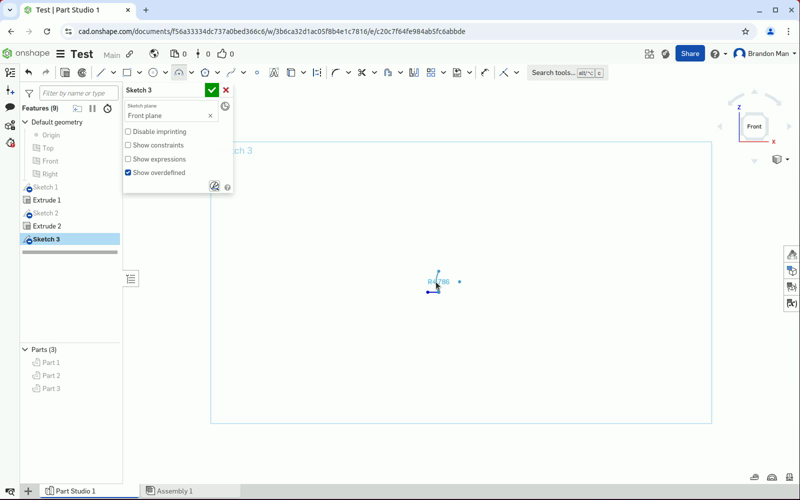
key(l)
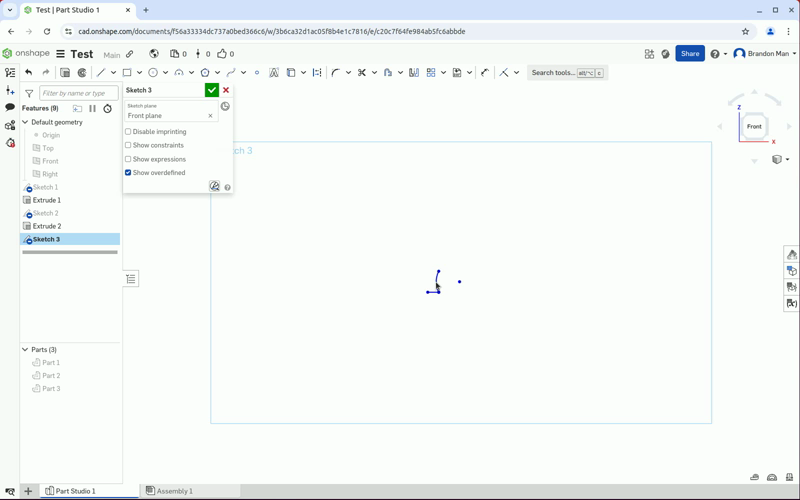
mouse_move(438, 271)
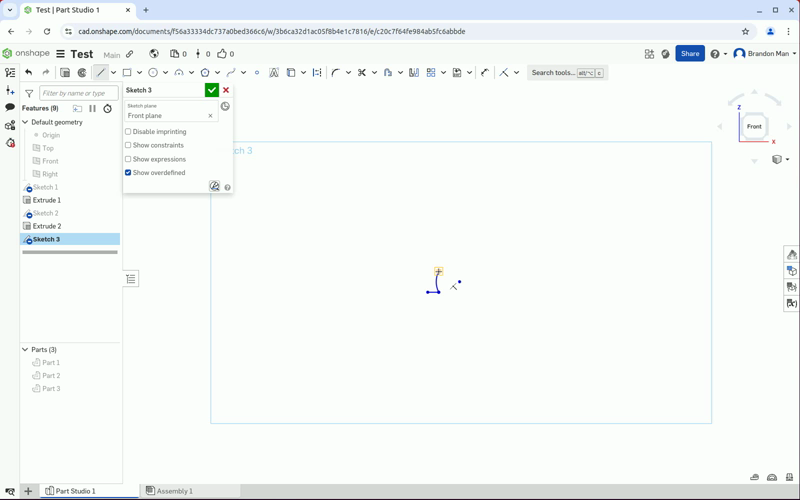
click(438, 271)
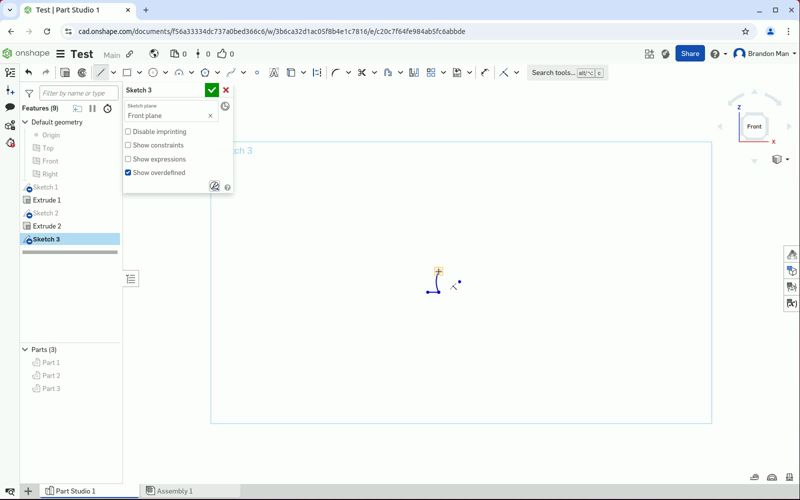
key_down(shift)
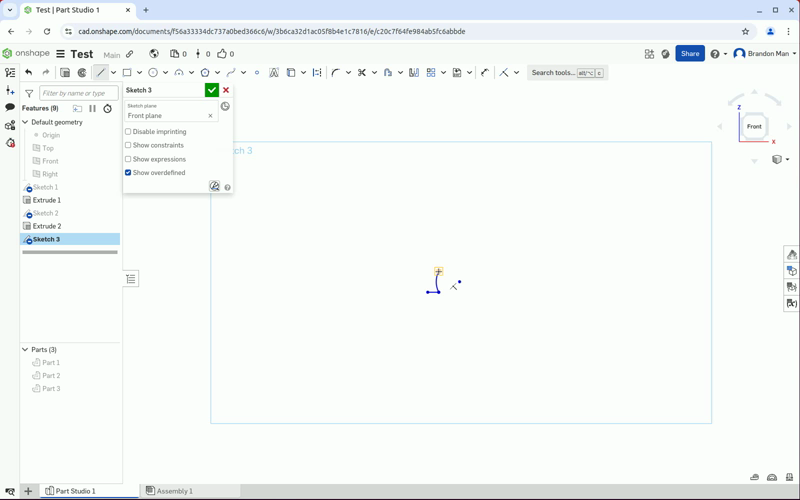
mouse_move(468, 271)
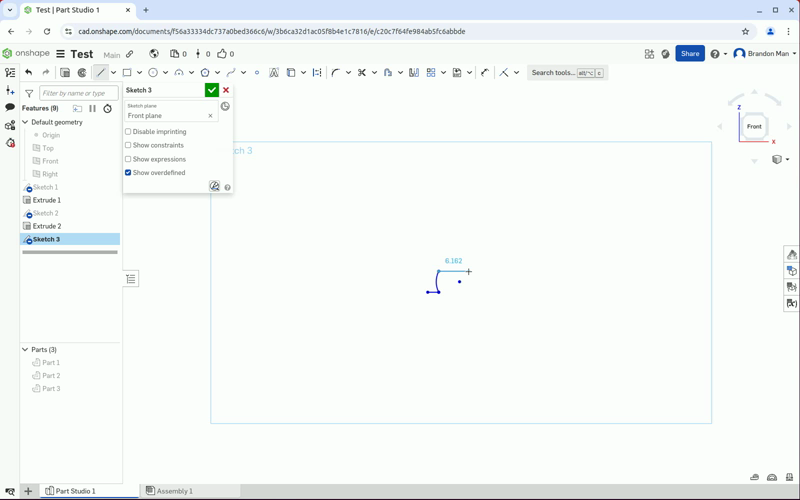
mouse_move(427, 271)
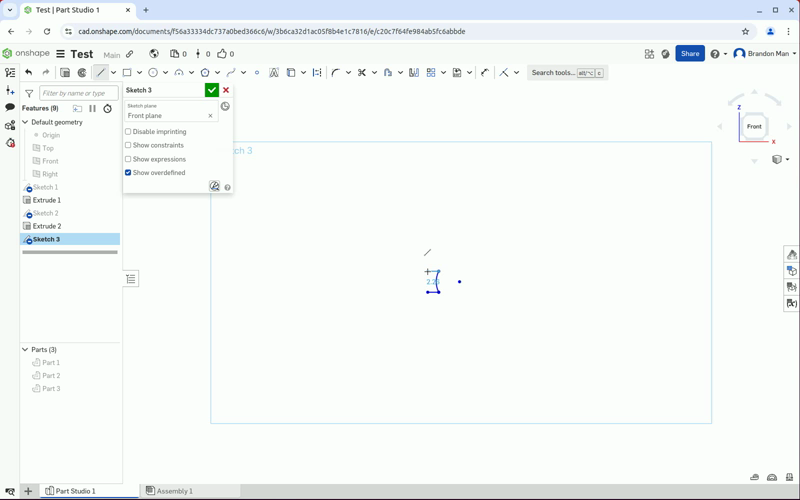
click(427, 271)
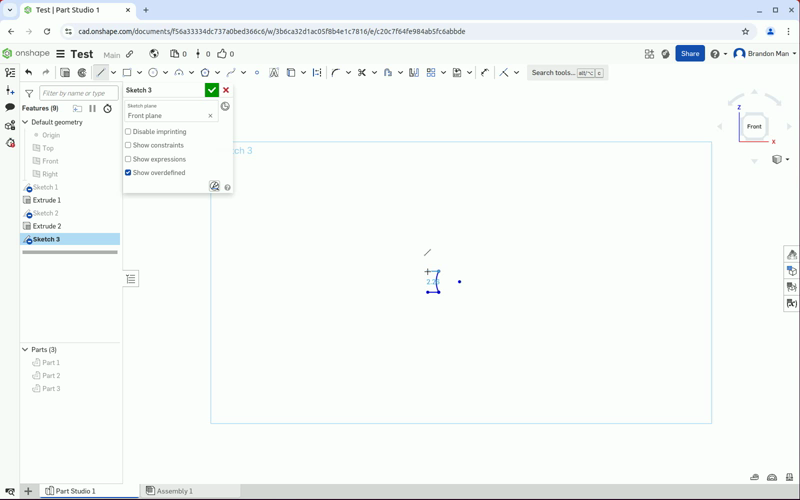
key_up(shift)
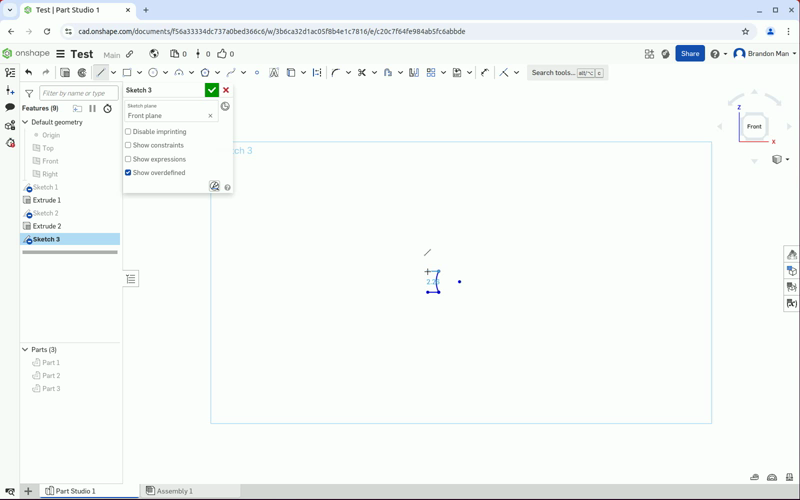
mouse_move(457, 271)
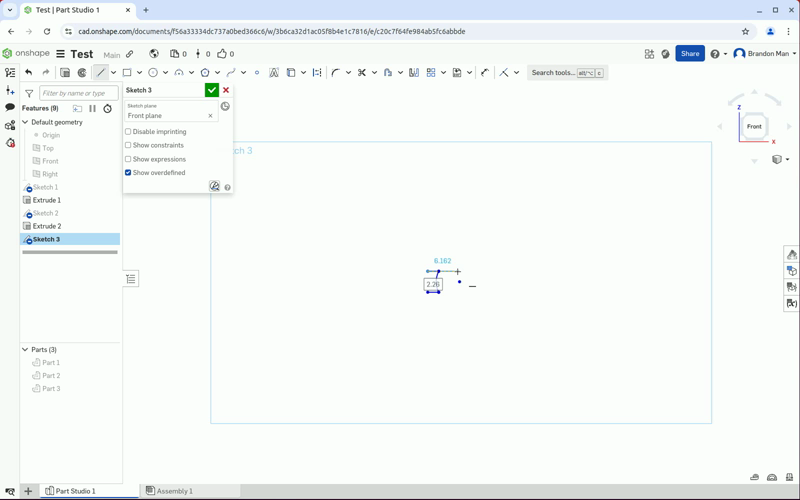
key_down(shift)
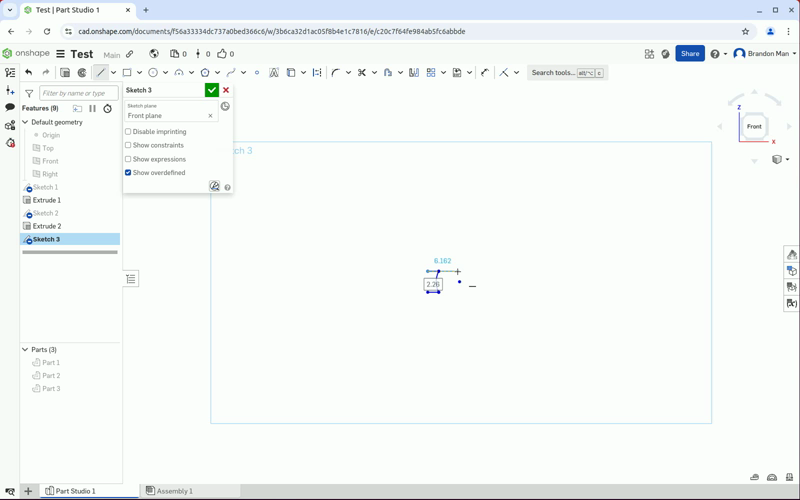
mouse_move(427, 292)
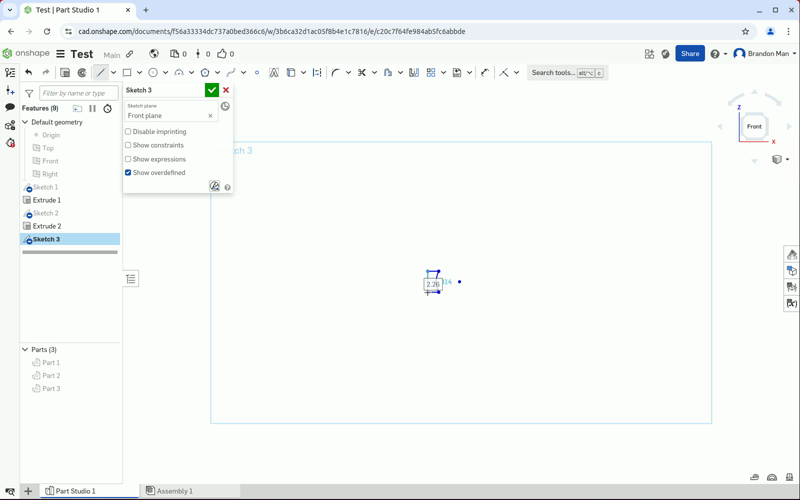
key_up(shift)
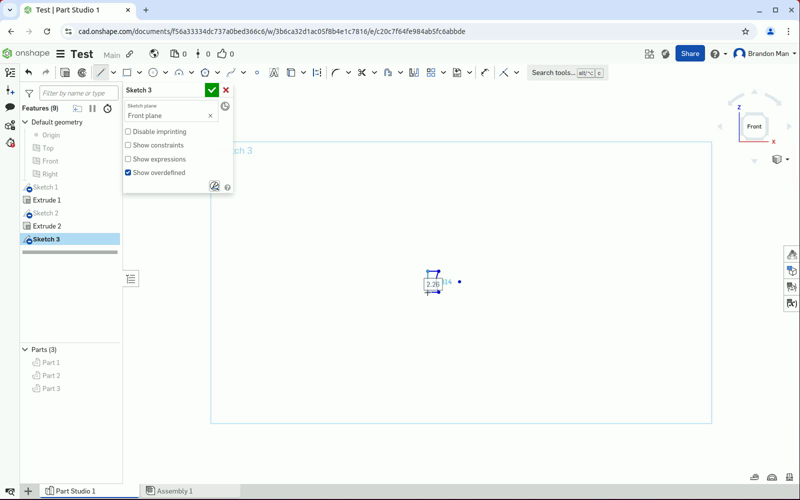
click(427, 292)
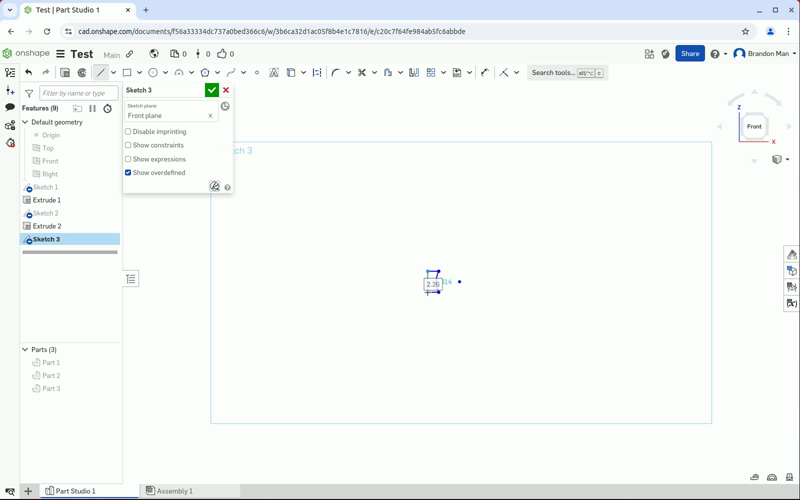
key(esc)
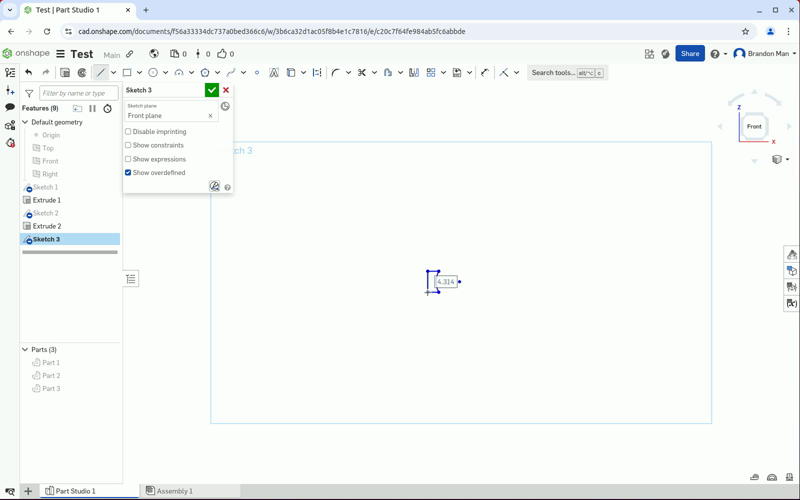
mouse_move(434, 272)
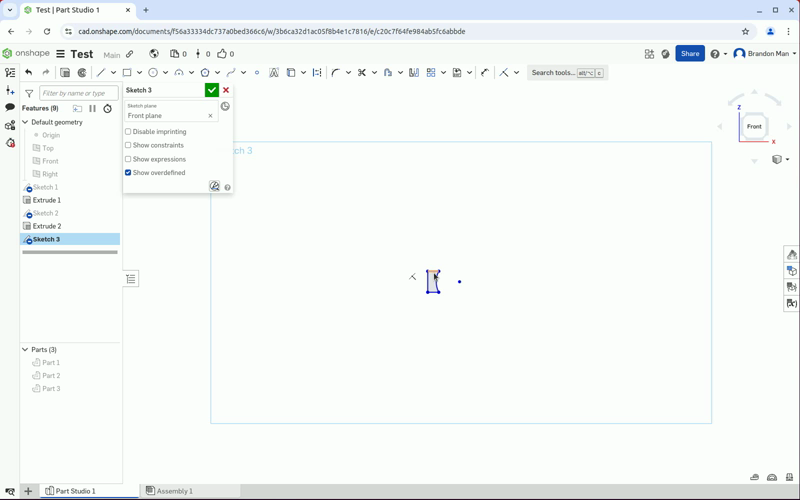
scroll(6)
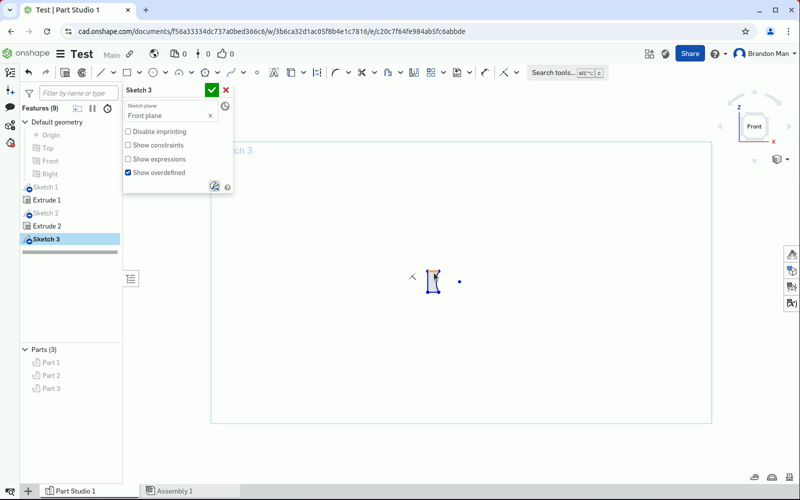
scroll(6)
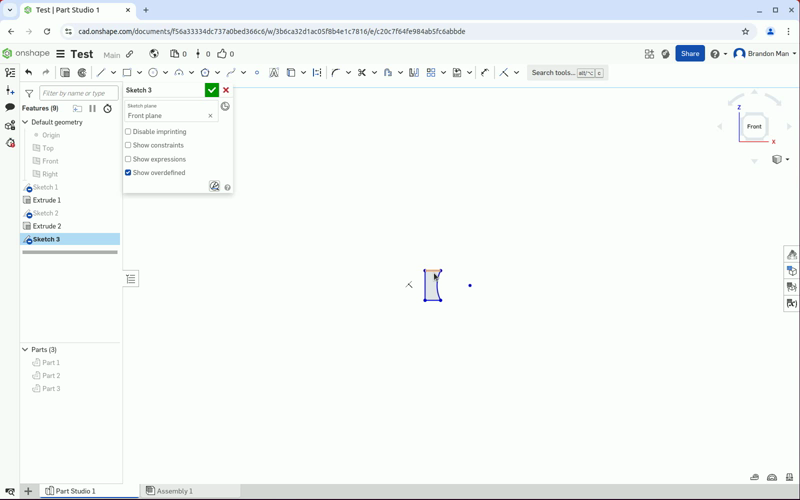
scroll(6)
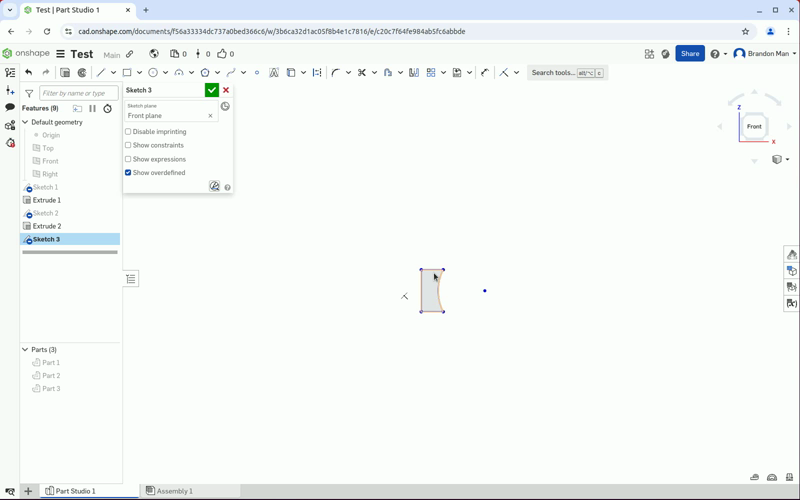
scroll(6)
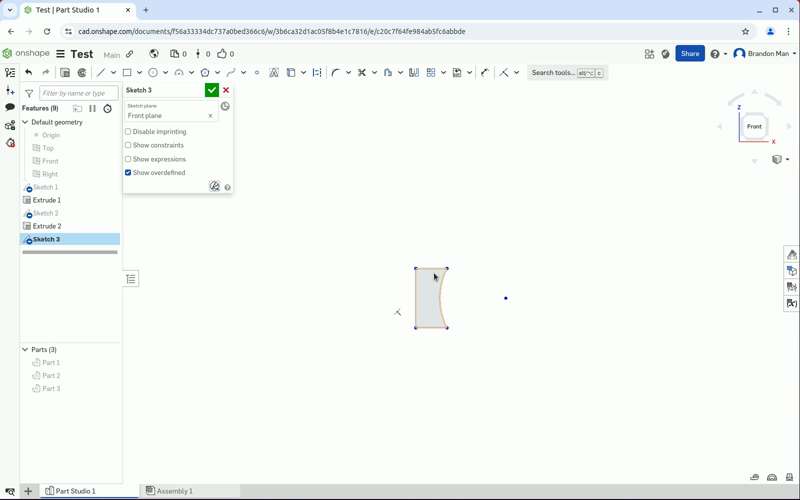
scroll(6)
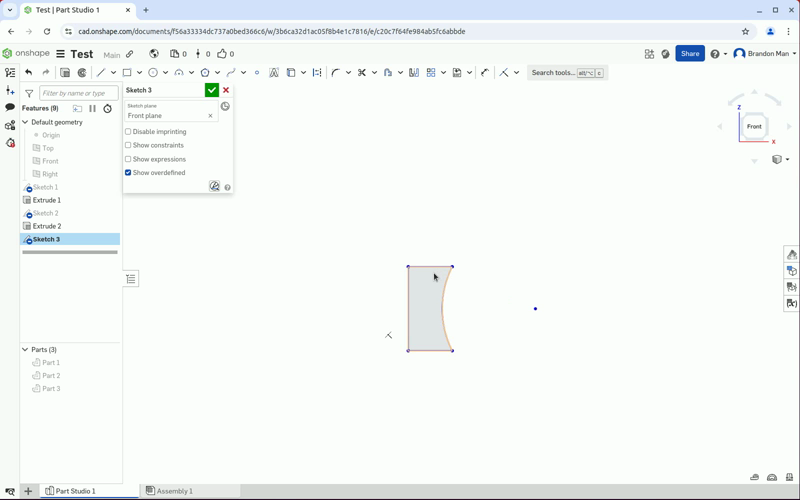
scroll(6)
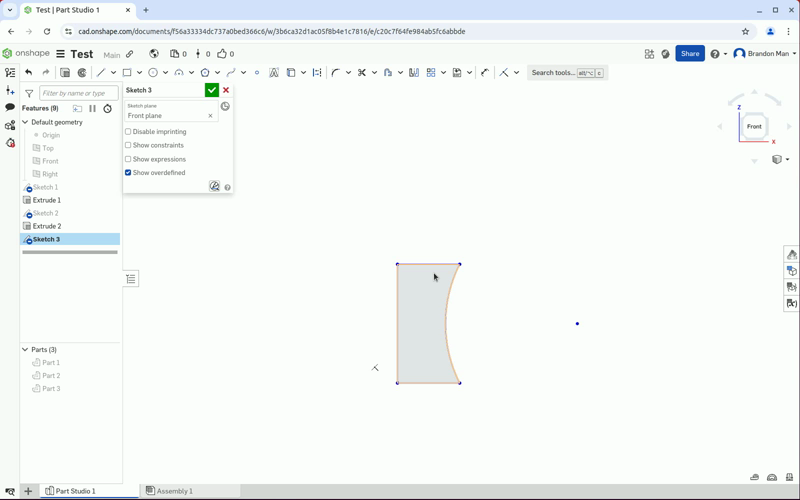
scroll(6)
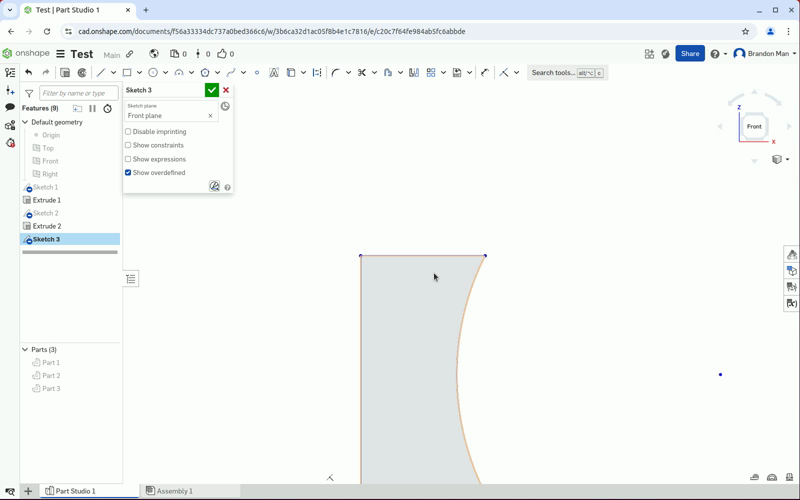
click(434, 272)
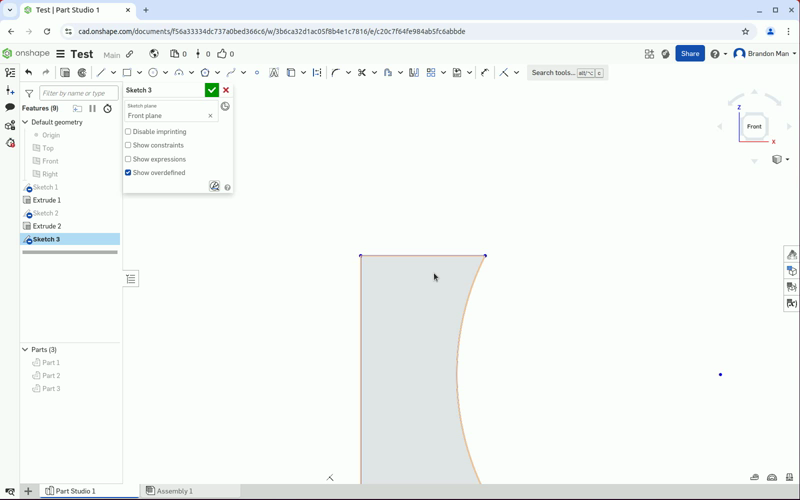
scroll(-6)
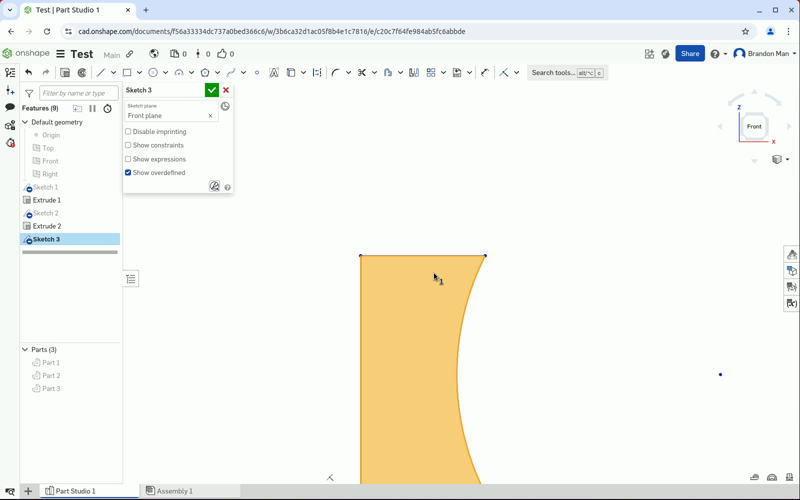
scroll(-6)
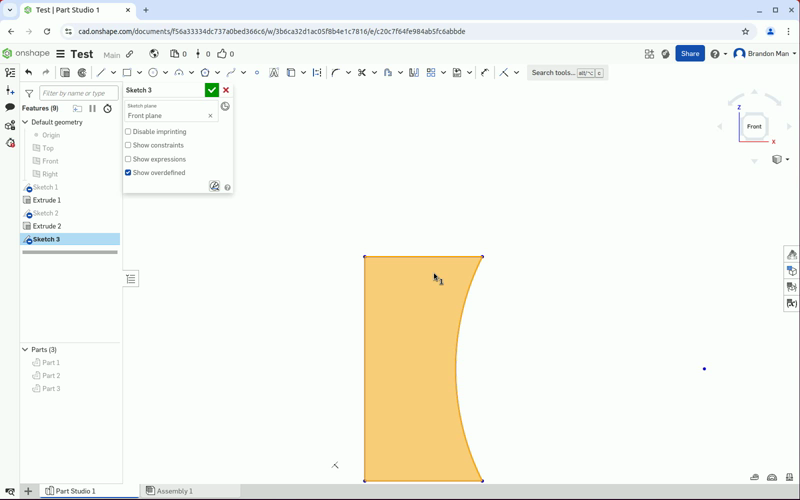
scroll(-6)
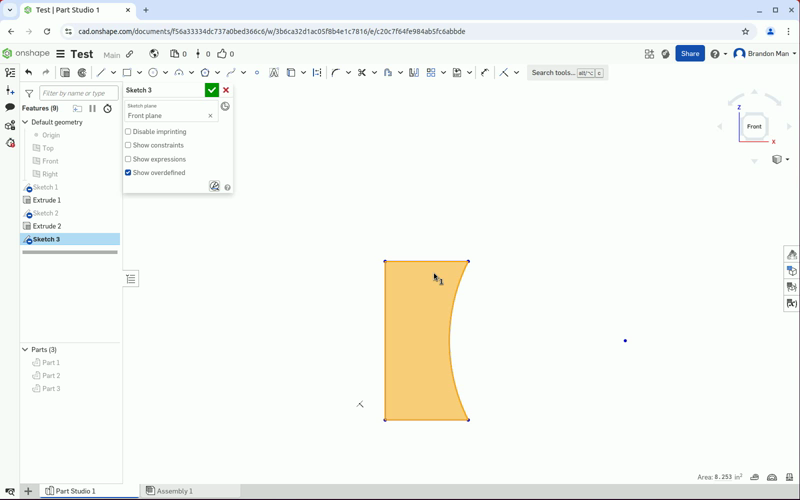
scroll(-6)
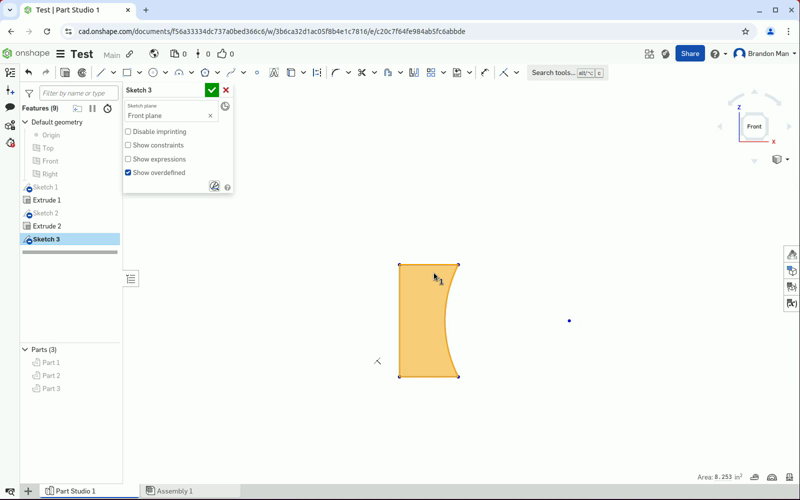
scroll(-6)
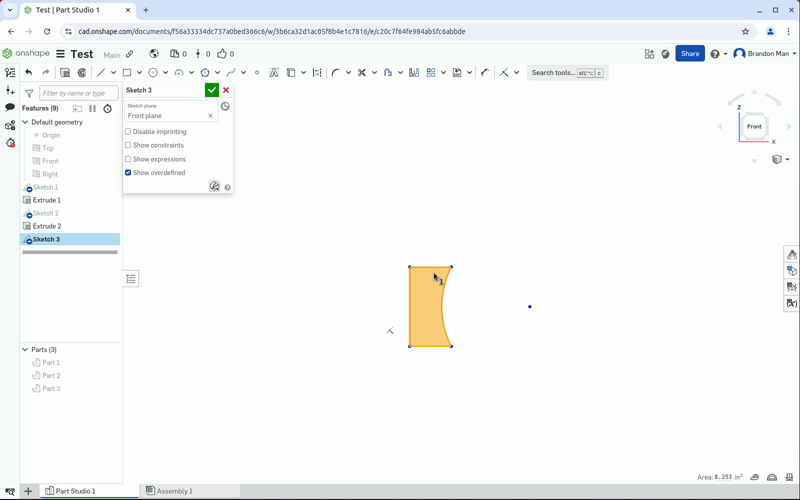
scroll(-6)
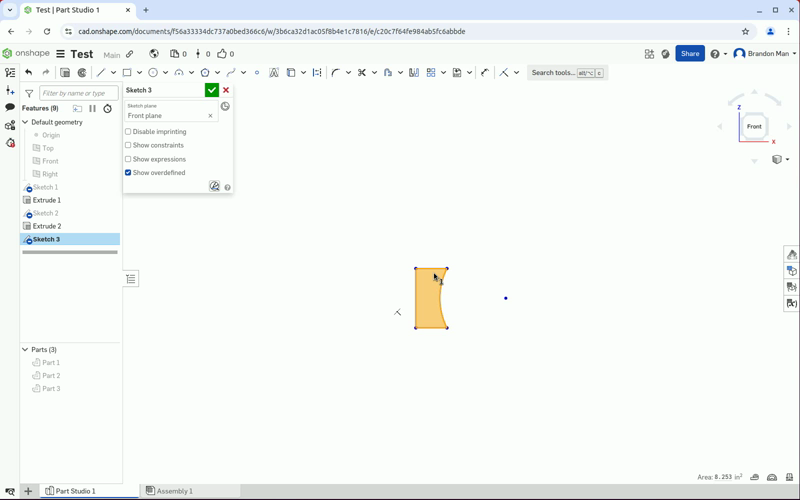
scroll(-6)
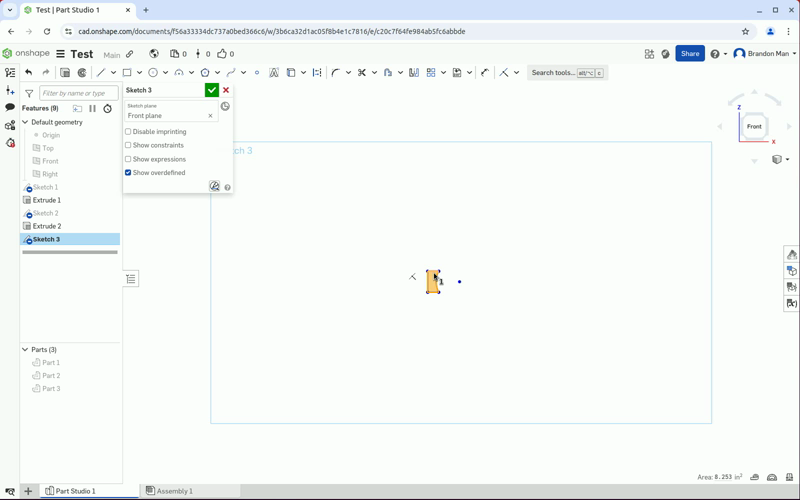
mouse_move(73, 352)
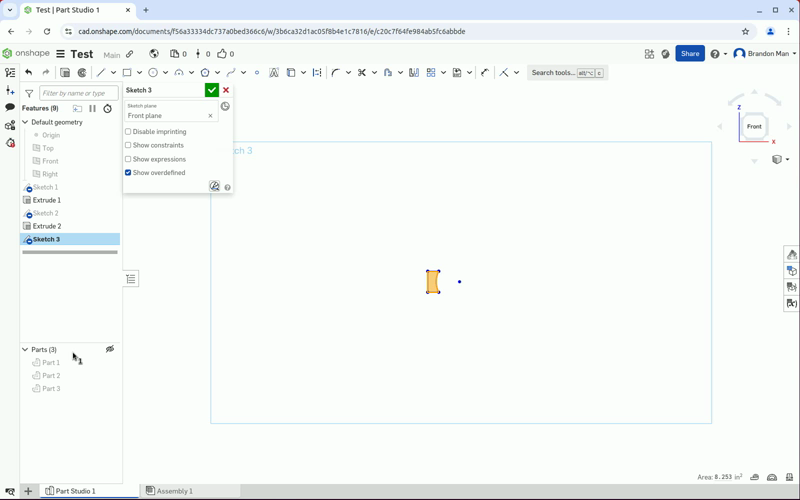
key(shift+y)
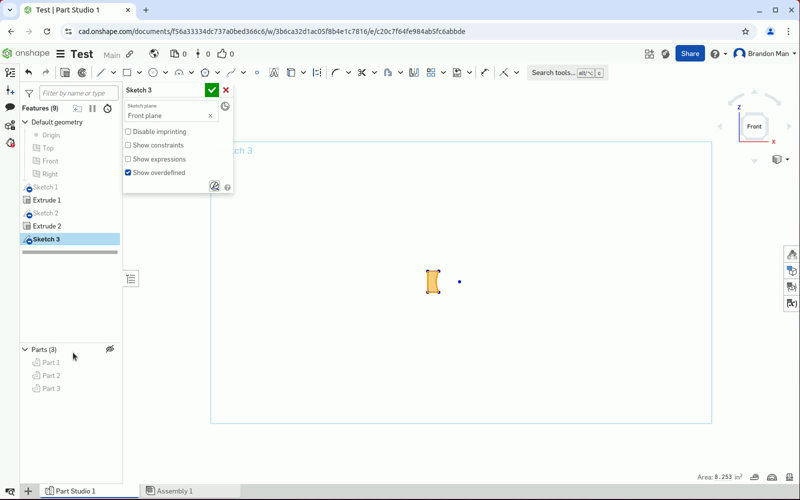
key(shift+e)
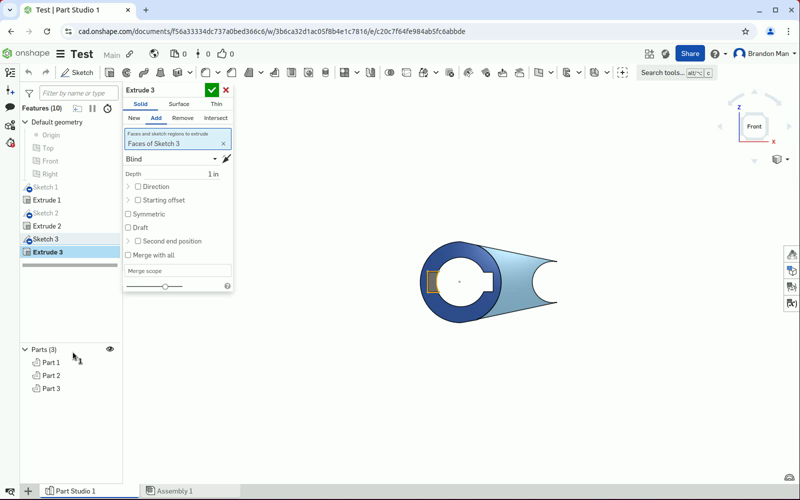
mouse_move(143, 106)
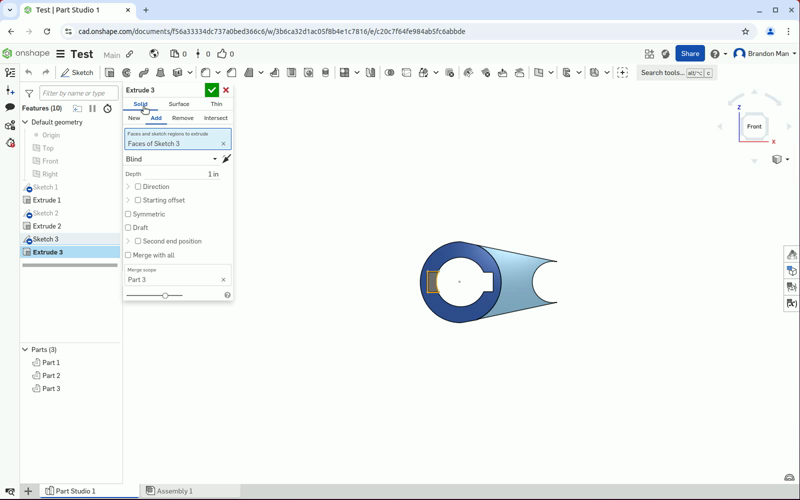
click(143, 106)
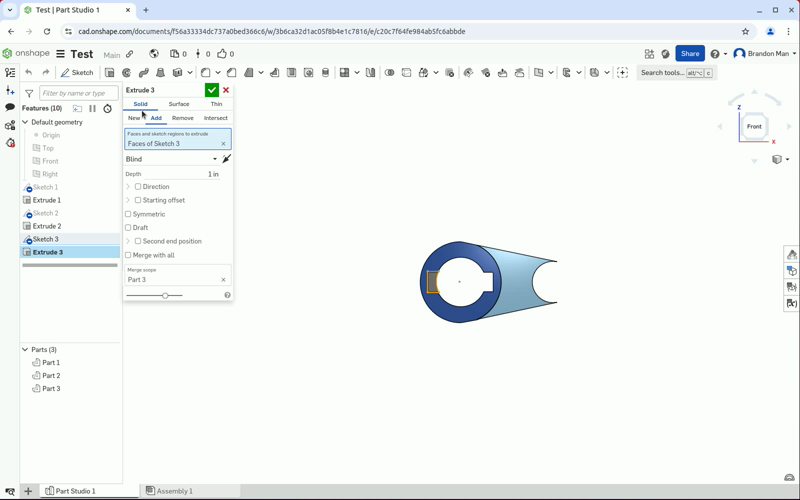
mouse_move(137, 120)
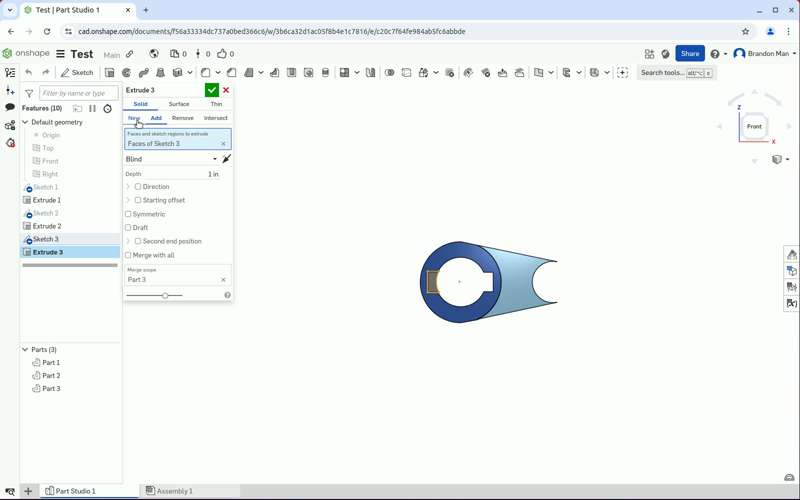
click(137, 120)
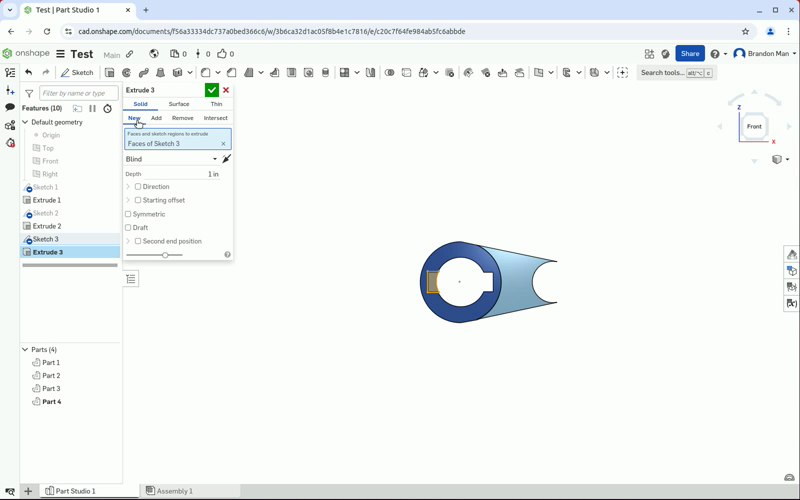
key(tab, 4)
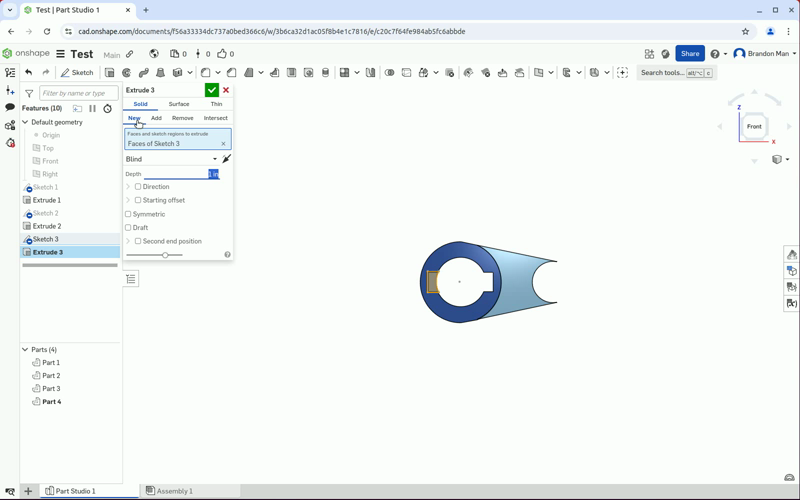
text(4.092)
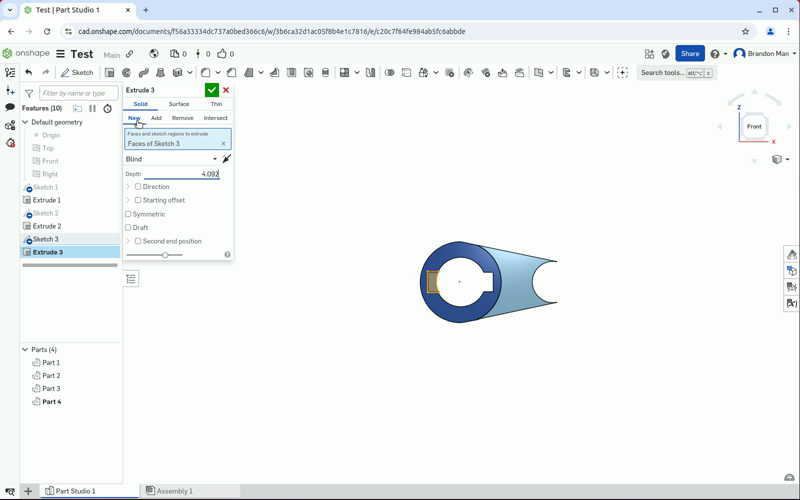
key(enter)
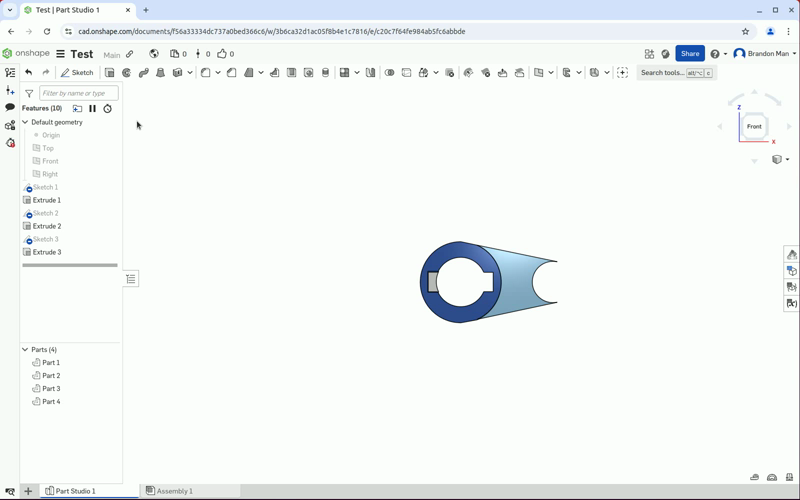
key(shift+h)
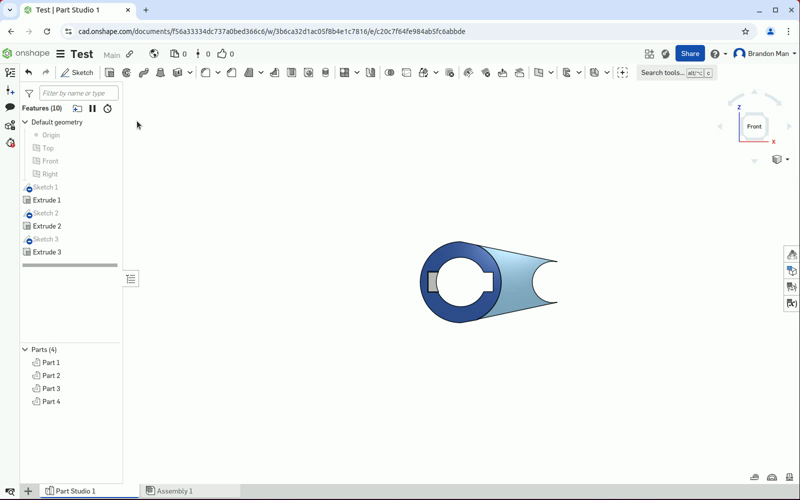
key(shift+h)
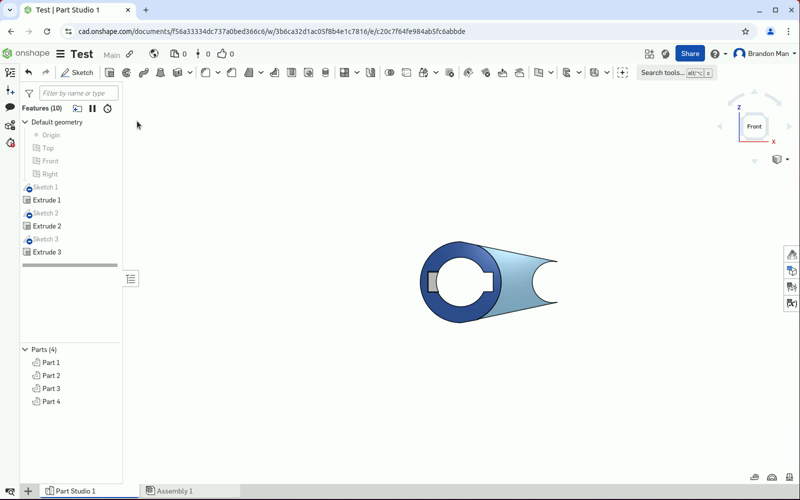
mouse_move(73, 189)
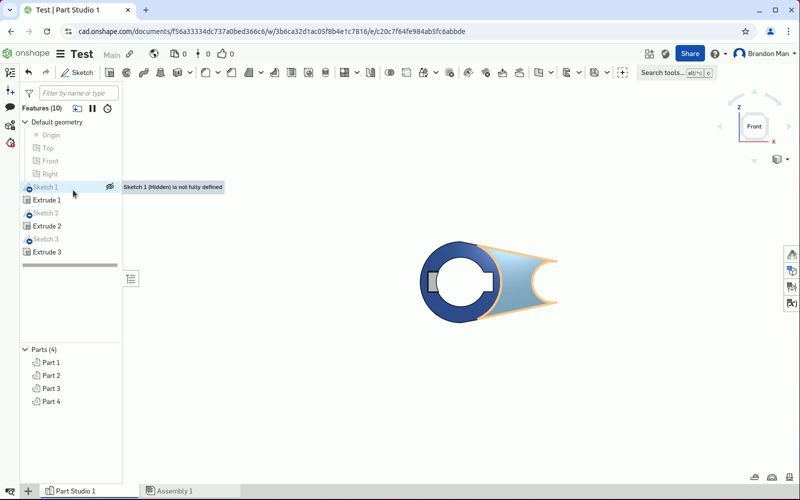
click(73, 189)
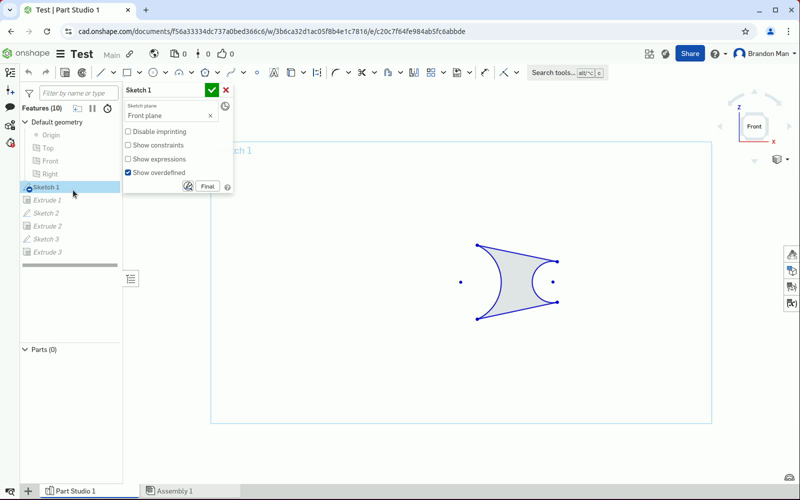
mouse_move(229, 92)
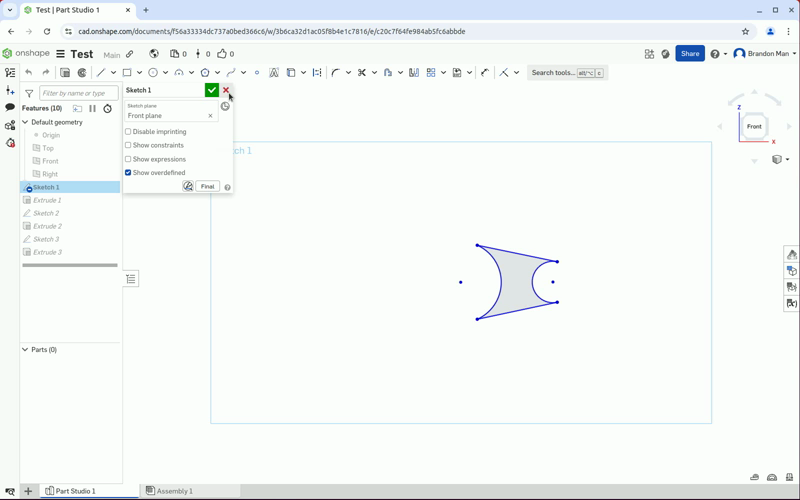
click(229, 92)
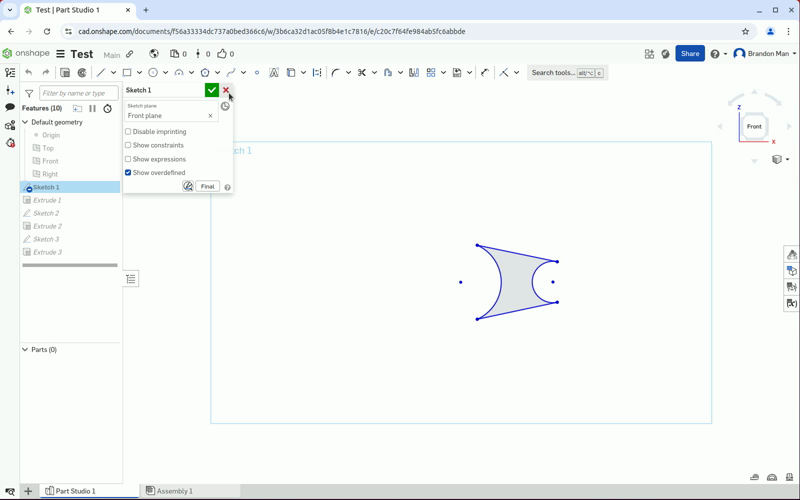
key(shift+s)
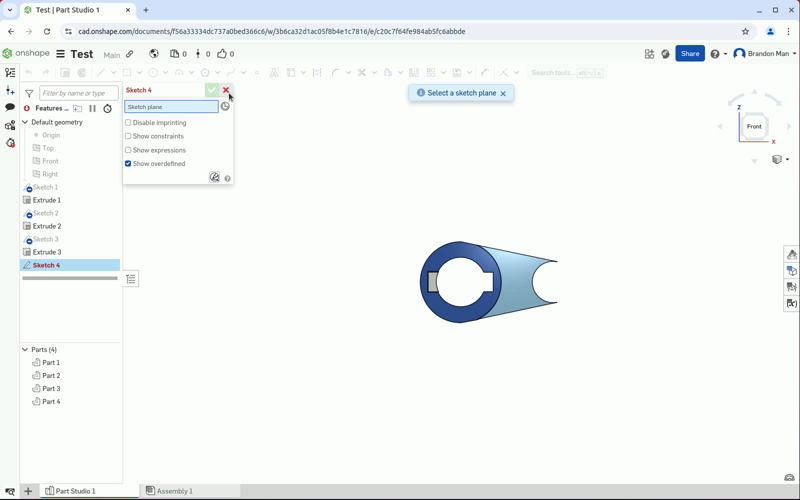
mouse_move(73, 163)
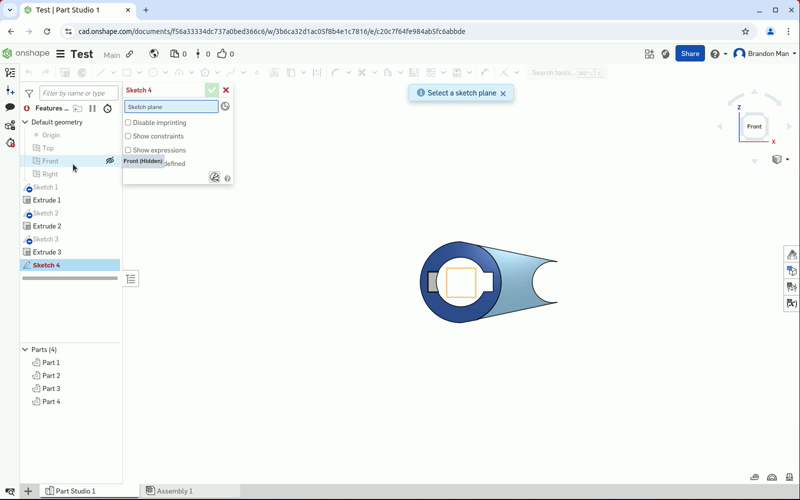
click(73, 163)
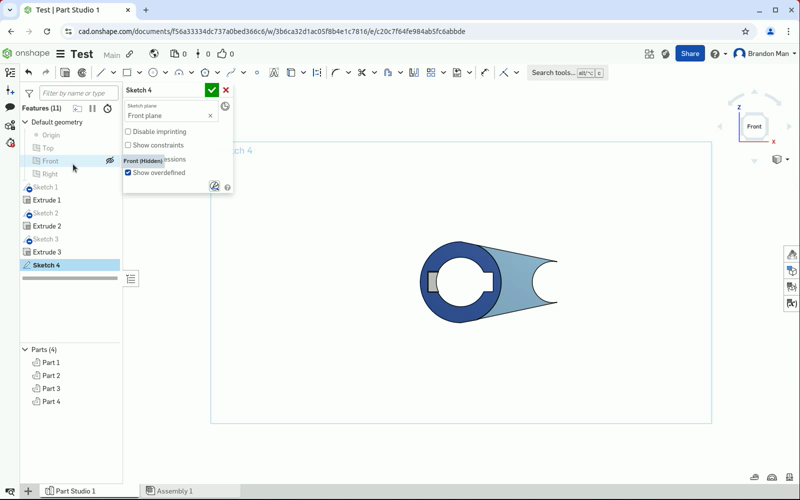
mouse_move(73, 352)
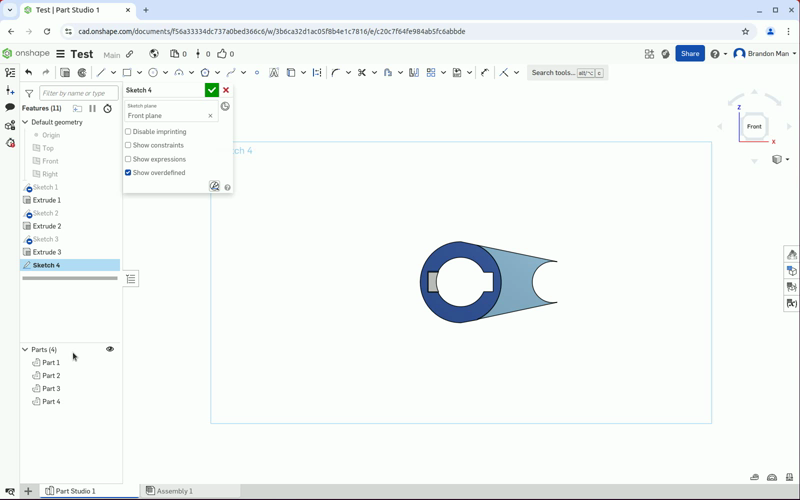
key(y)
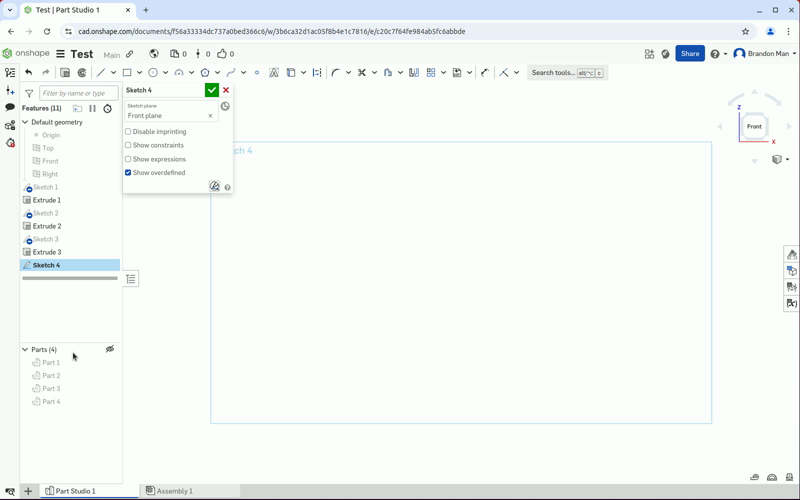
key(c)
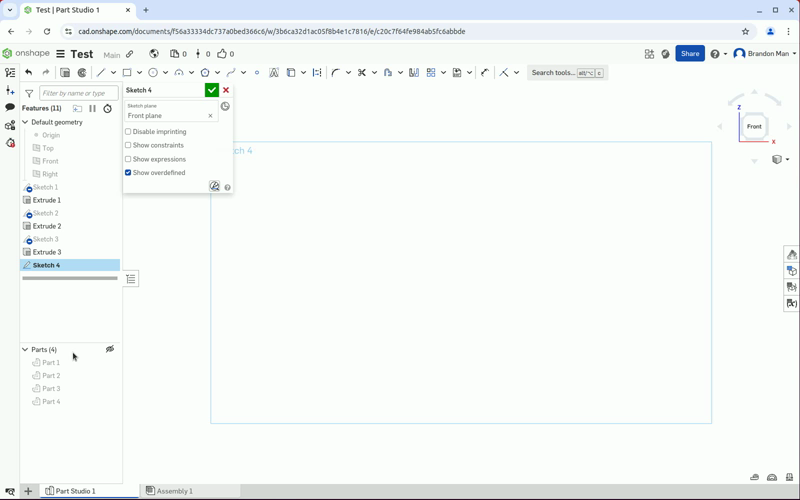
key_down(shift)
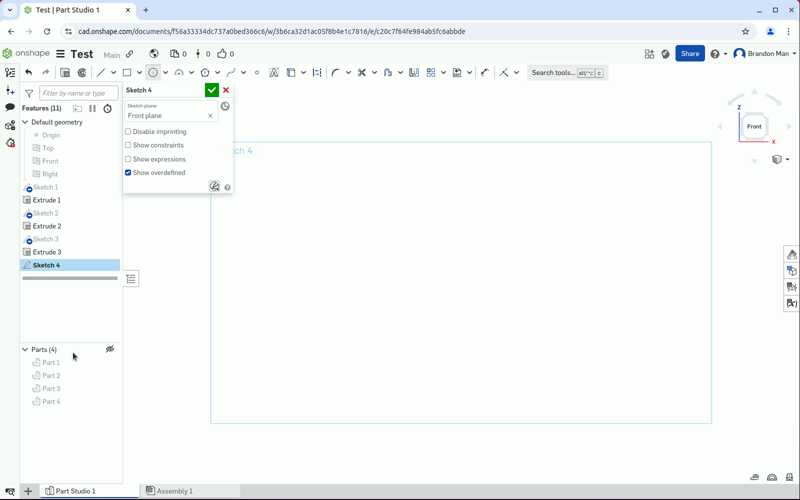
mouse_move(553, 282)
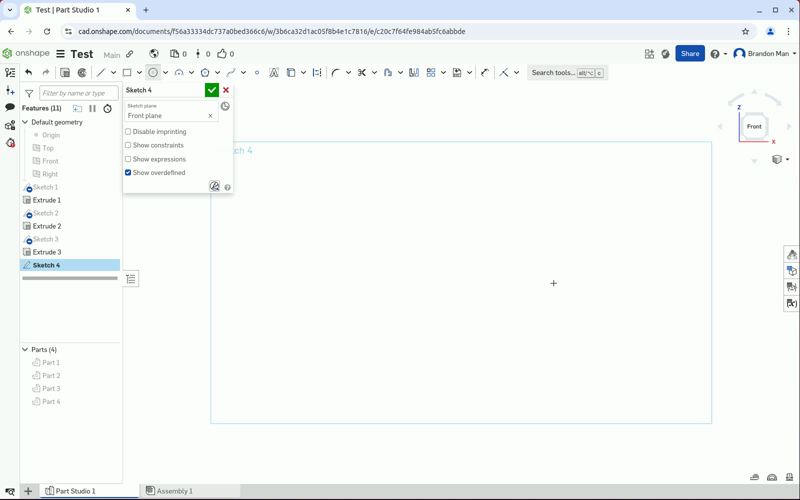
click(553, 282)
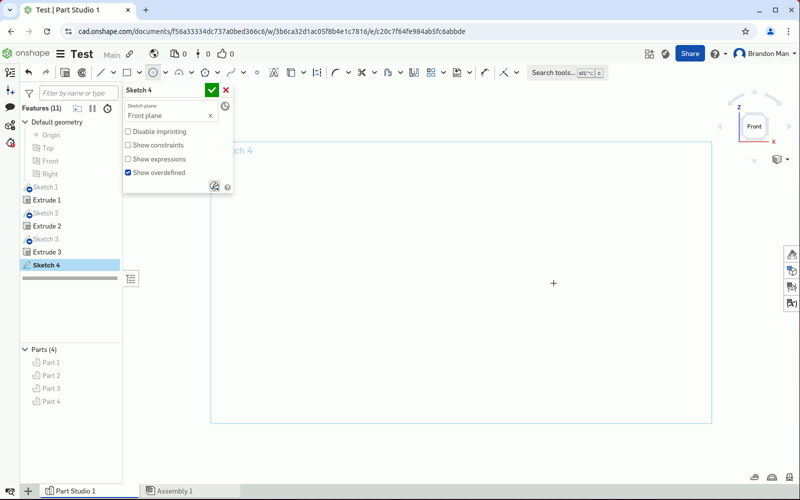
key_up(shift)
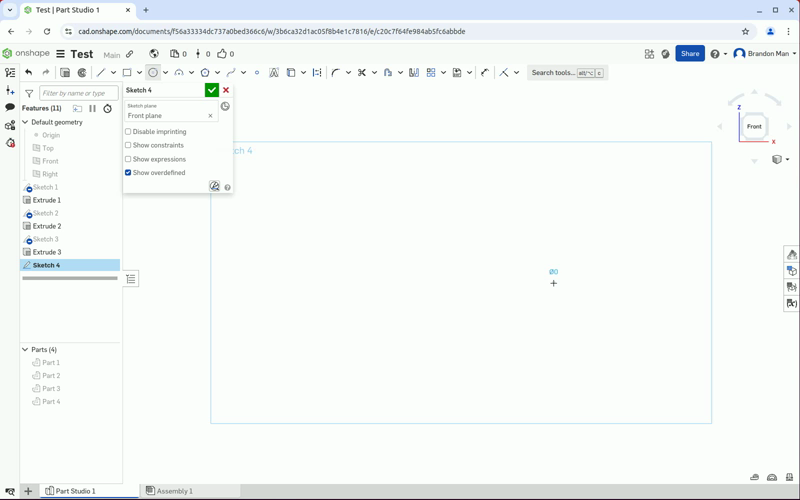
mouse_move(574, 282)
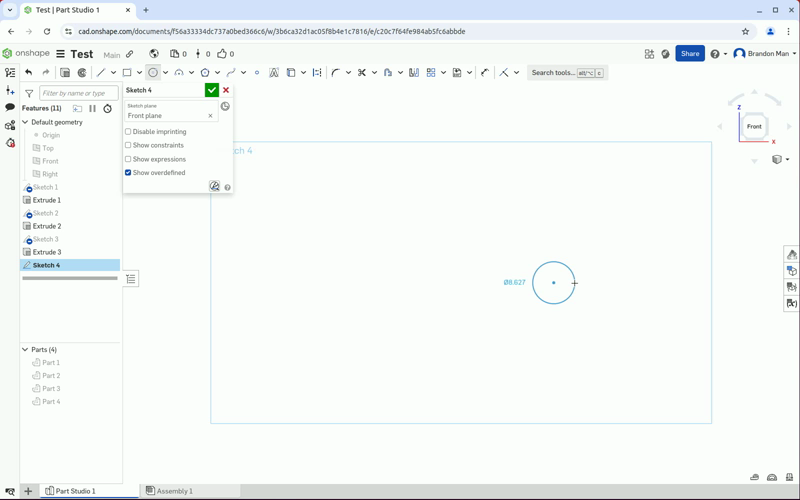
click(574, 282)
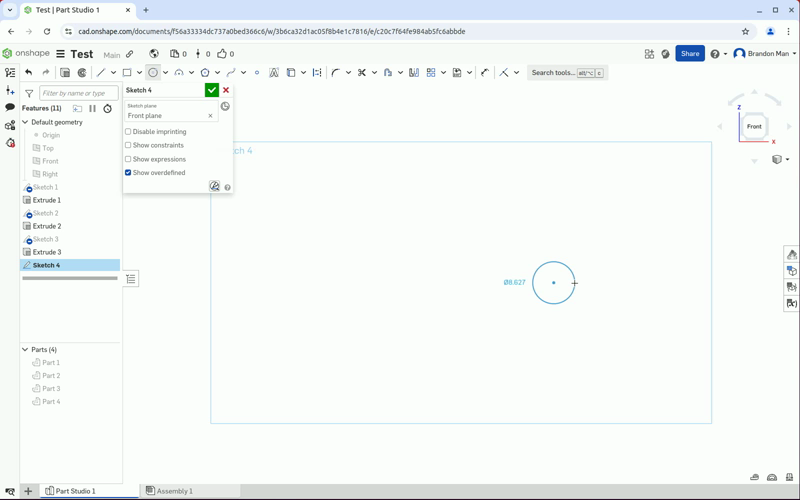
key(esc)
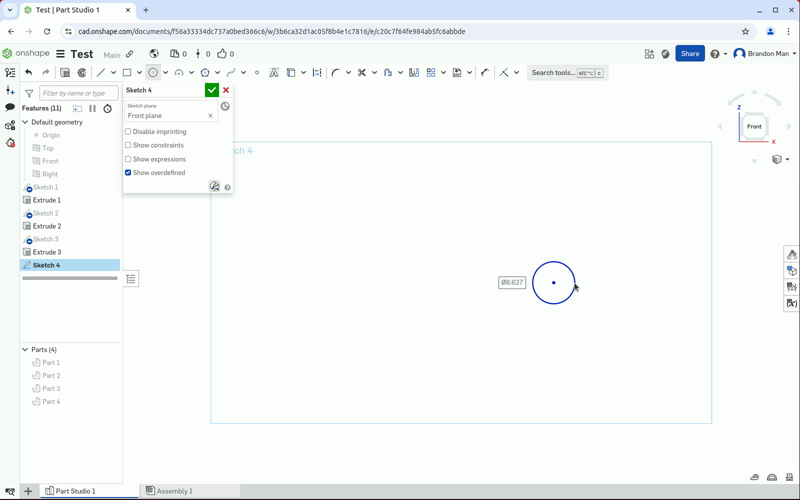
key(c)
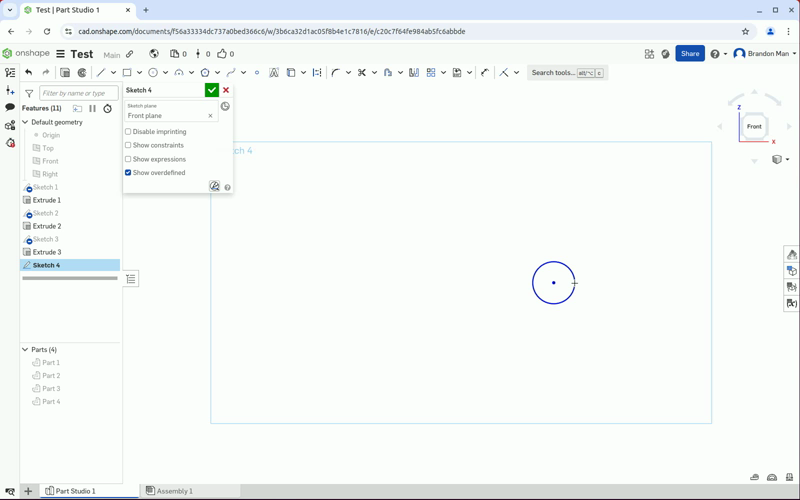
key_down(shift)
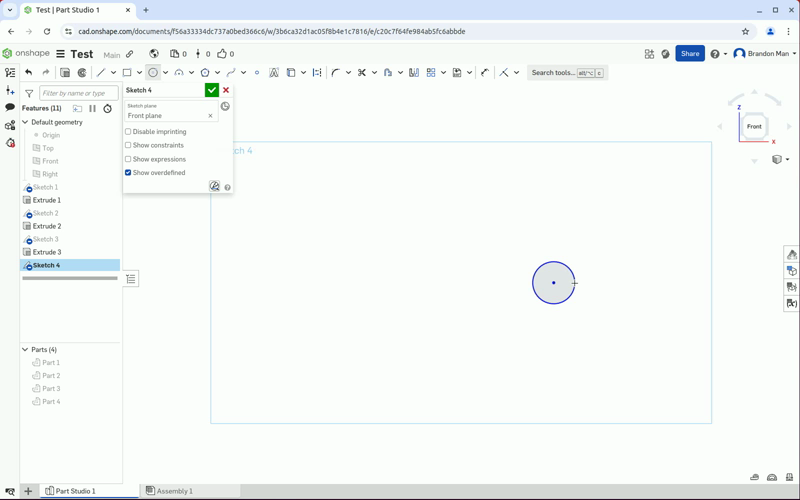
mouse_move(553, 282)
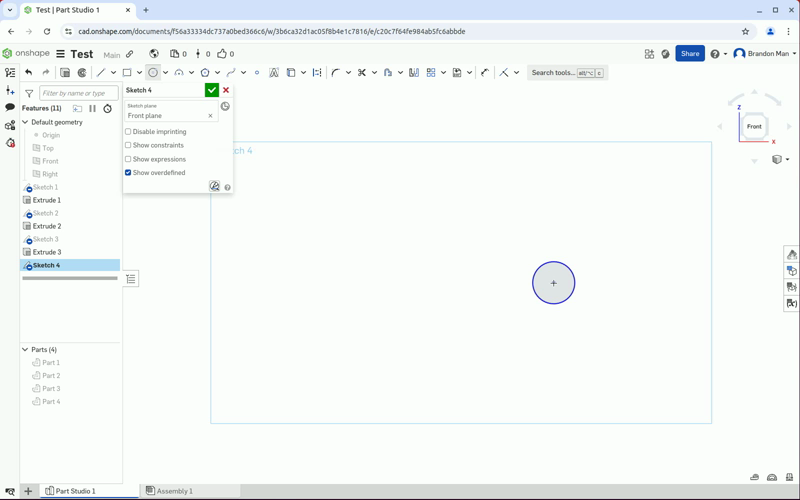
click(553, 282)
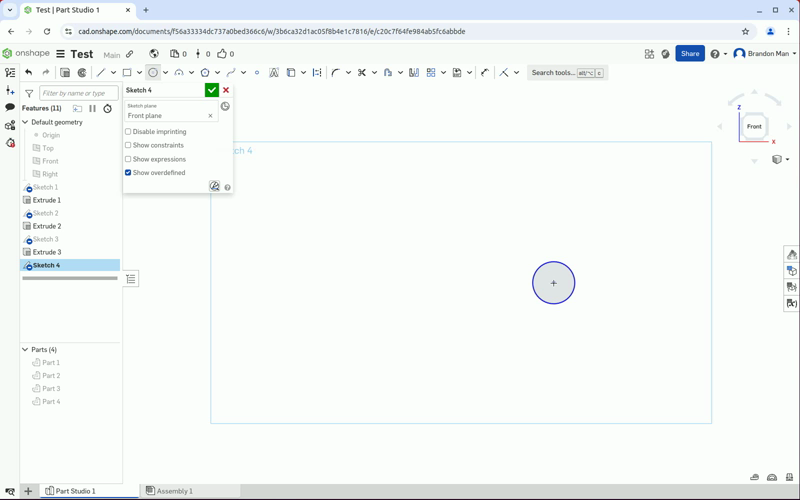
key_up(shift)
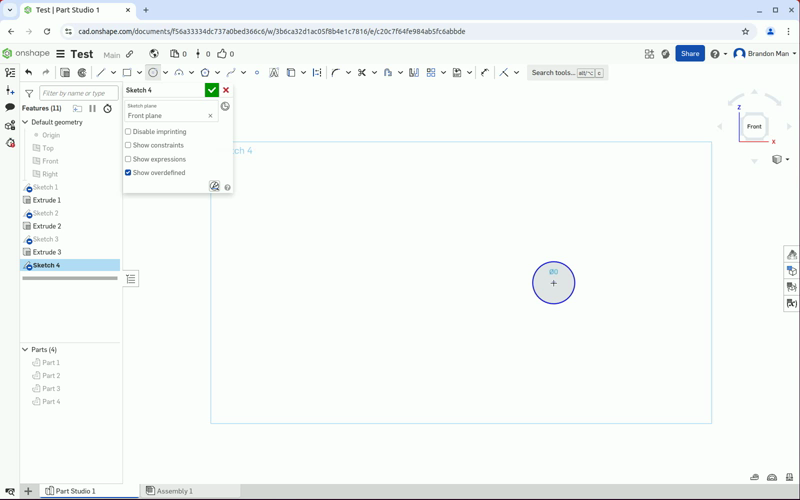
mouse_move(564, 282)
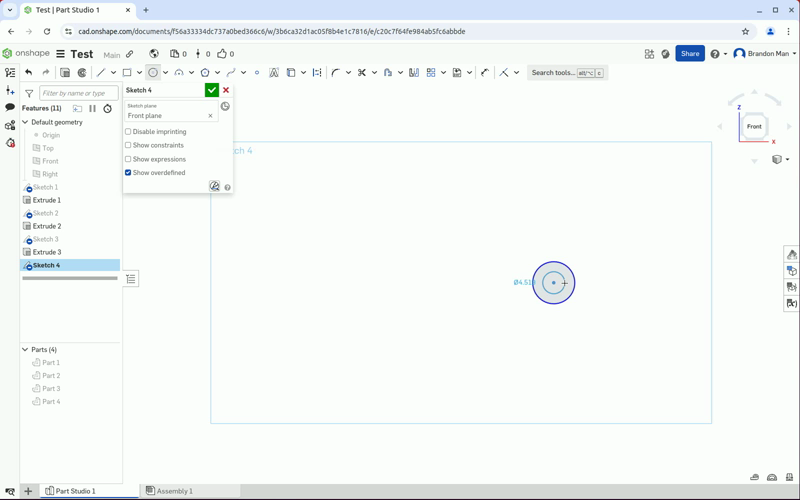
click(564, 282)
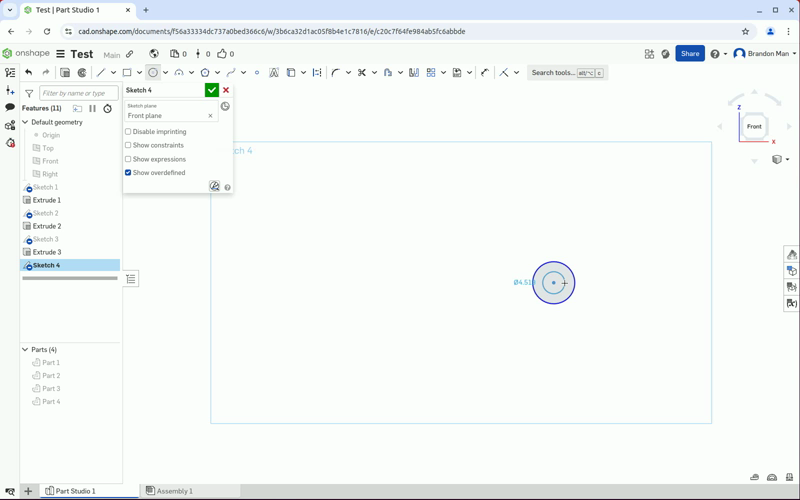
key(esc)
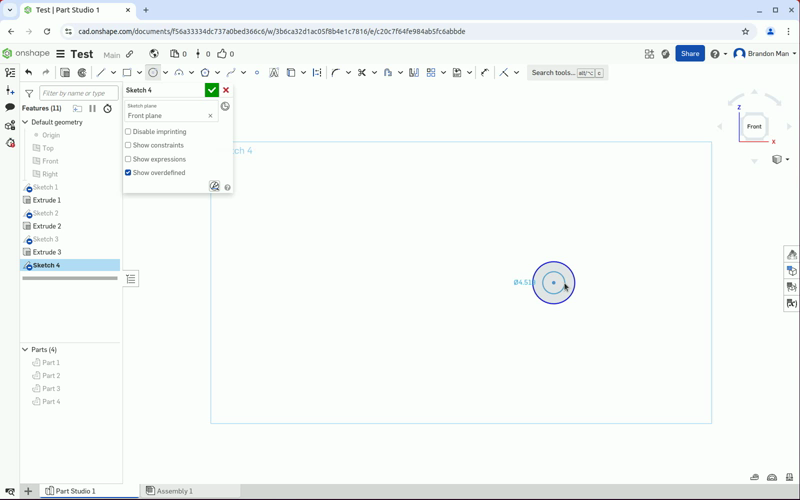
mouse_move(538, 285)
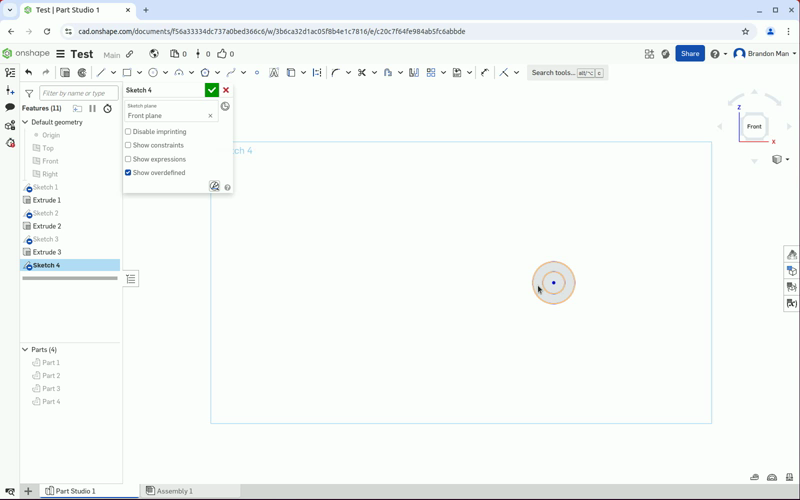
scroll(6)
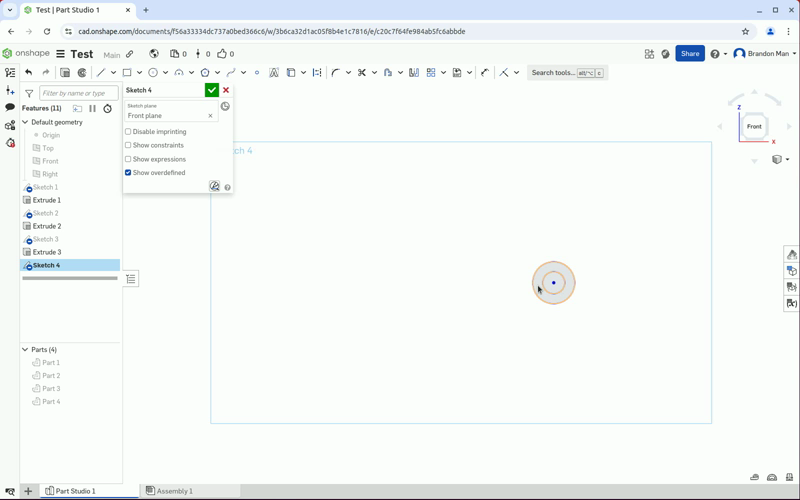
scroll(6)
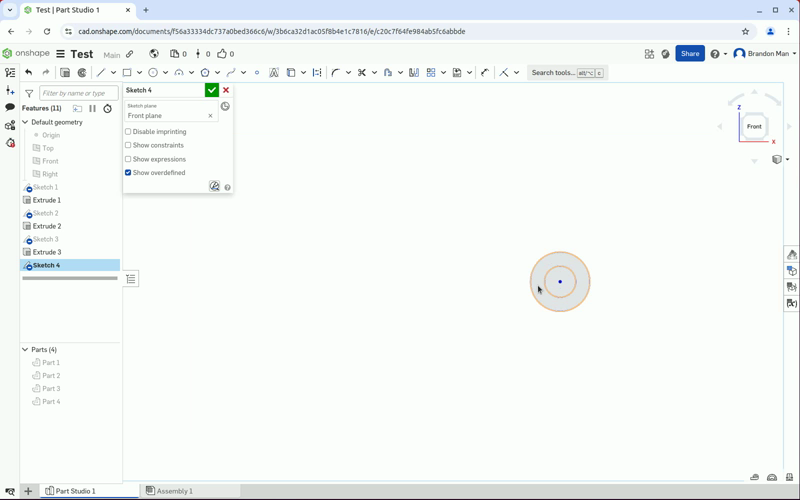
scroll(6)
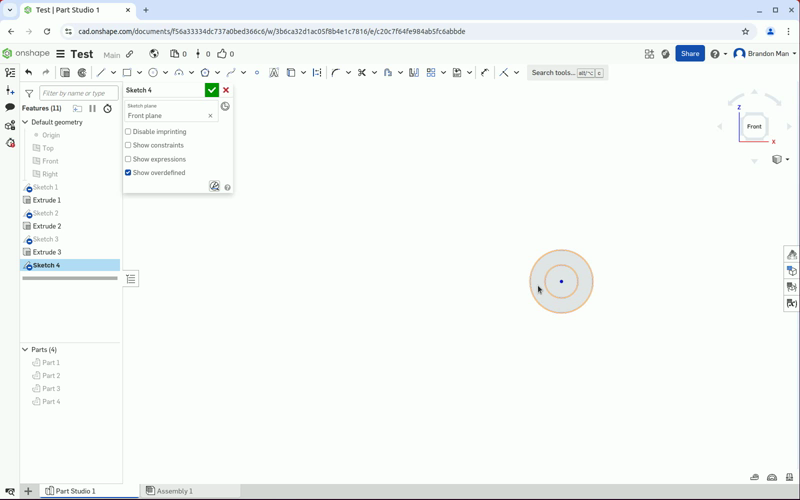
scroll(6)
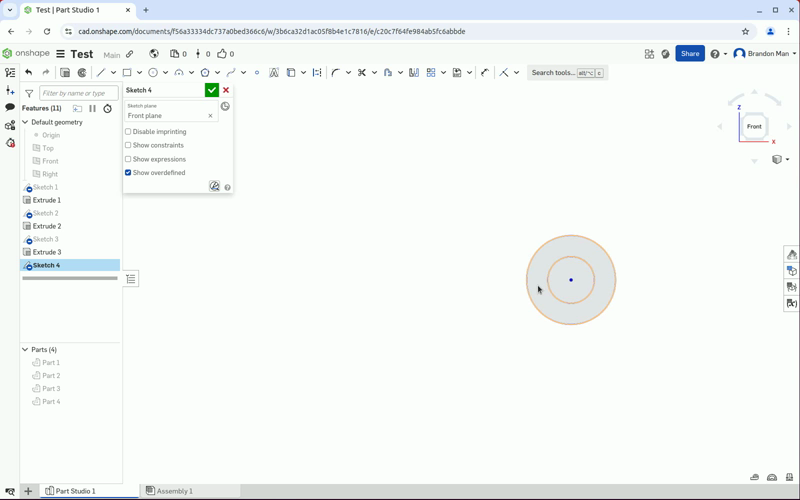
scroll(6)
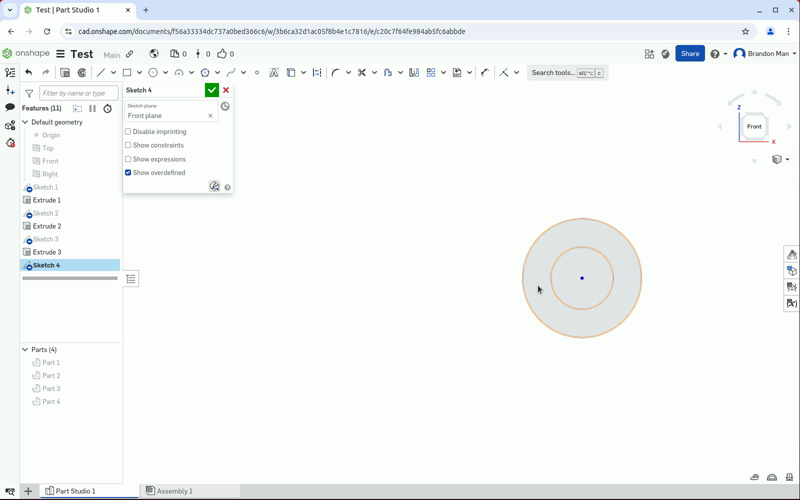
scroll(6)
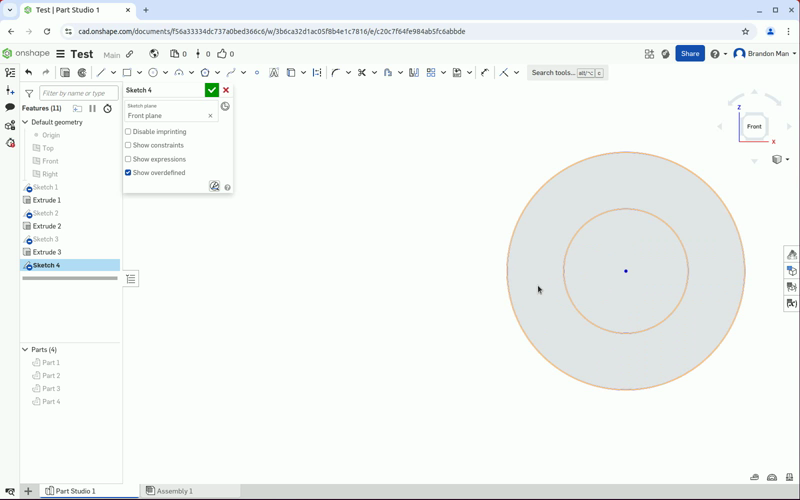
scroll(6)
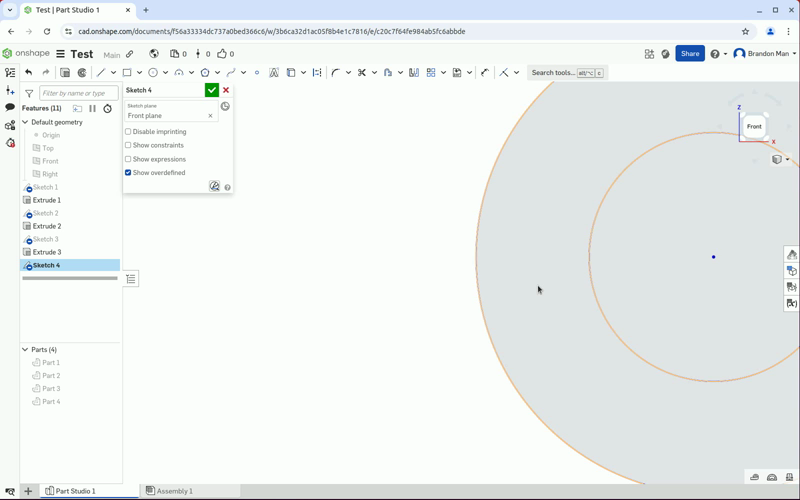
click(538, 285)
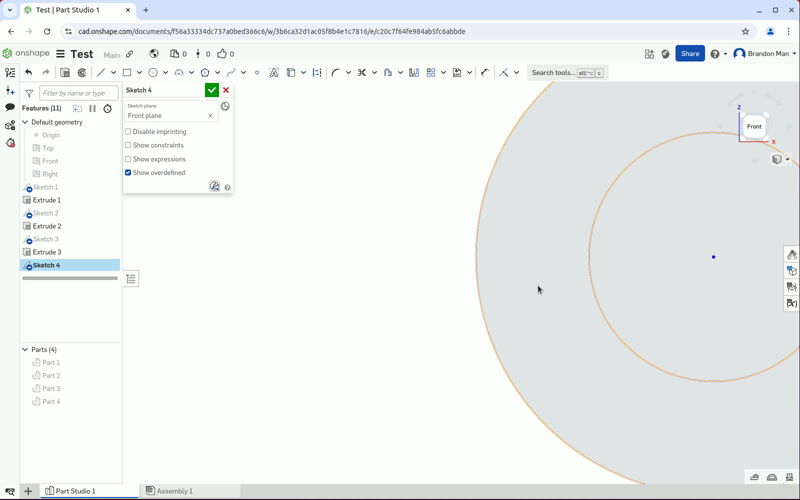
scroll(-6)
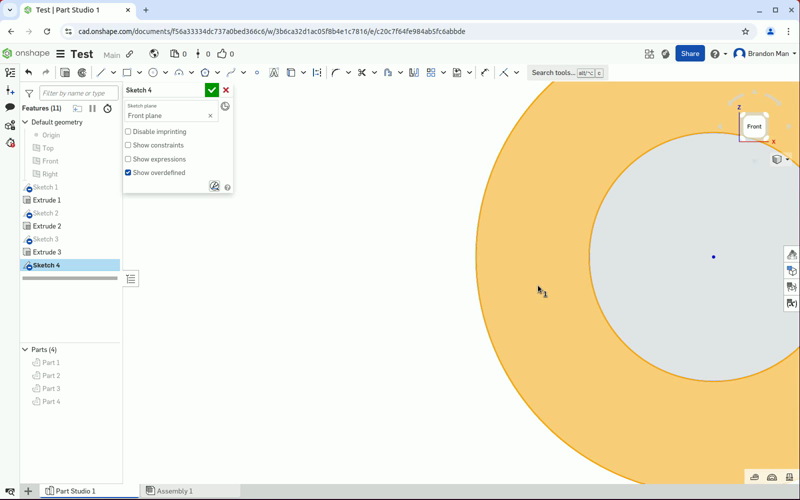
scroll(-6)
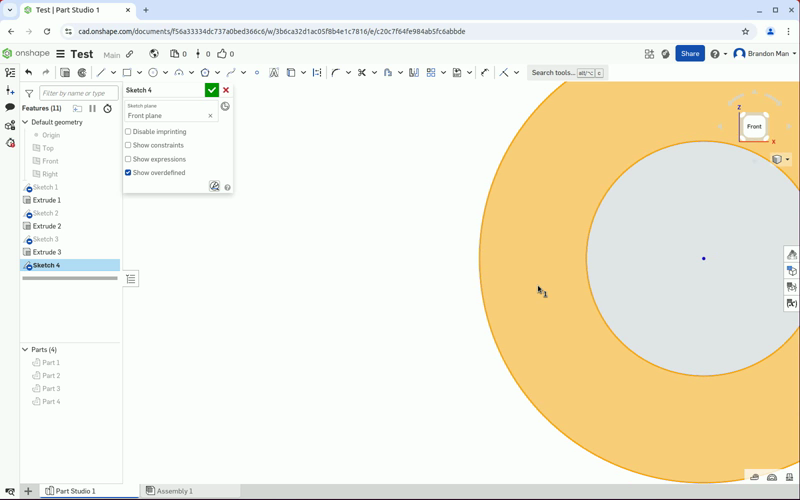
scroll(-6)
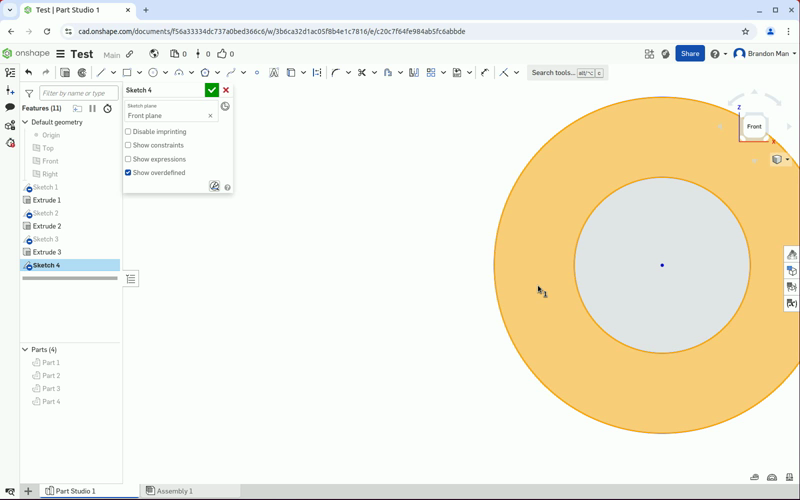
scroll(-6)
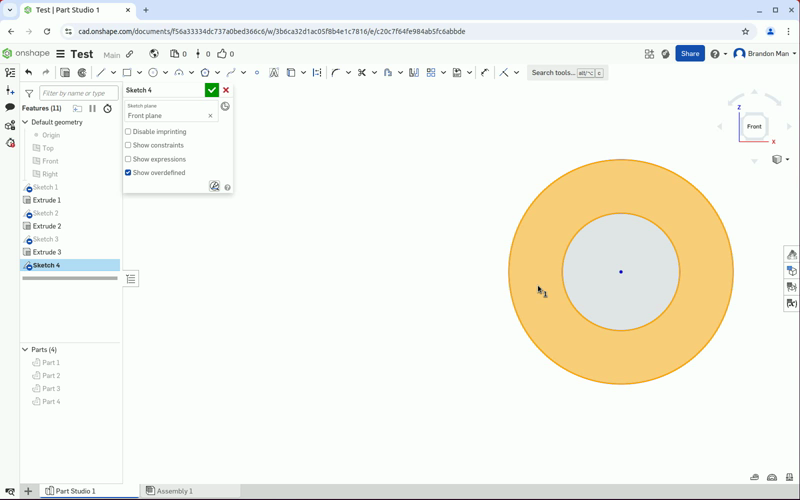
scroll(-6)
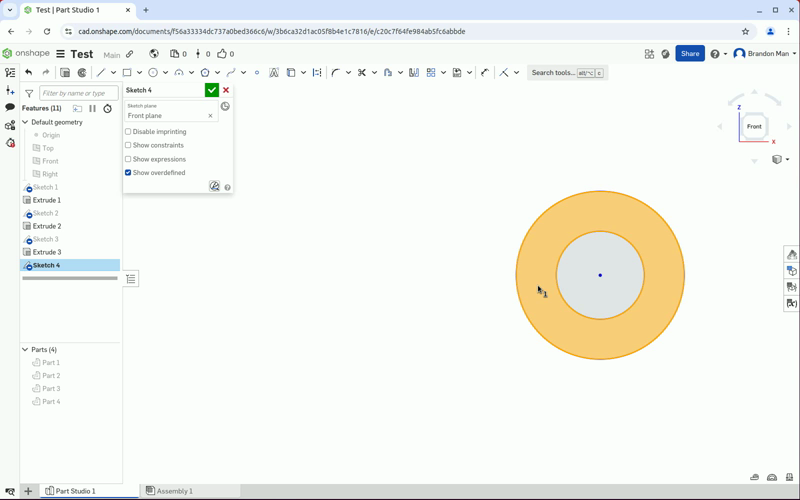
scroll(-6)
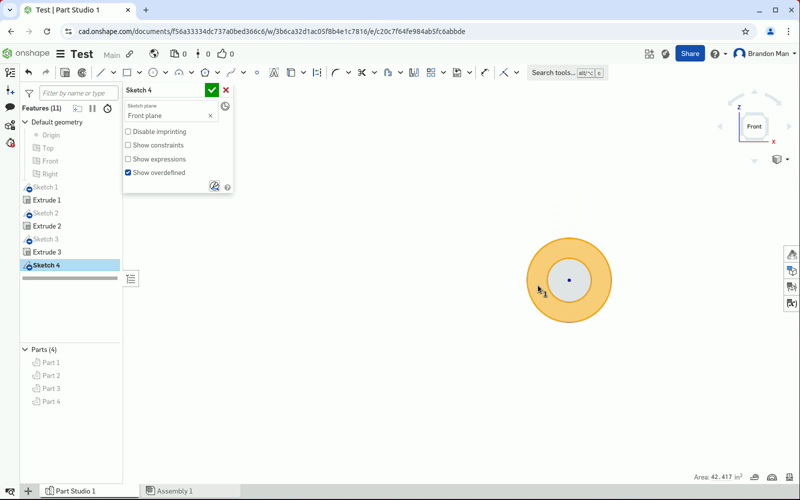
scroll(-6)
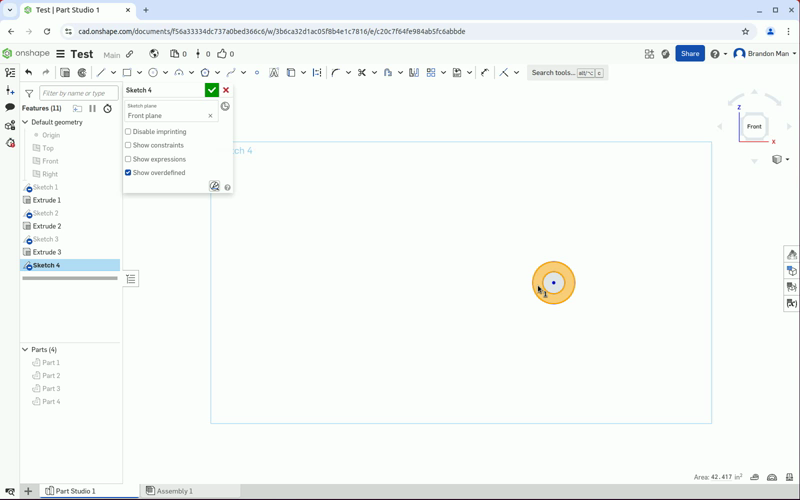
mouse_move(73, 352)
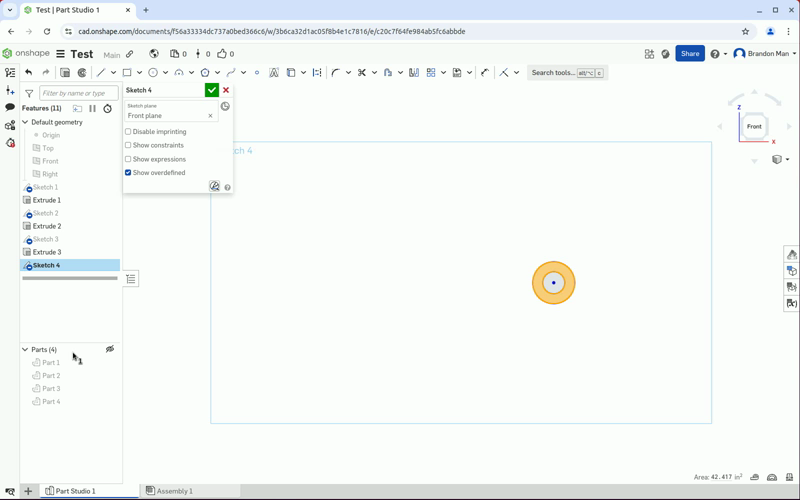
key(shift+y)
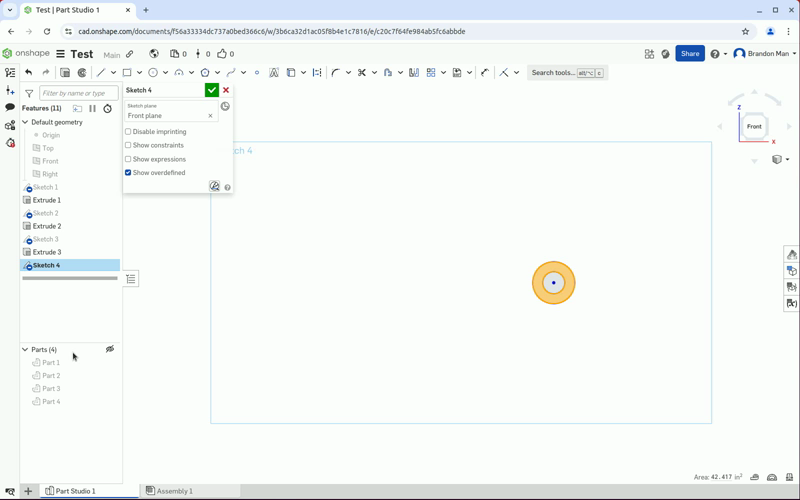
key(shift+e)
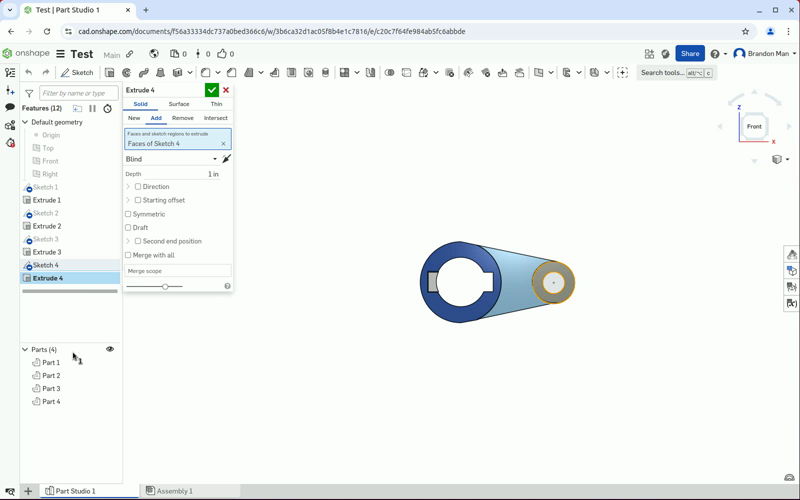
mouse_move(143, 106)
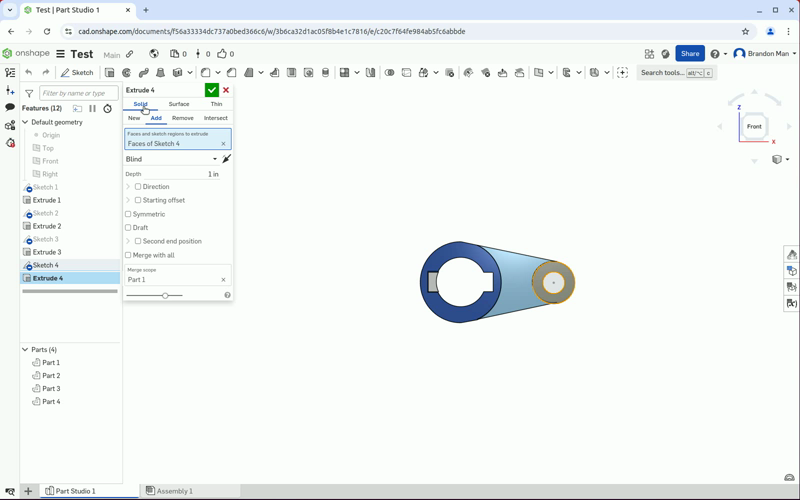
click(143, 106)
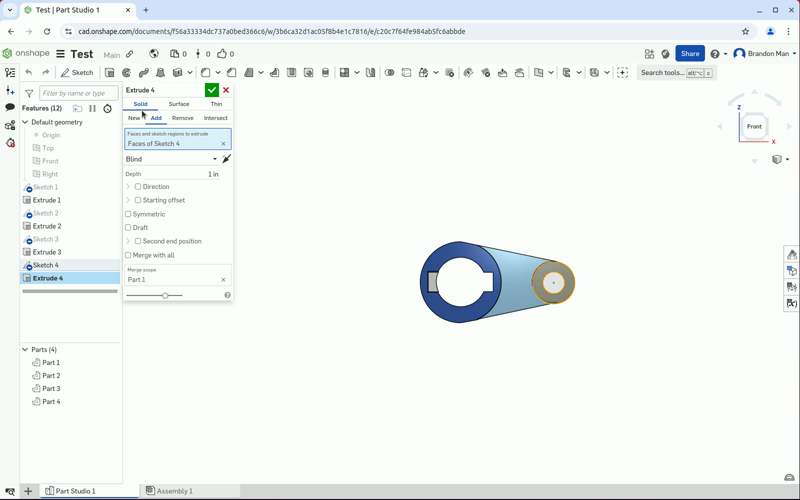
mouse_move(137, 120)
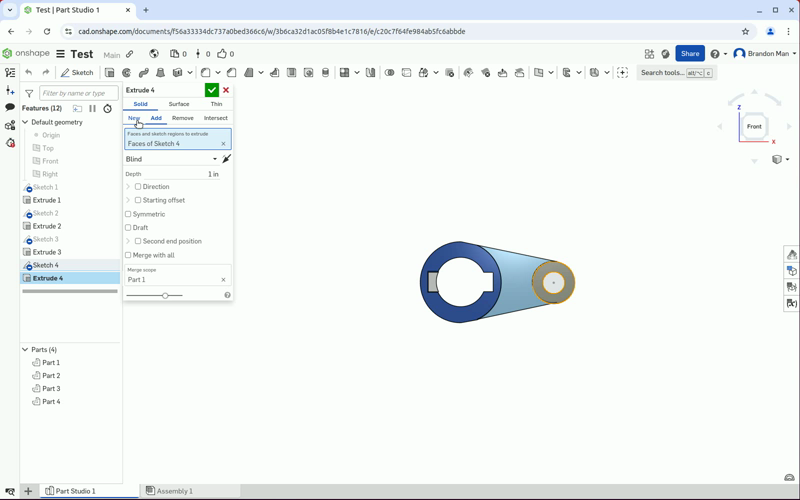
click(137, 120)
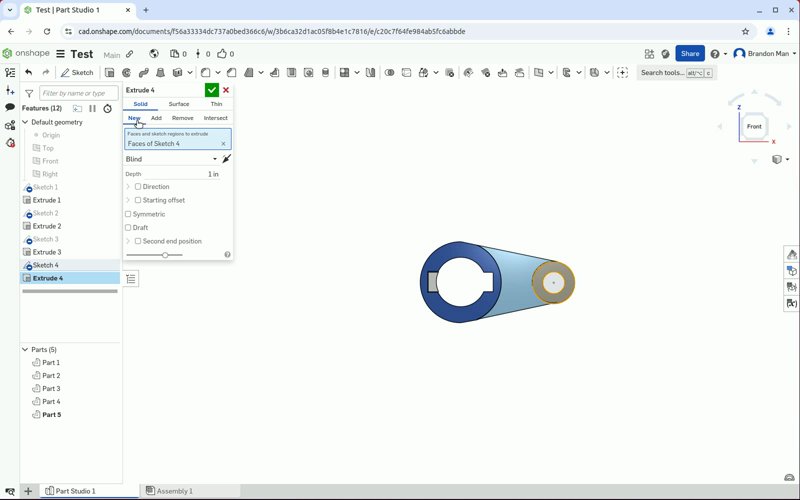
key(tab, 4)
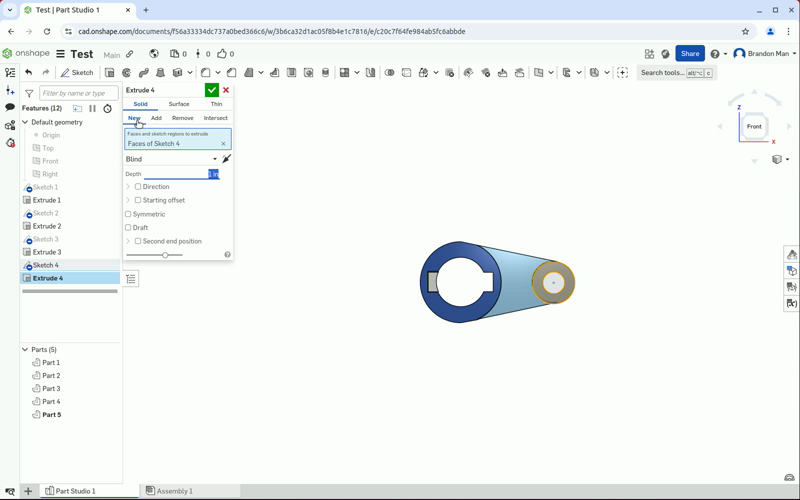
text(4.092)
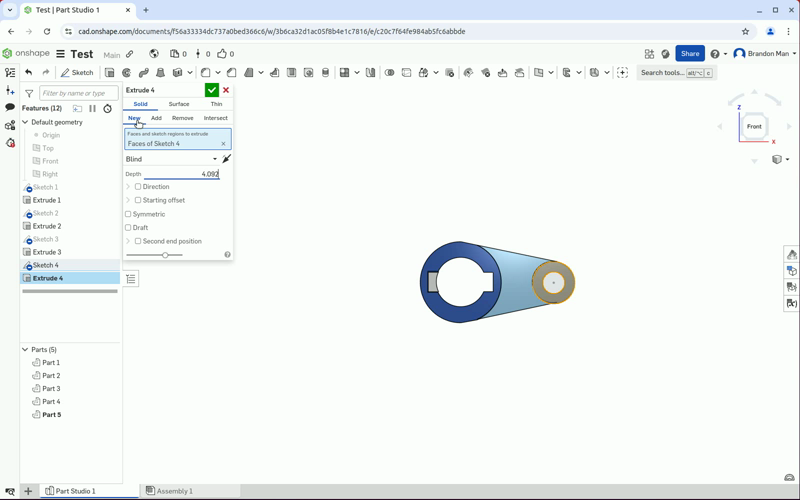
key(enter)
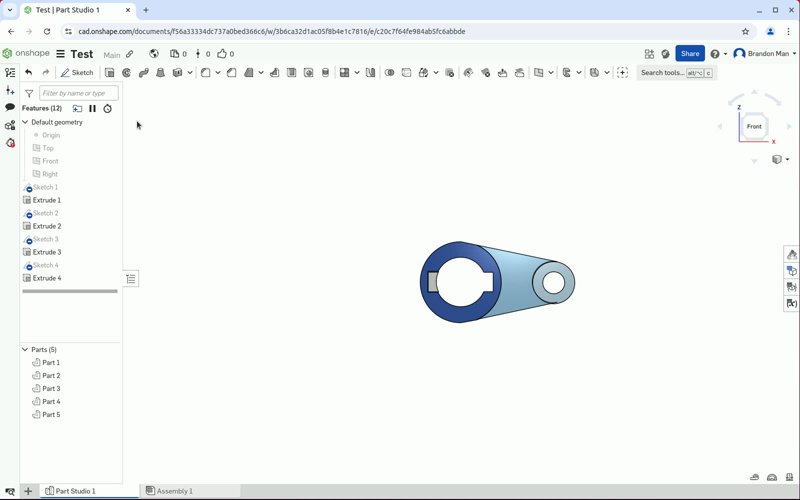
key(shift+h)
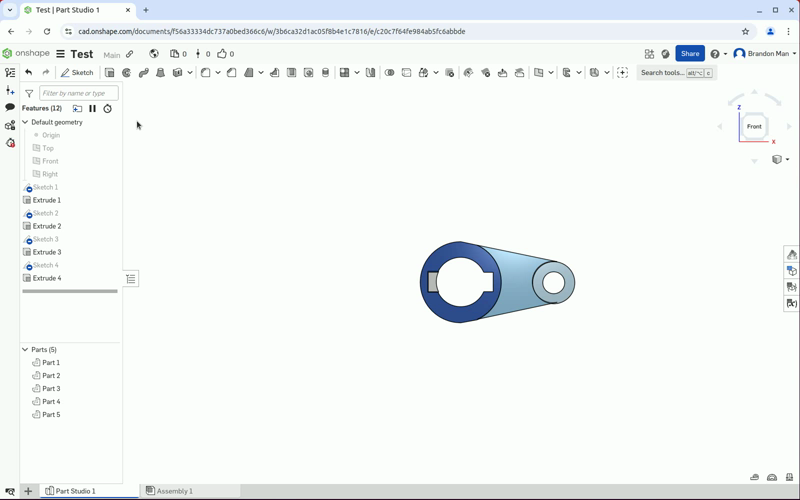
key(shift+h)
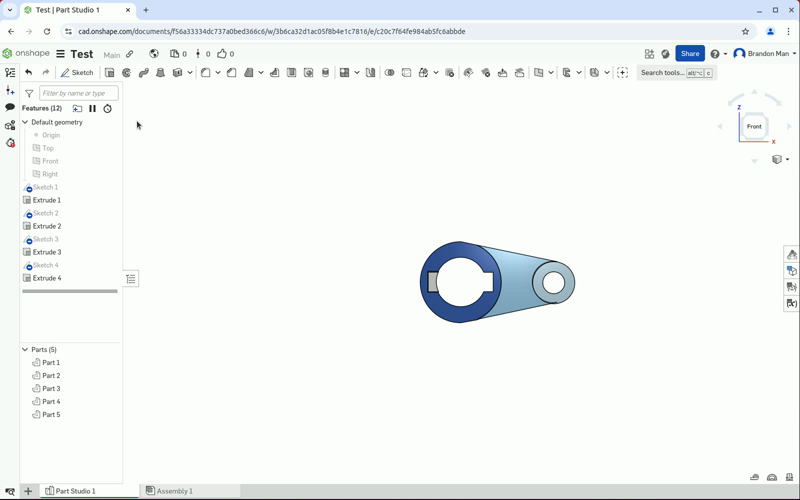
mouse_move(73, 189)
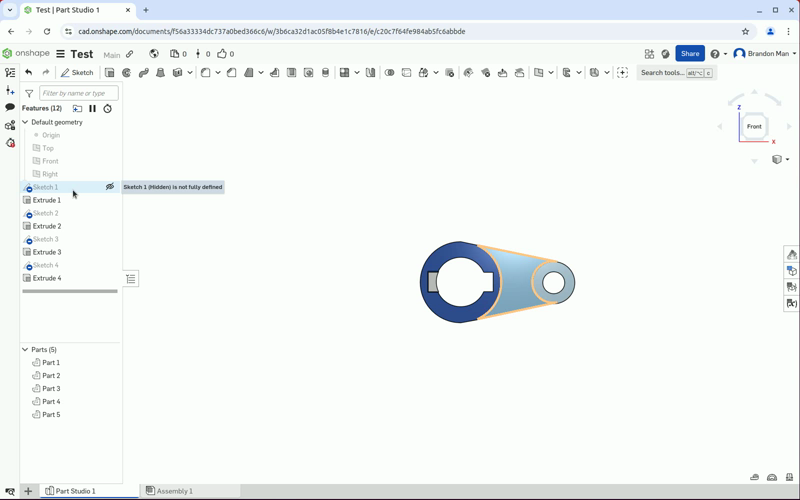
click(73, 189)
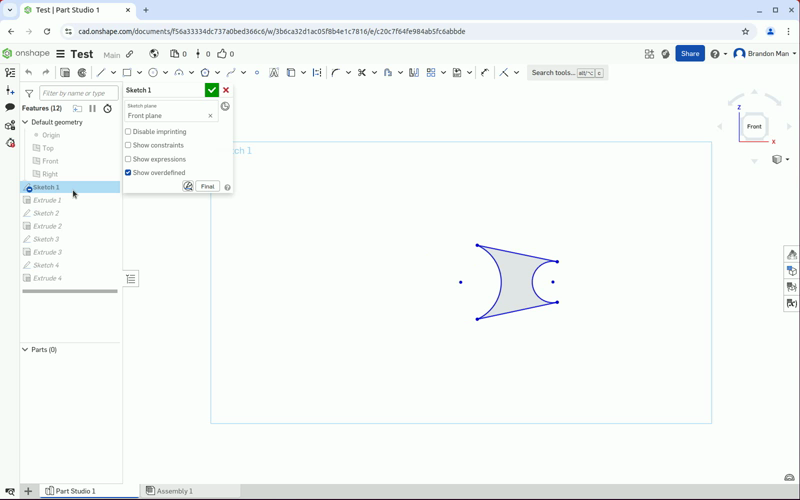
mouse_move(229, 92)
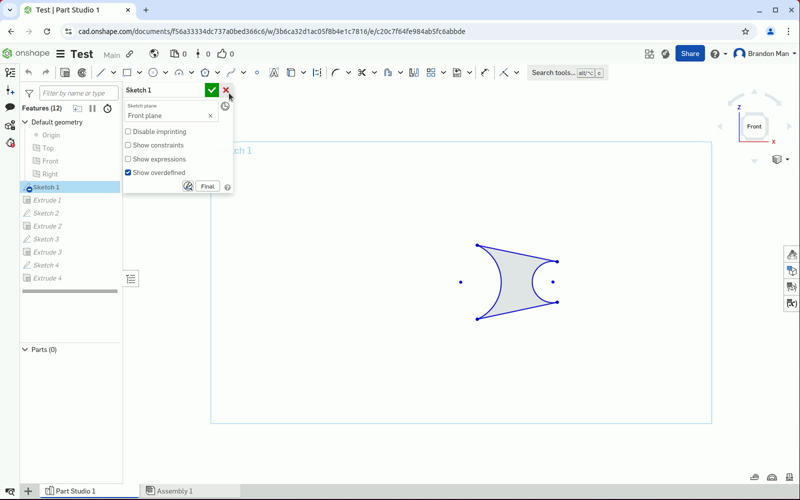
click(229, 92)
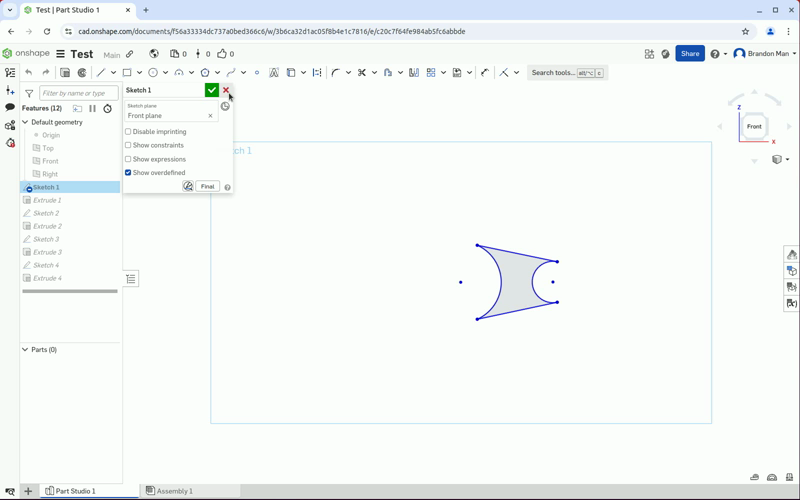
key(shift+s)
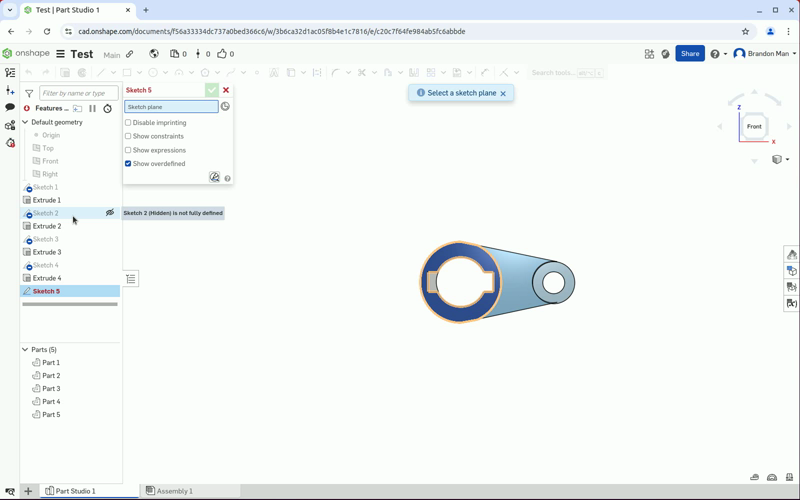
scroll(3)
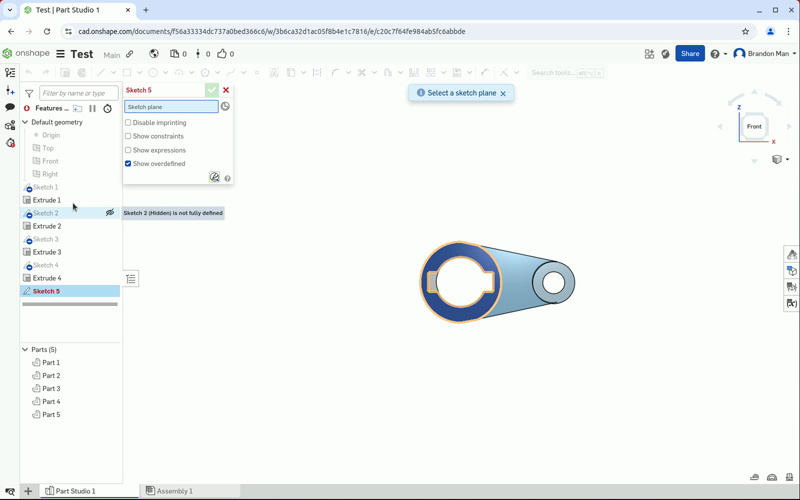
mouse_move(73, 163)
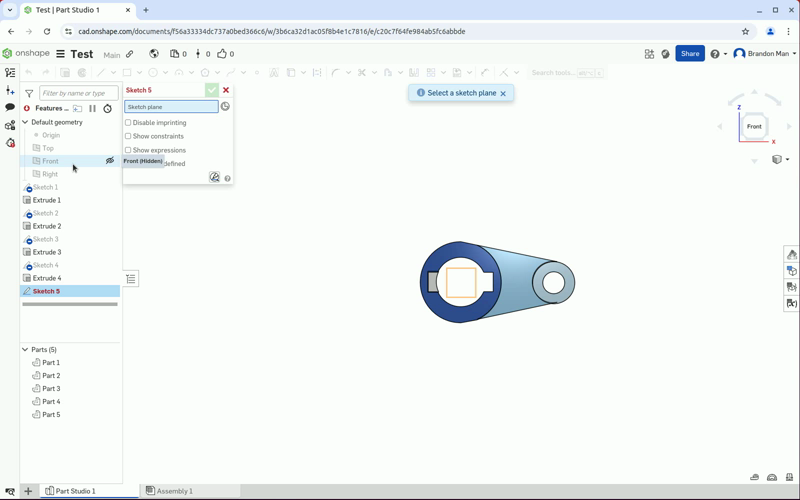
click(73, 163)
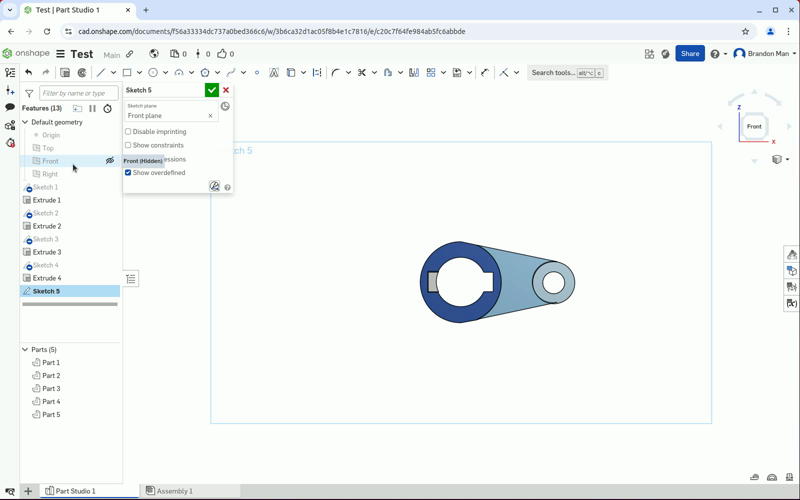
mouse_move(73, 352)
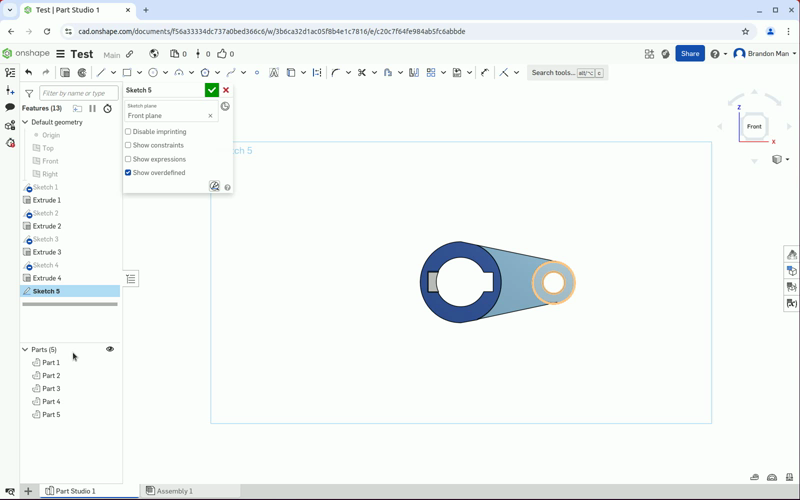
key(y)
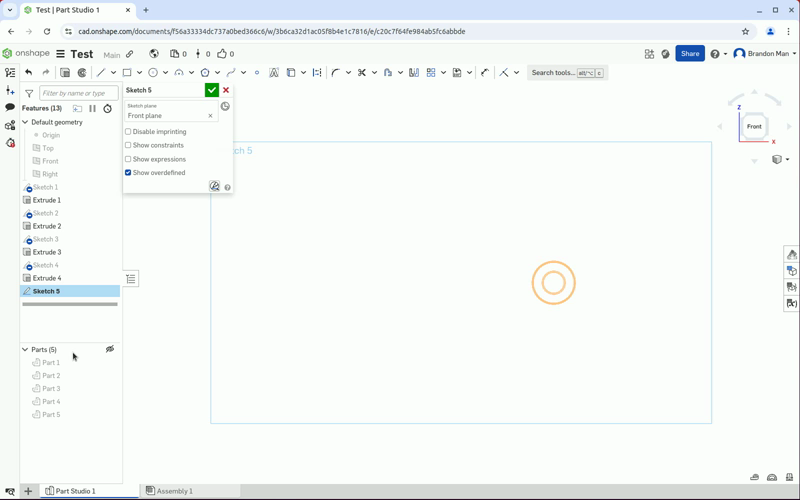
key(l)
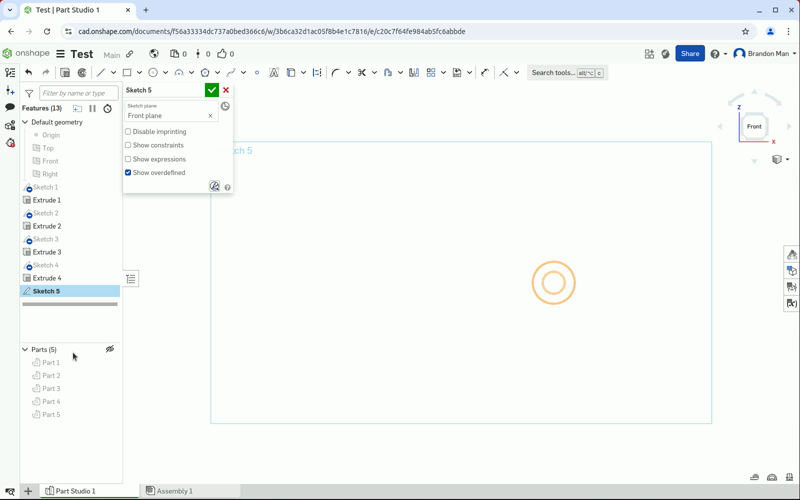
key_down(shift)
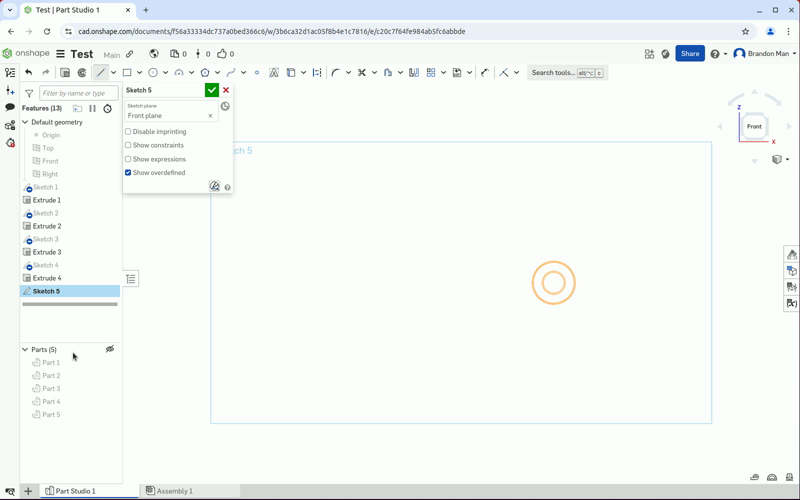
mouse_move(460, 322)
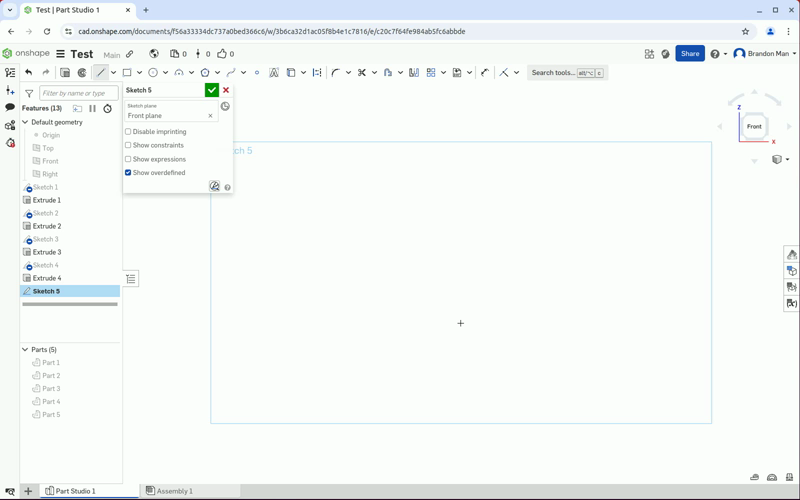
click(460, 322)
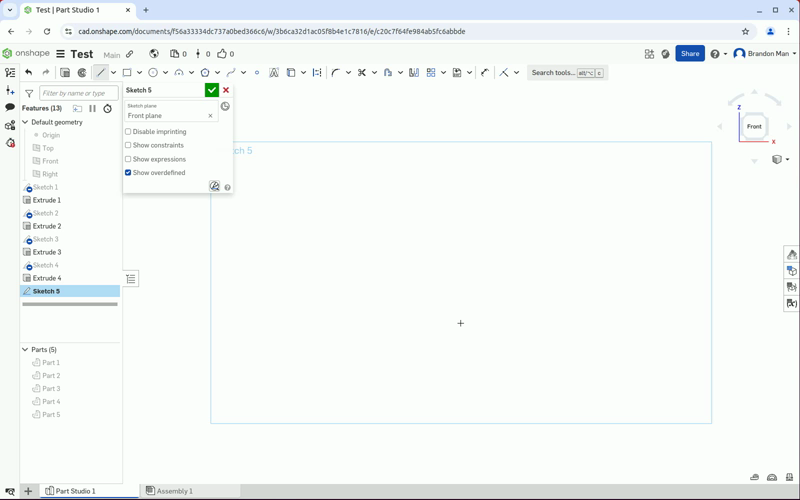
key_up(shift)
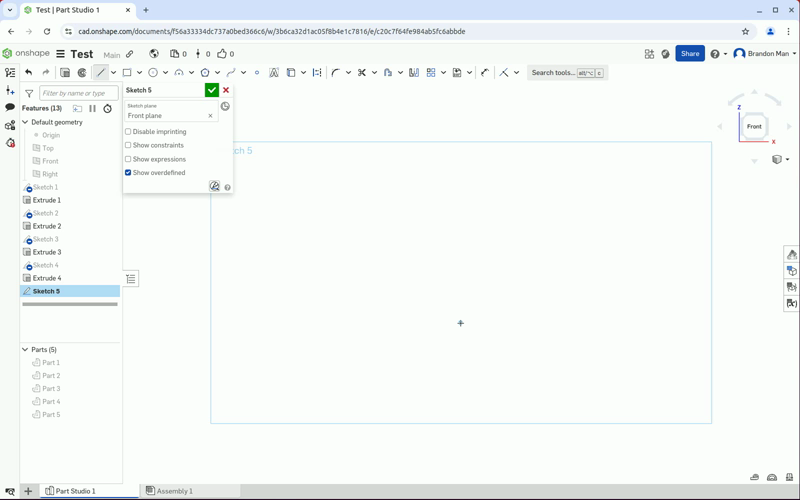
key_down(shift)
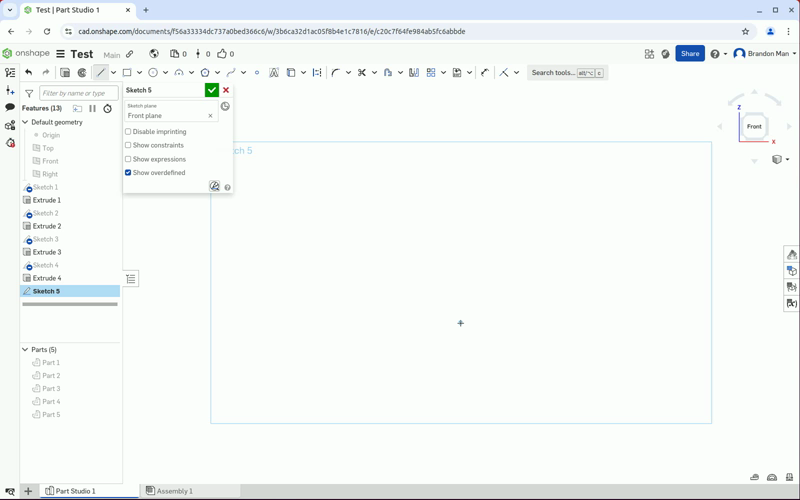
mouse_move(490, 322)
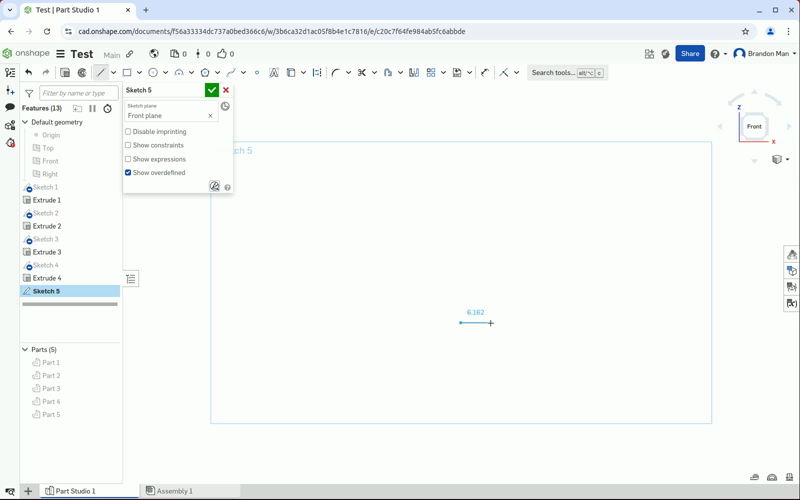
mouse_move(477, 319)
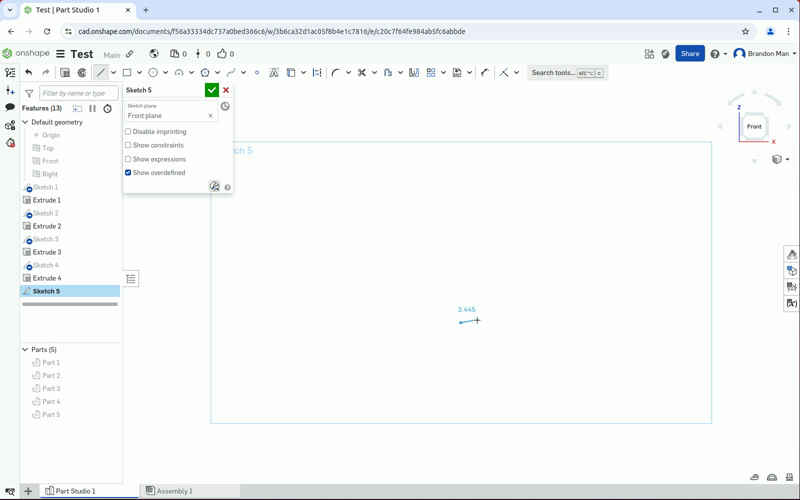
click(477, 319)
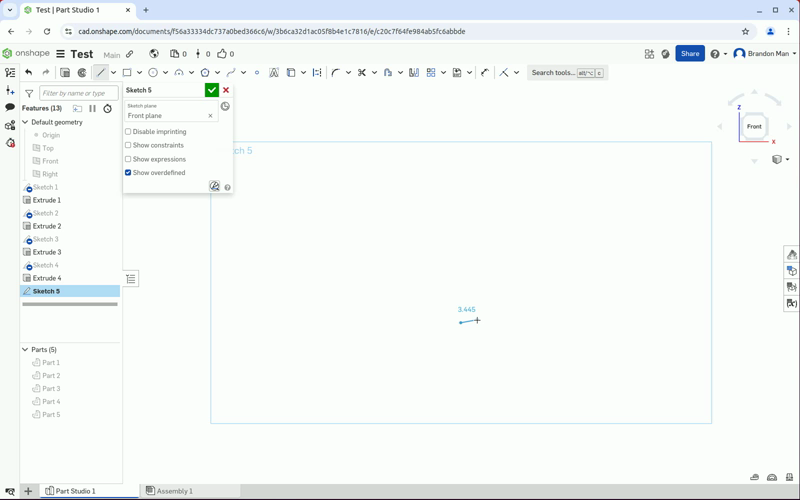
key_up(shift)
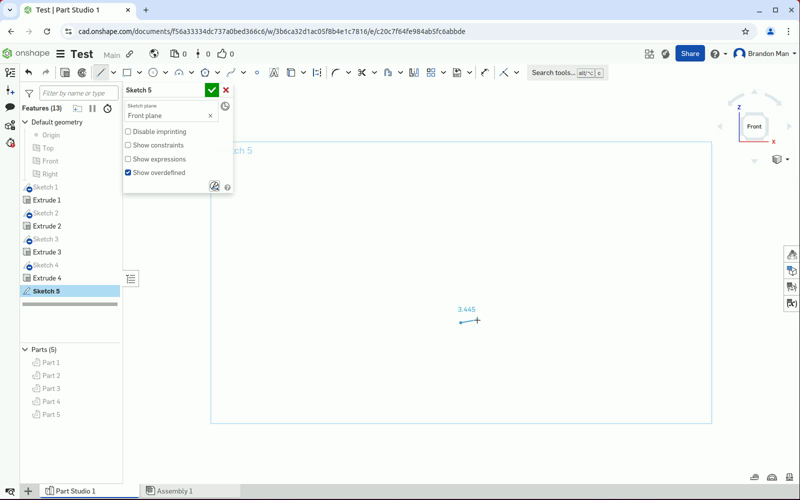
key(esc)
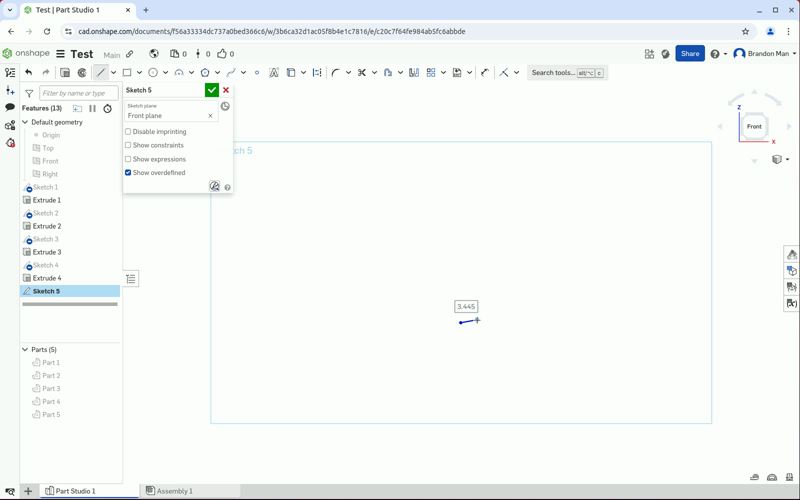
key(a)
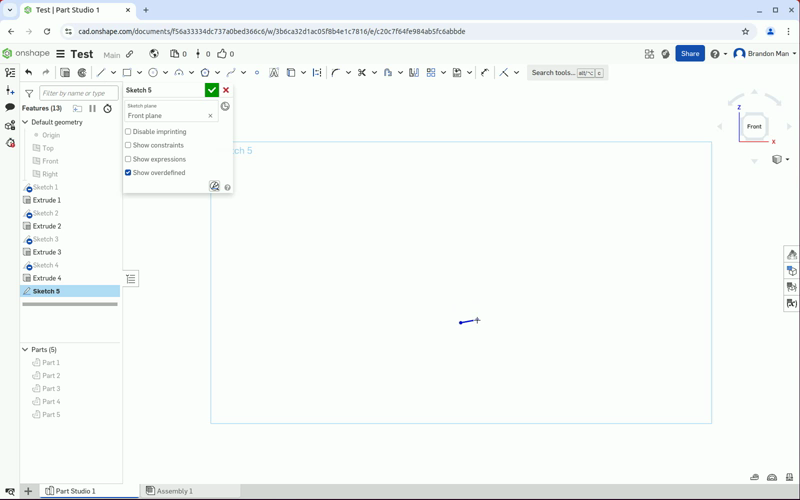
mouse_move(477, 319)
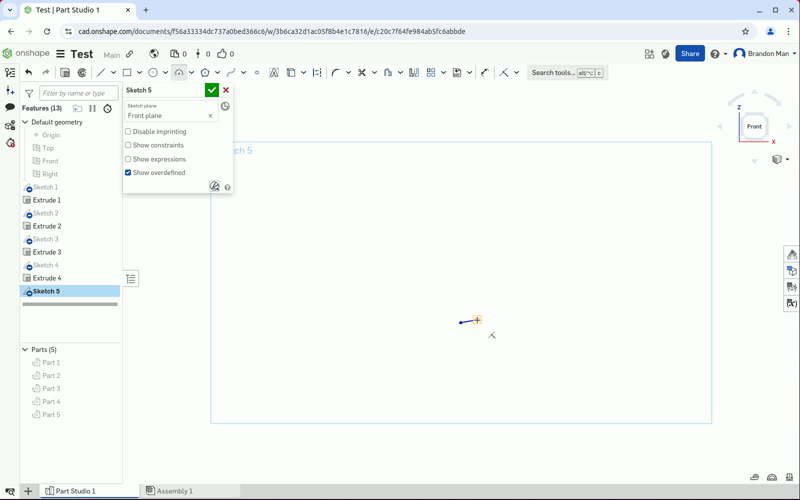
click(477, 319)
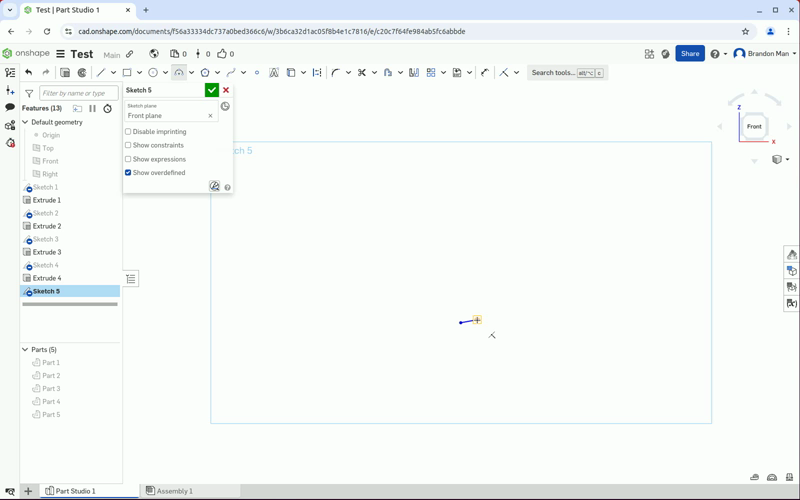
key_down(shift)
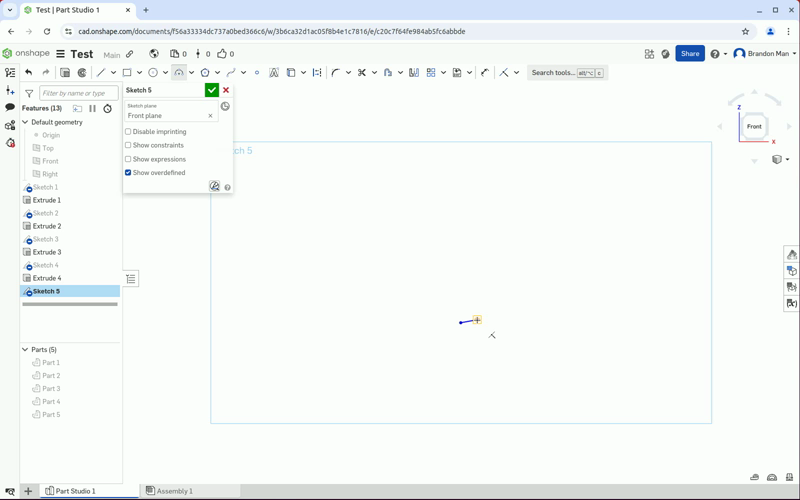
mouse_move(477, 245)
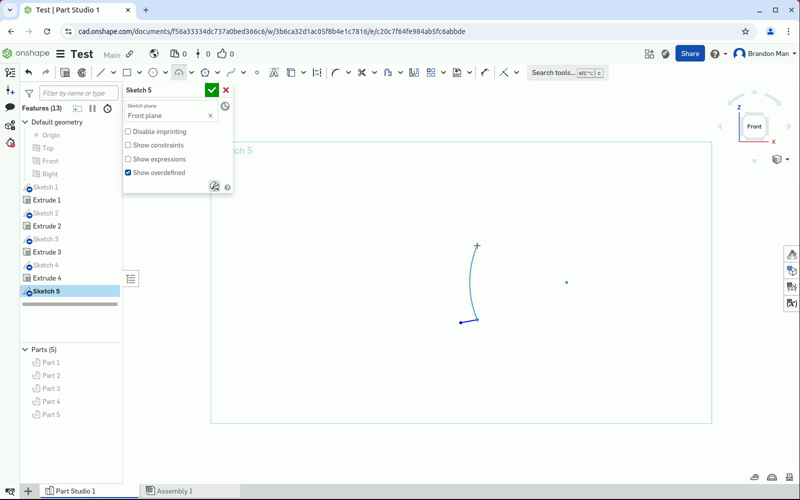
click(477, 245)
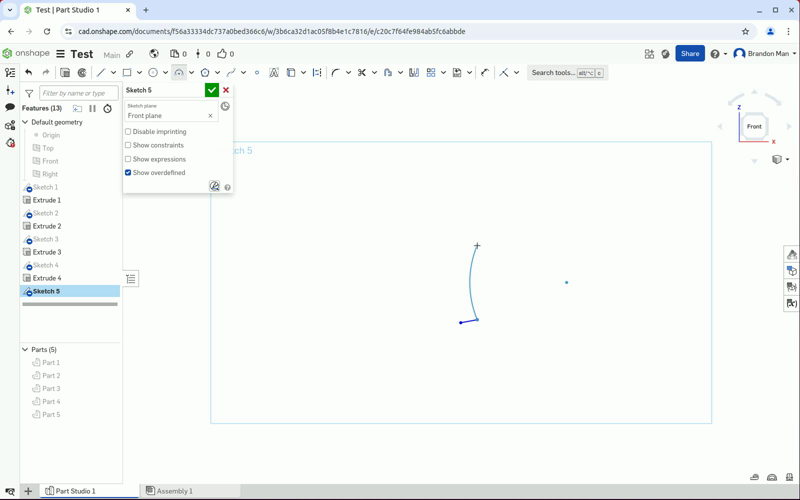
mouse_move(501, 282)
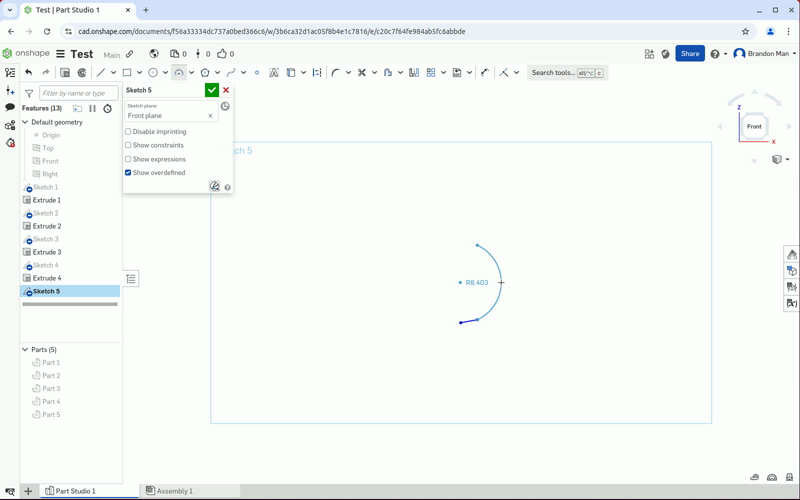
click(501, 282)
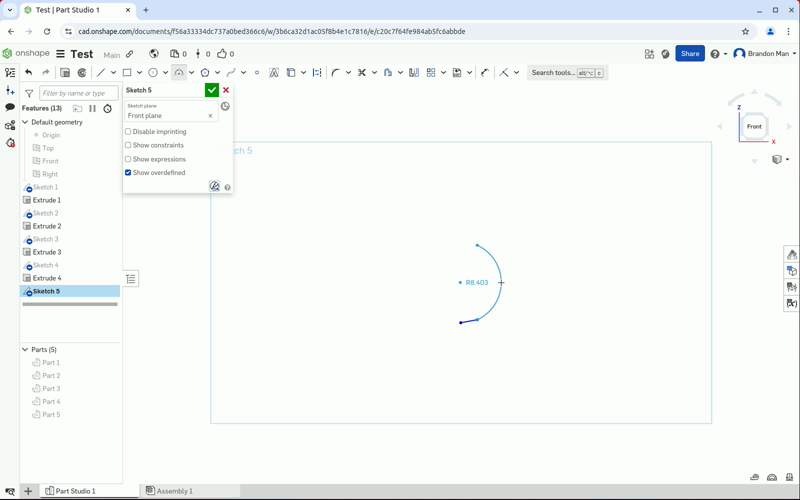
key_up(shift)
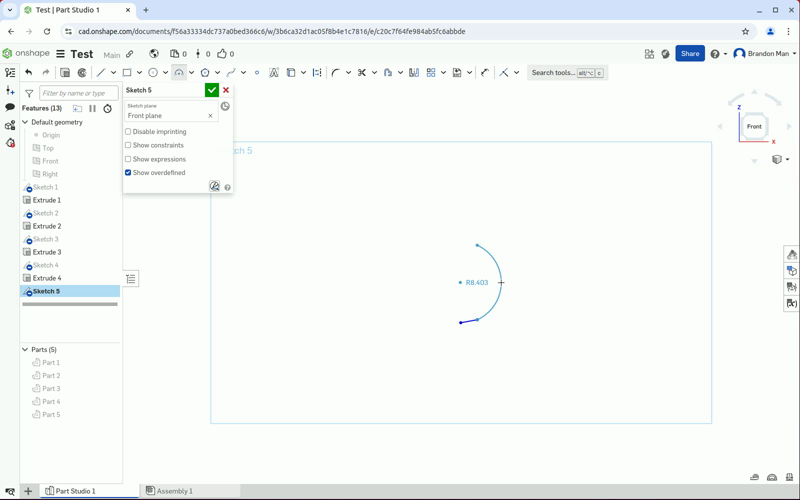
key(esc)
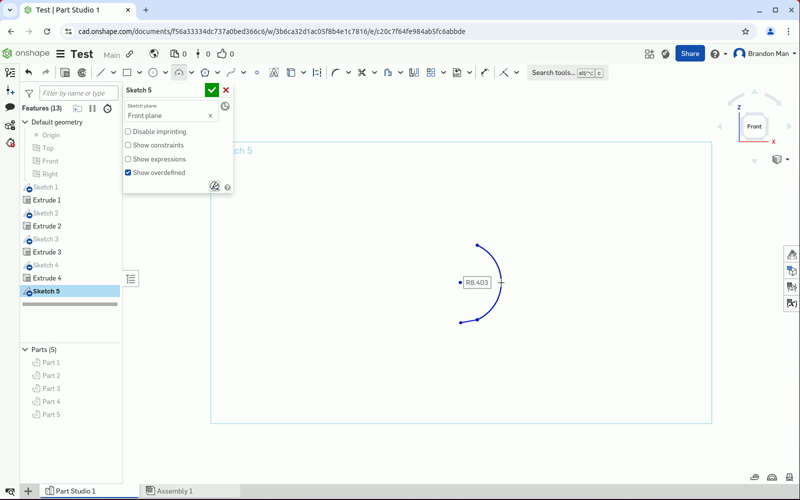
key(l)
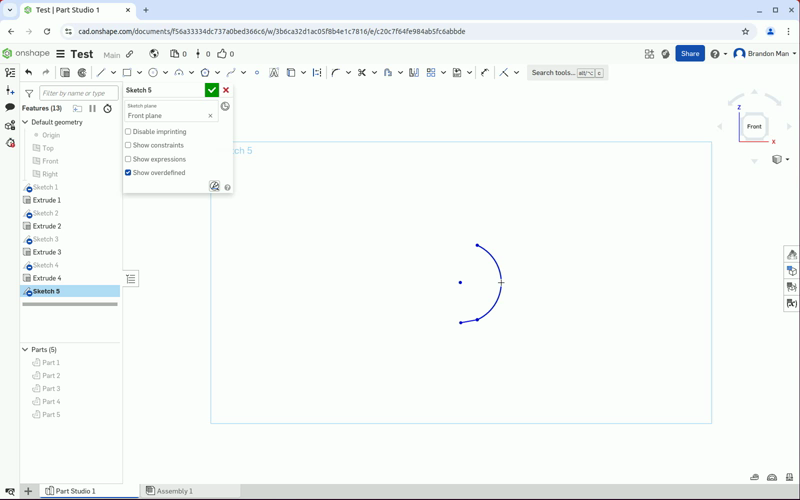
mouse_move(477, 245)
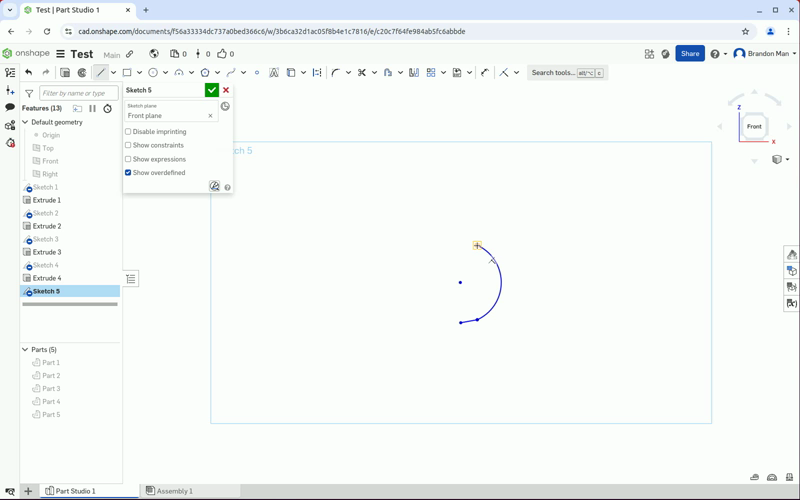
click(477, 245)
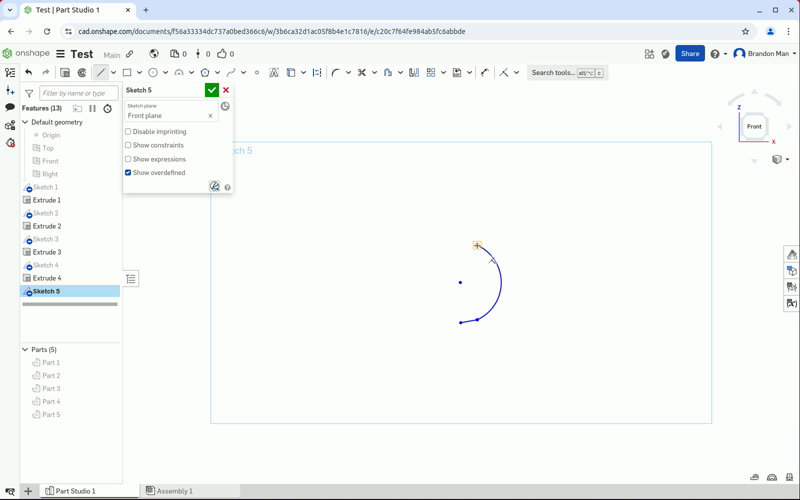
key_down(shift)
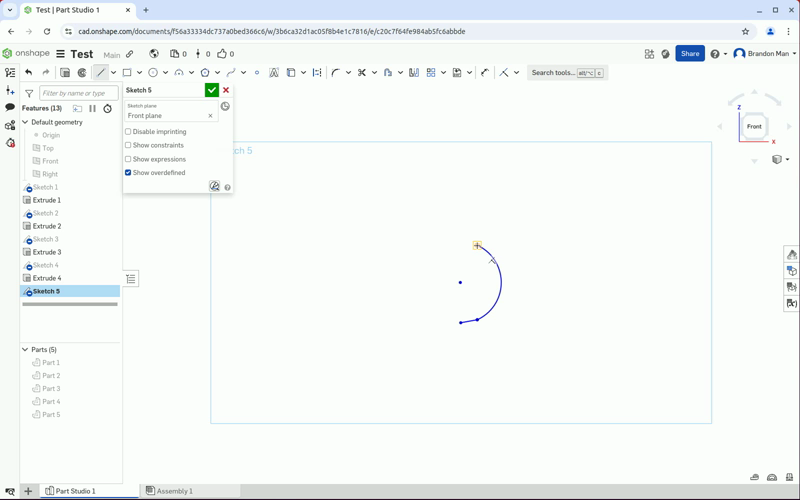
mouse_move(507, 245)
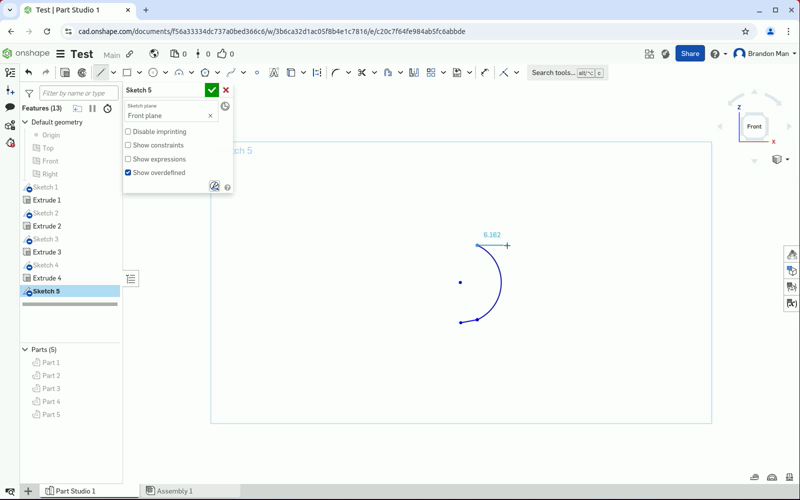
mouse_move(460, 241)
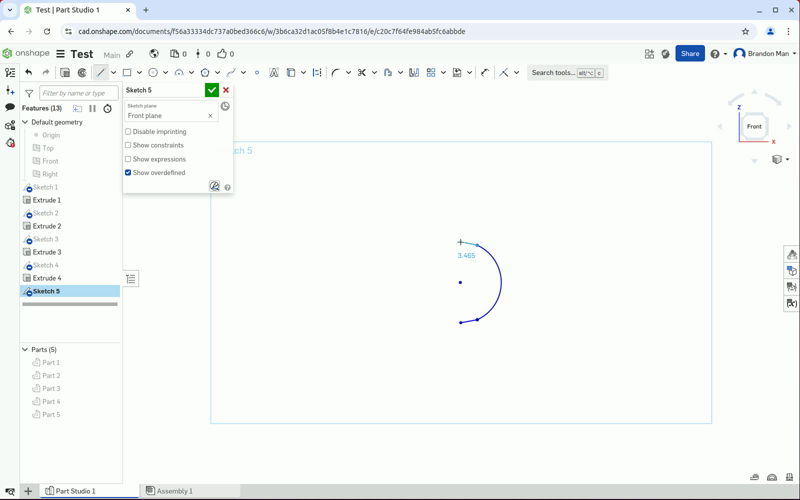
click(460, 241)
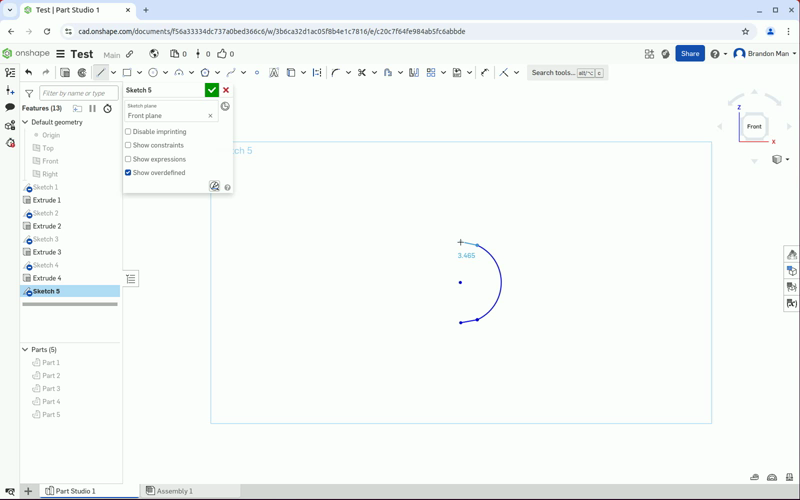
key_up(shift)
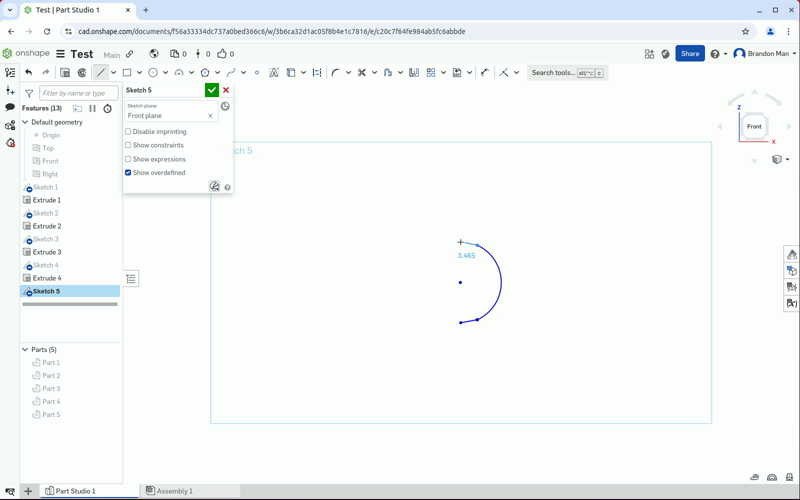
key(esc)
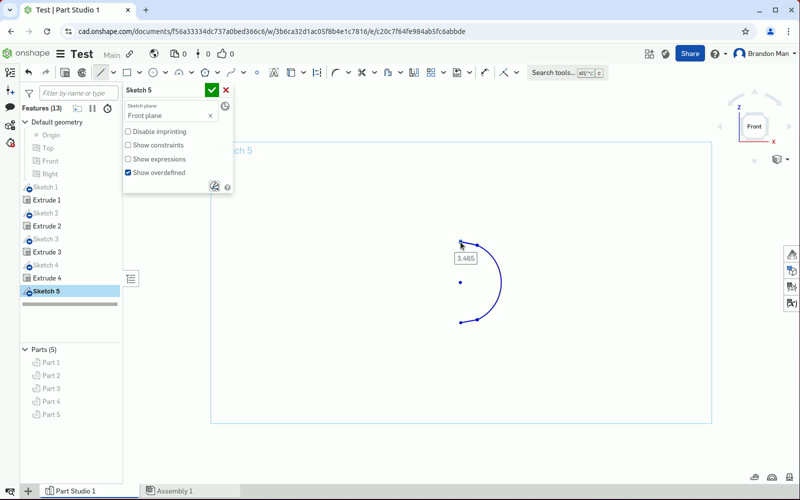
key(a)
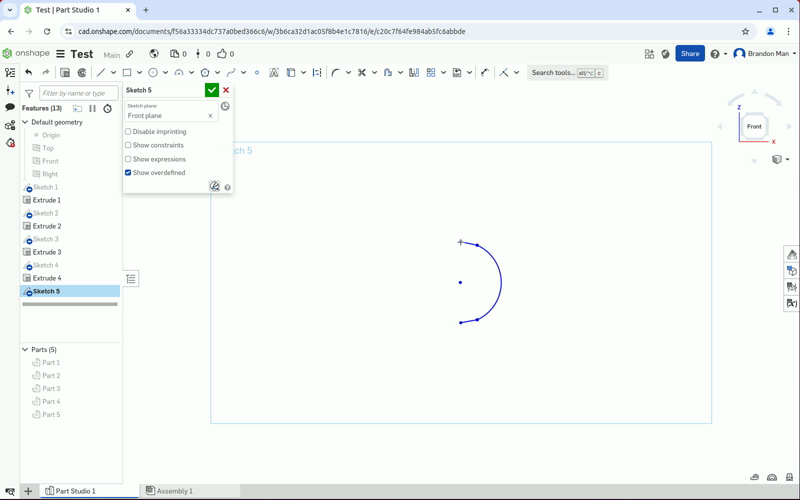
mouse_move(460, 241)
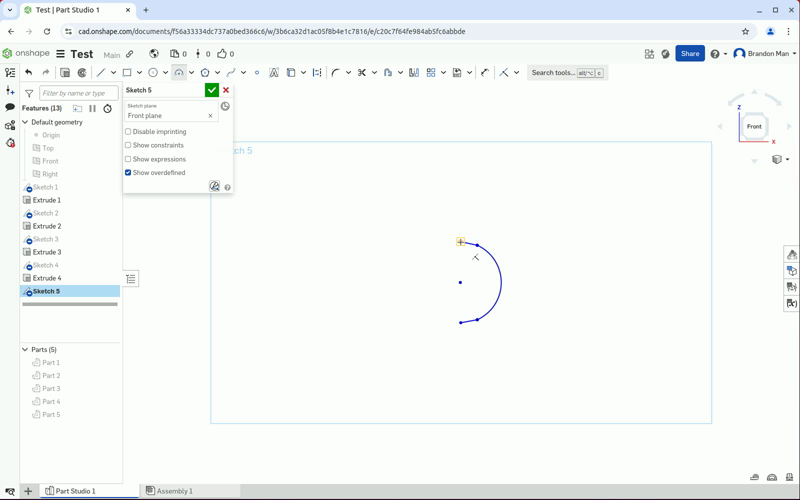
click(460, 241)
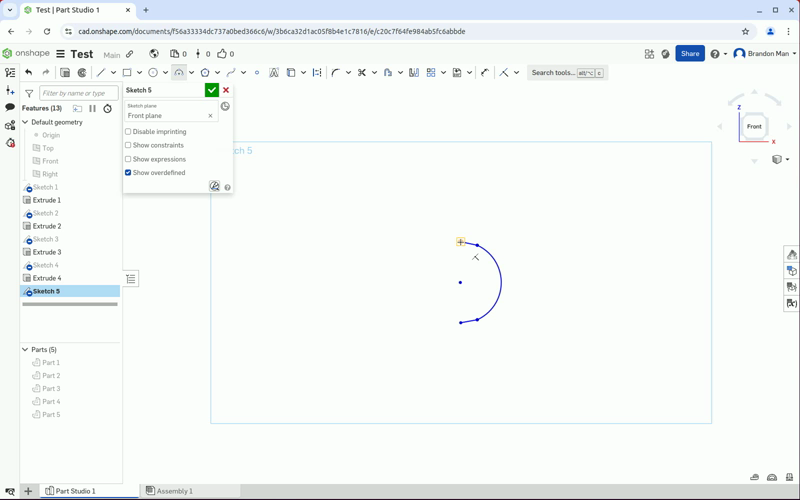
mouse_move(460, 322)
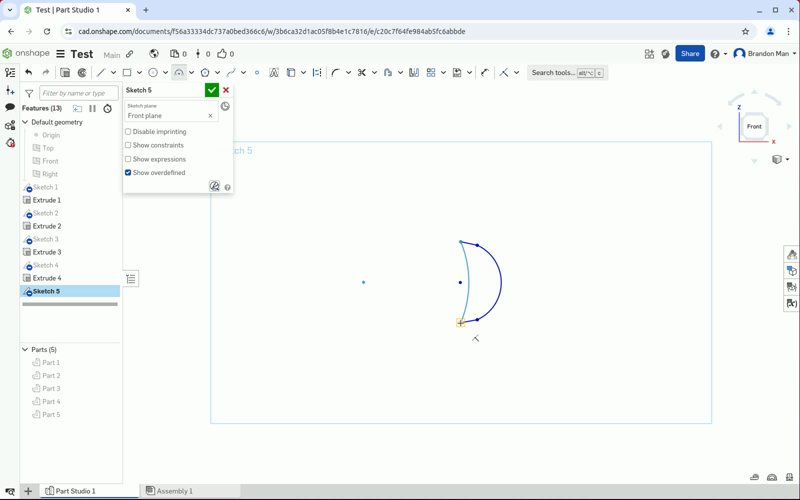
click(460, 322)
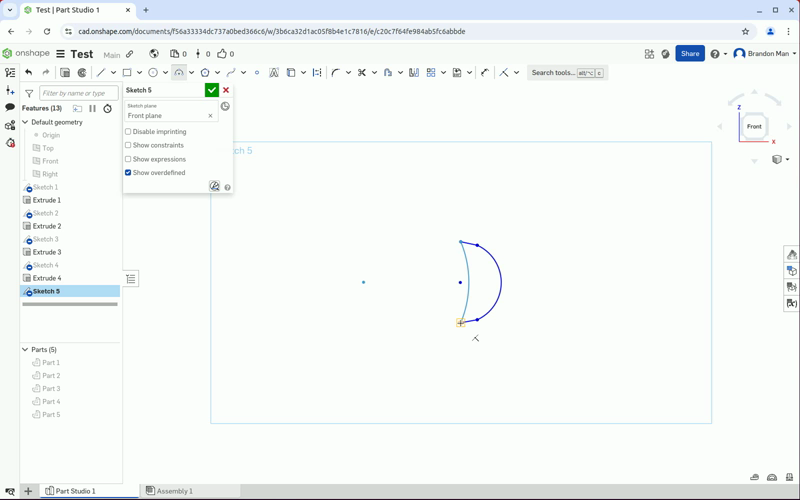
key_down(shift)
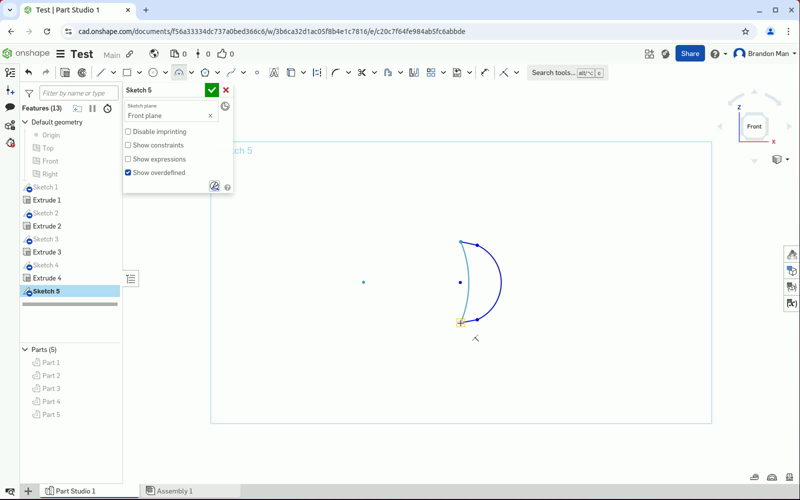
mouse_move(420, 282)
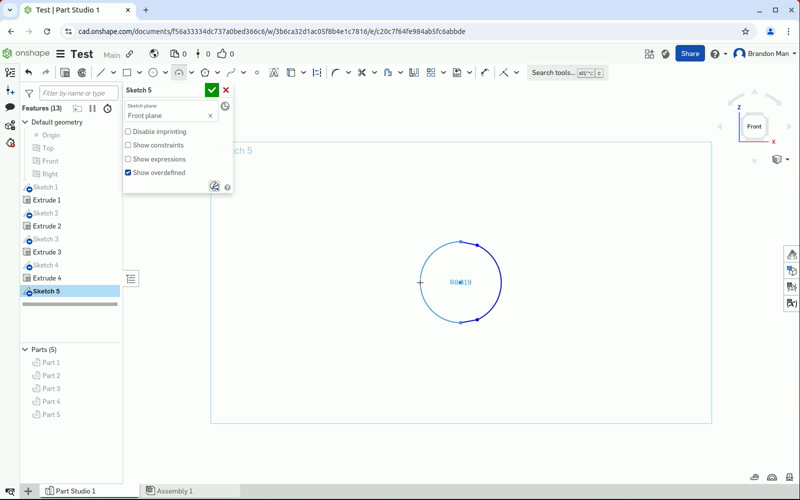
click(420, 282)
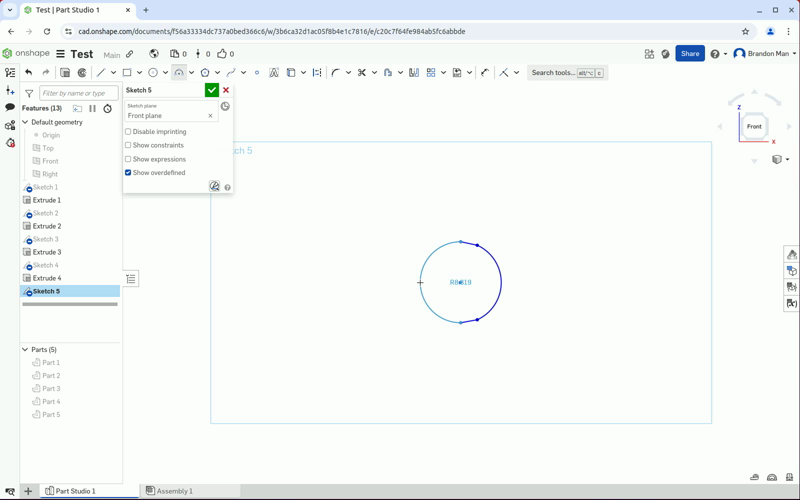
key_up(shift)
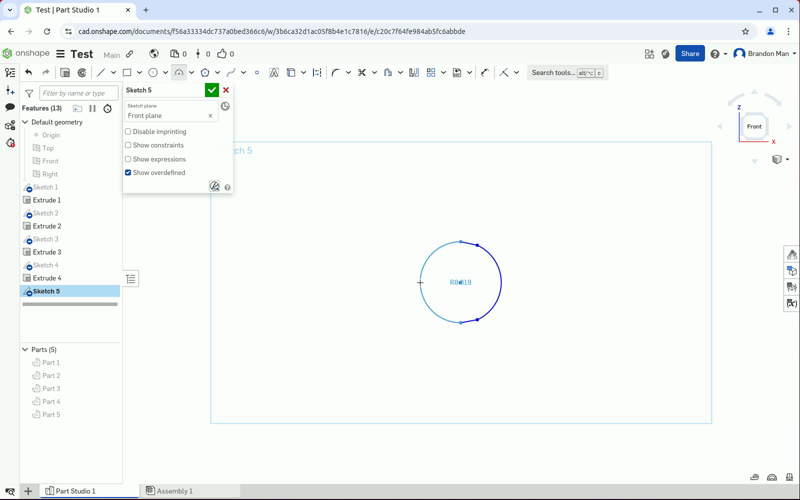
key(esc)
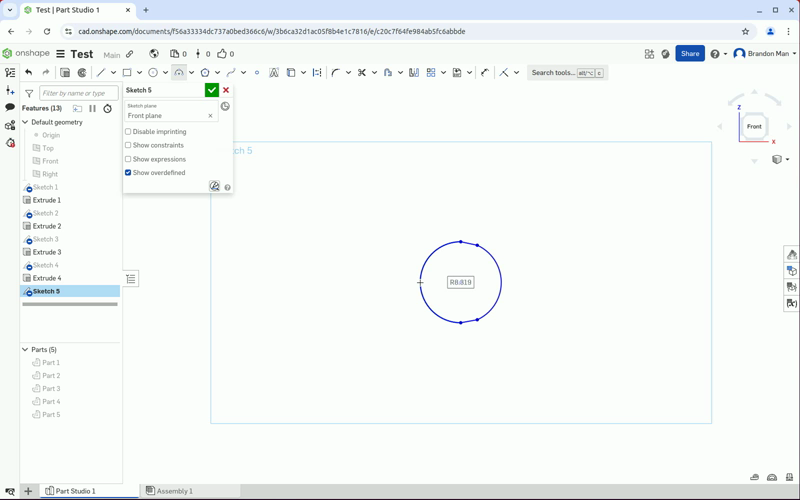
key(l)
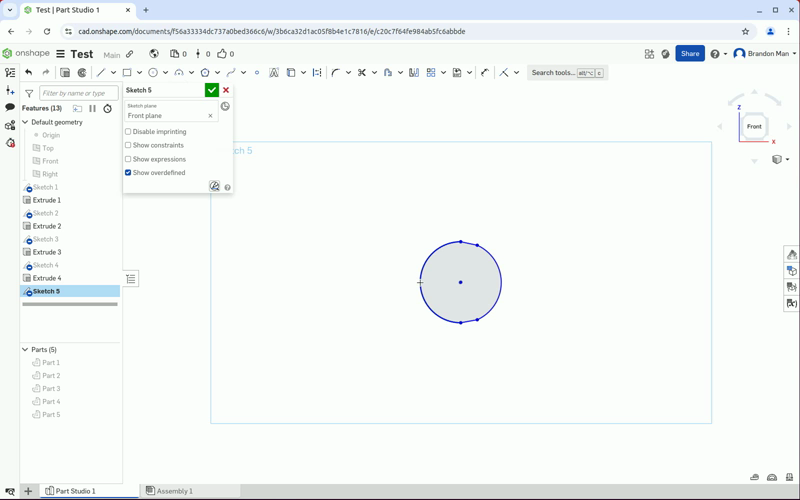
key_down(shift)
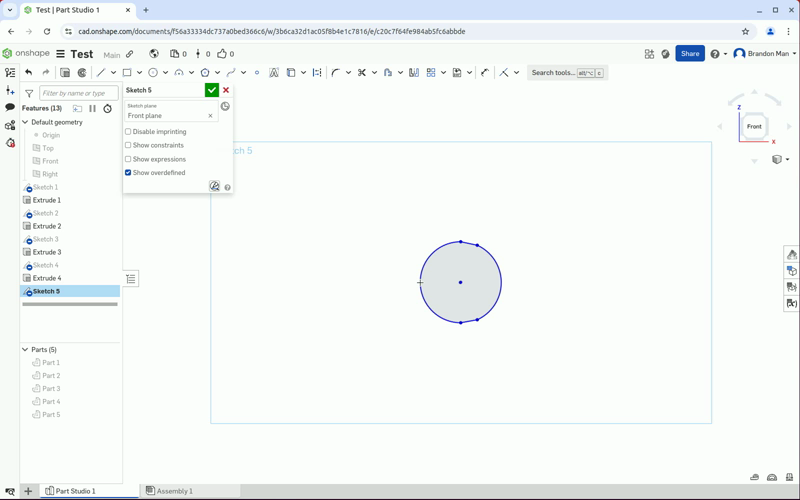
mouse_move(428, 291)
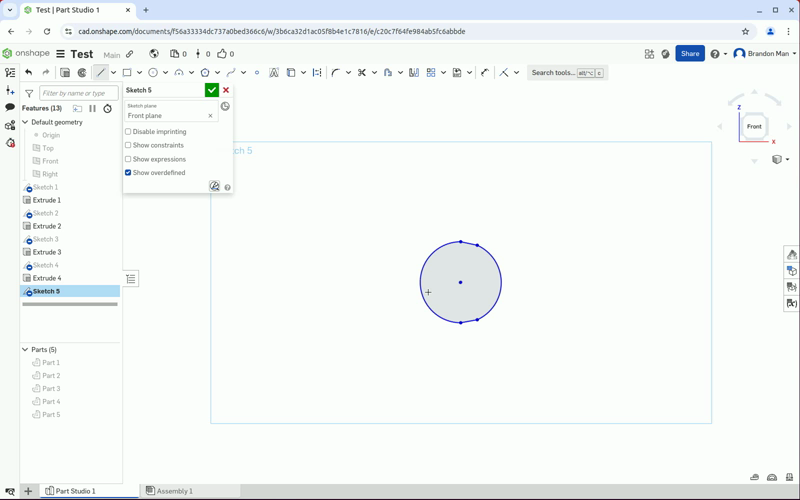
click(428, 291)
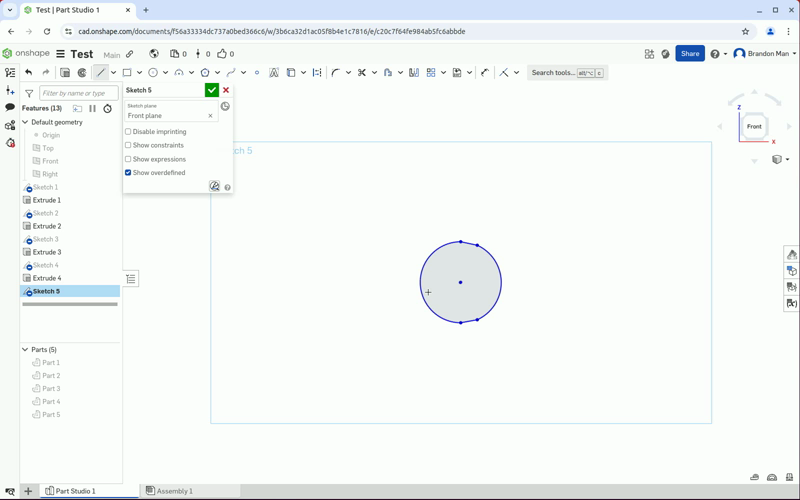
key_up(shift)
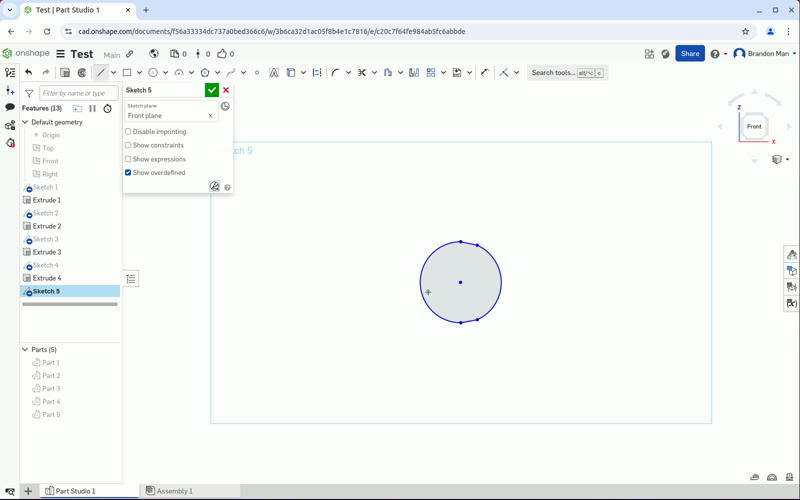
key_down(shift)
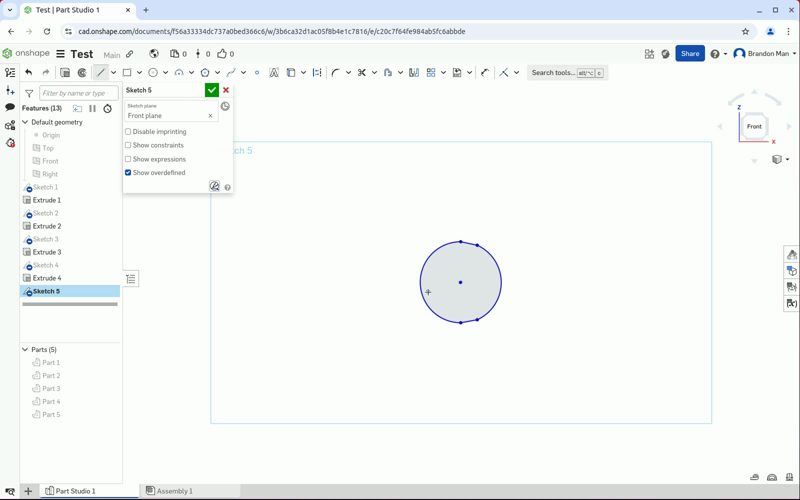
mouse_move(458, 291)
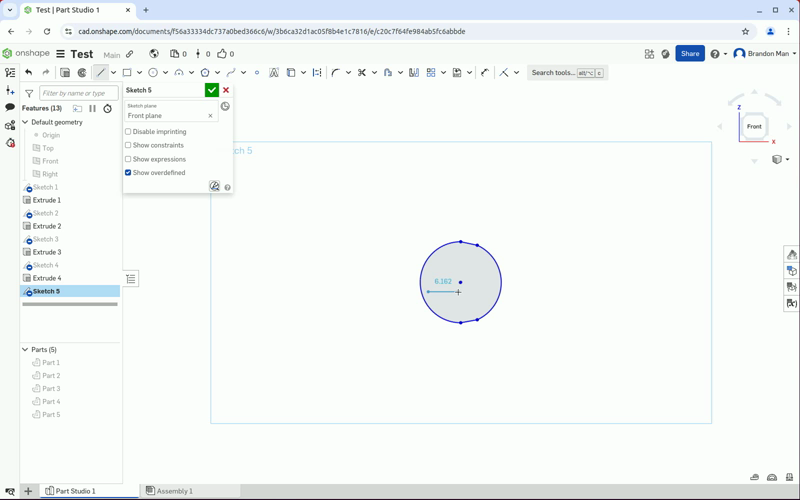
mouse_move(437, 291)
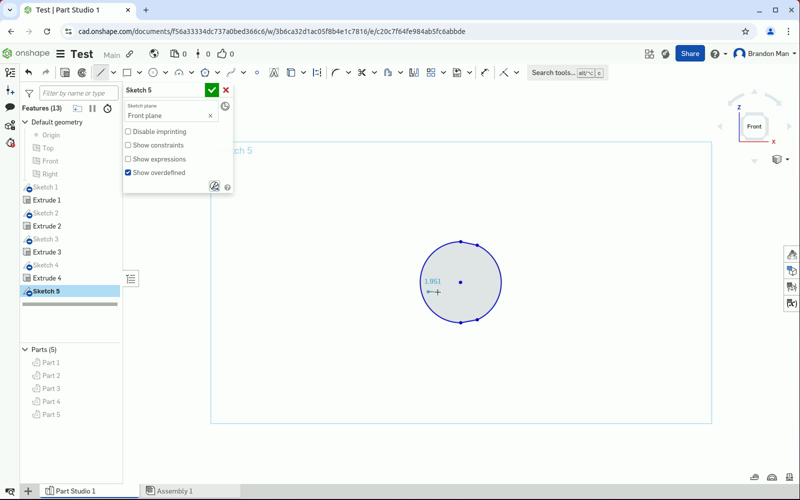
click(437, 291)
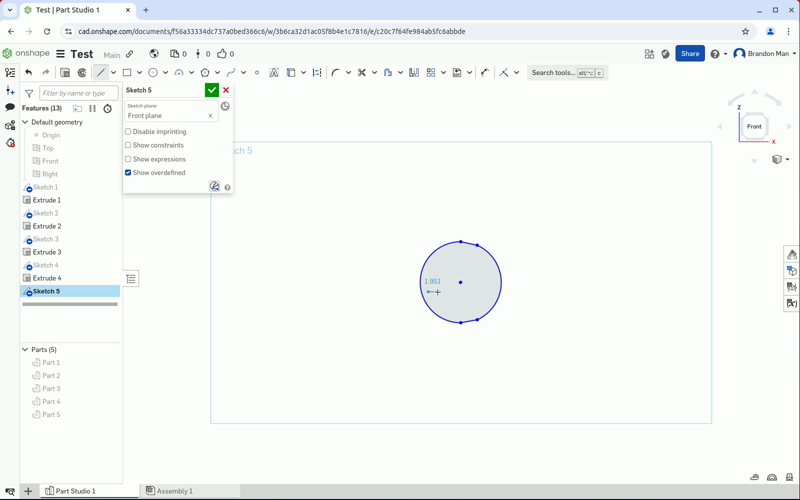
key_up(shift)
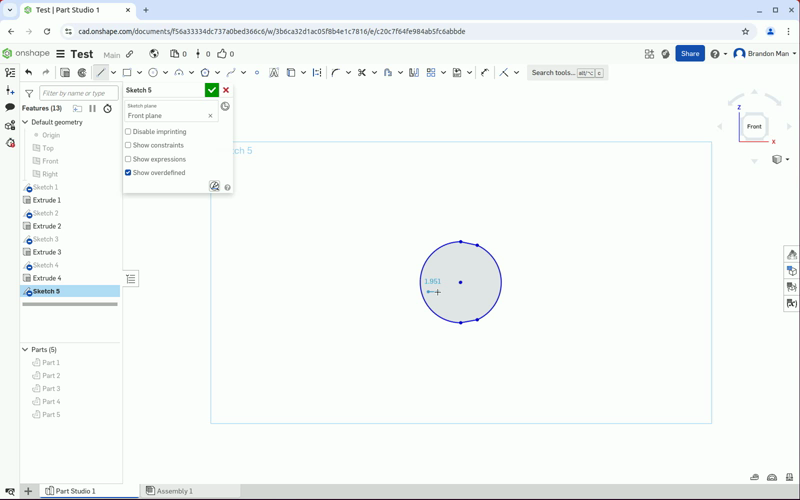
key(esc)
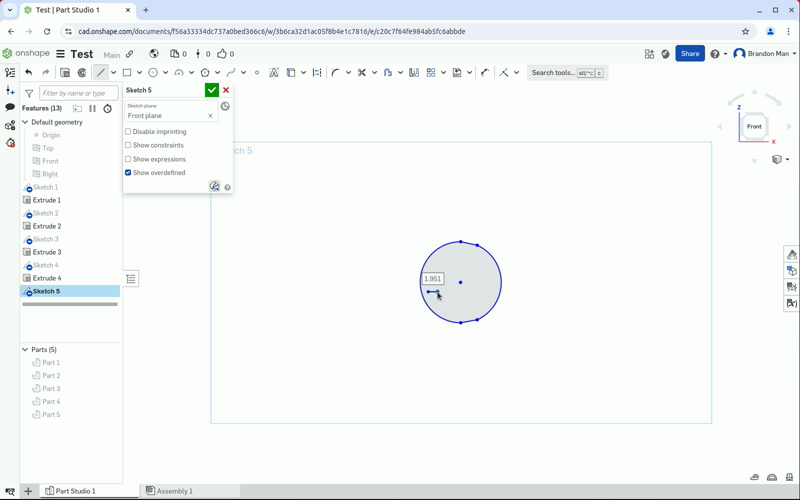
key(a)
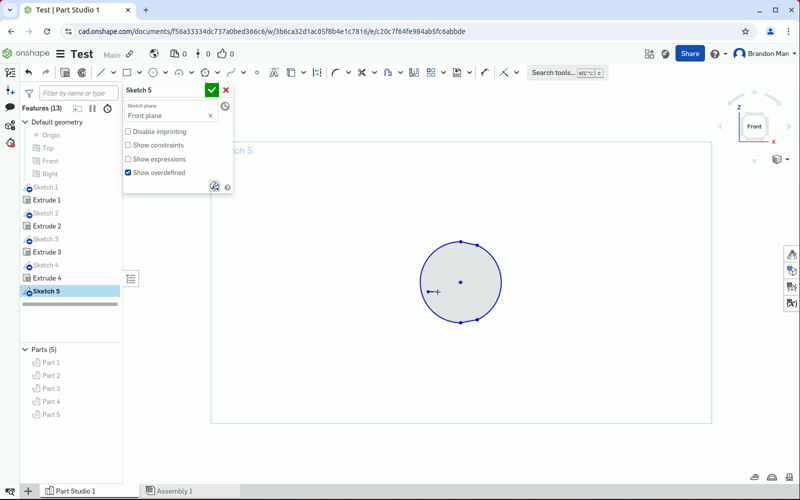
mouse_move(437, 291)
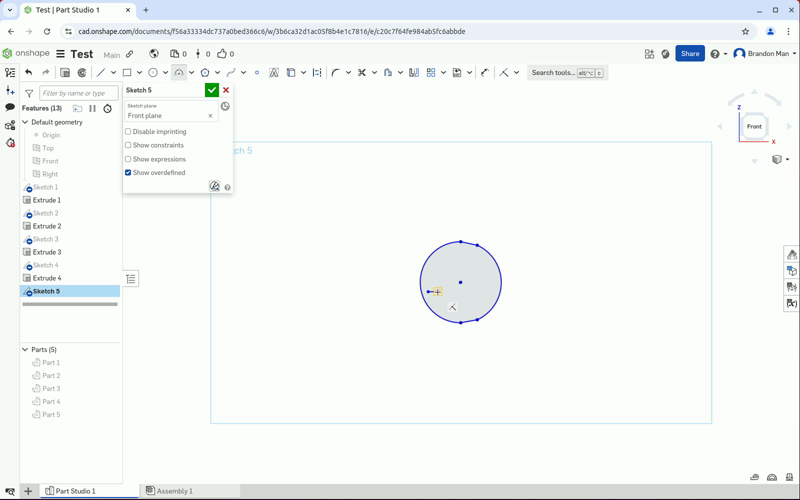
click(437, 291)
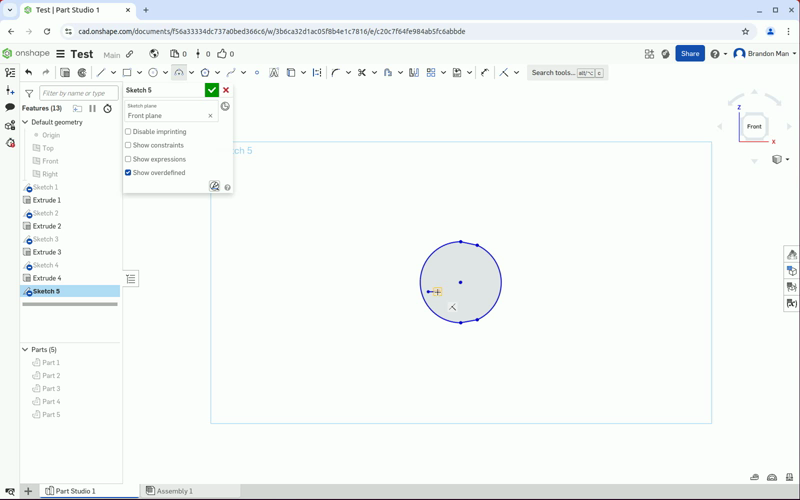
key_down(shift)
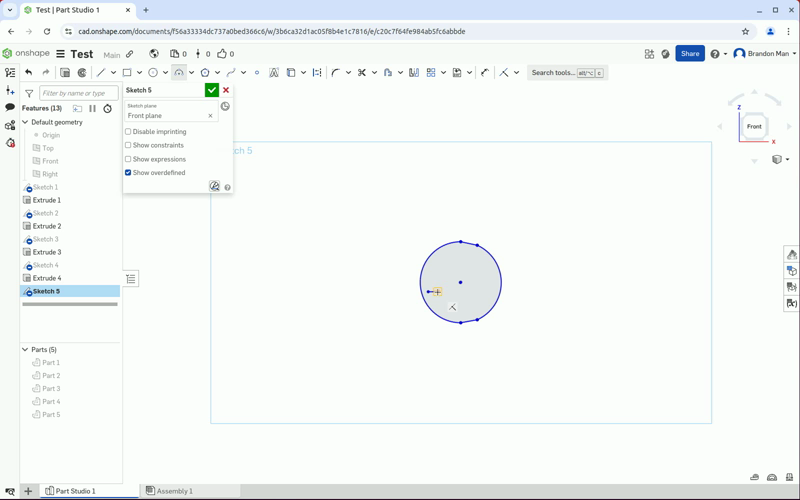
mouse_move(483, 291)
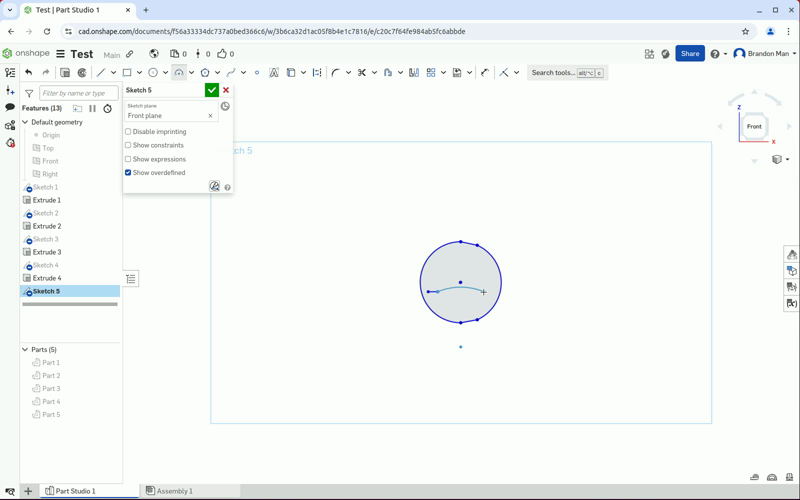
click(483, 291)
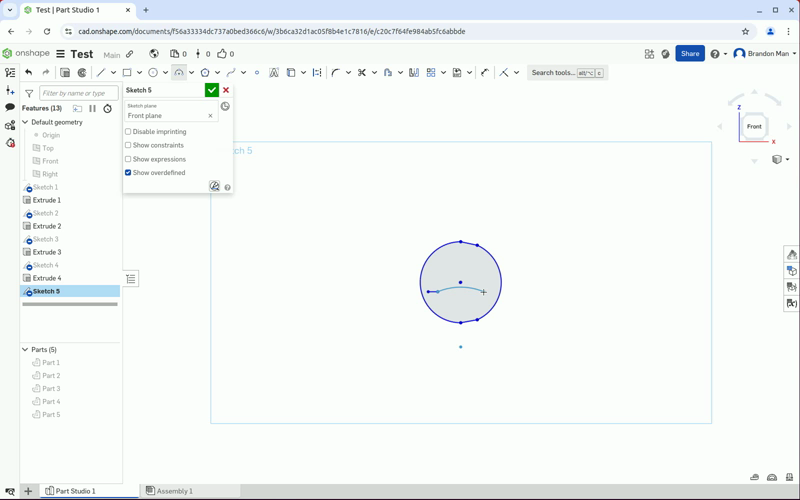
mouse_move(460, 306)
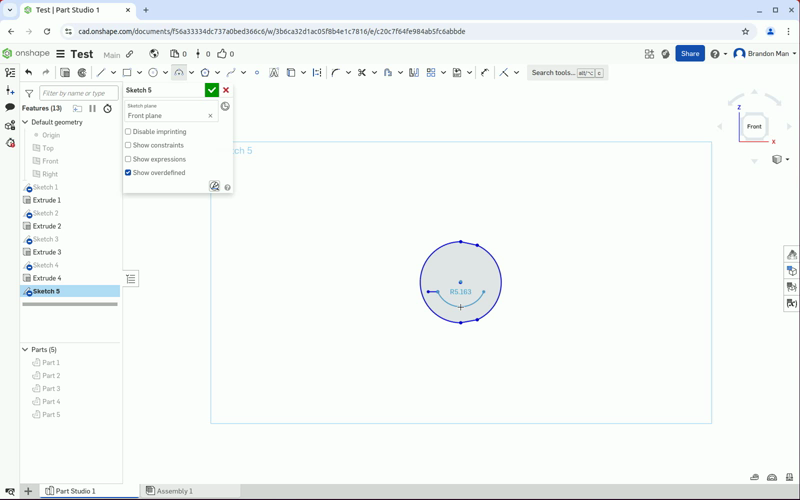
click(460, 306)
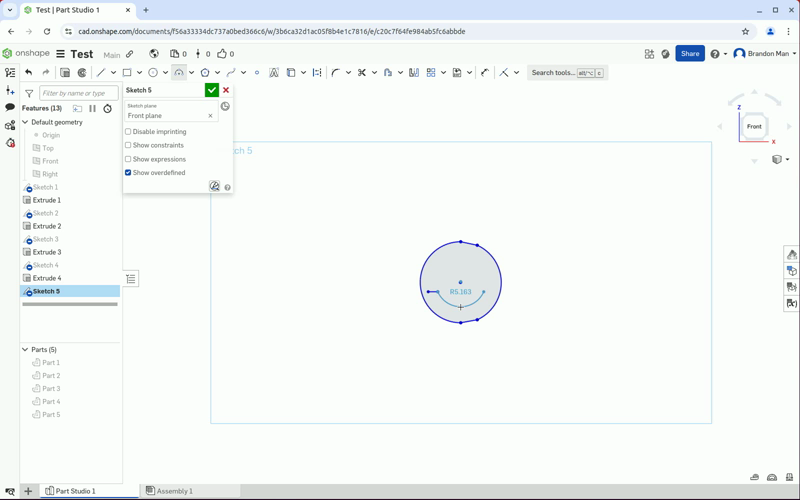
key_up(shift)
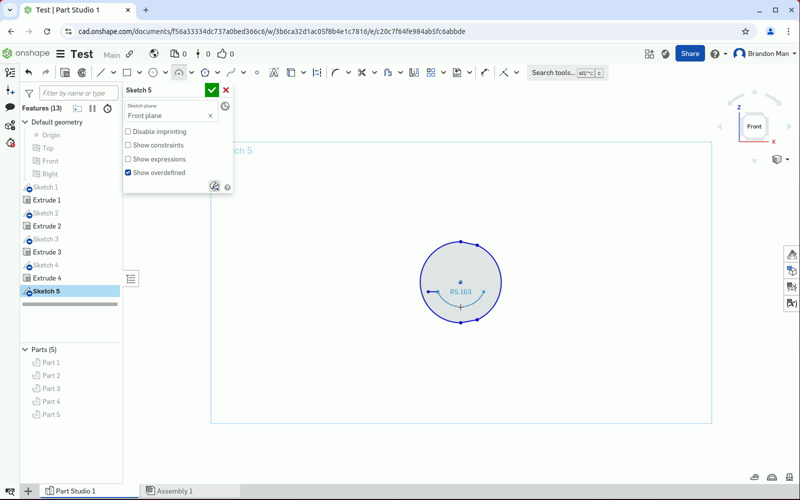
key(esc)
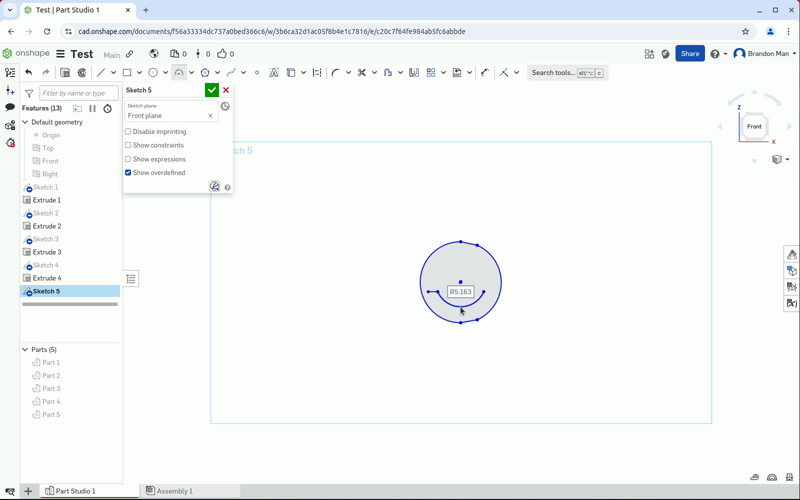
key(l)
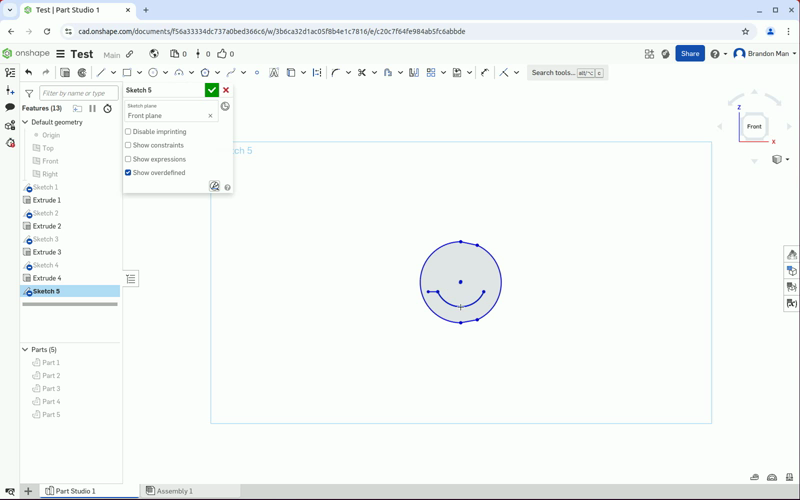
mouse_move(483, 291)
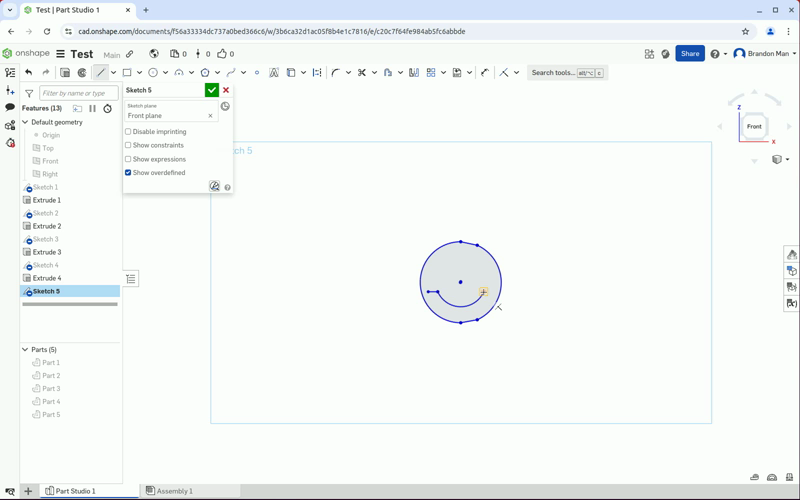
click(483, 291)
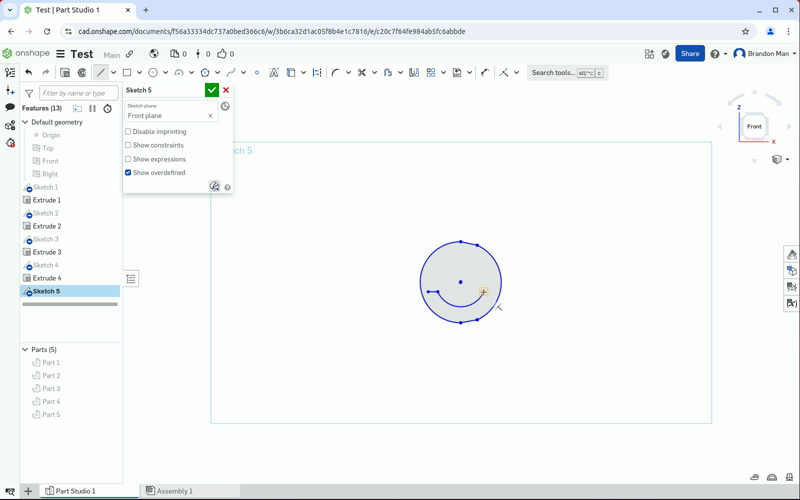
key_down(shift)
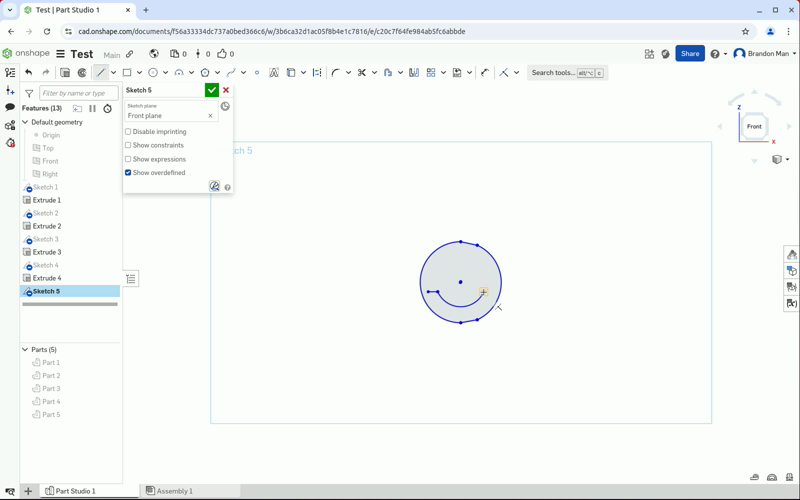
mouse_move(513, 291)
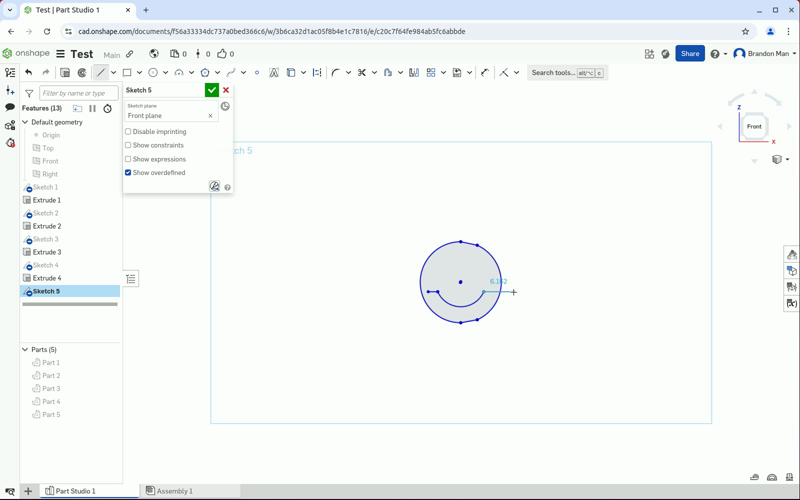
mouse_move(493, 291)
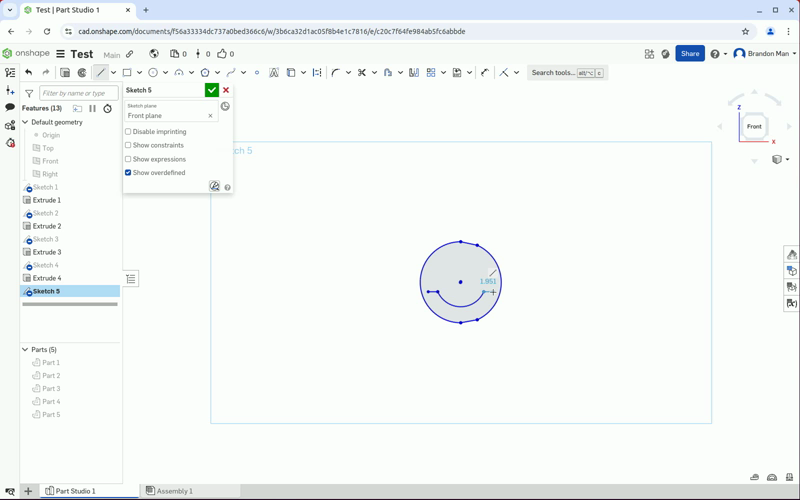
click(493, 291)
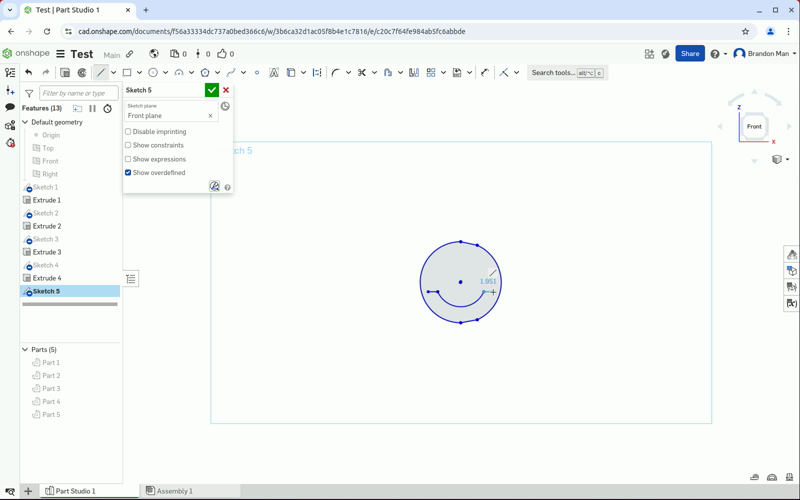
key_up(shift)
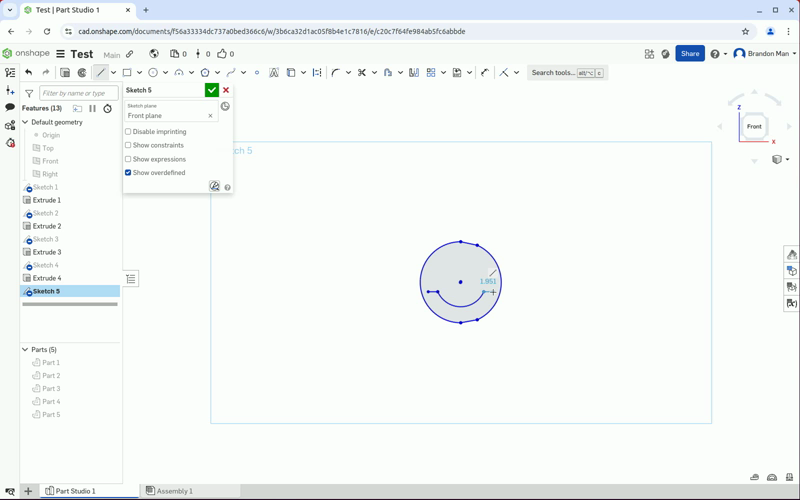
key_down(shift)
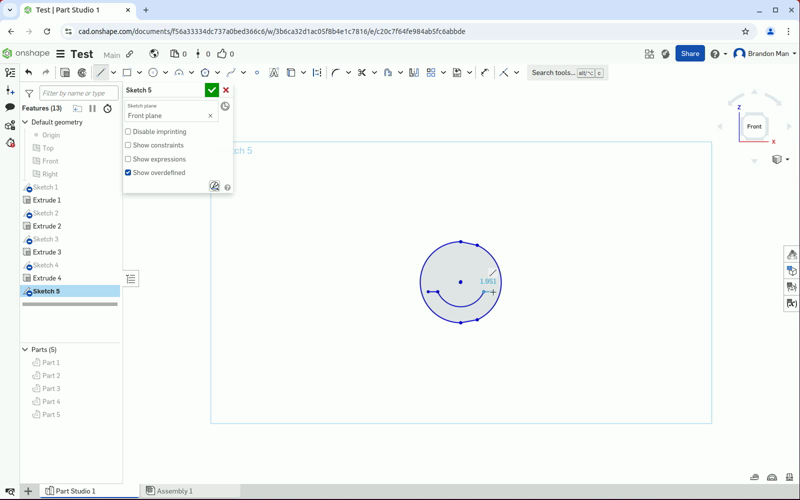
mouse_move(523, 291)
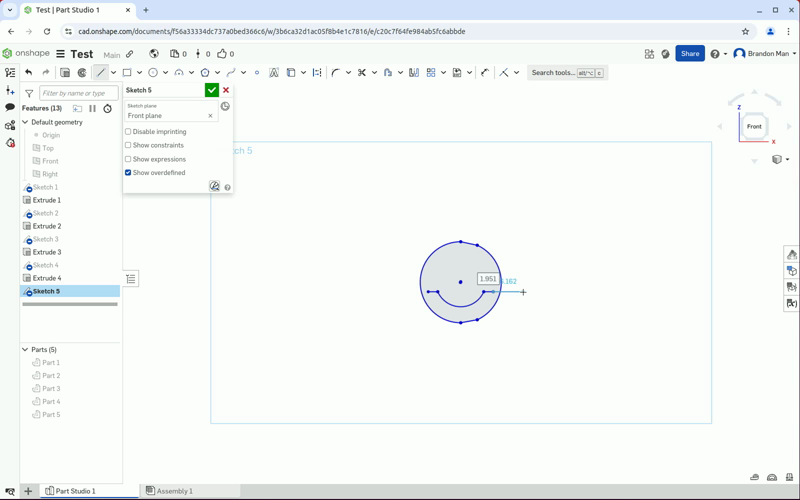
mouse_move(493, 272)
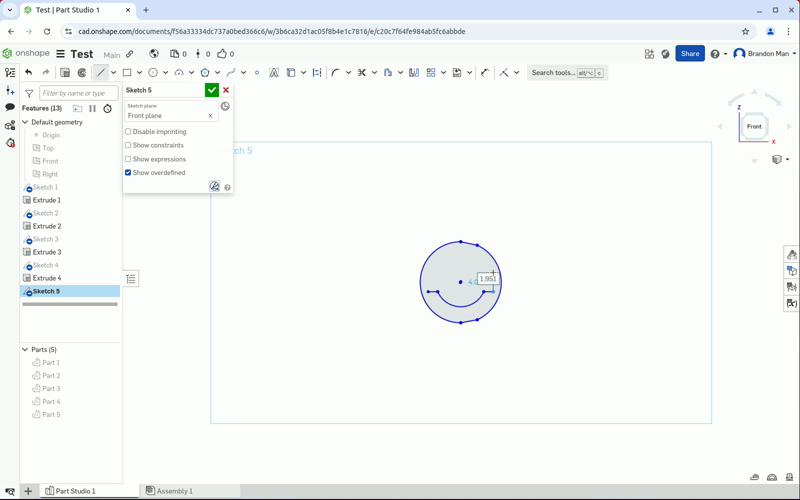
click(493, 272)
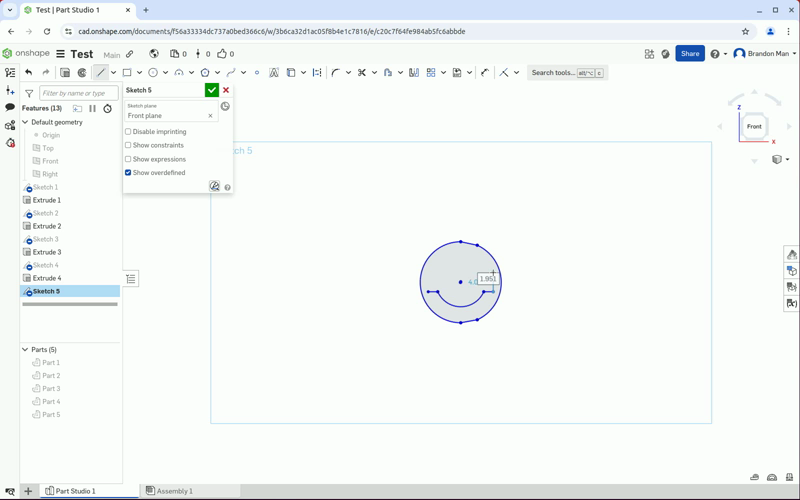
key_up(shift)
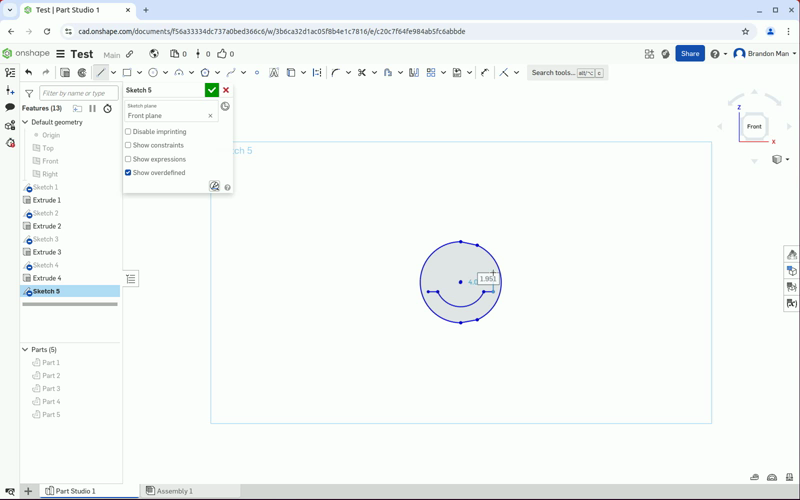
key_down(shift)
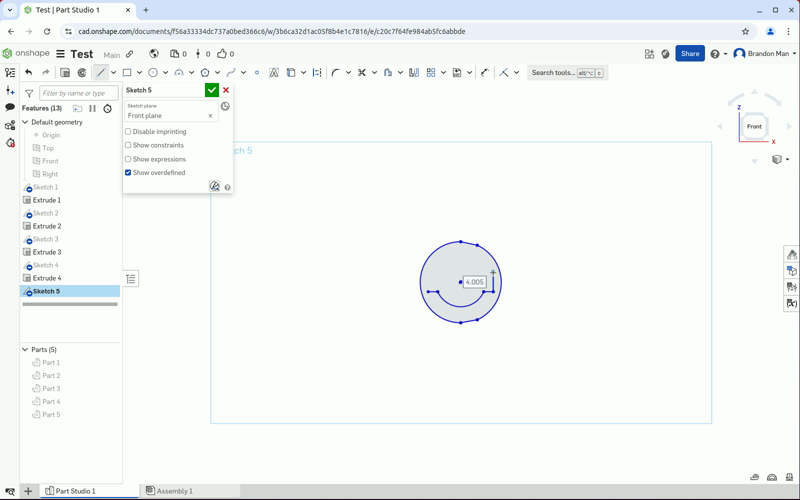
mouse_move(523, 272)
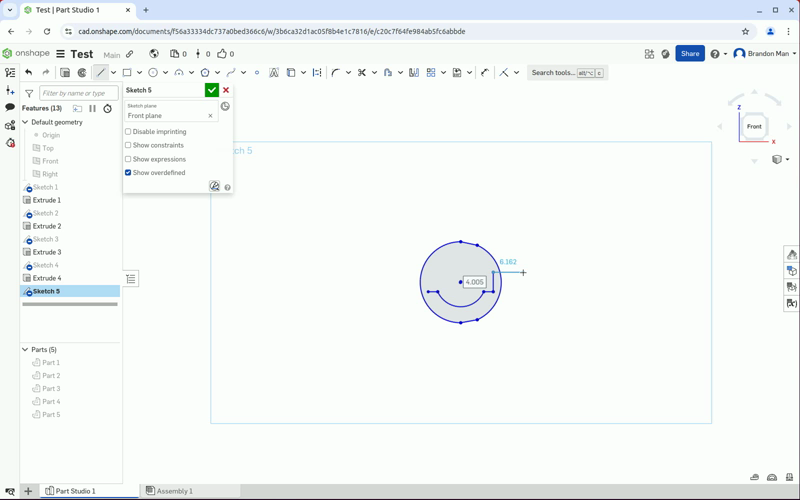
mouse_move(483, 272)
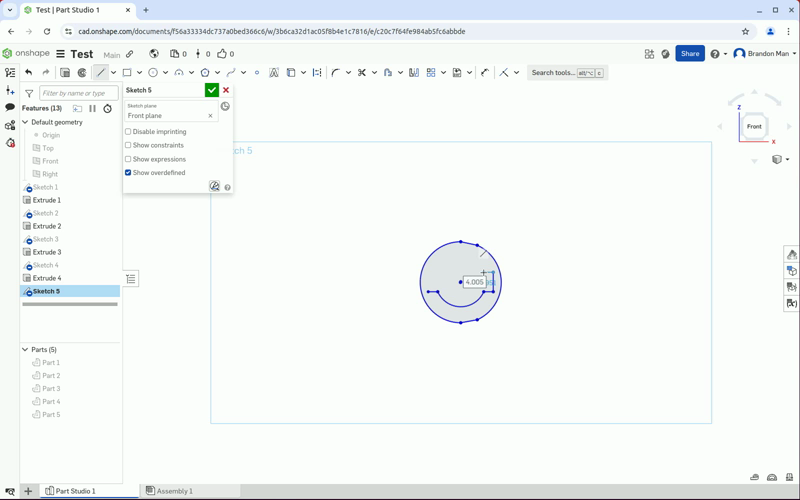
click(483, 272)
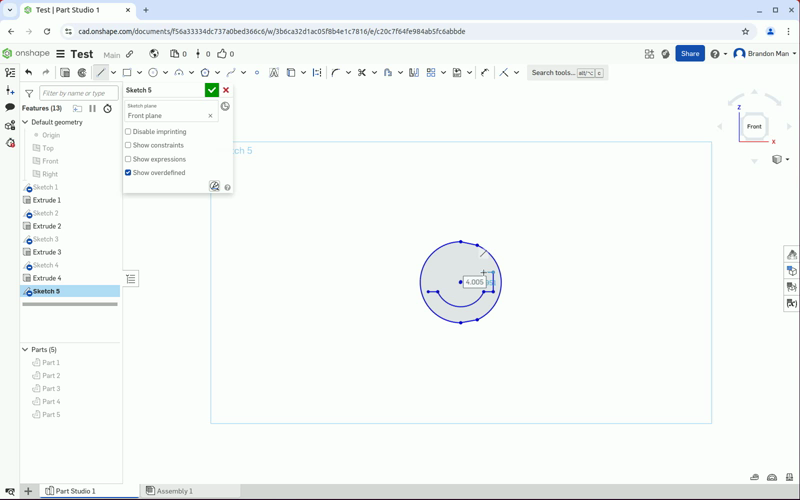
key_up(shift)
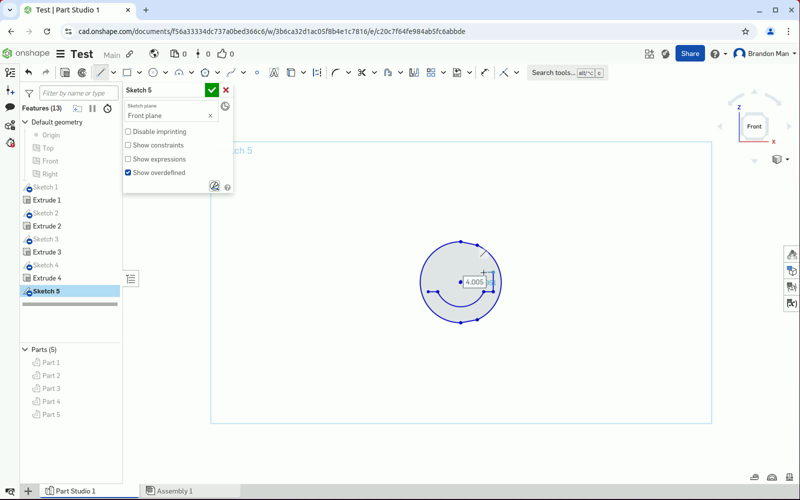
key(esc)
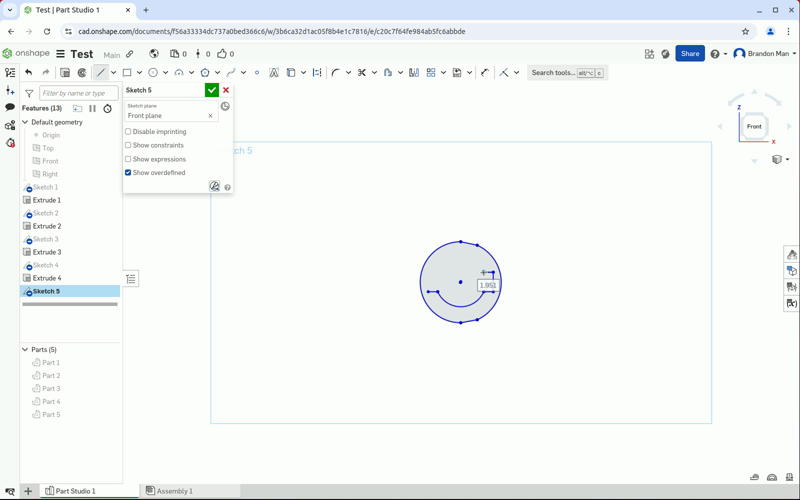
key(a)
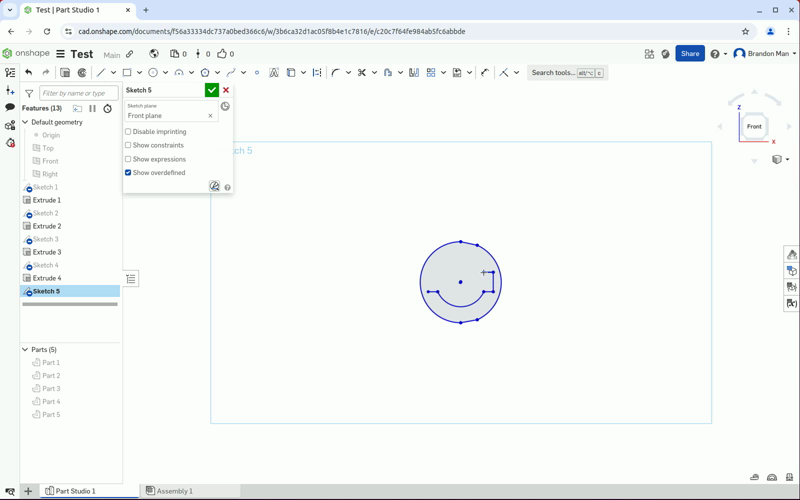
mouse_move(483, 272)
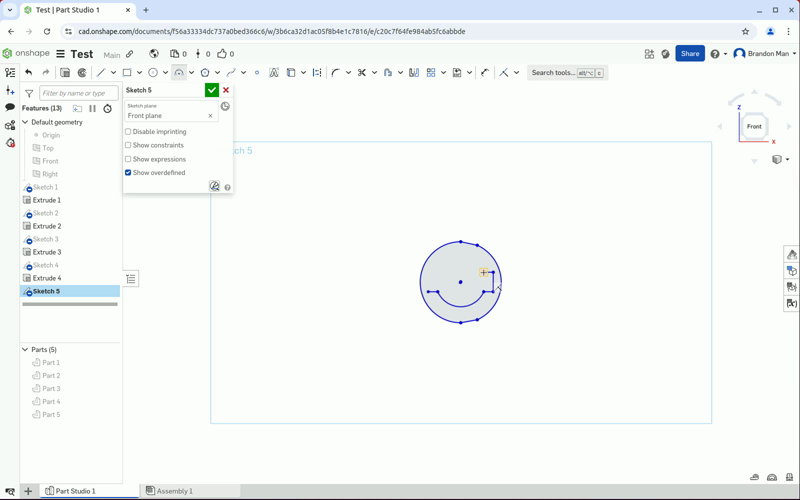
click(483, 272)
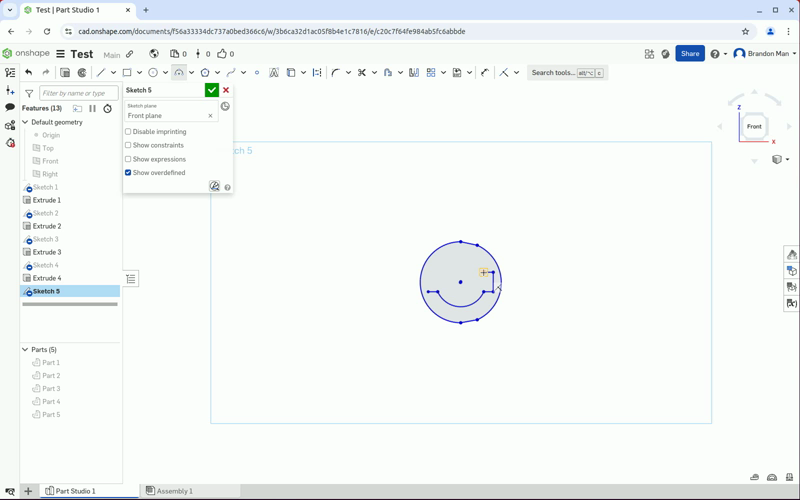
key_down(shift)
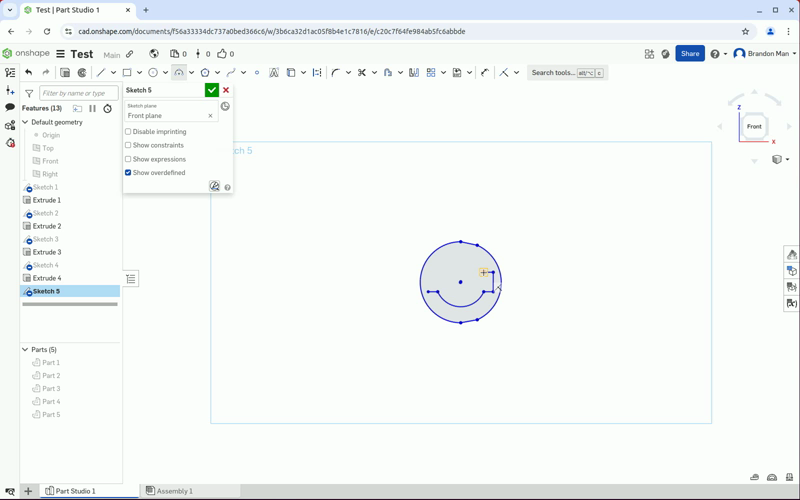
mouse_move(437, 272)
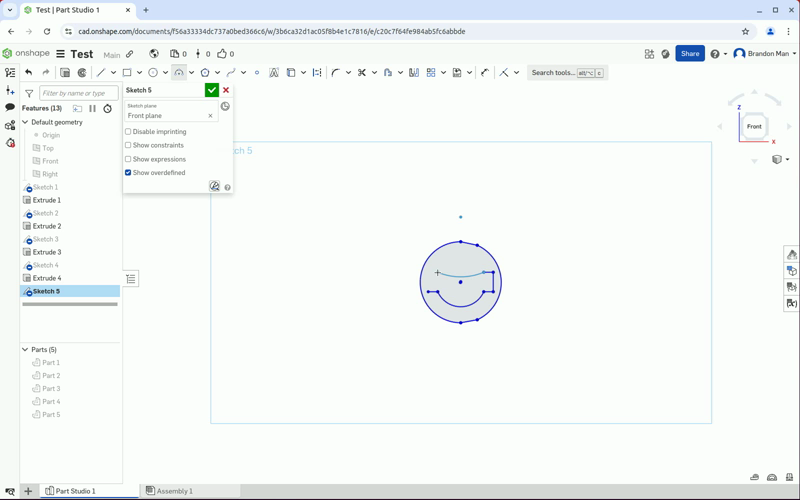
click(437, 272)
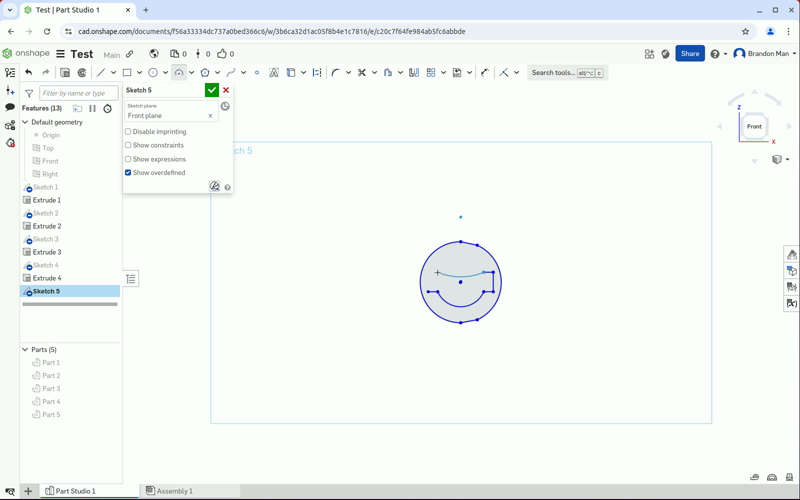
mouse_move(460, 257)
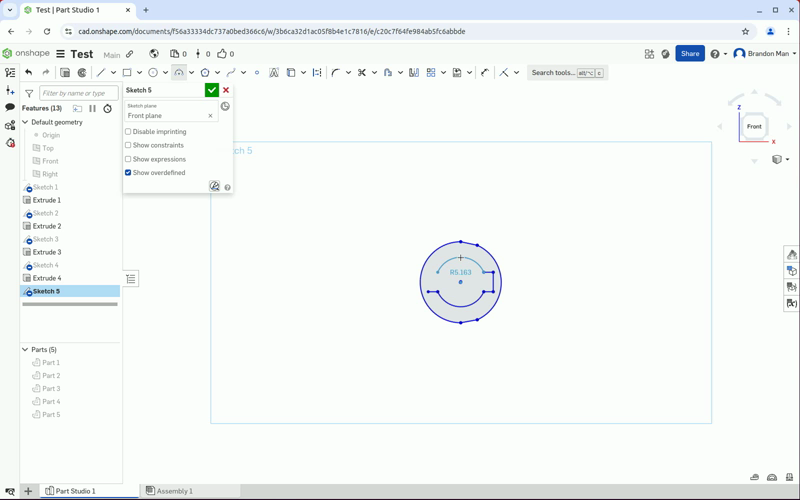
click(460, 257)
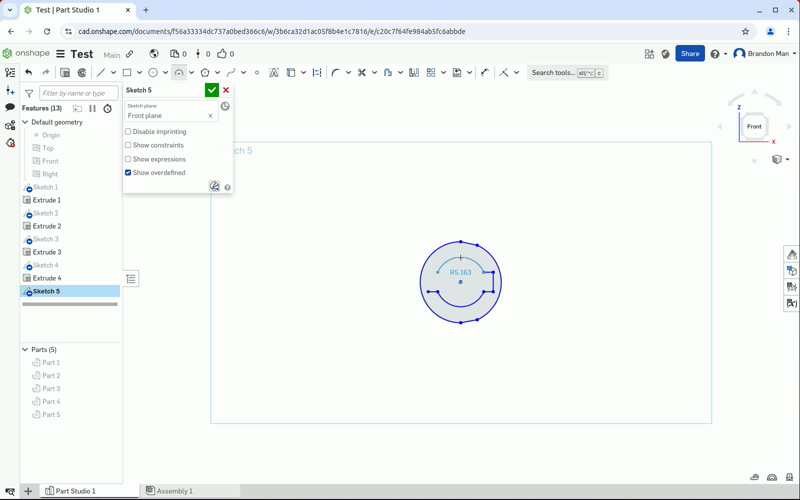
key_up(shift)
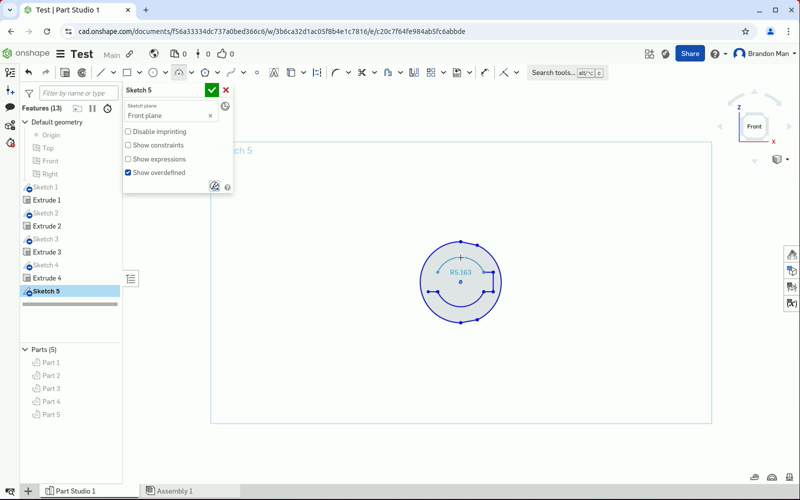
key(esc)
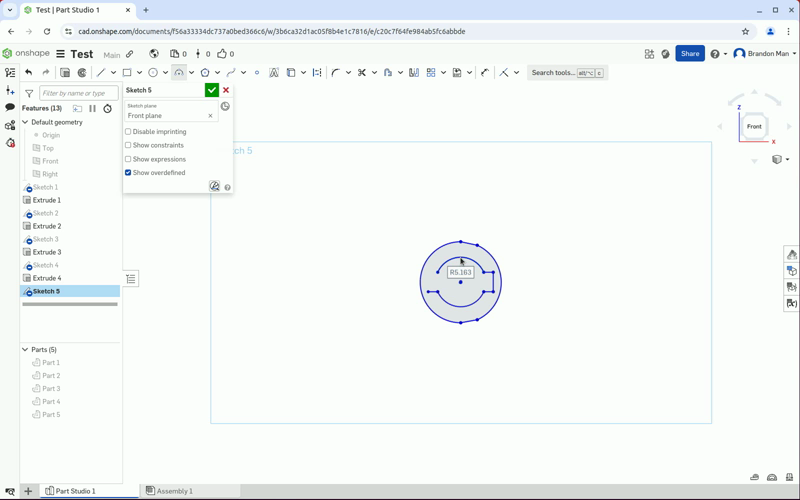
key(l)
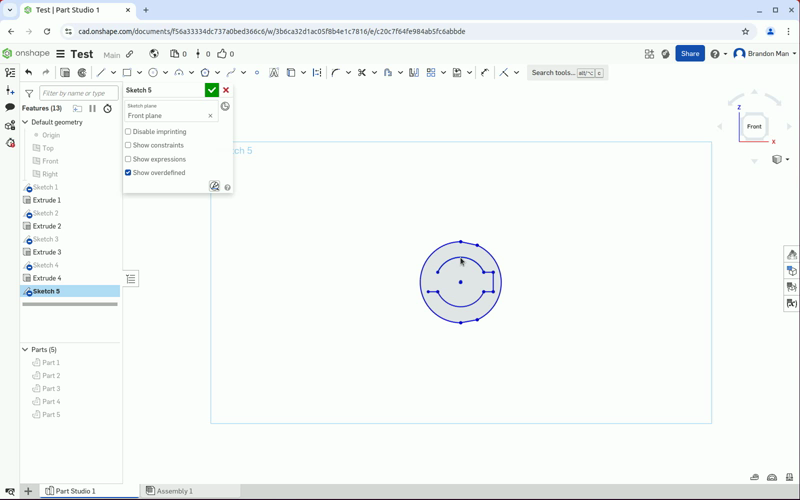
mouse_move(437, 272)
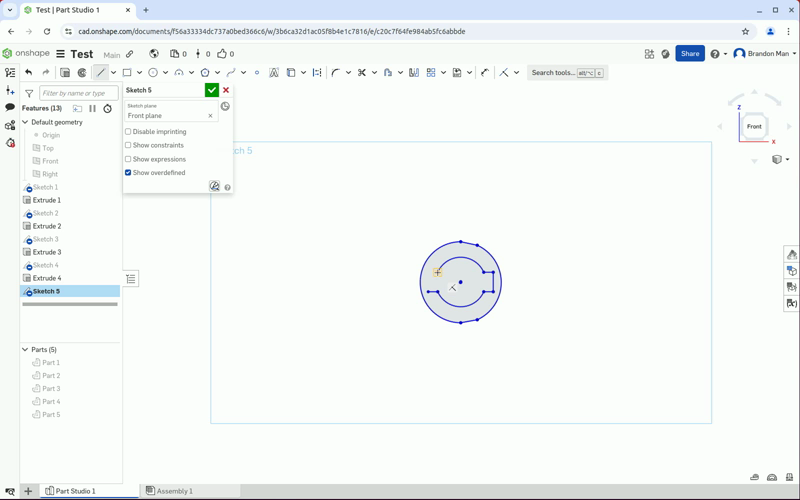
click(437, 272)
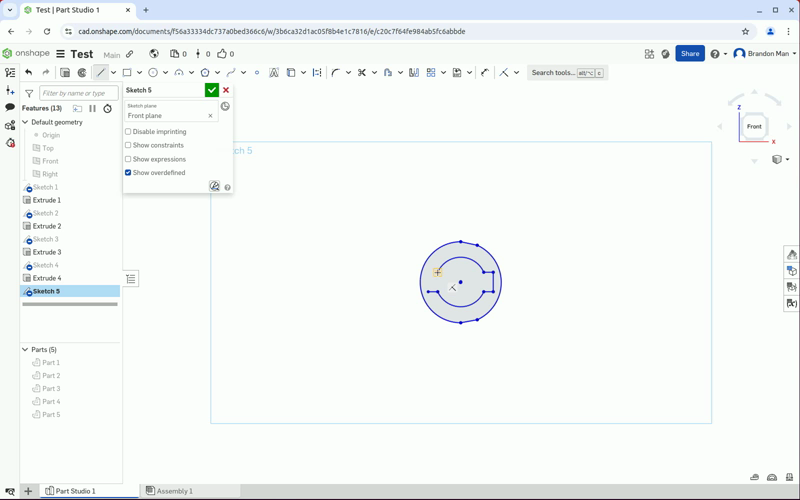
key_down(shift)
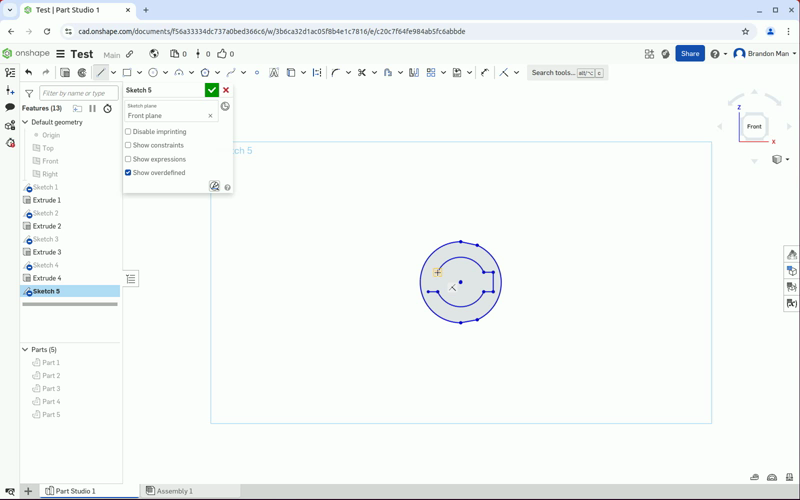
mouse_move(467, 272)
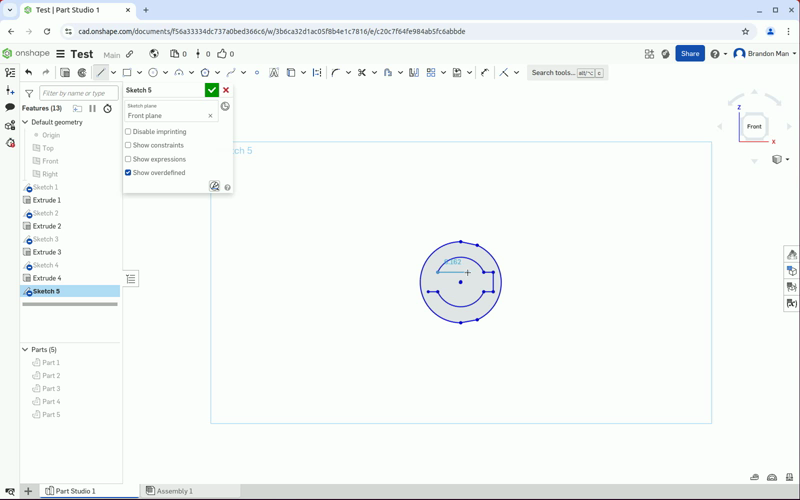
mouse_move(428, 272)
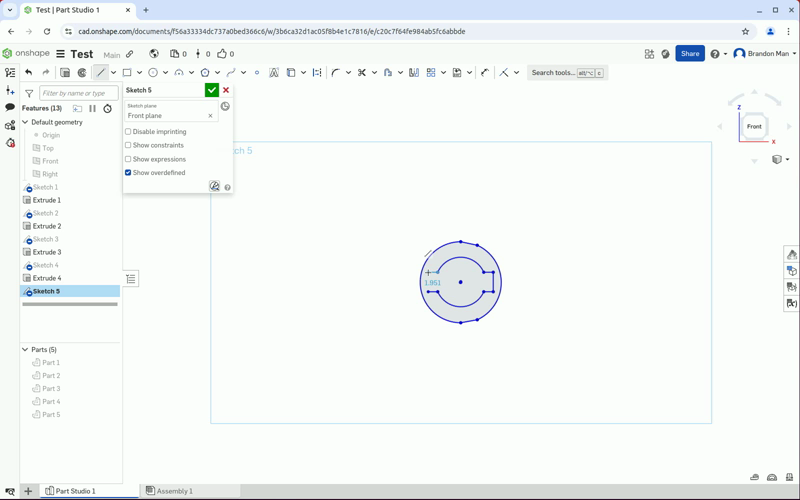
click(428, 272)
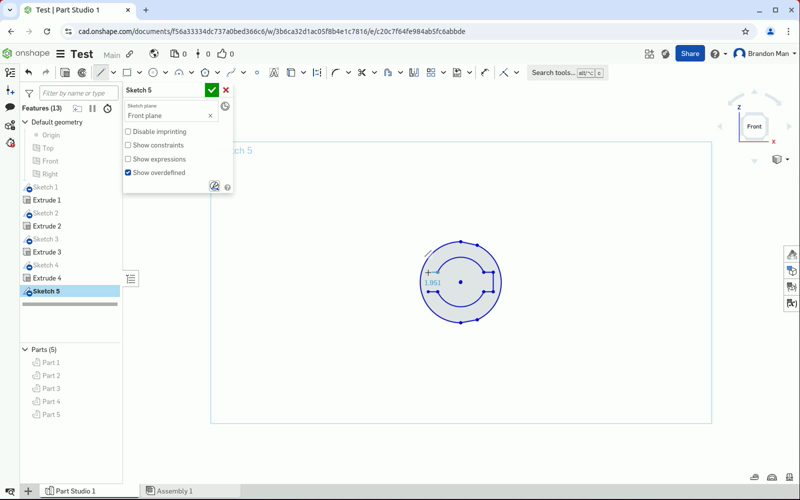
key_up(shift)
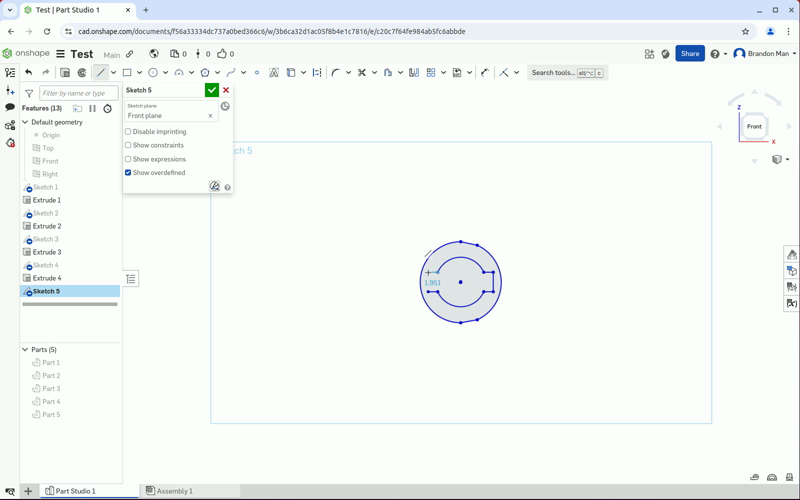
mouse_move(458, 272)
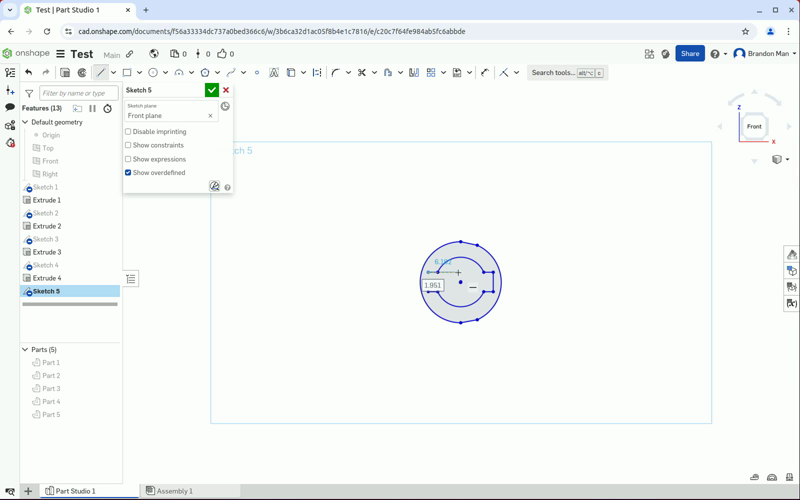
key_down(shift)
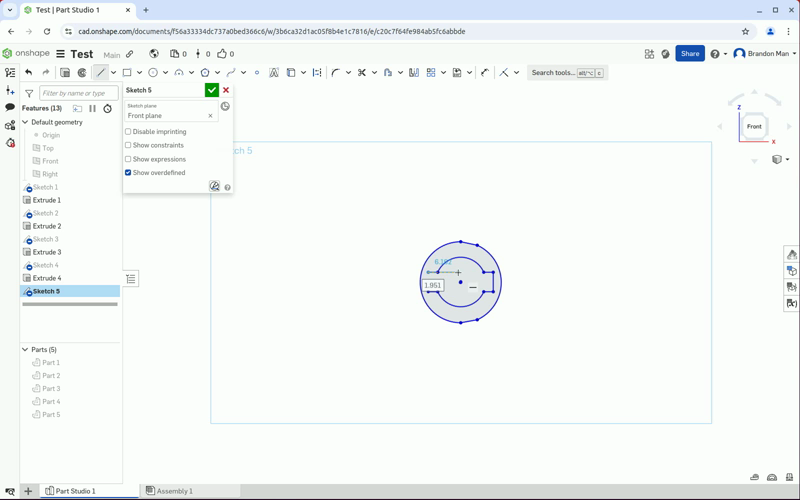
mouse_move(428, 291)
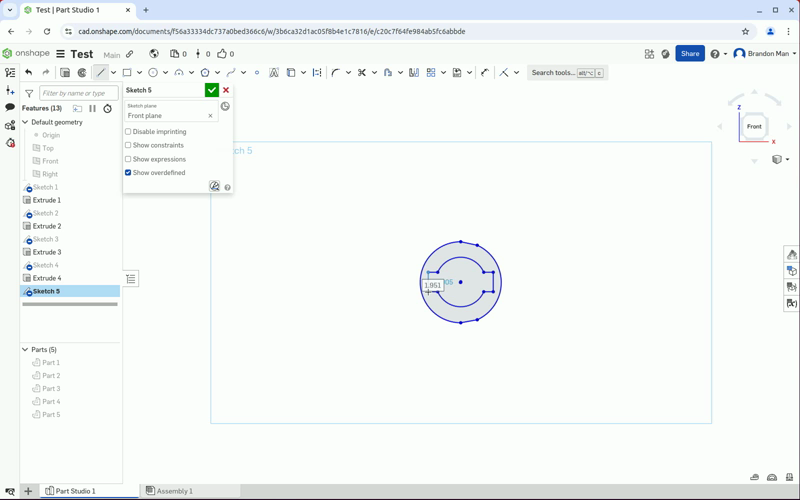
key_up(shift)
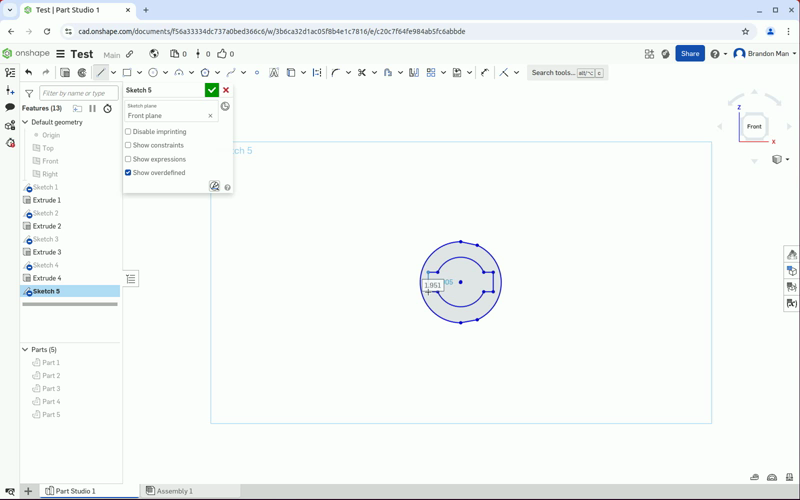
click(428, 291)
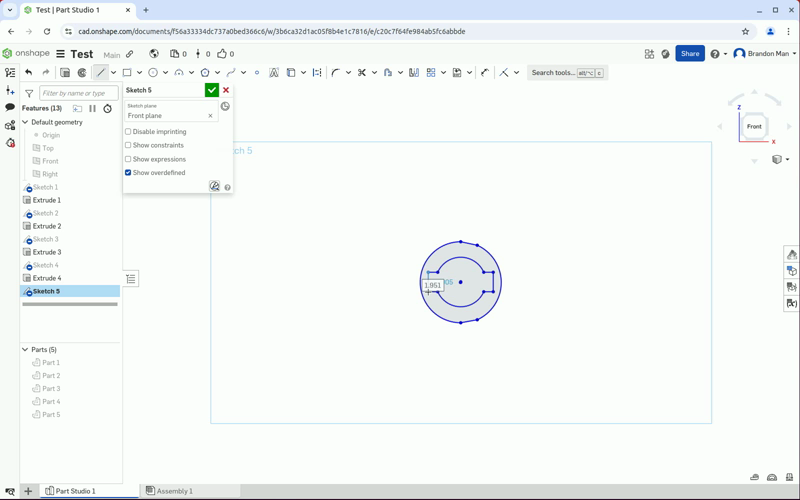
key(esc)
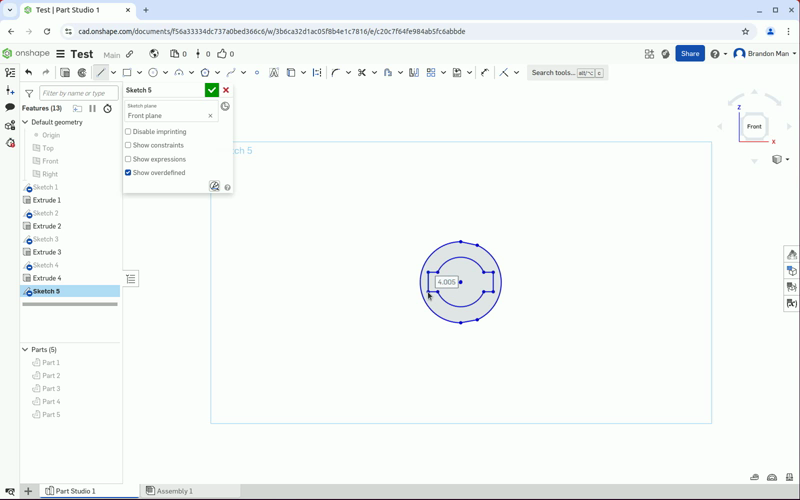
mouse_move(486, 266)
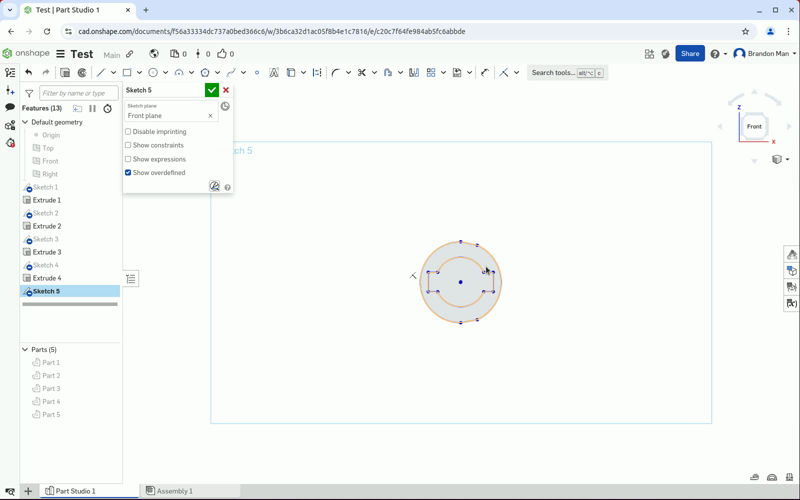
click(486, 266)
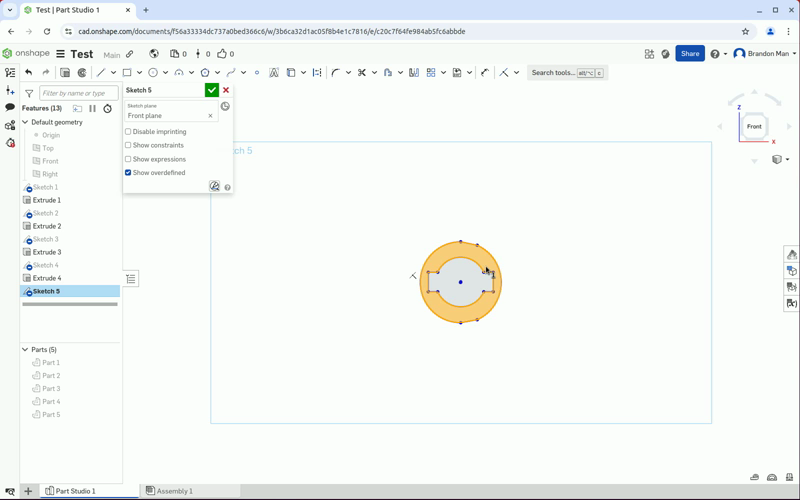
mouse_move(73, 352)
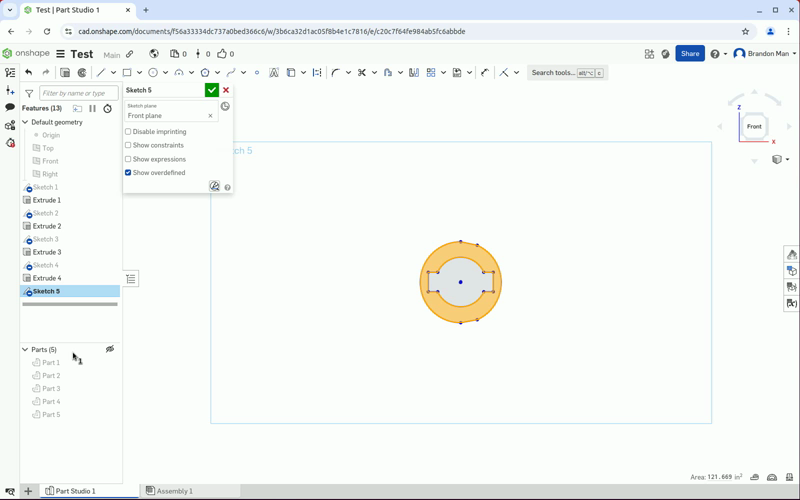
key(shift+y)
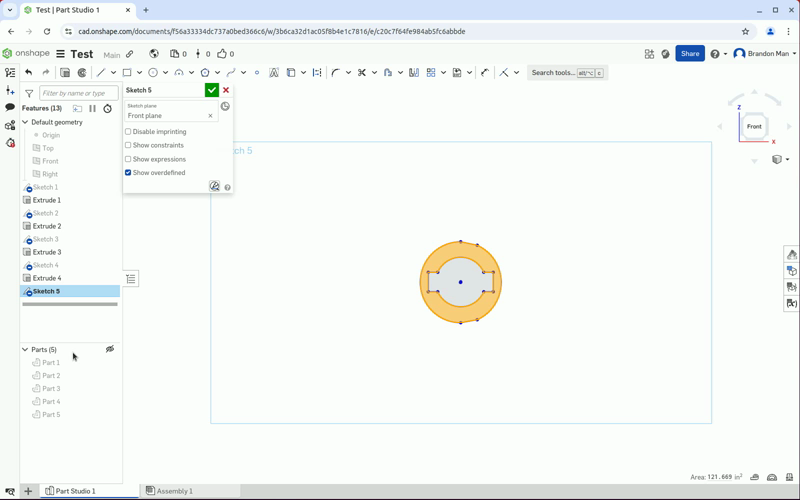
key(shift+e)
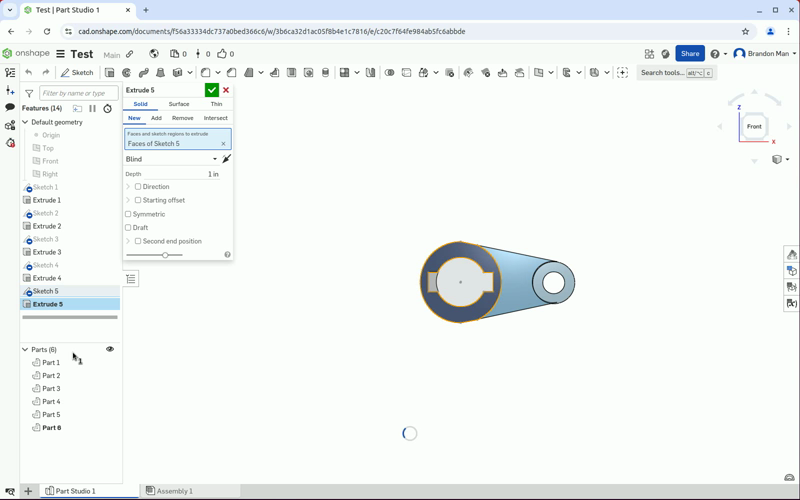
mouse_move(143, 106)
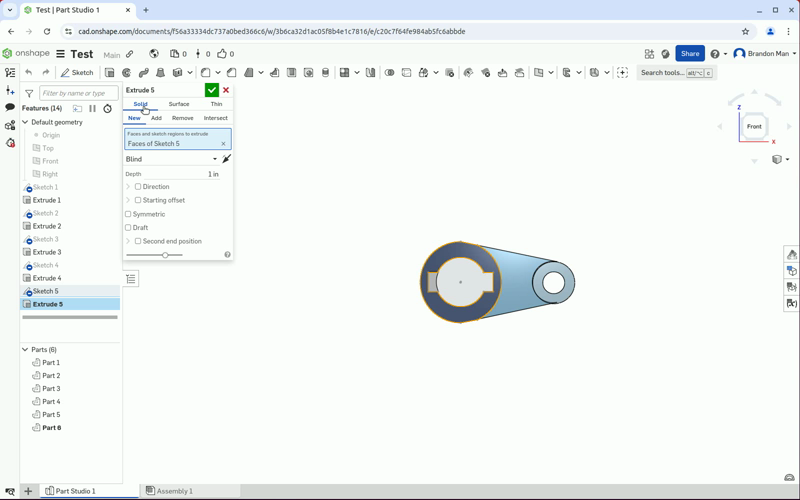
click(143, 106)
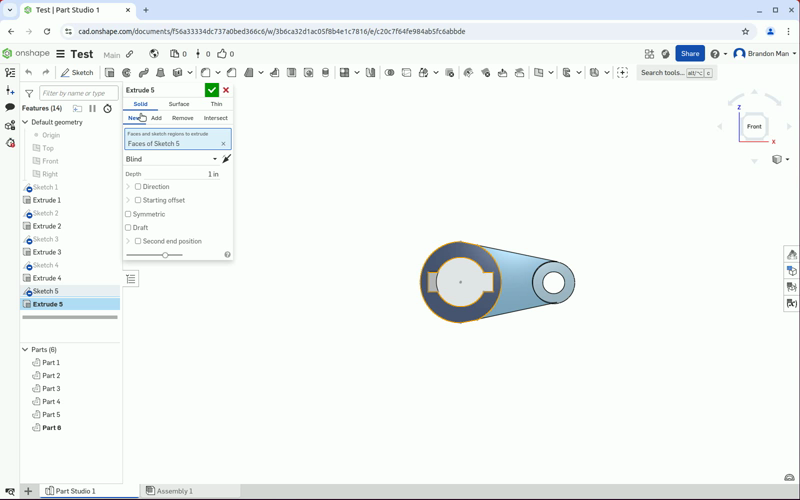
mouse_move(137, 120)
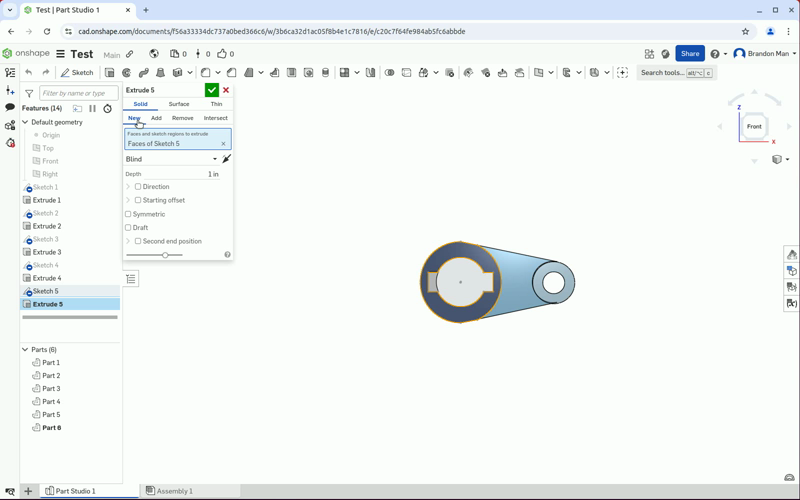
click(137, 120)
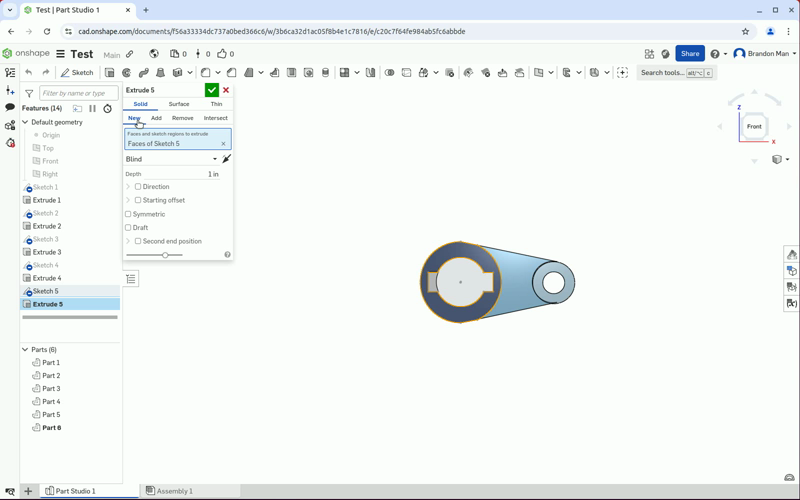
key(tab, 4)
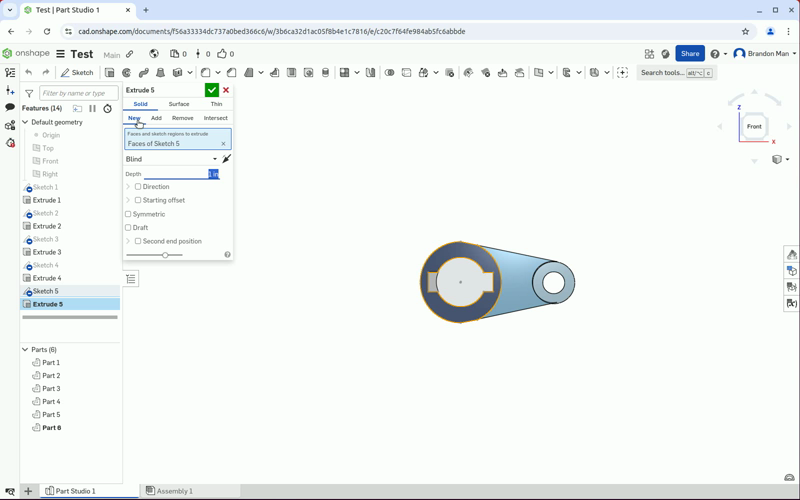
text(9.869)
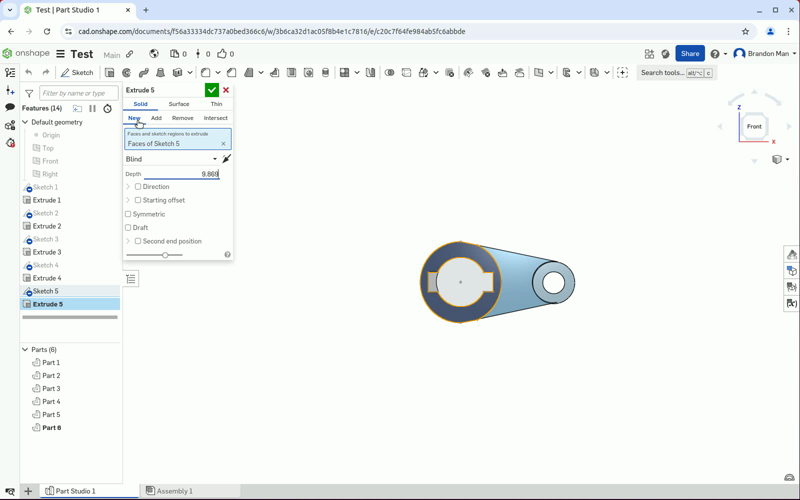
key(enter)
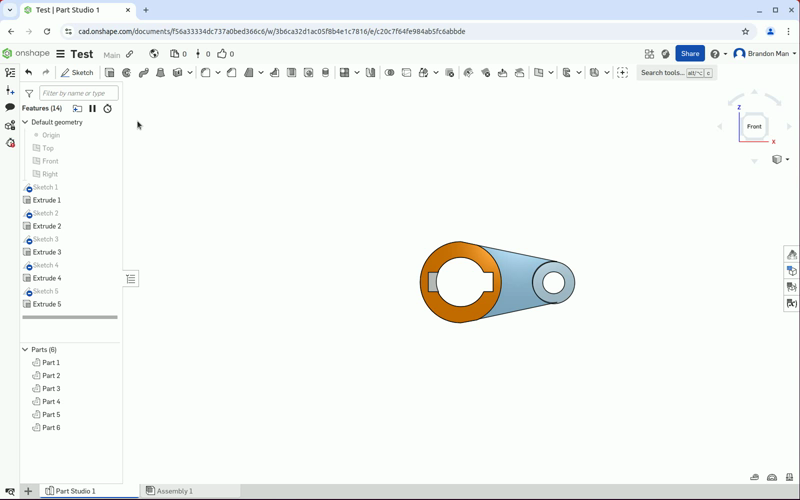
key(shift+h)
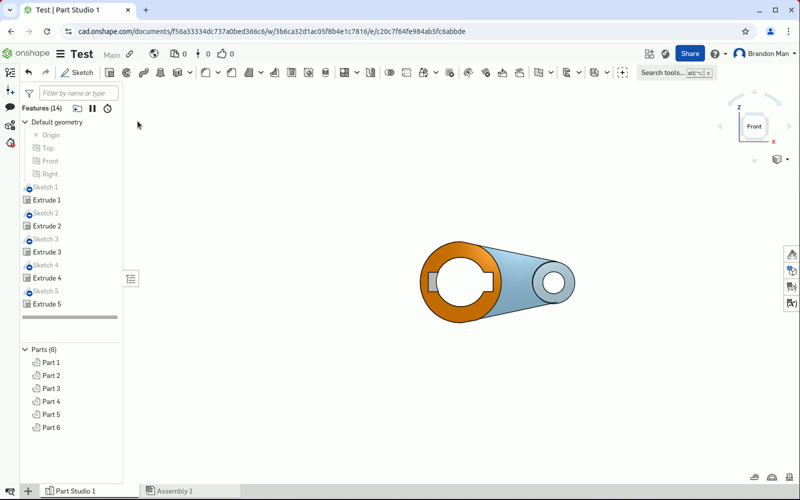
key(shift+h)
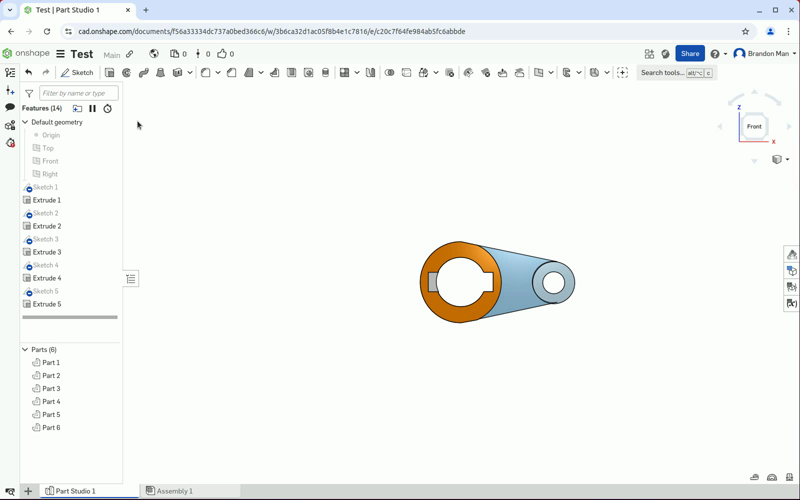
mouse_move(73, 189)
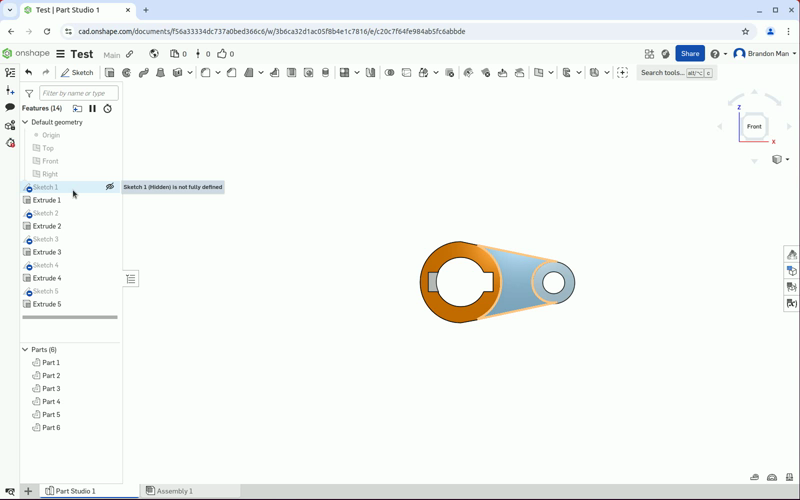
click(73, 189)
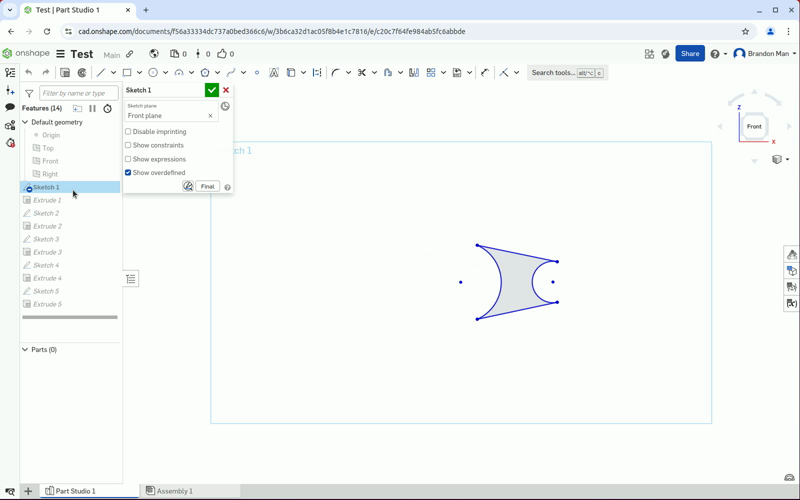
mouse_move(229, 92)
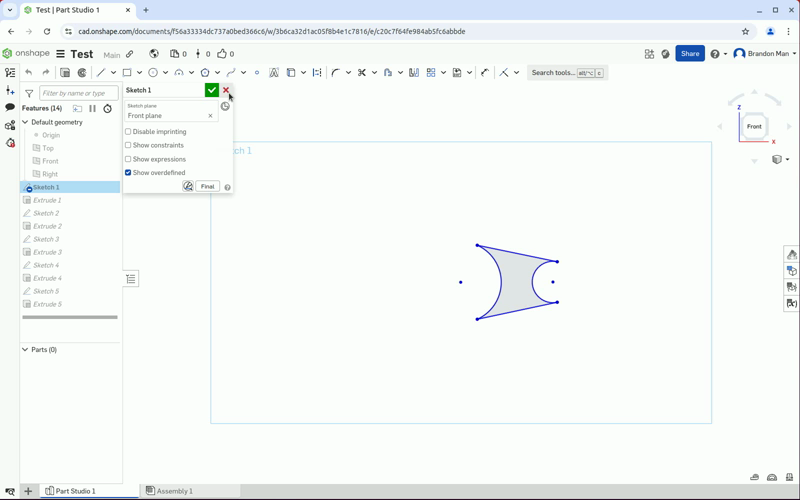
click(229, 92)
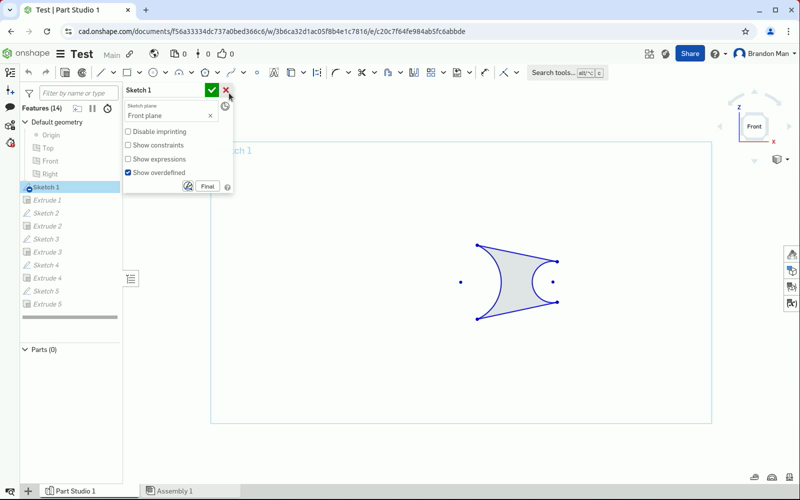
key(shift+s)
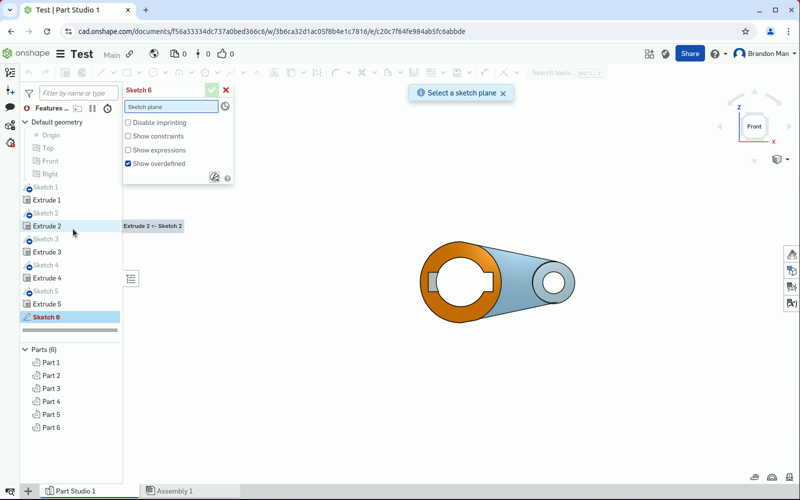
scroll(3)
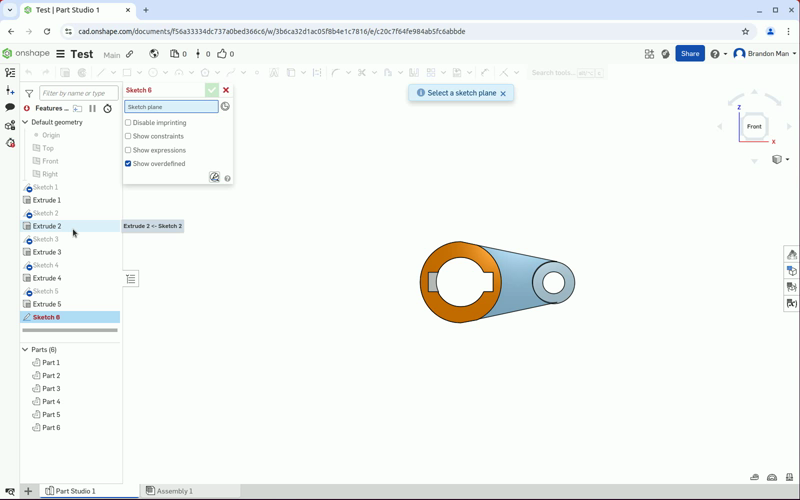
mouse_move(73, 163)
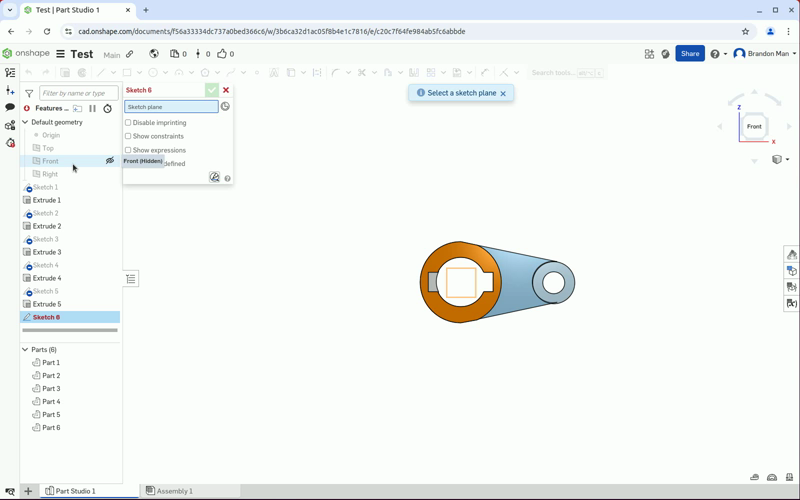
click(73, 163)
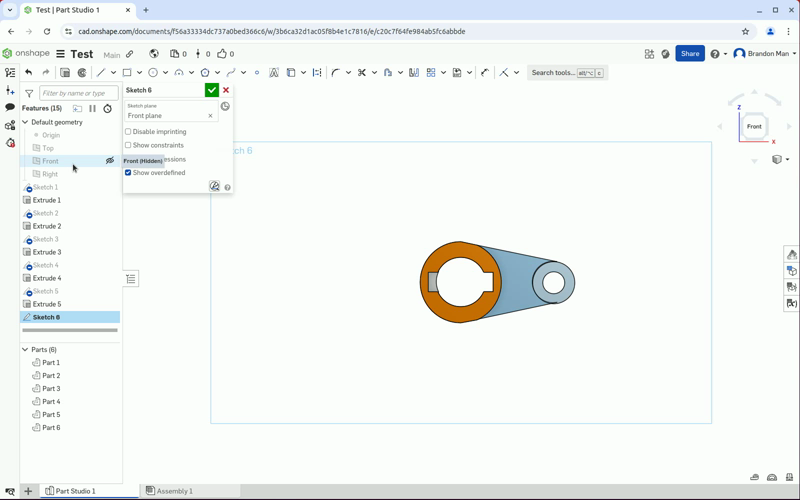
mouse_move(73, 352)
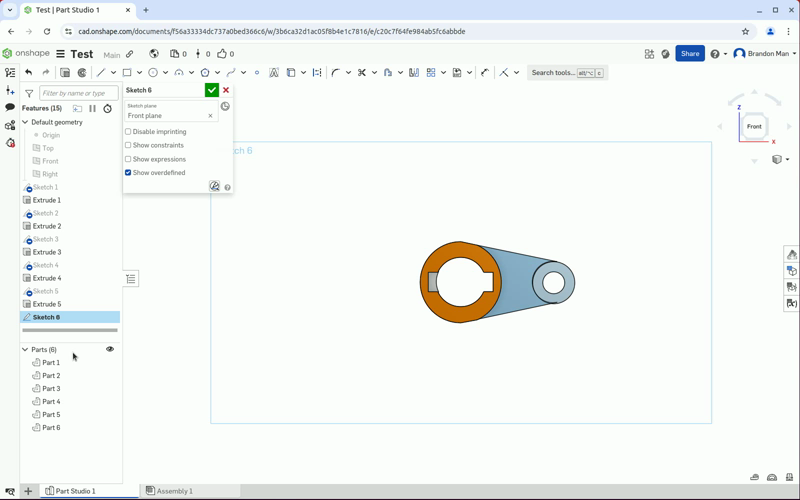
key(y)
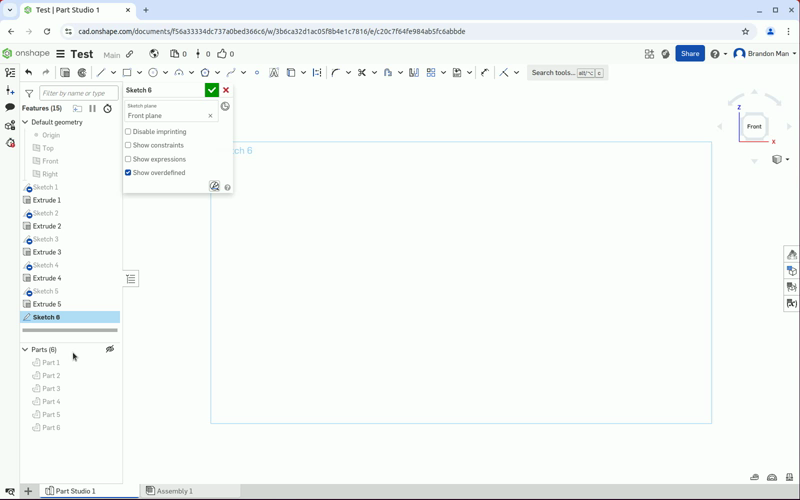
key(l)
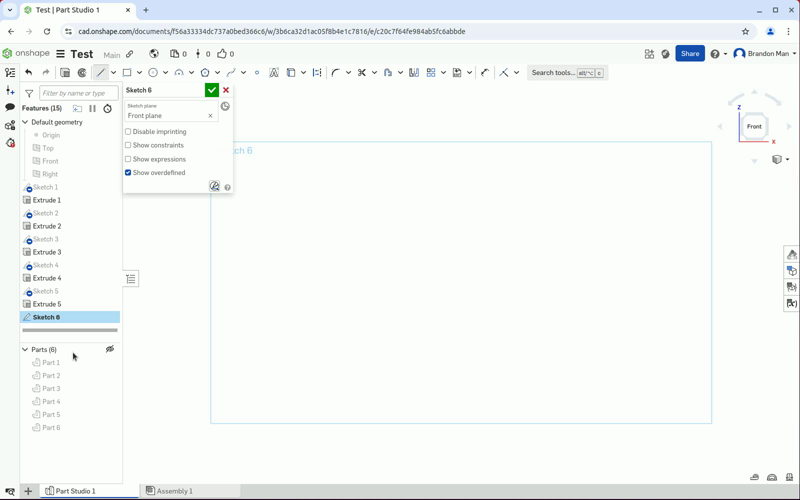
key_down(shift)
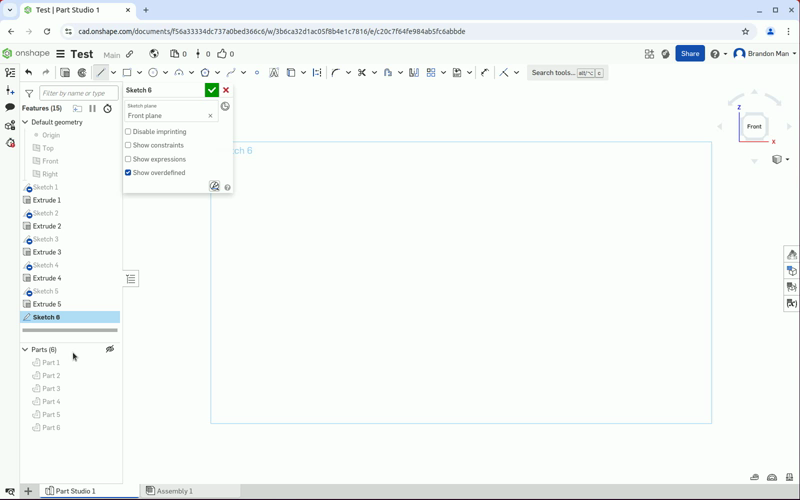
mouse_move(427, 292)
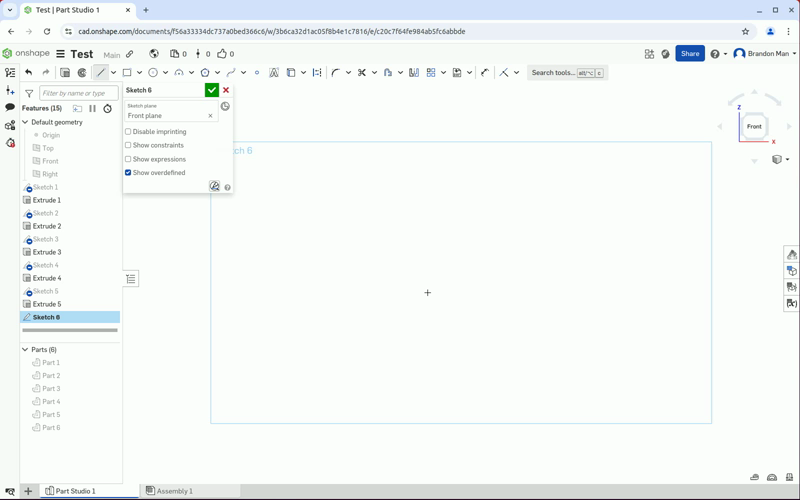
click(427, 292)
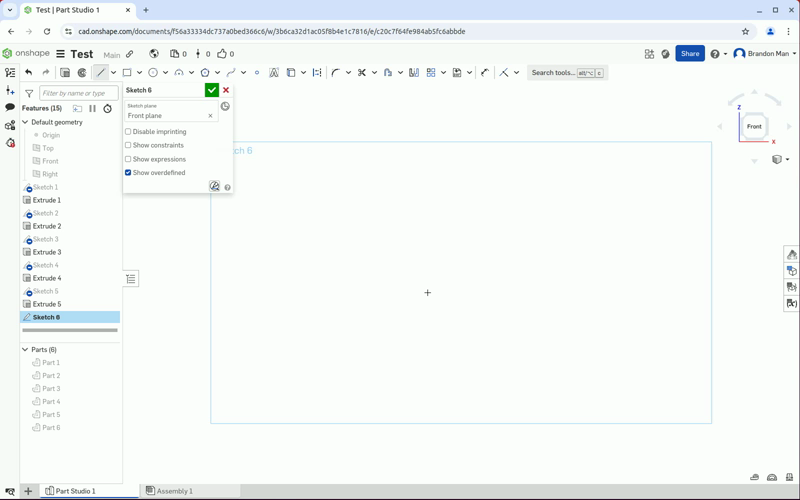
key_up(shift)
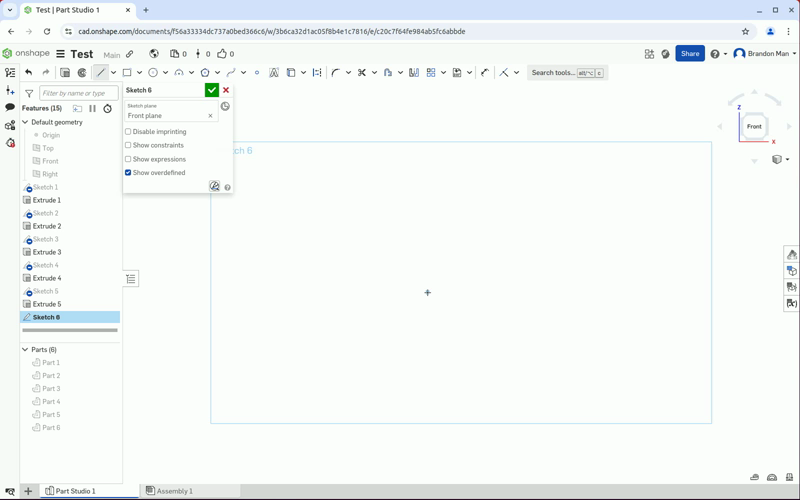
key_down(shift)
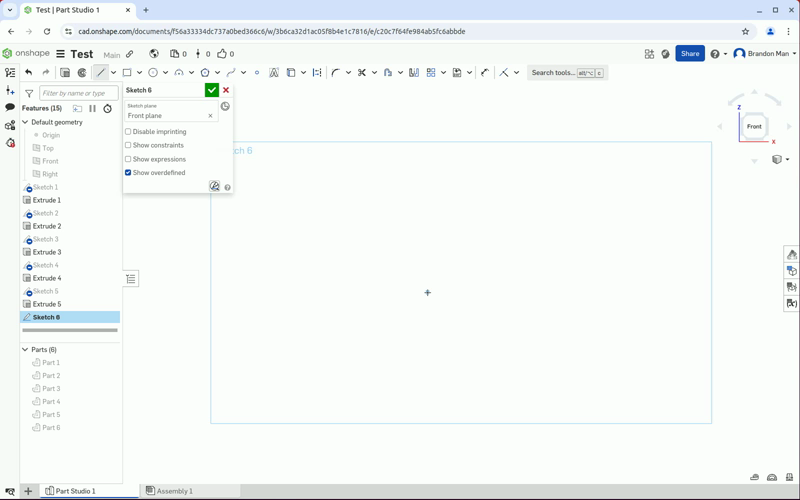
mouse_move(457, 292)
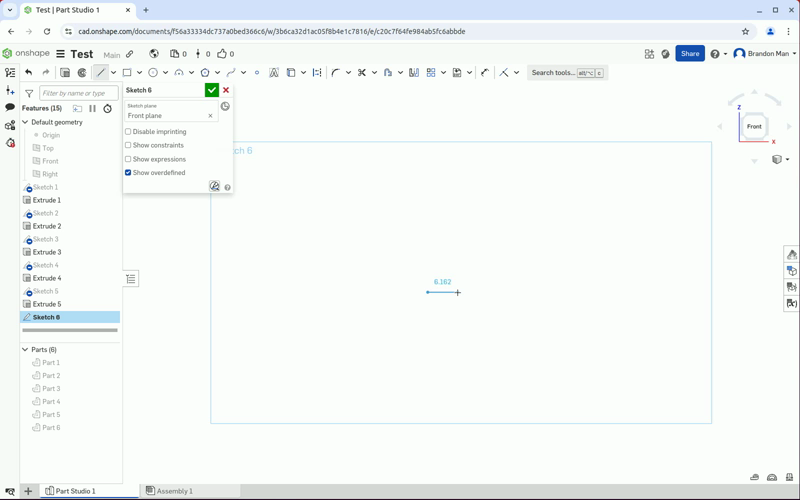
mouse_move(438, 292)
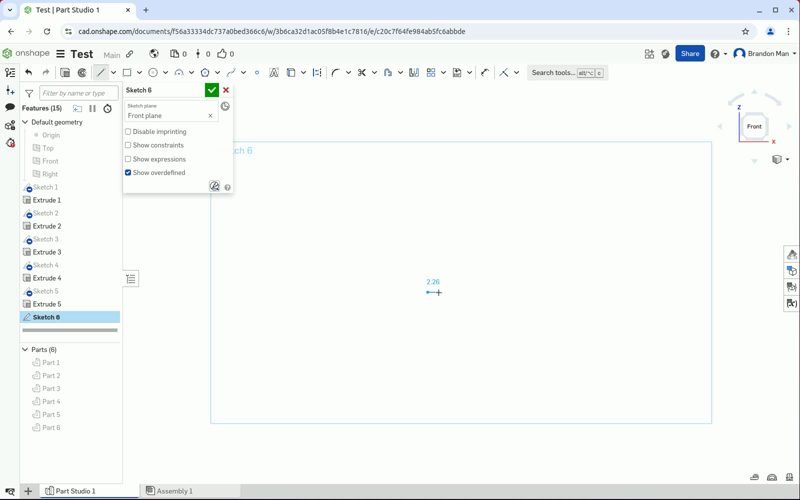
click(438, 292)
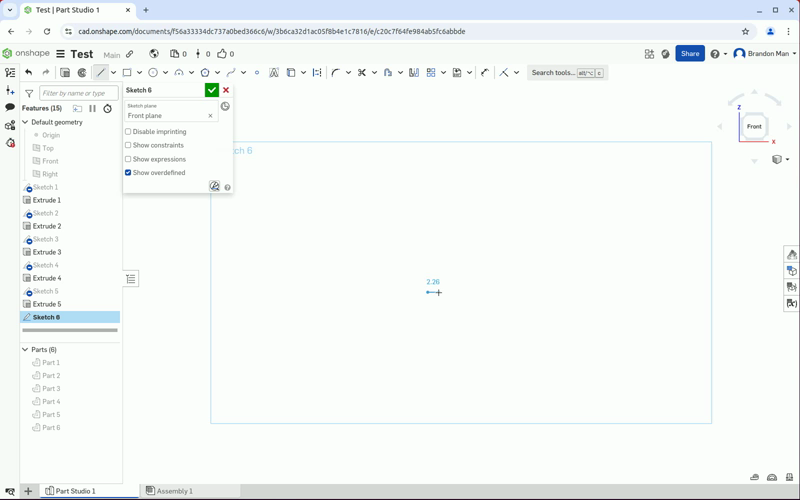
key_up(shift)
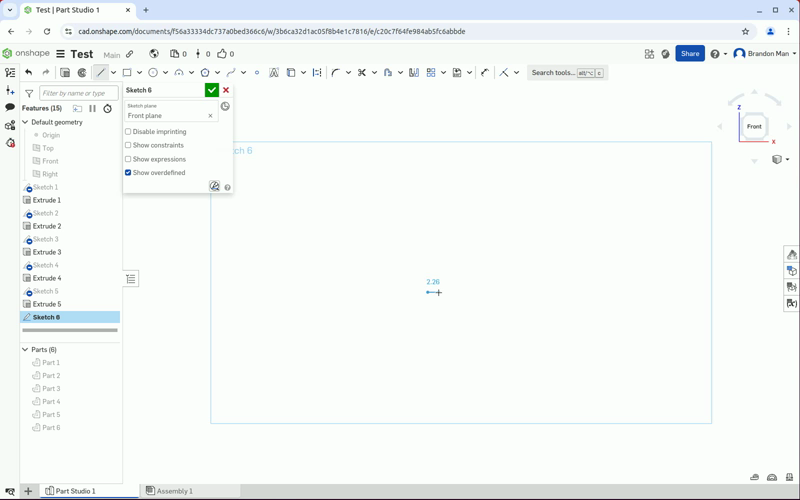
key(esc)
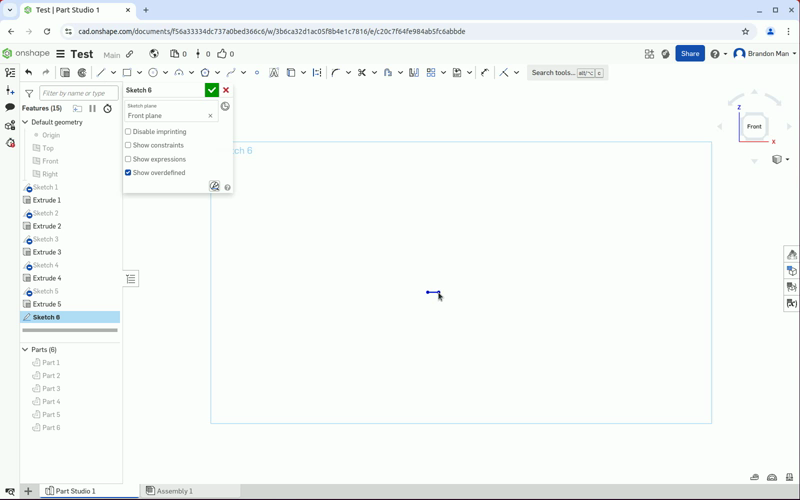
key(a)
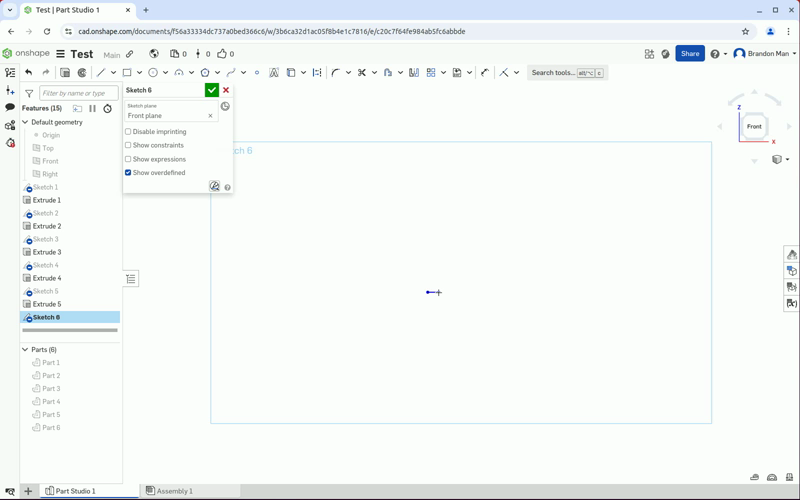
mouse_move(438, 292)
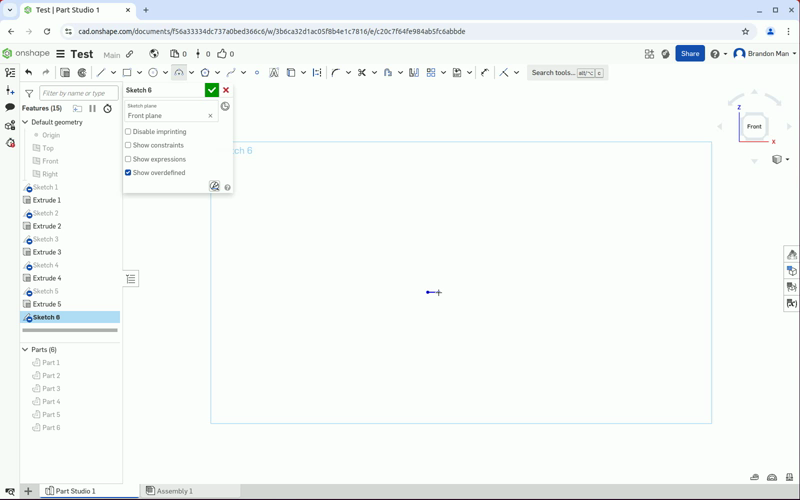
click(438, 292)
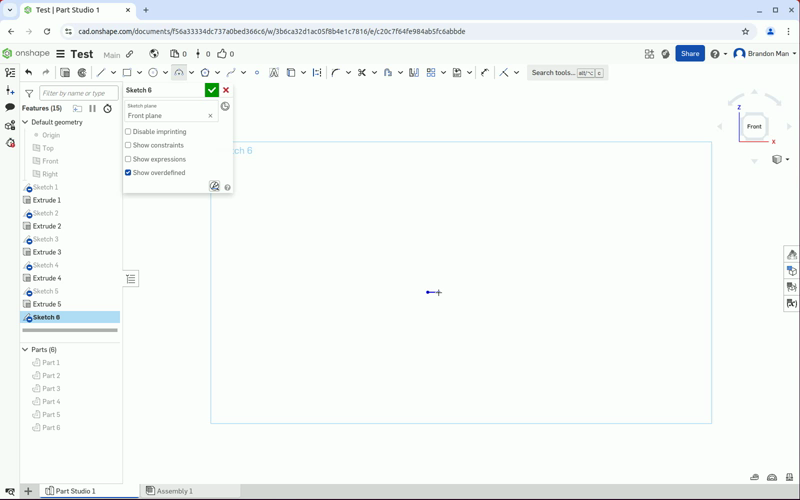
key_down(shift)
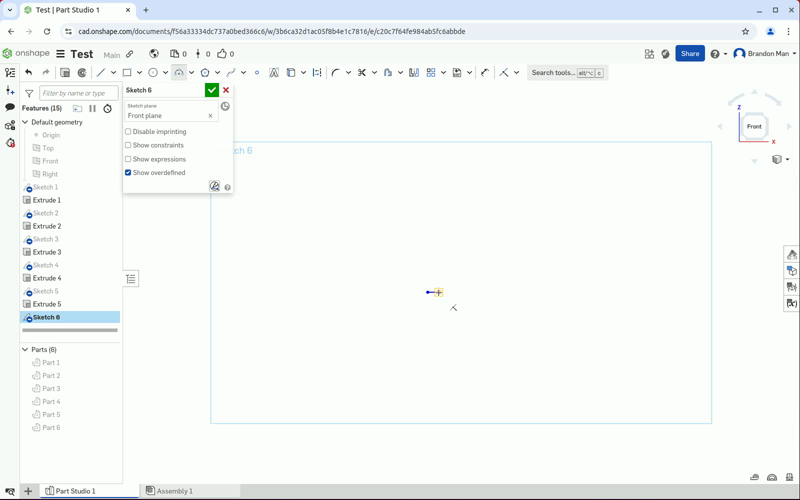
mouse_move(438, 271)
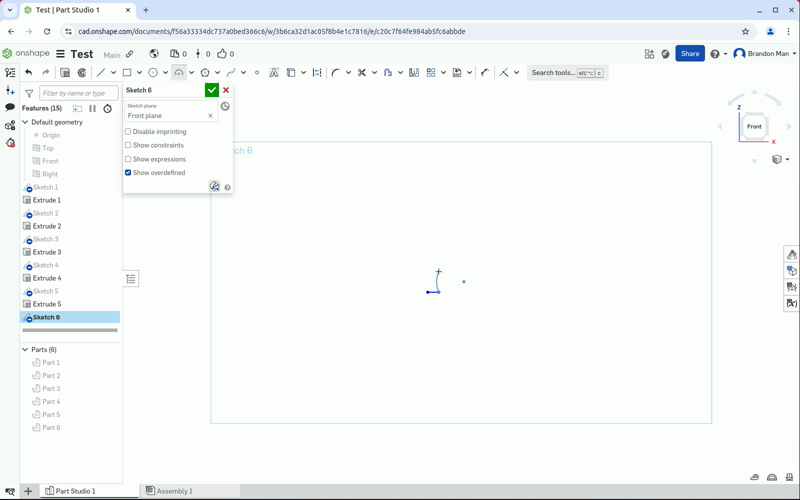
click(438, 271)
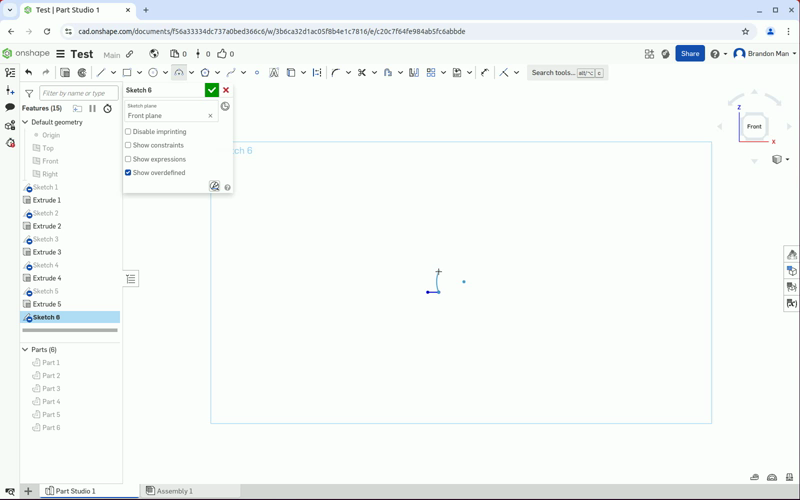
mouse_move(436, 281)
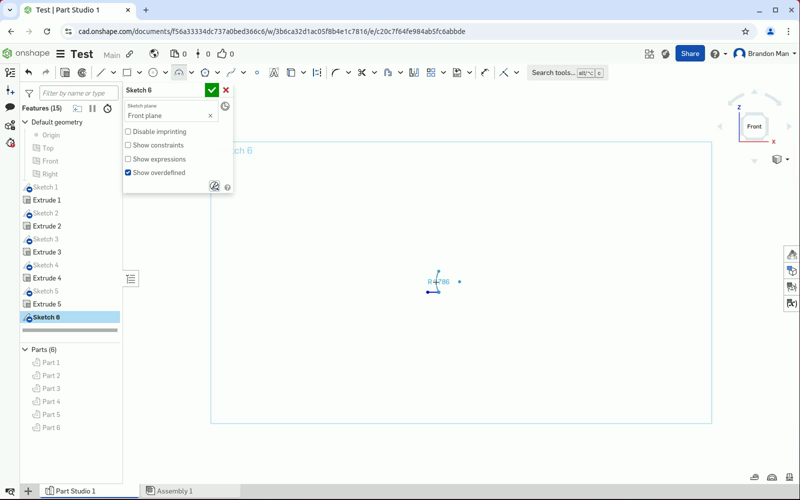
click(436, 281)
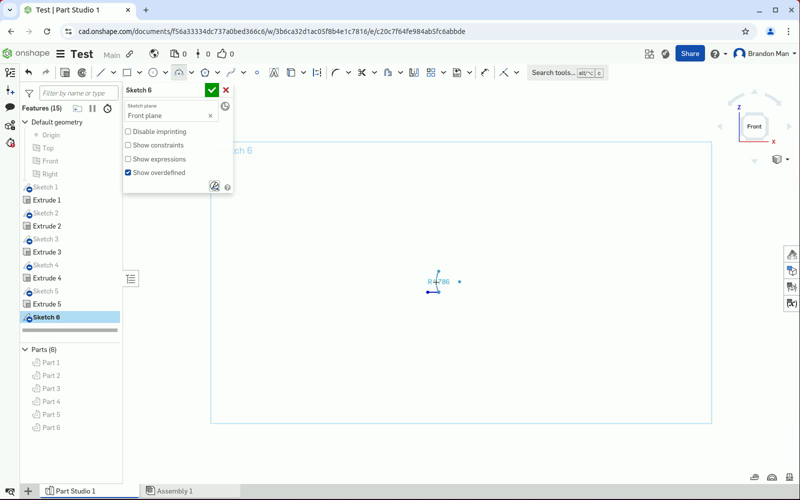
key_up(shift)
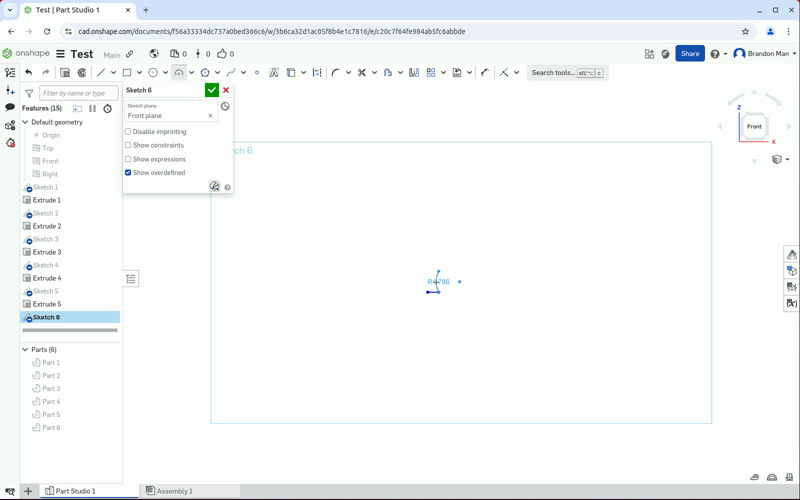
key(esc)
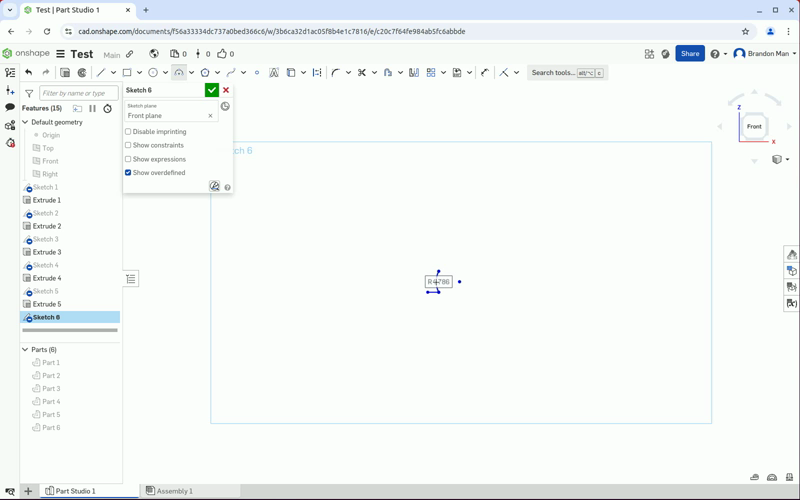
key(l)
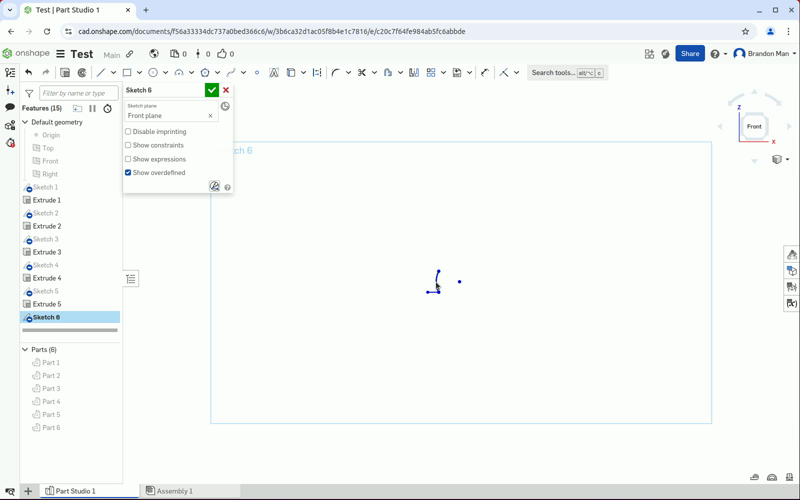
mouse_move(438, 271)
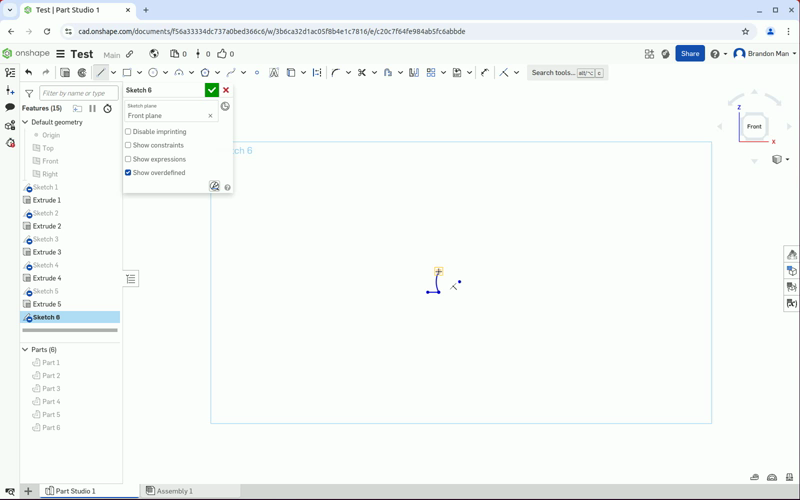
click(438, 271)
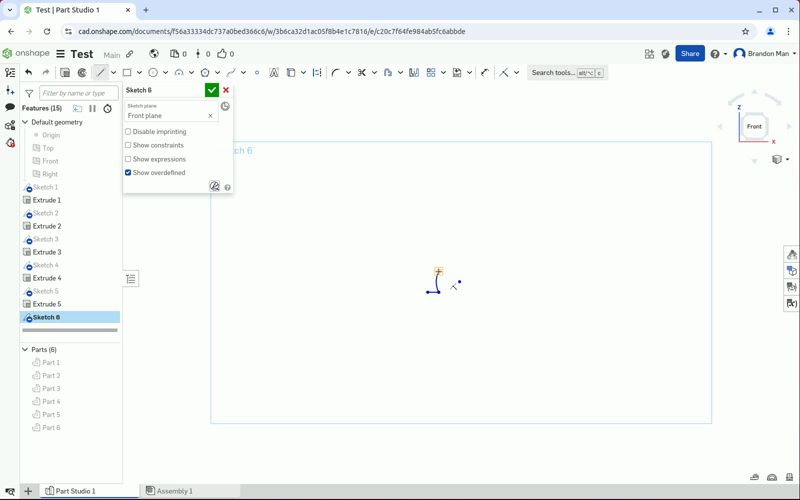
key_down(shift)
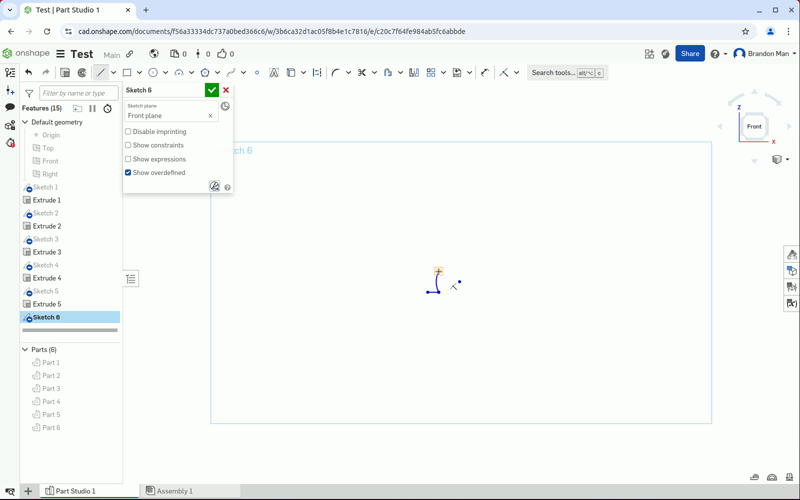
mouse_move(468, 271)
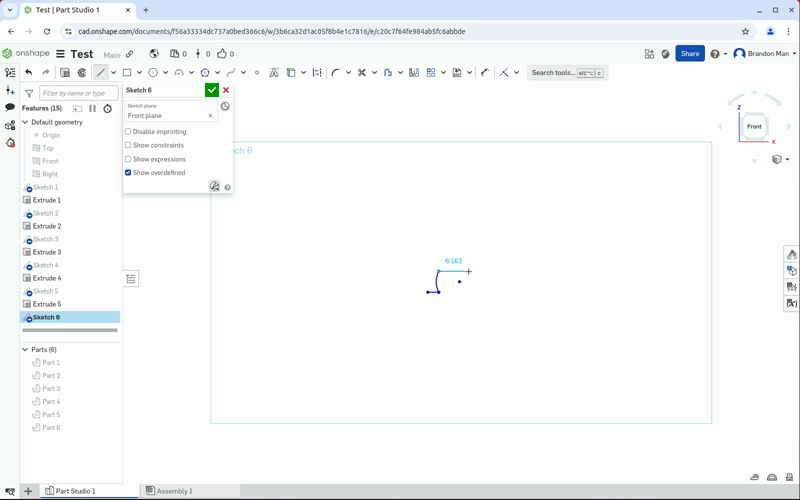
mouse_move(427, 271)
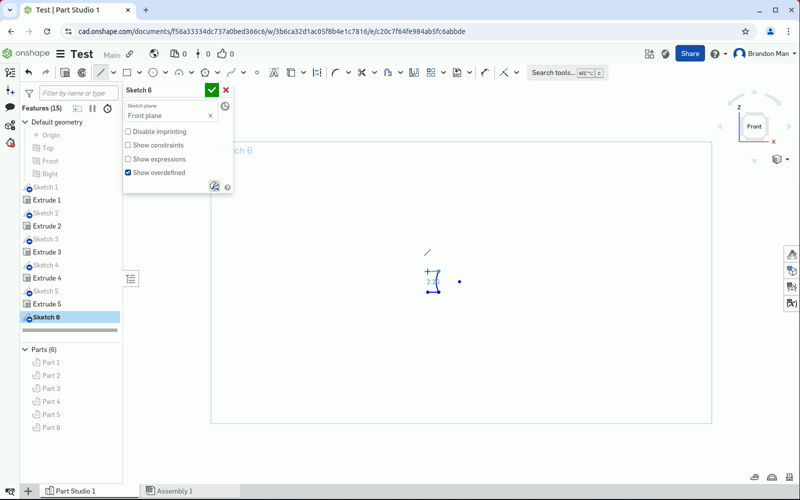
click(427, 271)
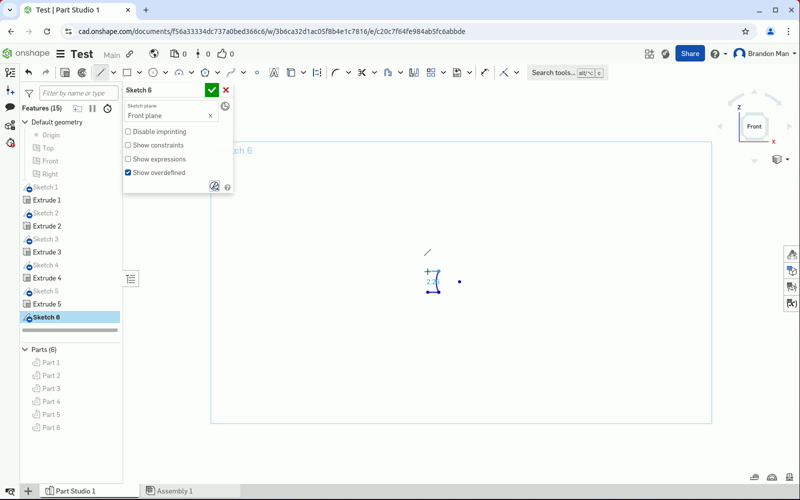
key_up(shift)
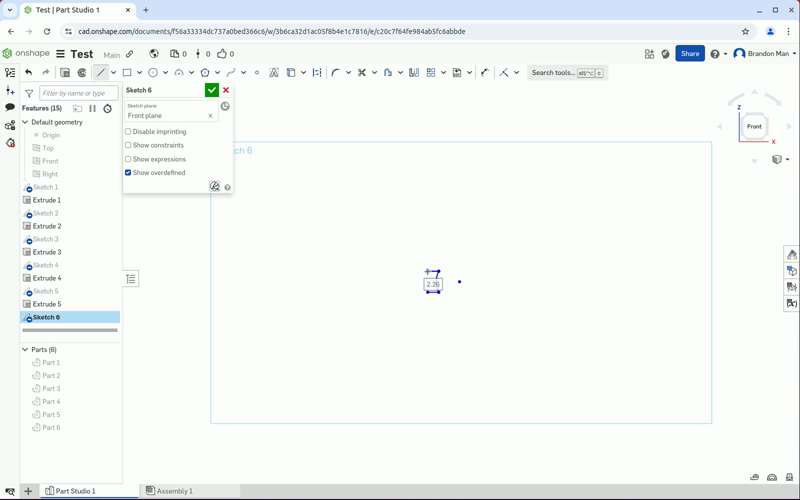
mouse_move(457, 271)
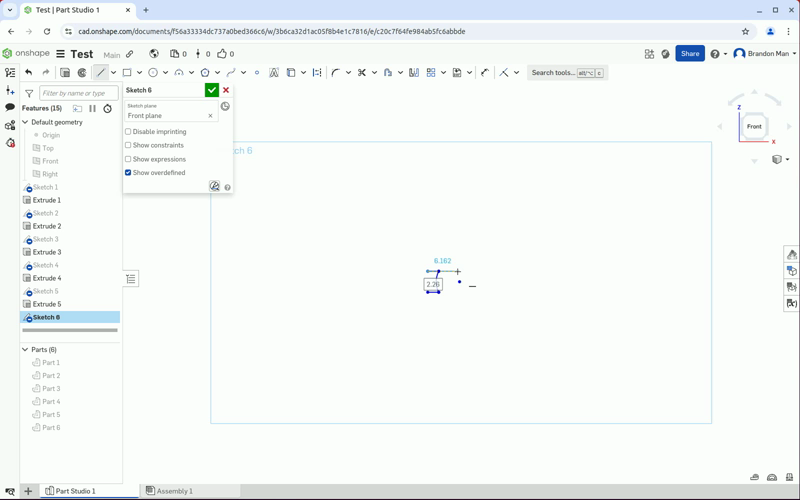
key_down(shift)
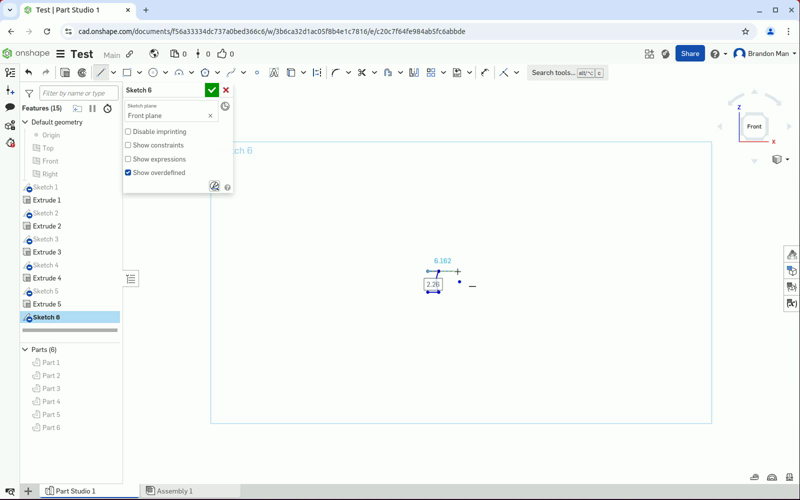
mouse_move(427, 292)
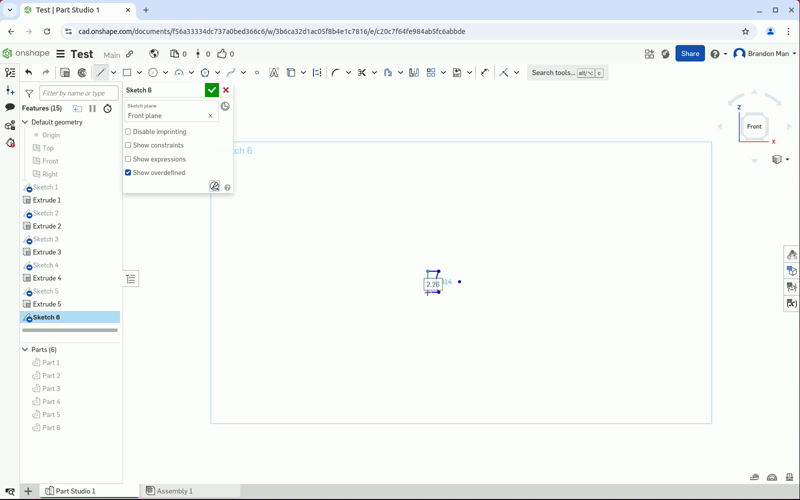
key_up(shift)
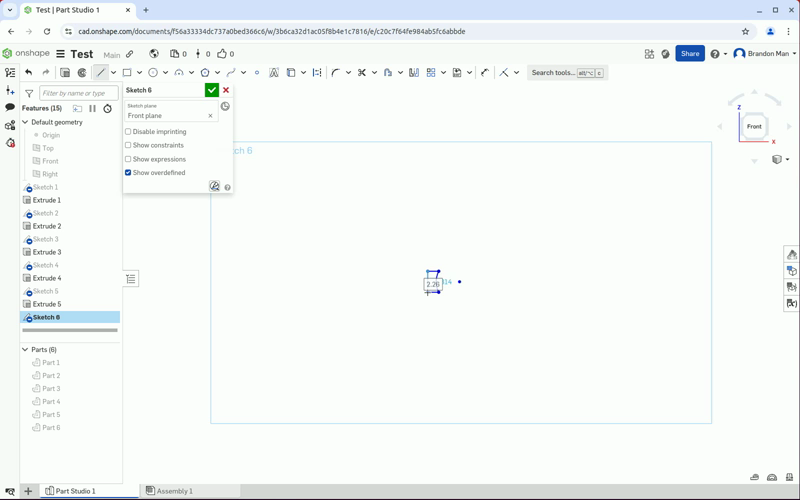
click(427, 292)
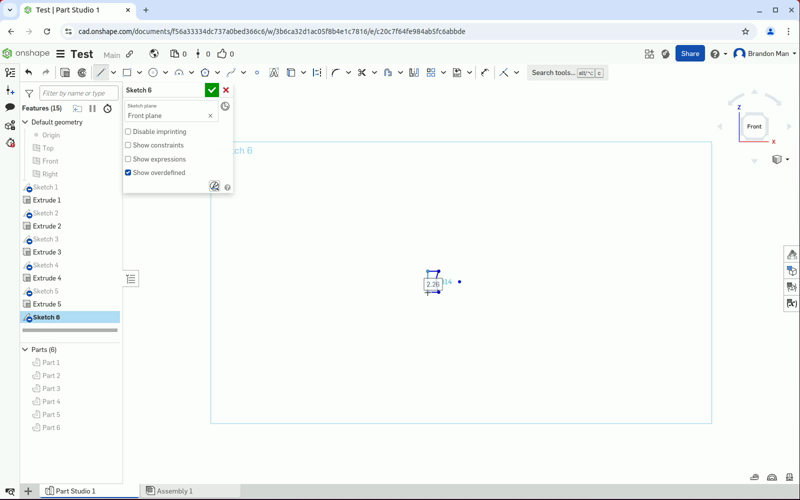
key(esc)
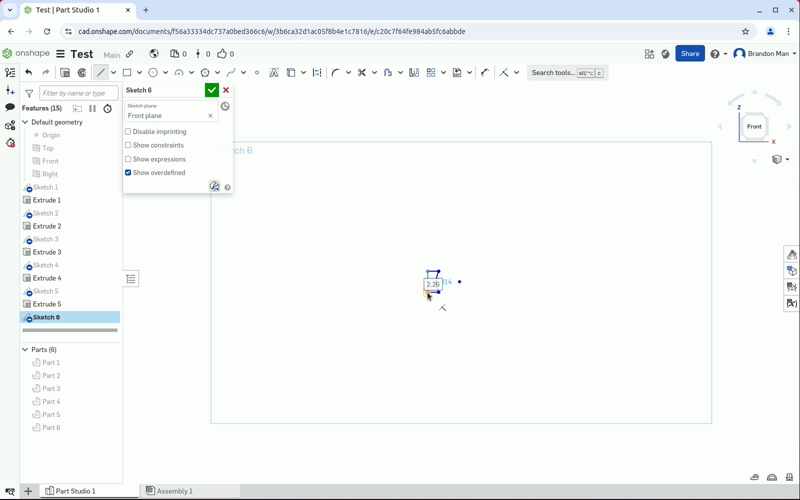
mouse_move(428, 285)
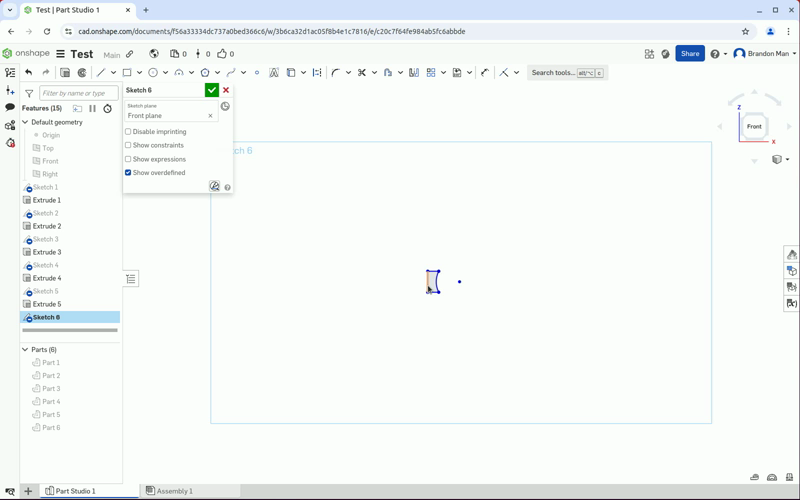
scroll(6)
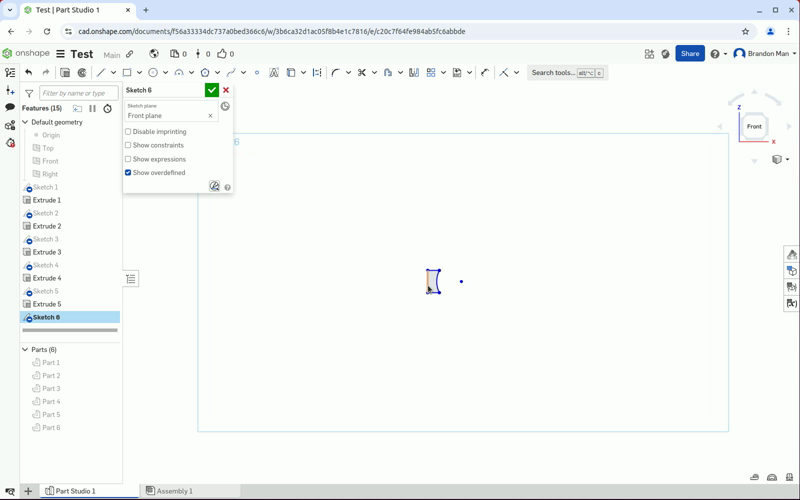
scroll(6)
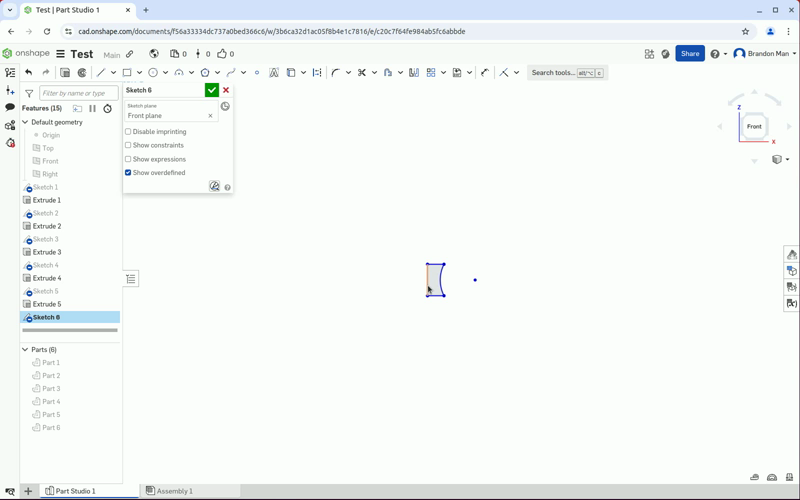
scroll(6)
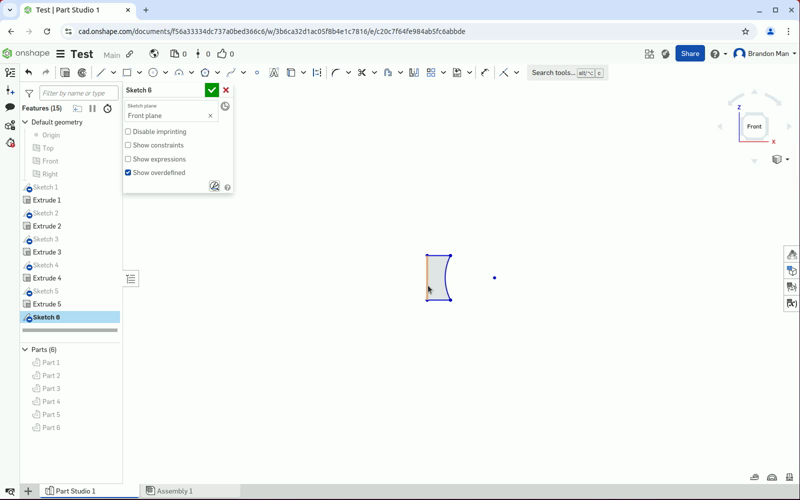
scroll(6)
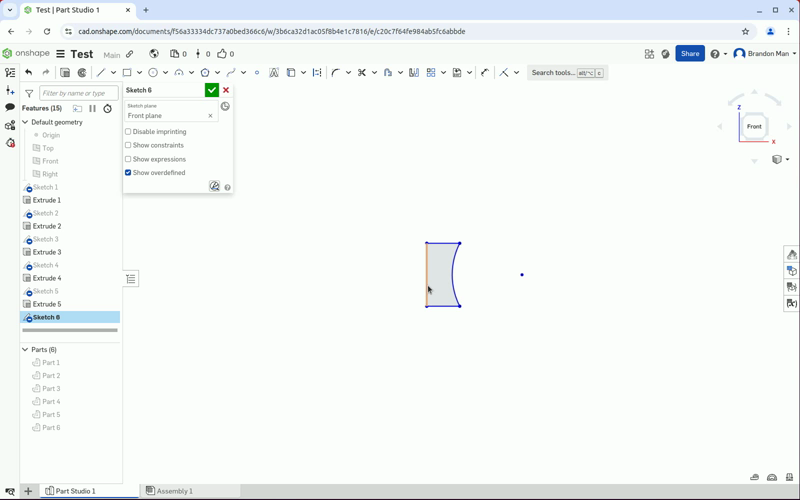
scroll(6)
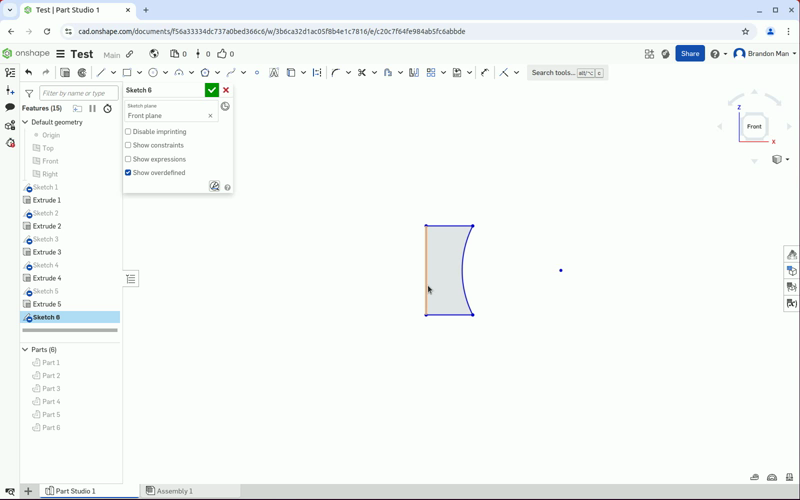
scroll(6)
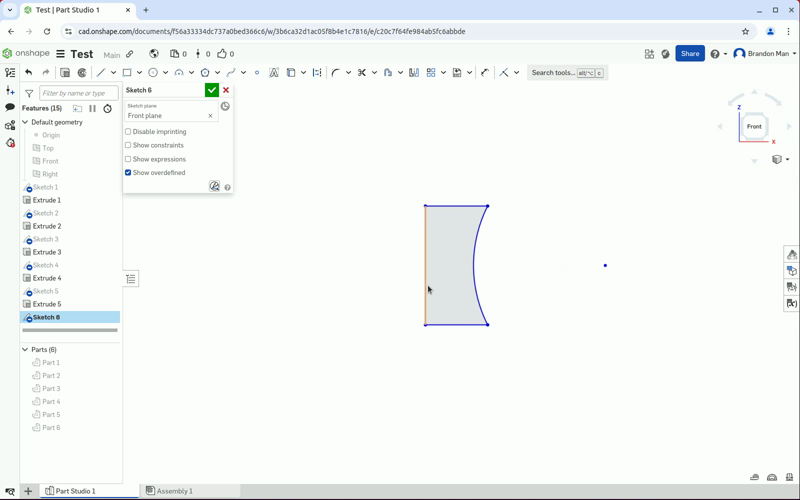
scroll(6)
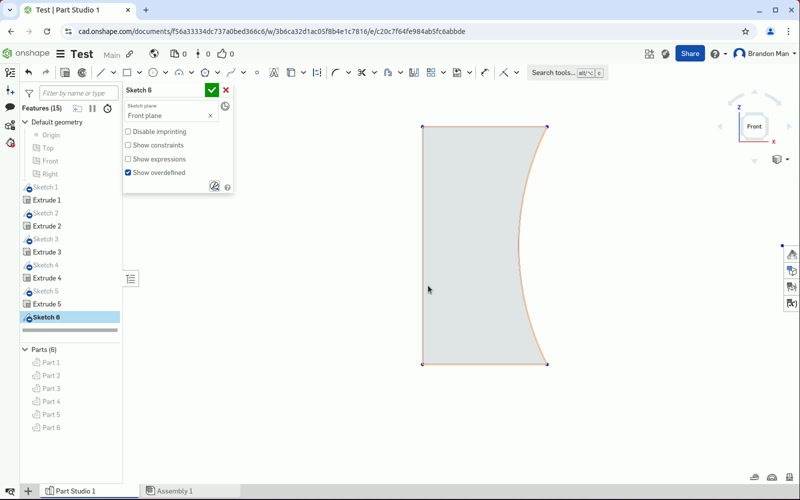
click(428, 285)
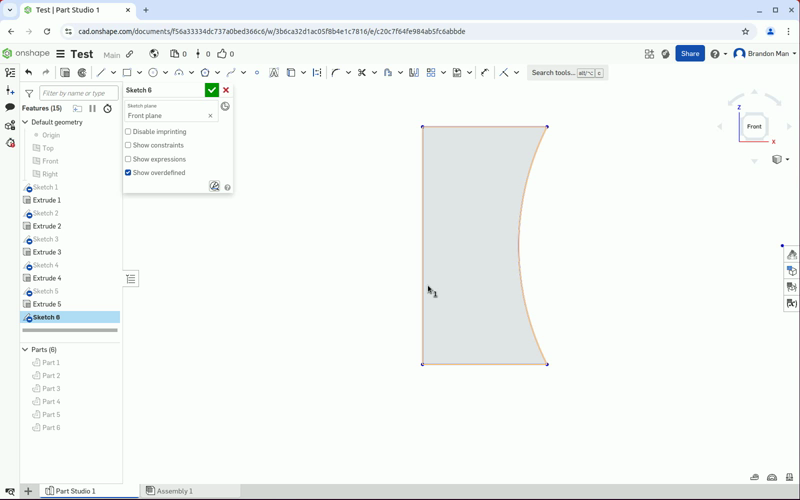
scroll(-6)
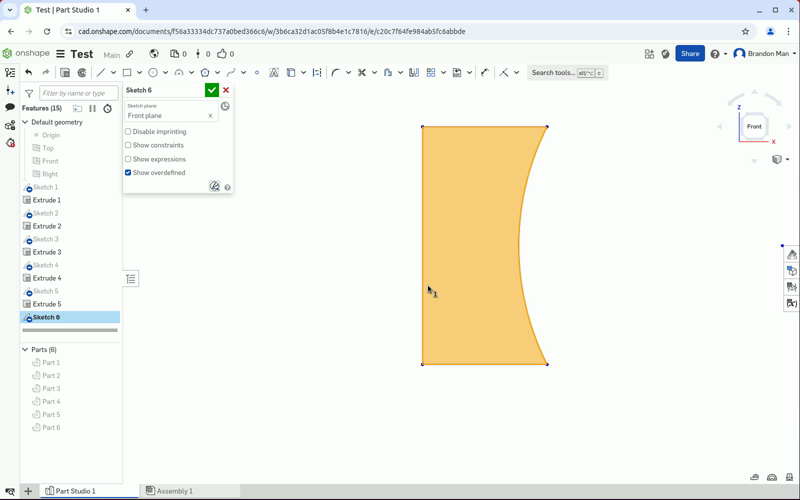
scroll(-6)
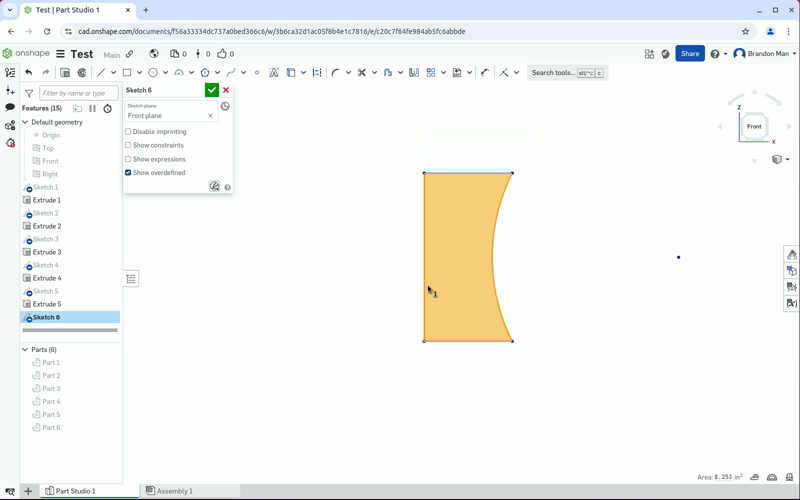
scroll(-6)
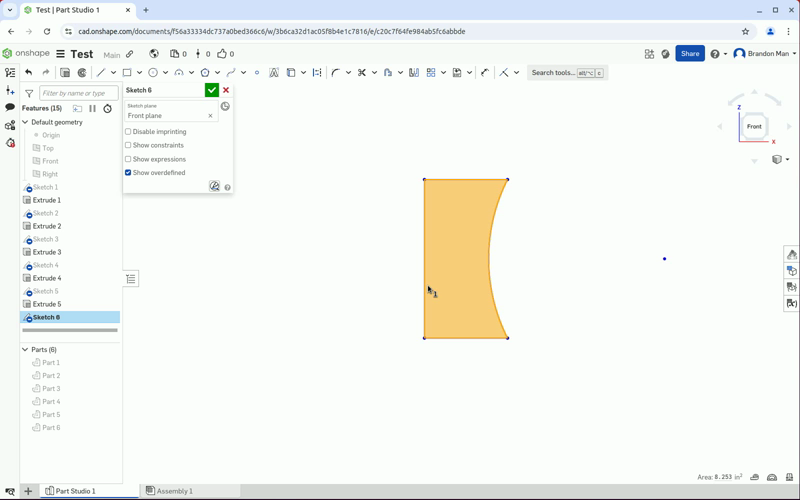
scroll(-6)
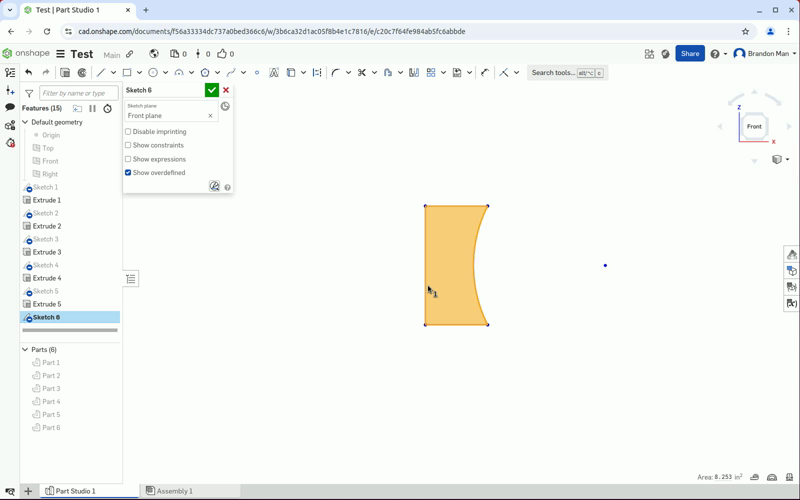
scroll(-6)
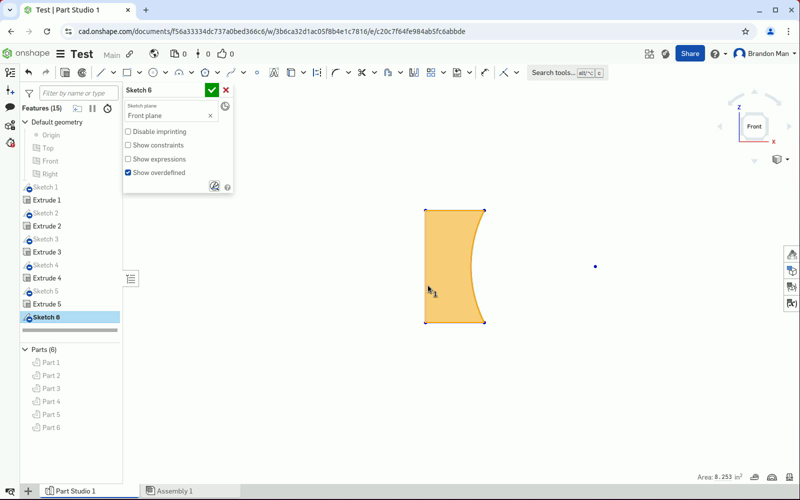
scroll(-6)
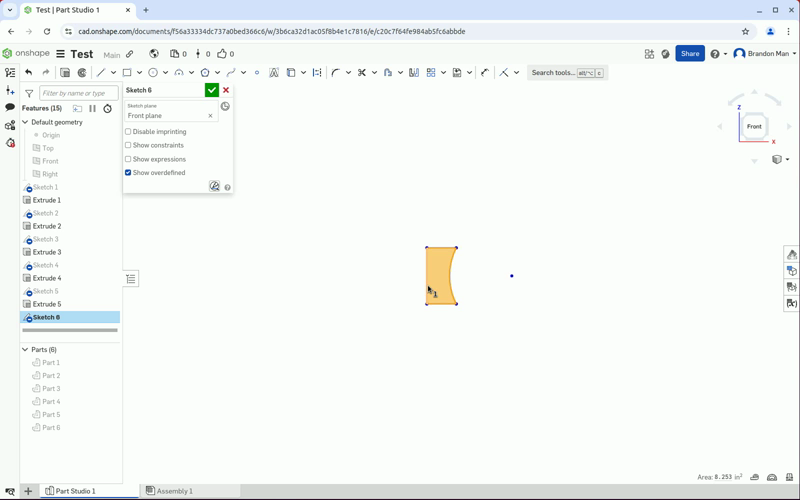
scroll(-6)
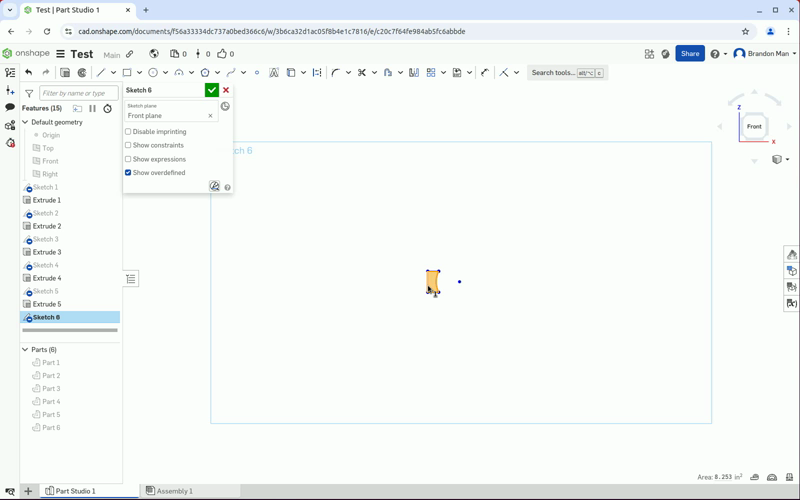
mouse_move(73, 352)
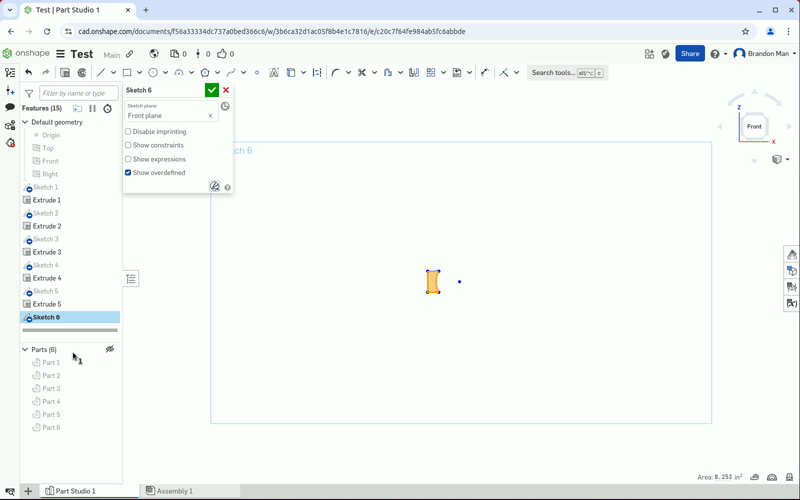
key(shift+y)
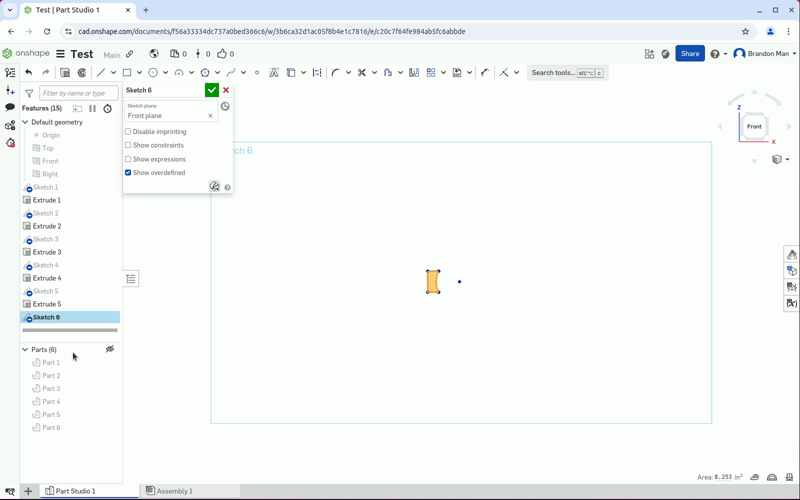
key(shift+e)
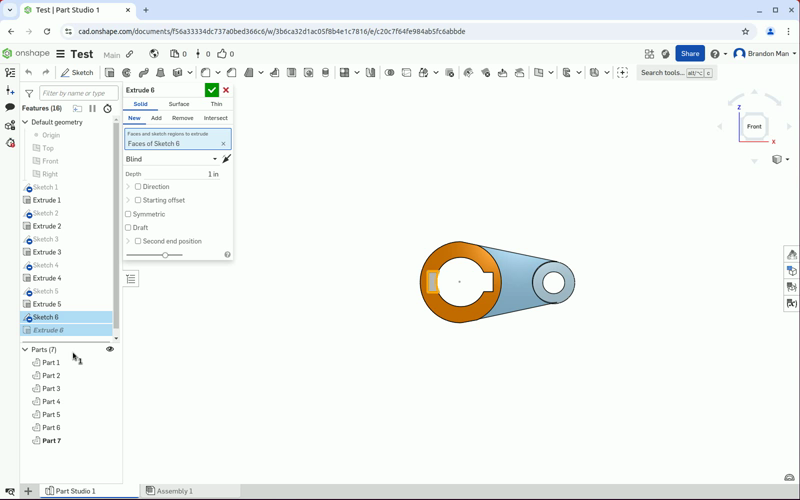
mouse_move(143, 106)
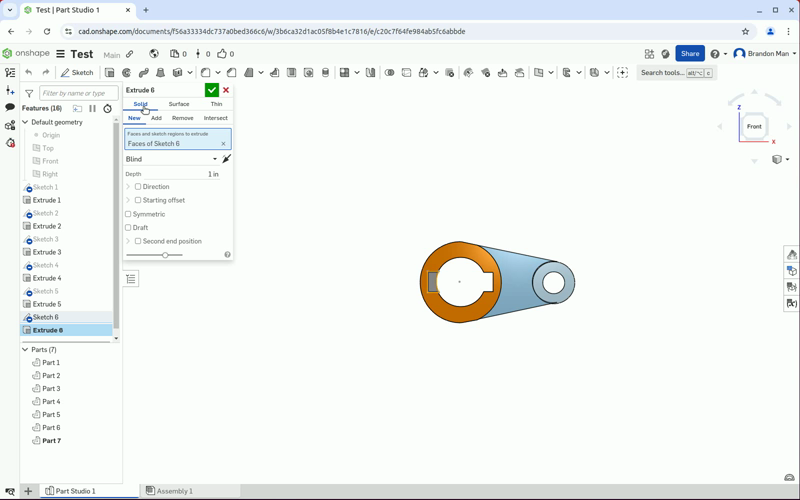
click(143, 106)
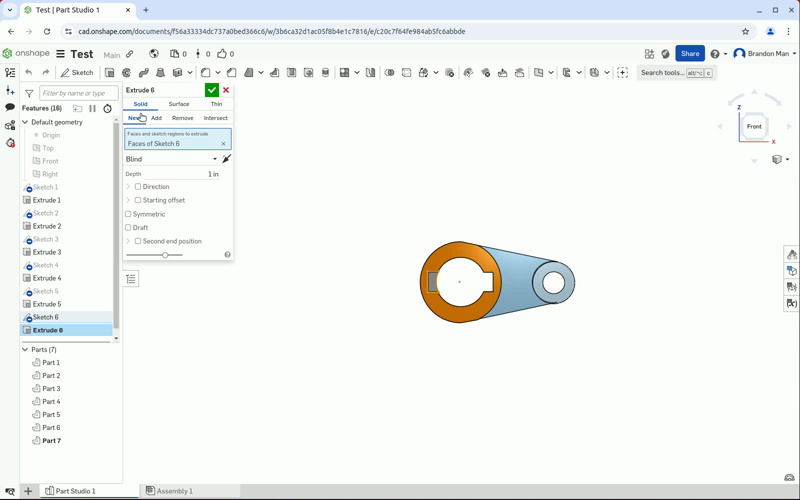
mouse_move(137, 120)
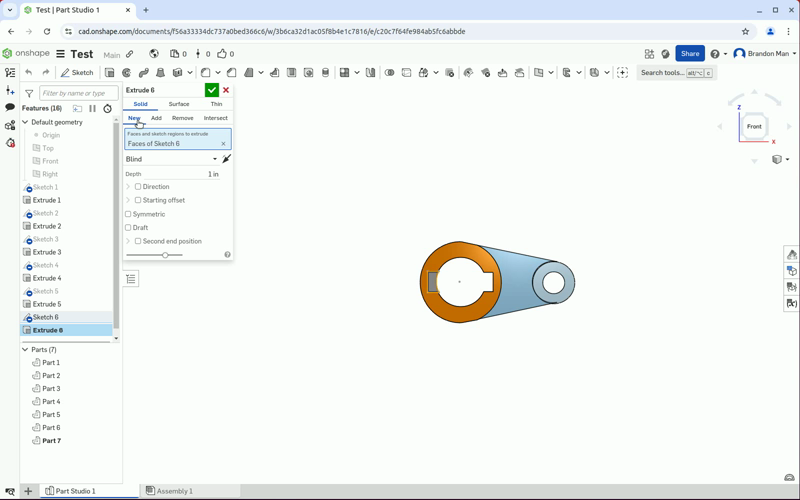
click(137, 120)
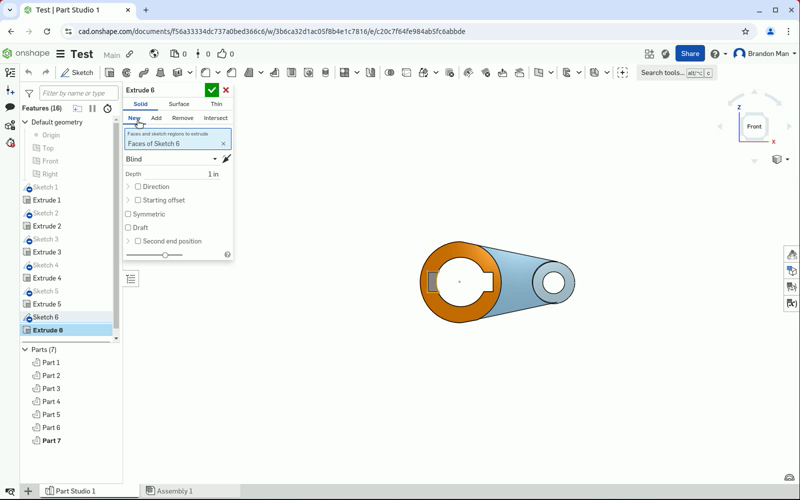
key(tab, 4)
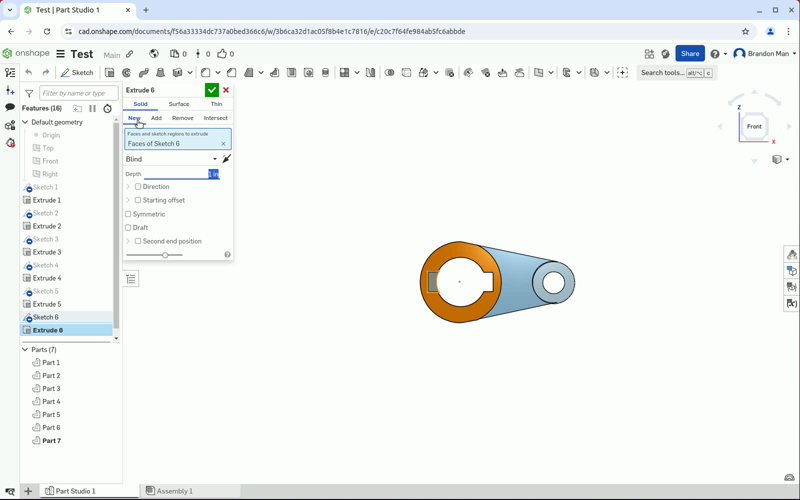
text(9.869)
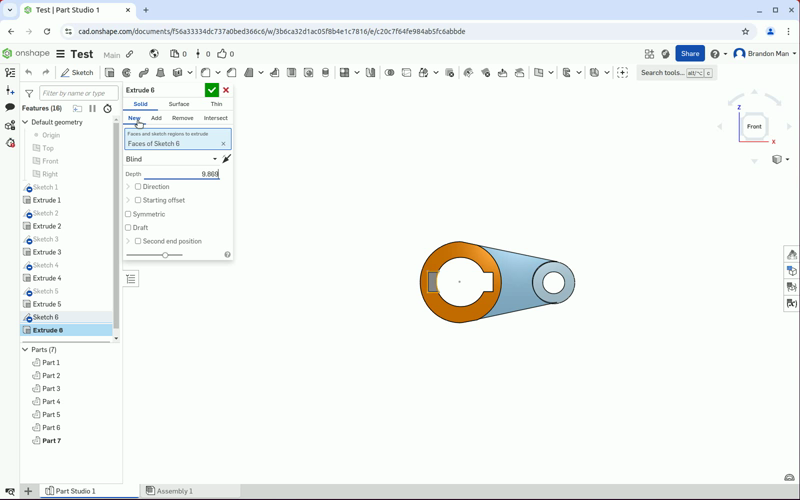
key(enter)
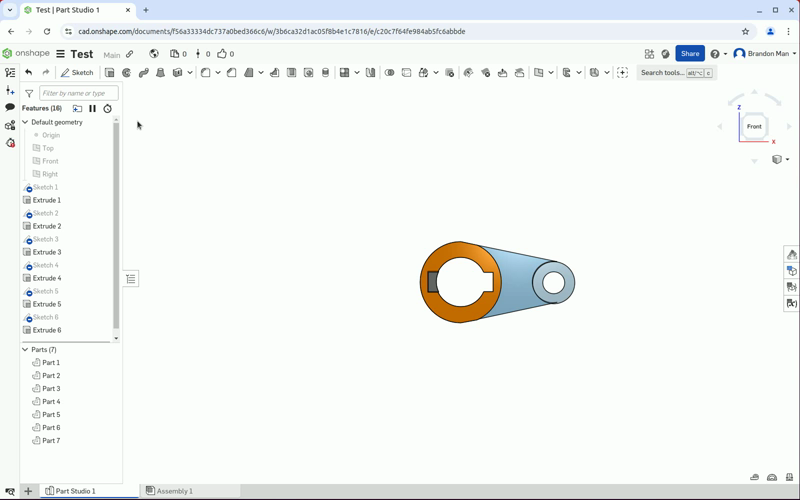
key(shift+h)
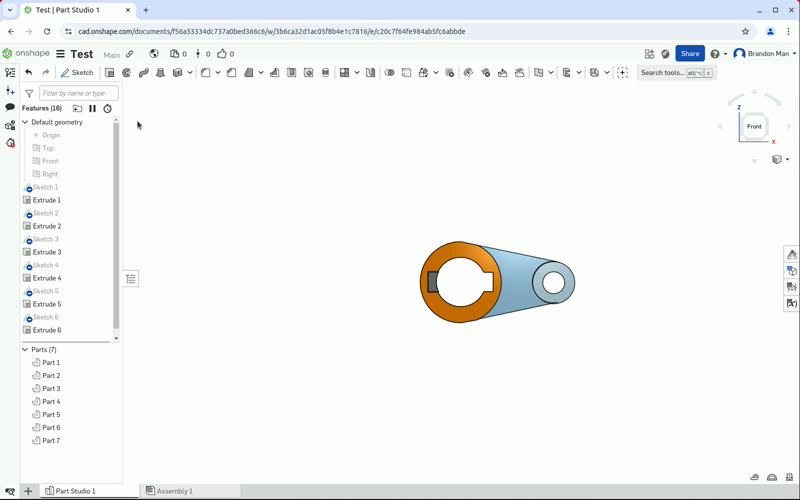
key(shift+h)
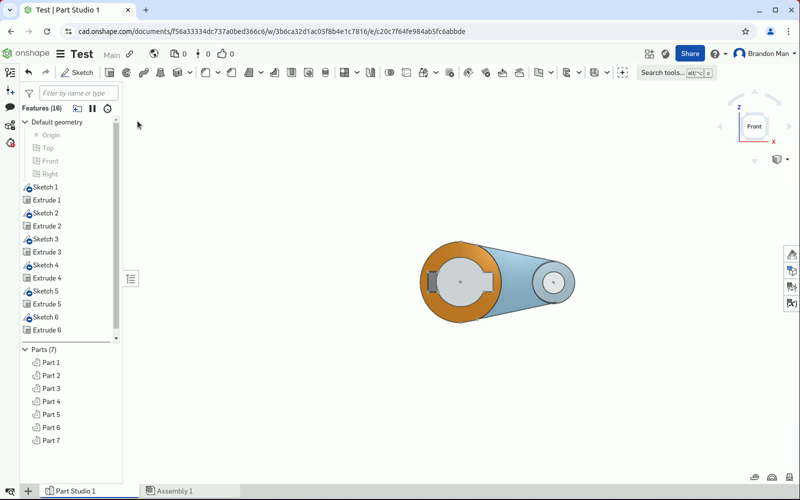
key(shift+7)
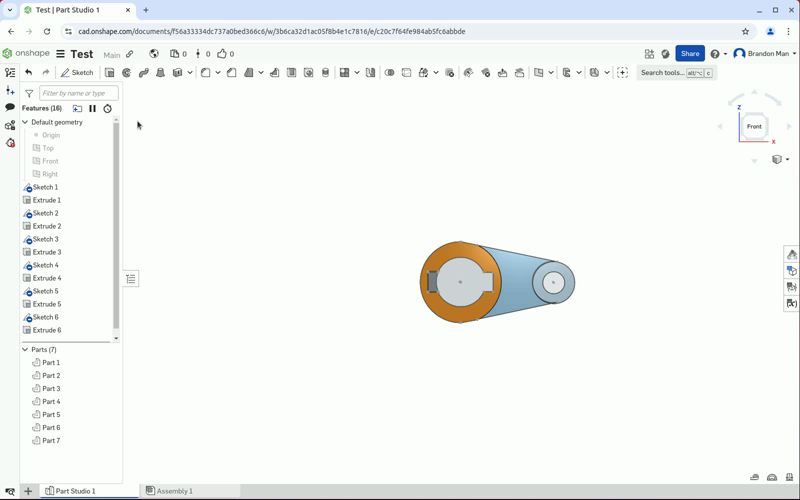
key(left, 2)
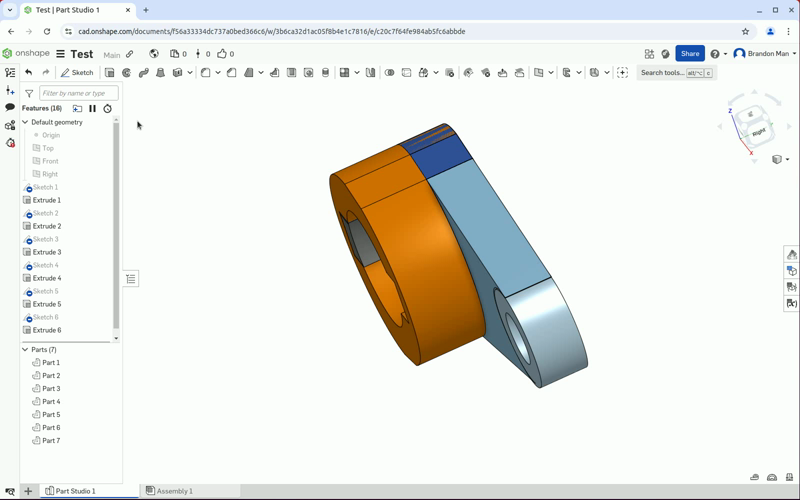
key(down, 2)
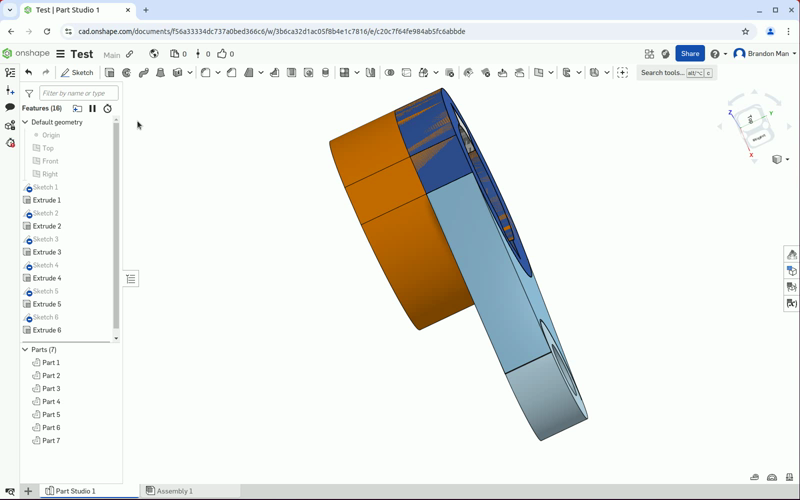
key(up, 2)
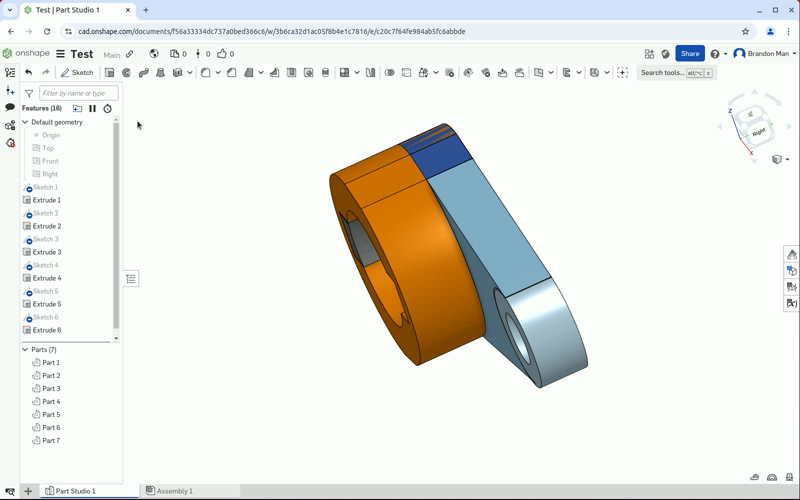
key(right, 2)
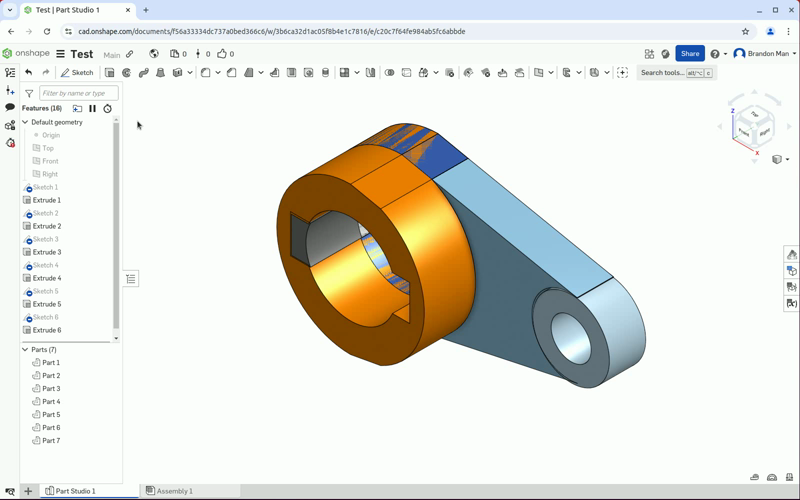
mouse_move(69, 189)
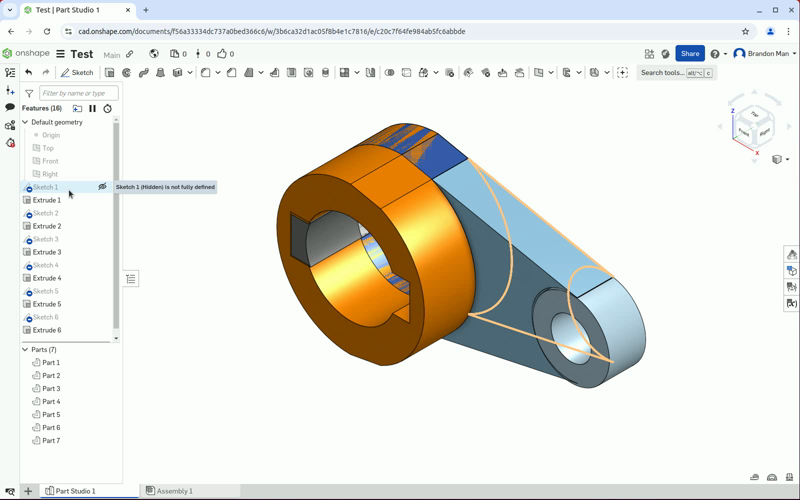
click(69, 189)